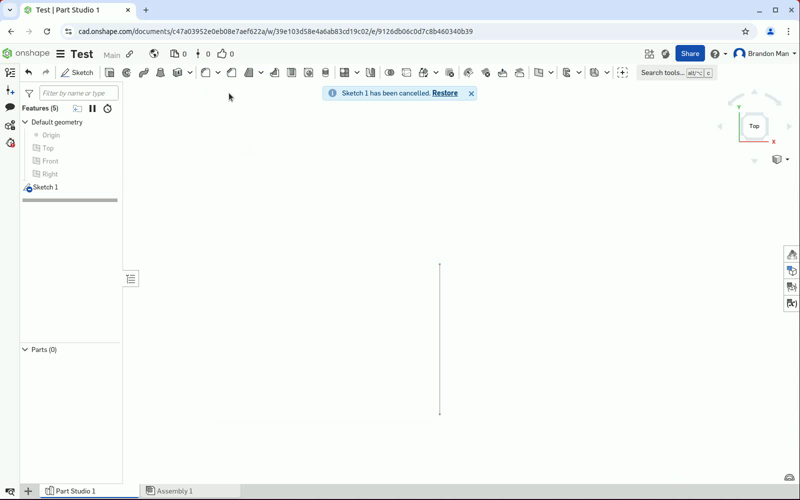
key(shift+h)
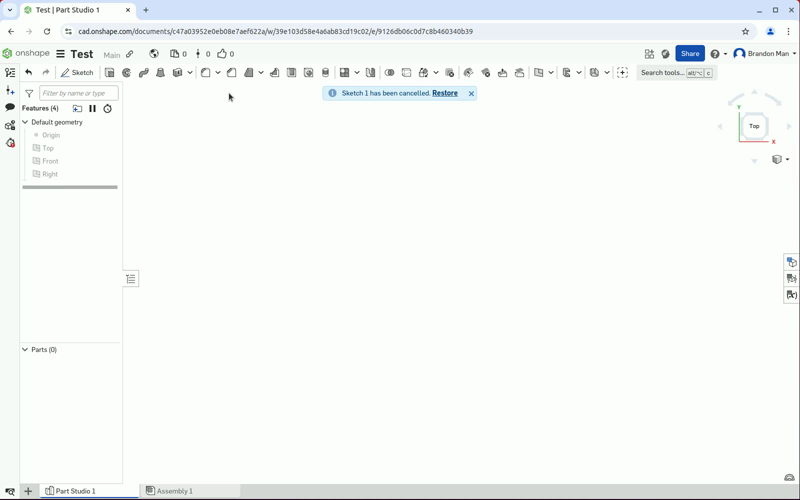
mouse_move(73, 352)
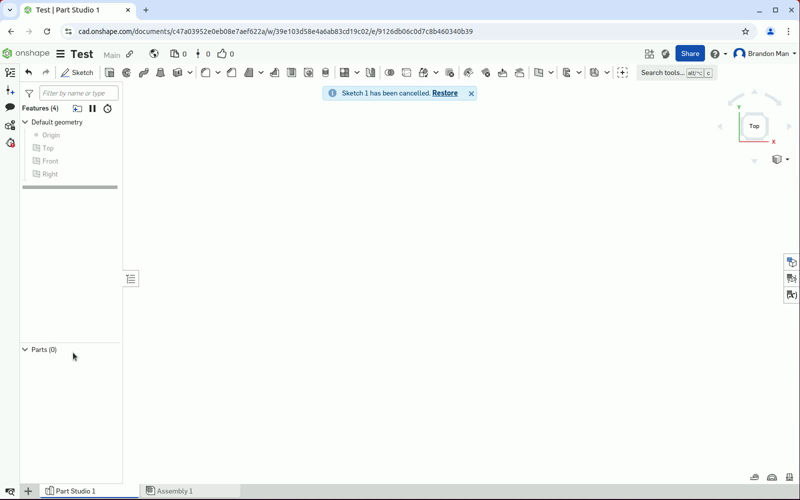
key(y)
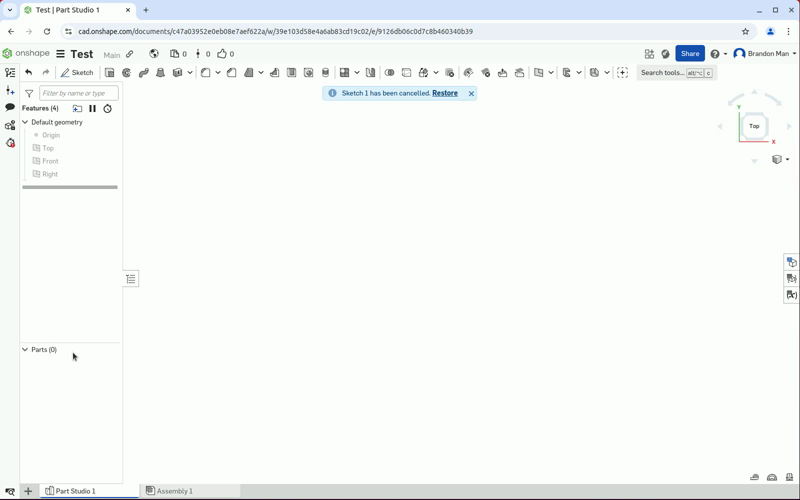
key(shift+p)
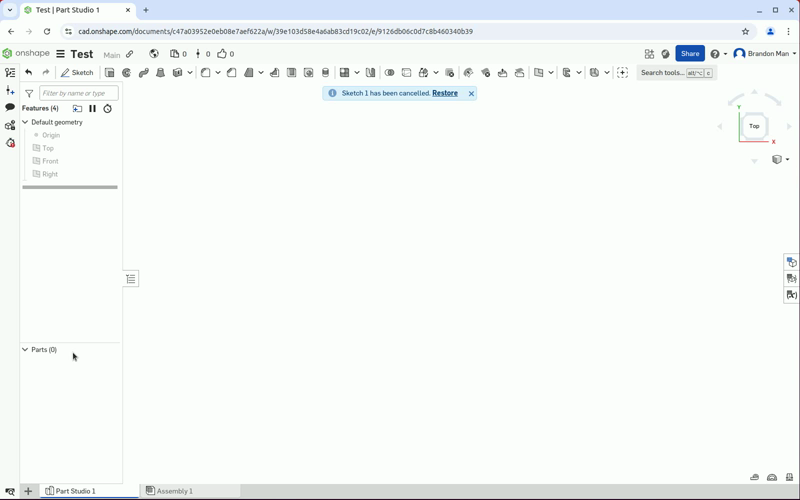
key(space)
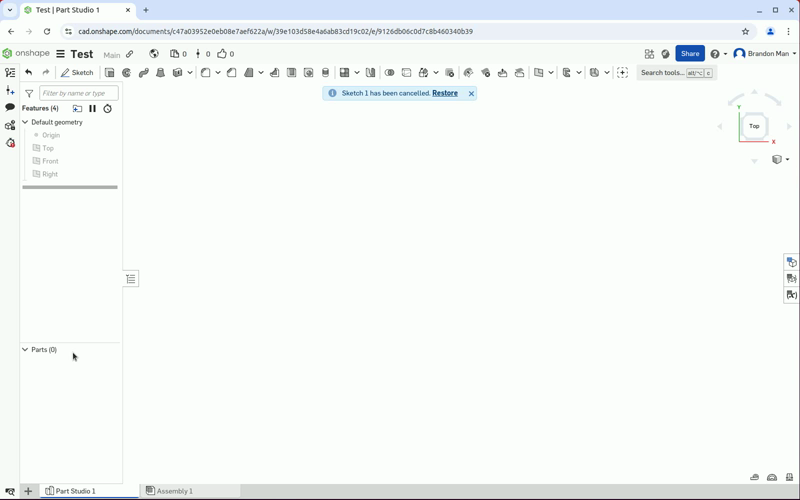
key_down(shift)
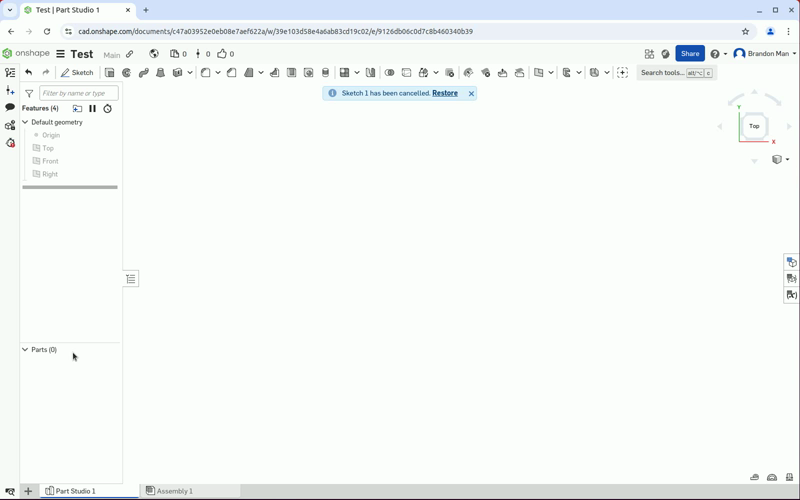
key(up)
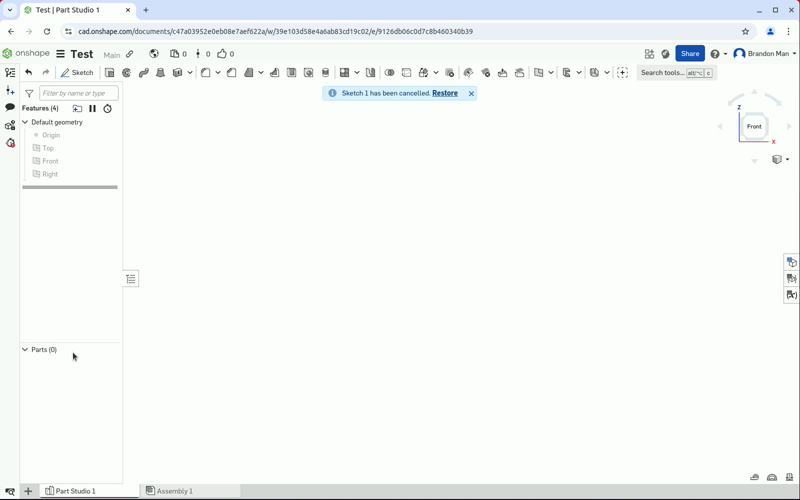
key_up(shift)
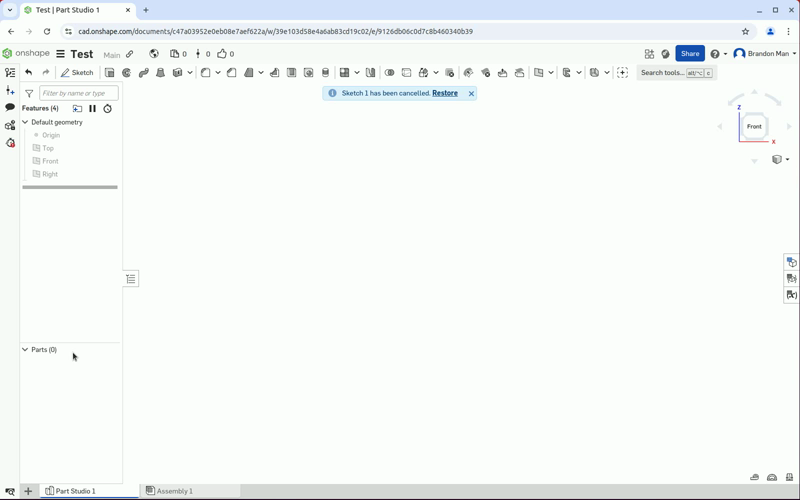
key(space)
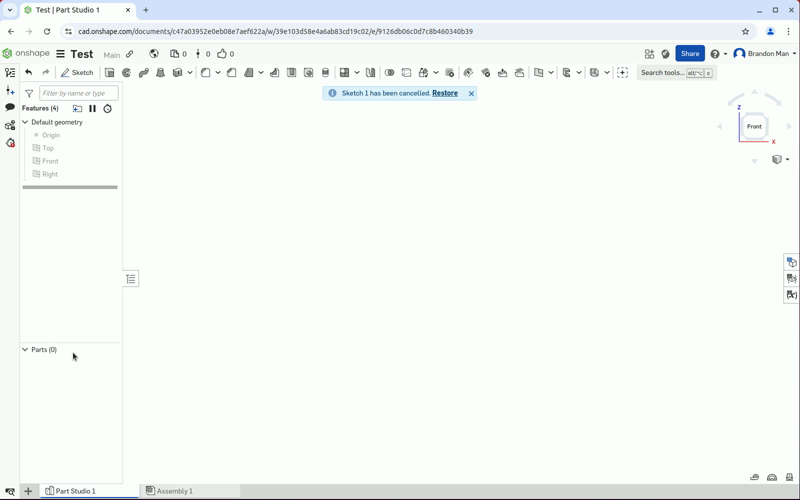
key_down(shift)
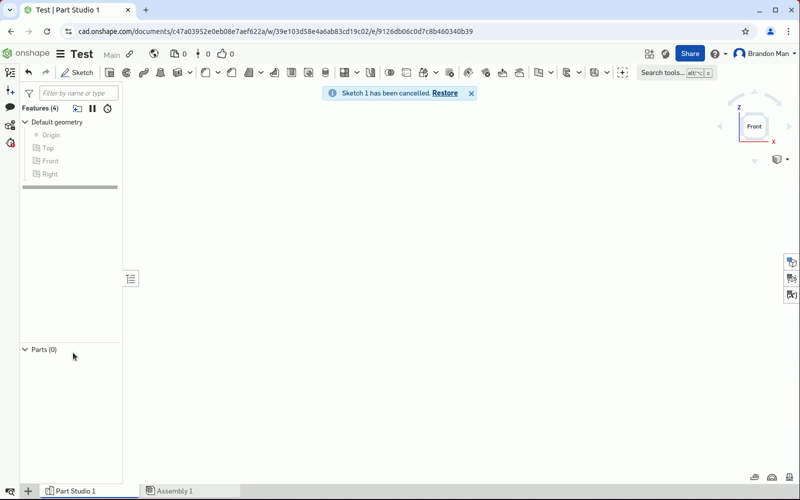
key(left)
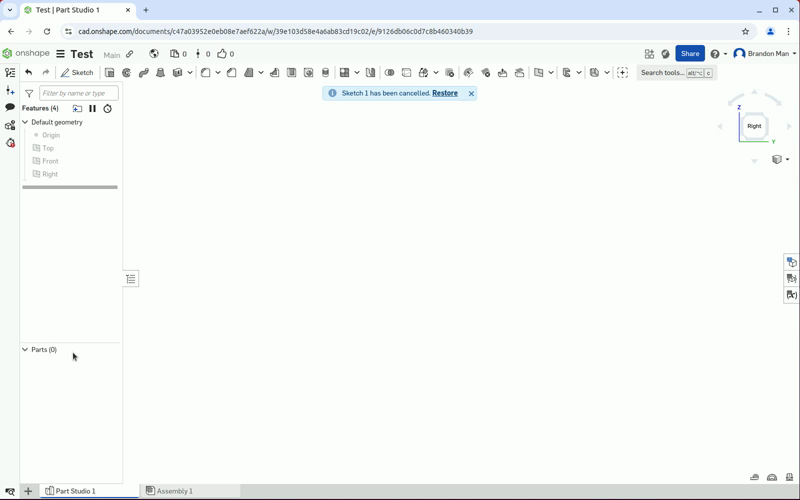
key_up(shift)
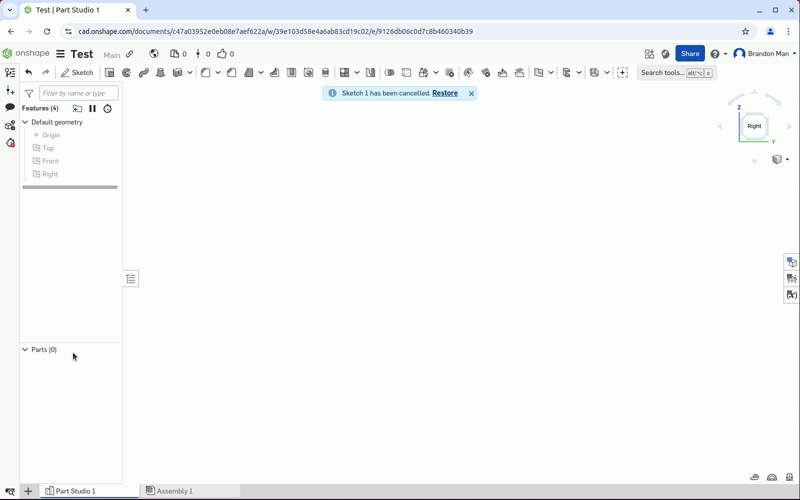
mouse_move(73, 352)
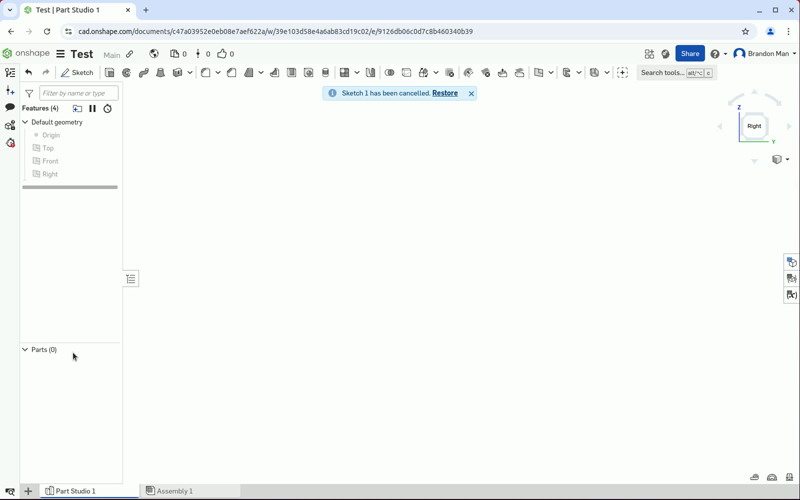
key(shift+y)
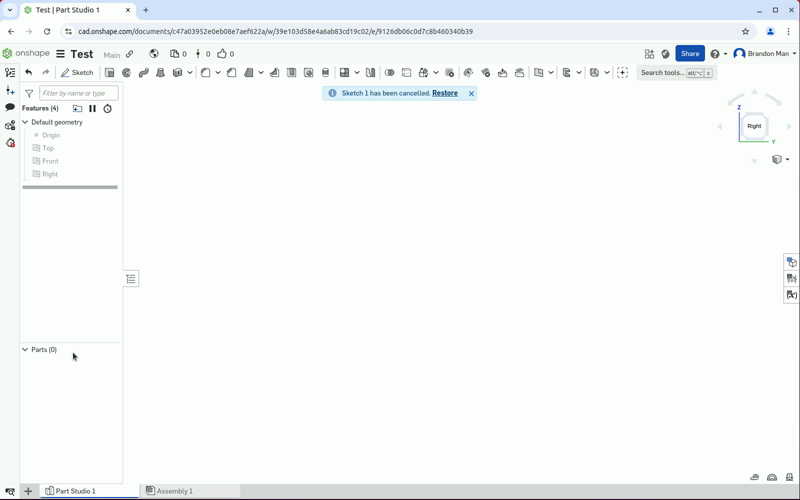
key(shift+s)
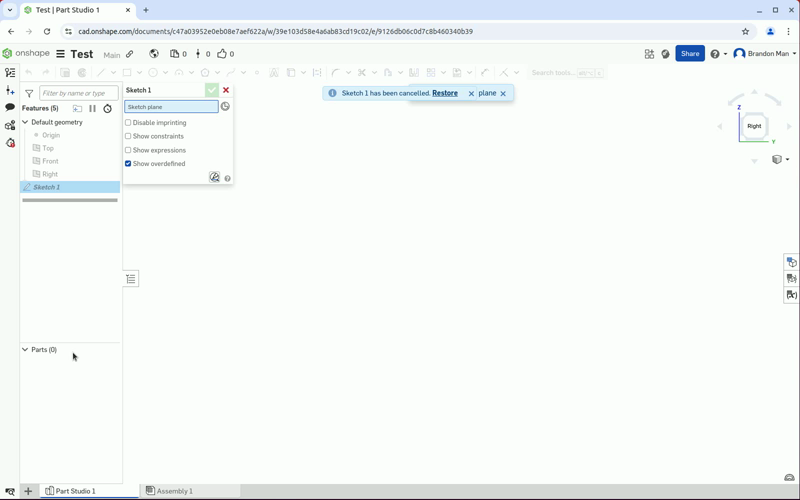
mouse_move(73, 176)
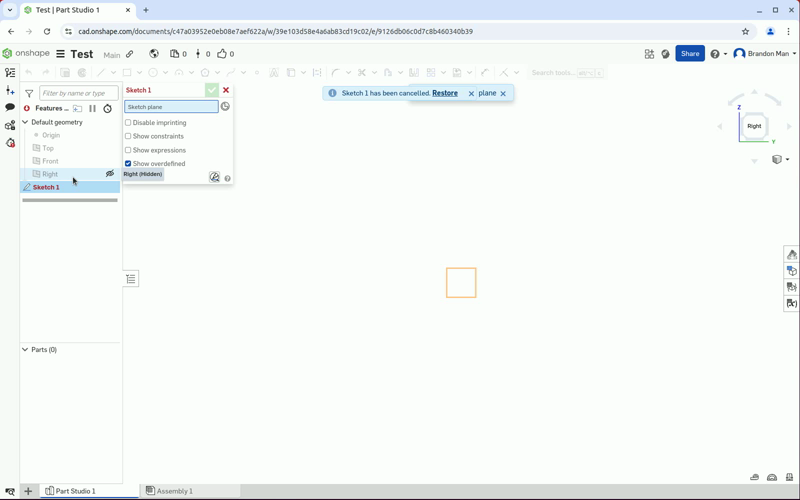
click(73, 176)
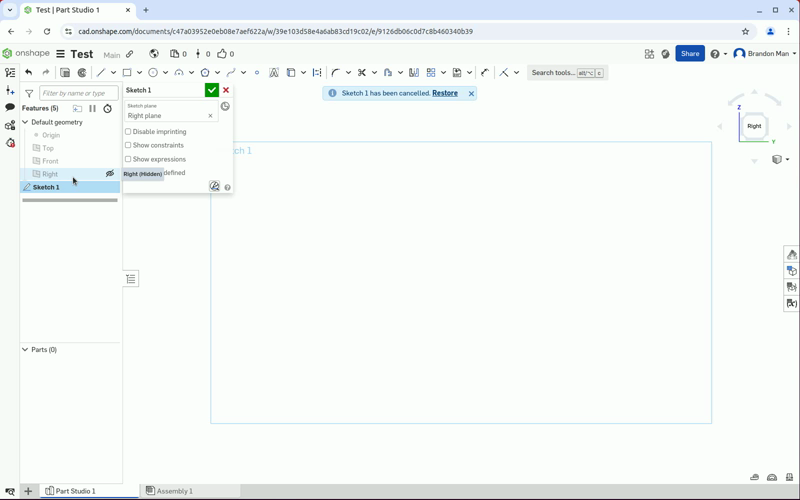
mouse_move(73, 352)
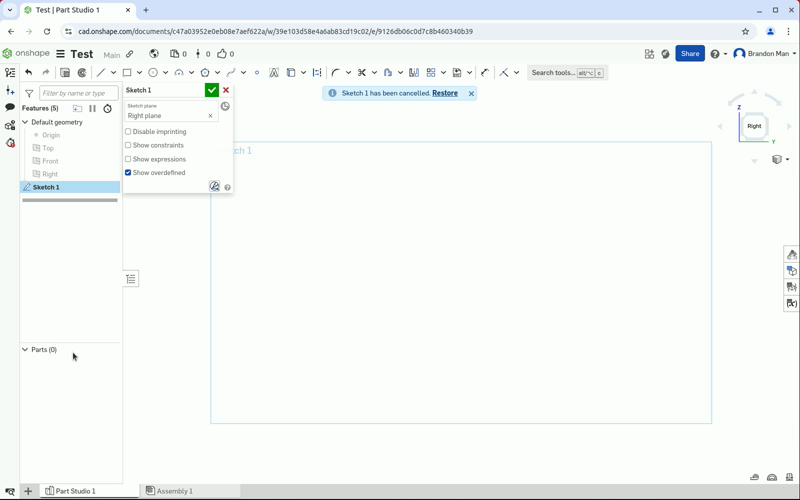
key(y)
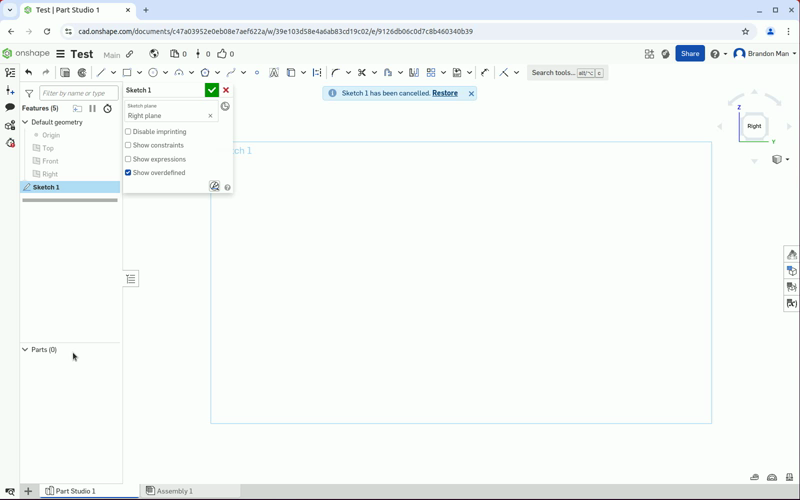
key(l)
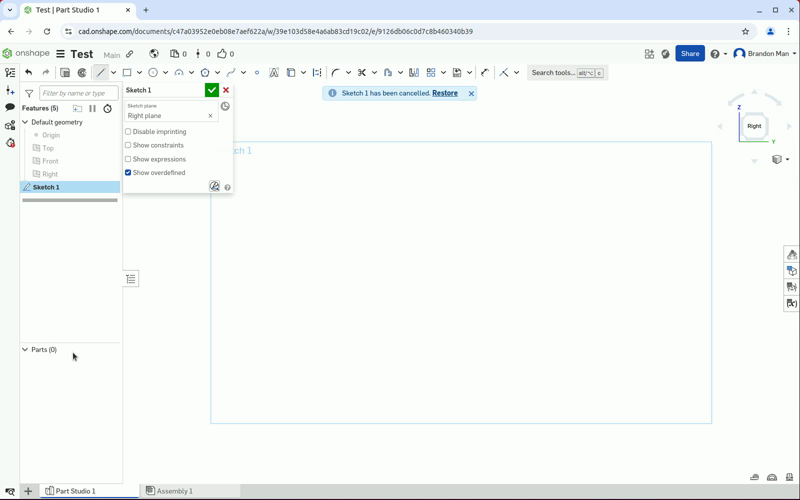
key_down(shift)
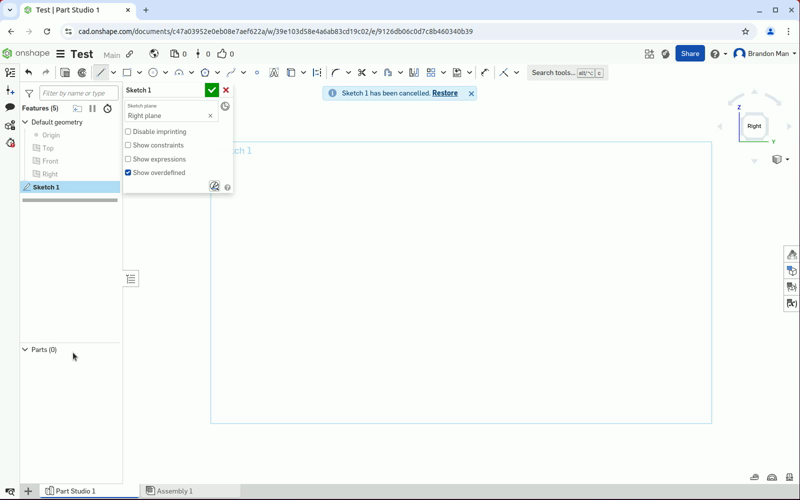
mouse_move(418, 271)
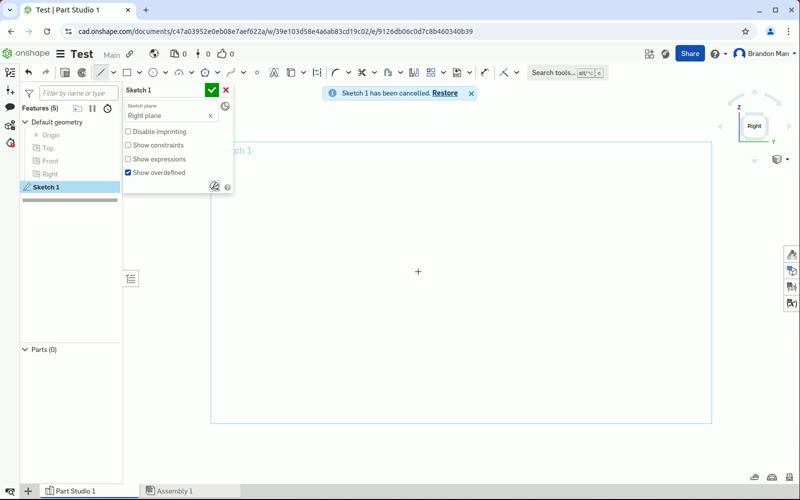
click(418, 271)
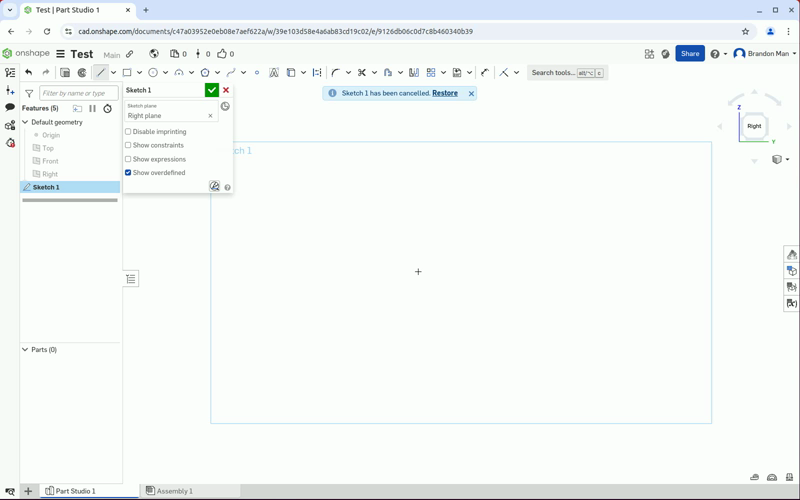
key_up(shift)
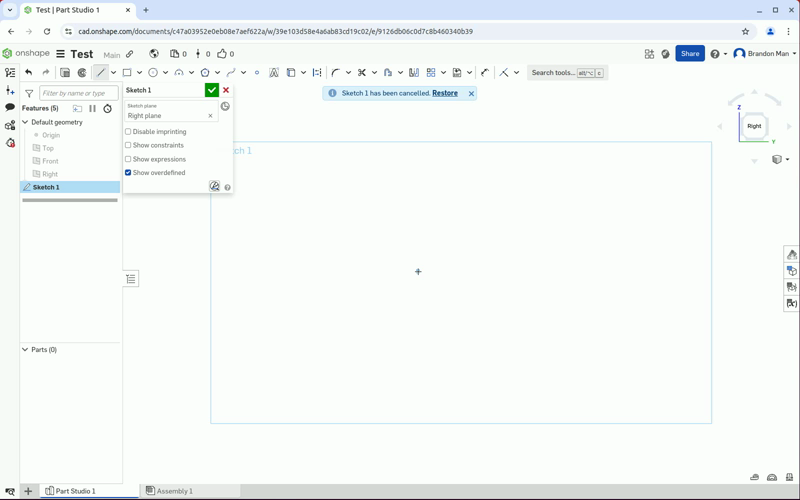
key_down(shift)
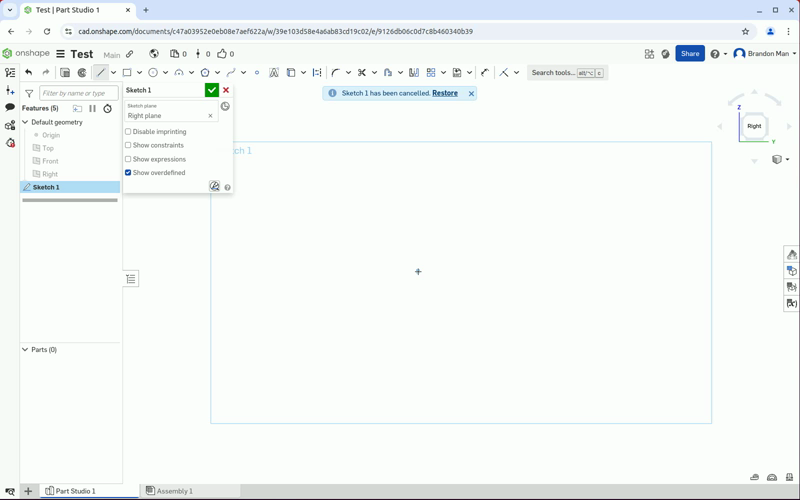
mouse_move(448, 271)
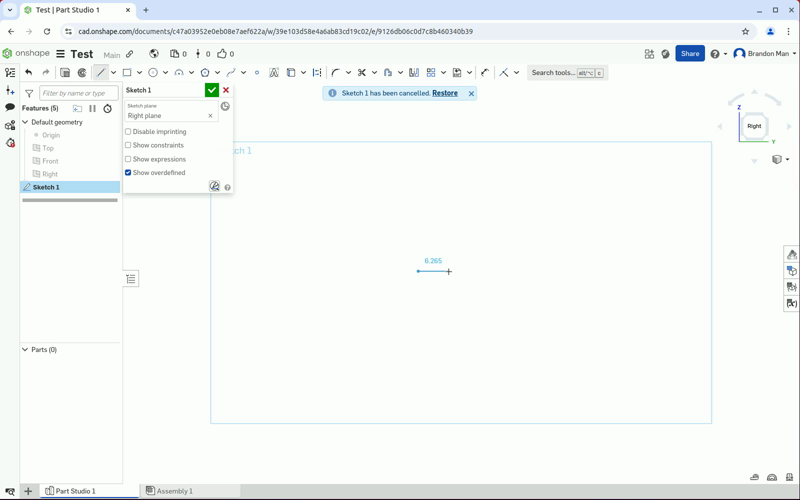
mouse_move(420, 271)
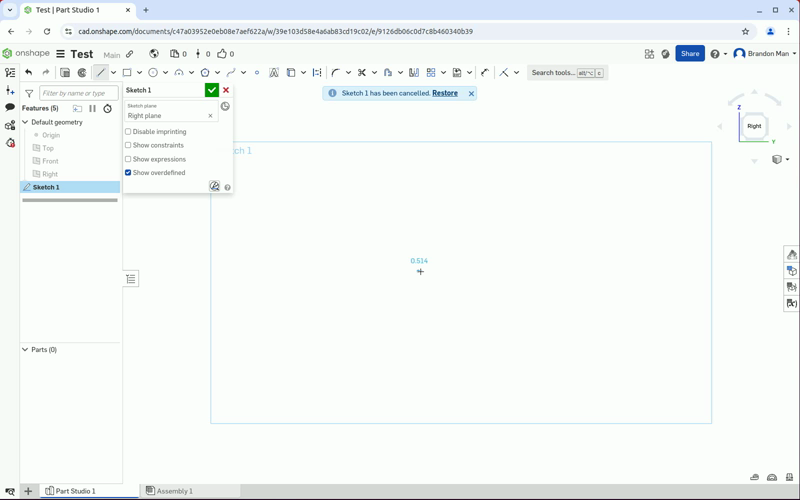
scroll(6)
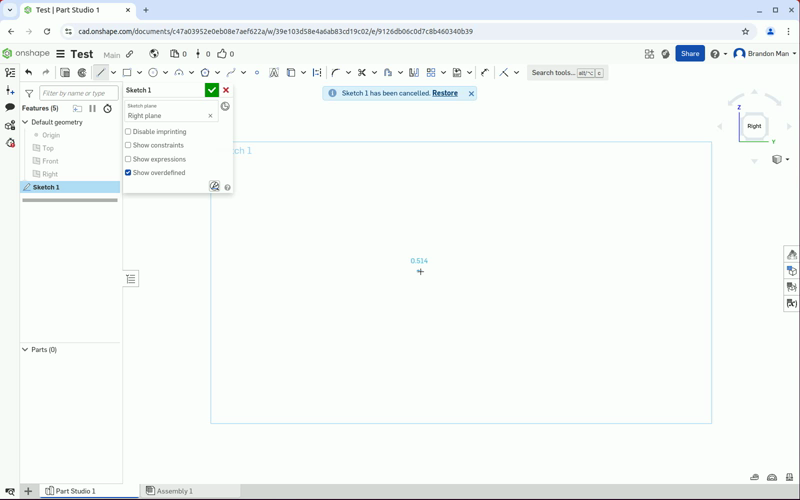
scroll(6)
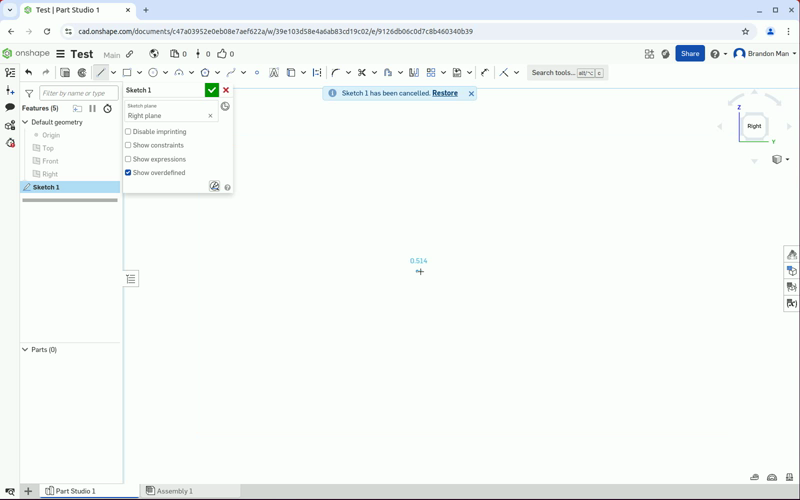
scroll(6)
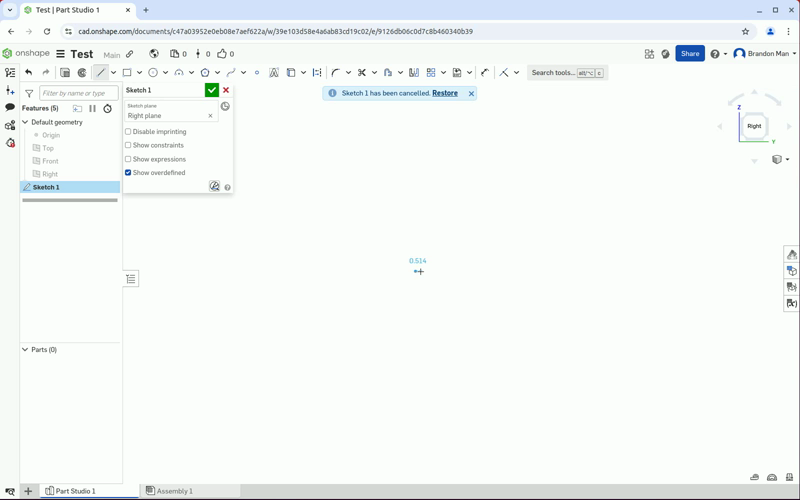
scroll(6)
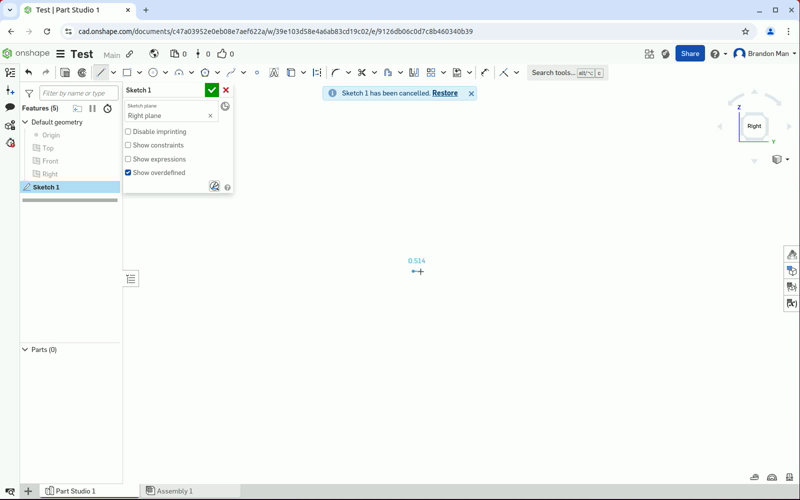
scroll(6)
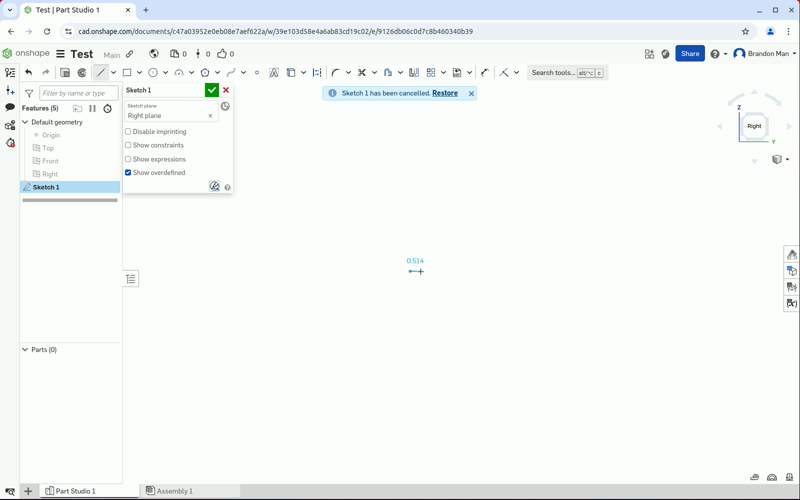
scroll(6)
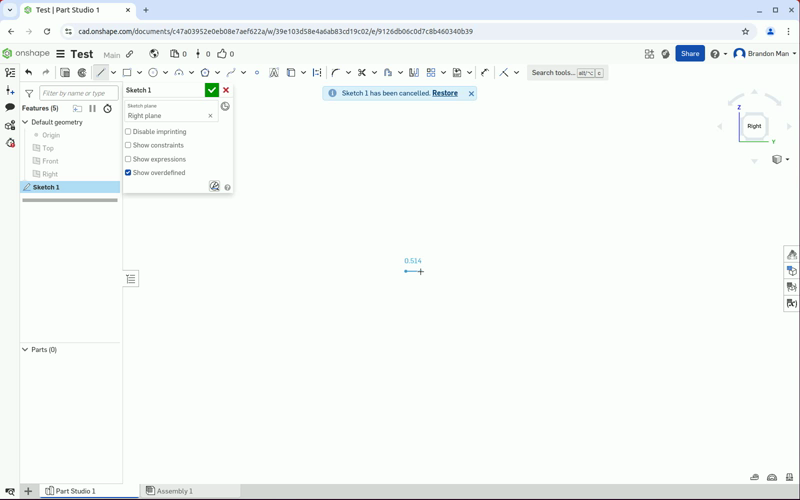
scroll(6)
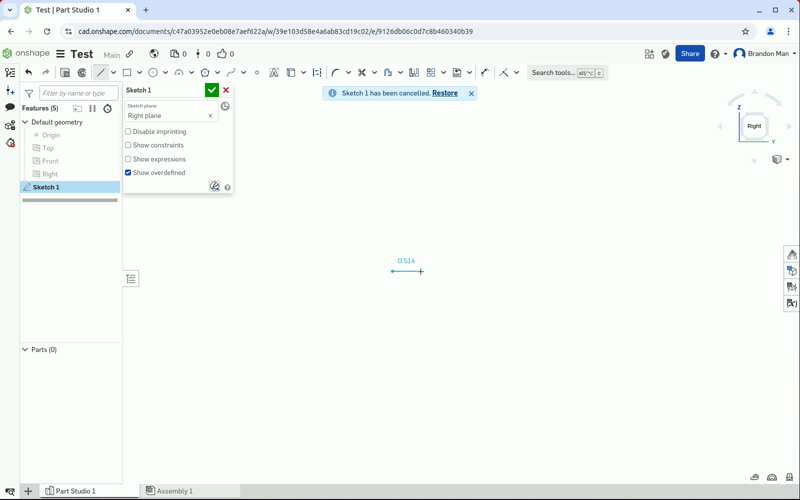
click(420, 271)
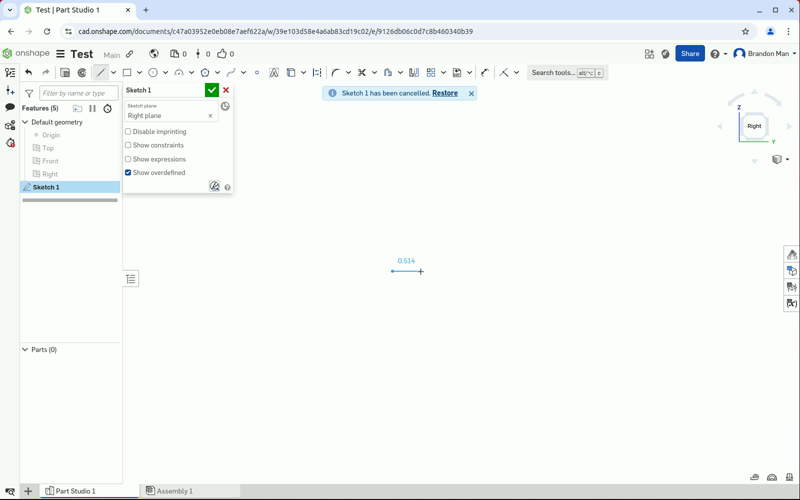
scroll(-6)
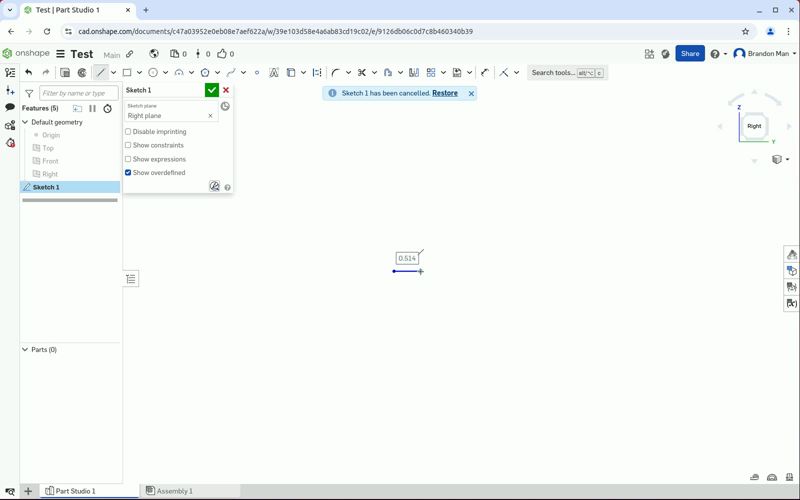
scroll(-6)
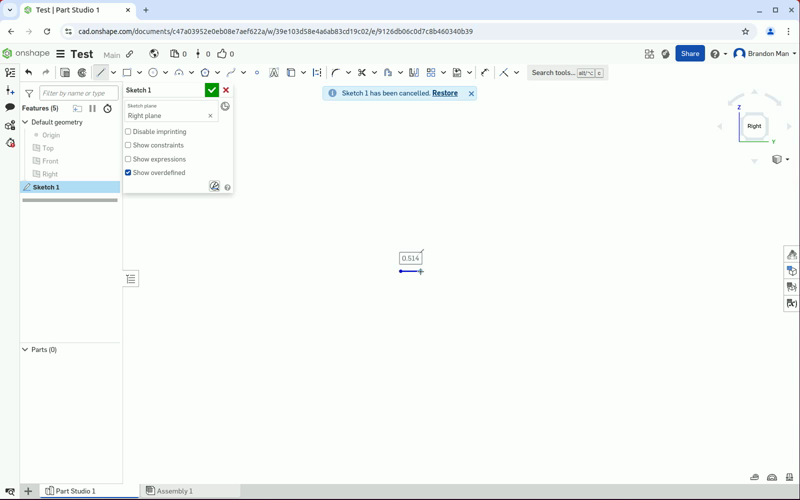
scroll(-6)
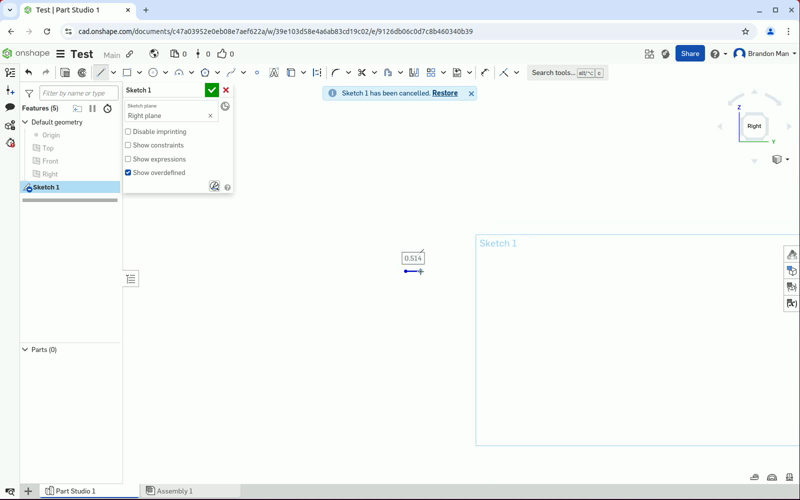
scroll(-6)
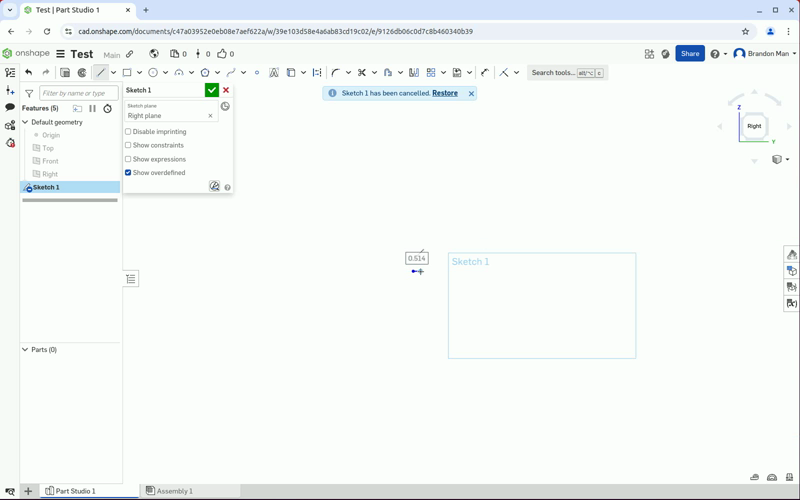
scroll(-6)
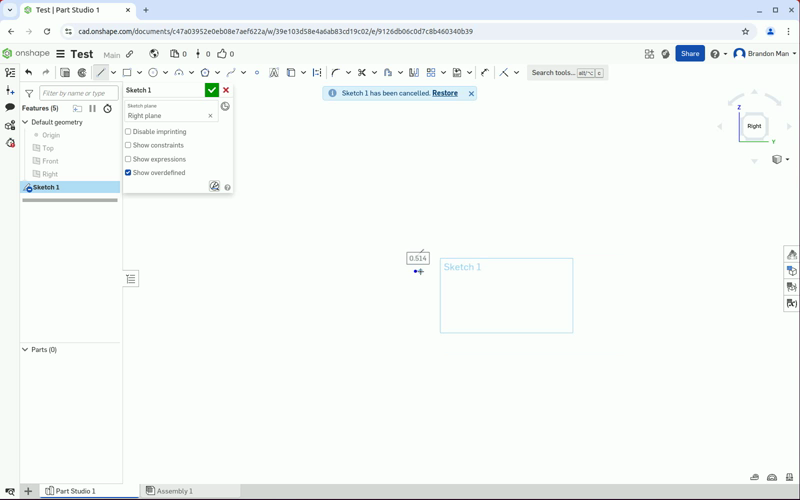
scroll(-6)
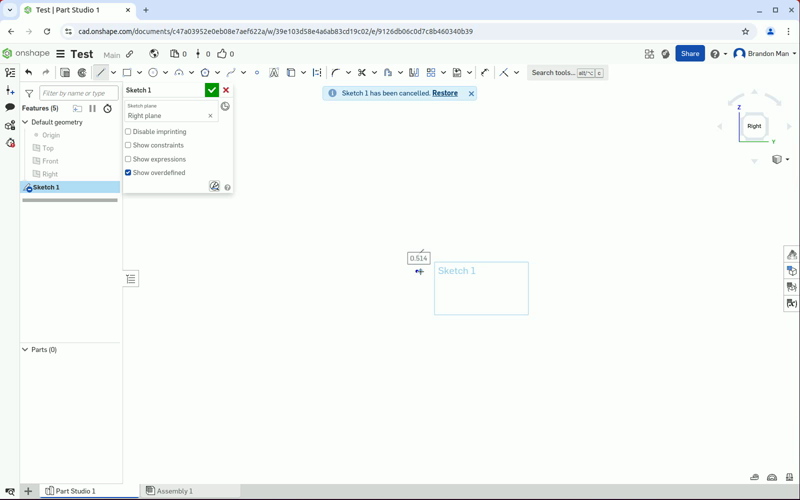
scroll(-6)
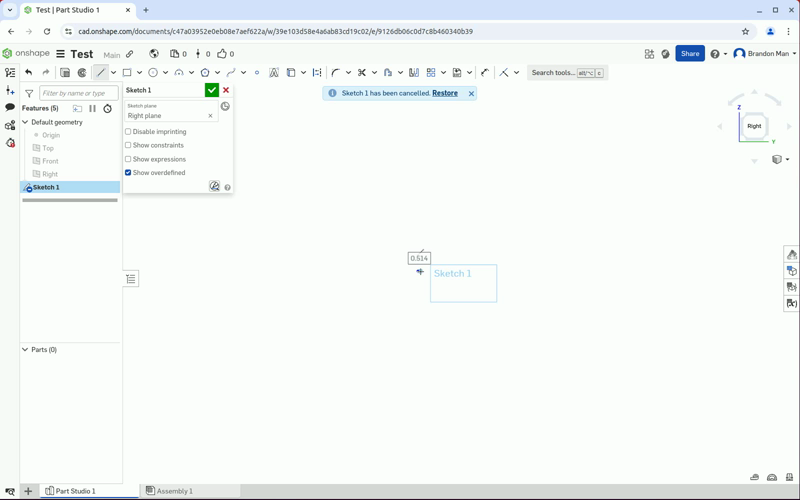
key_up(shift)
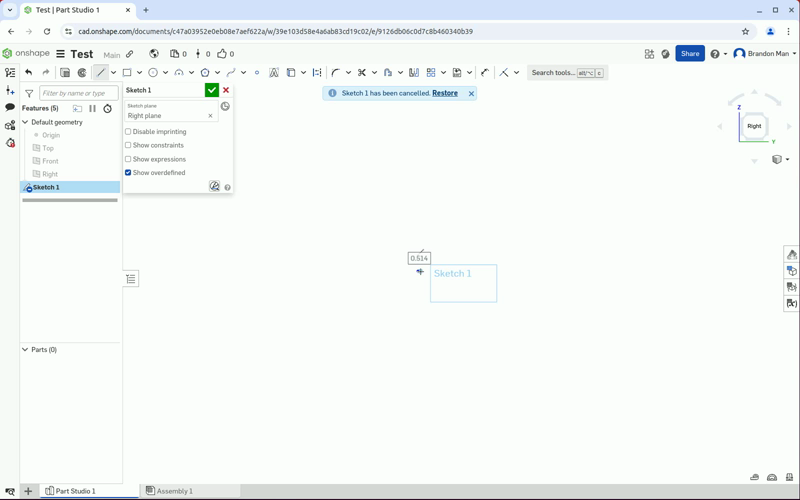
key(esc)
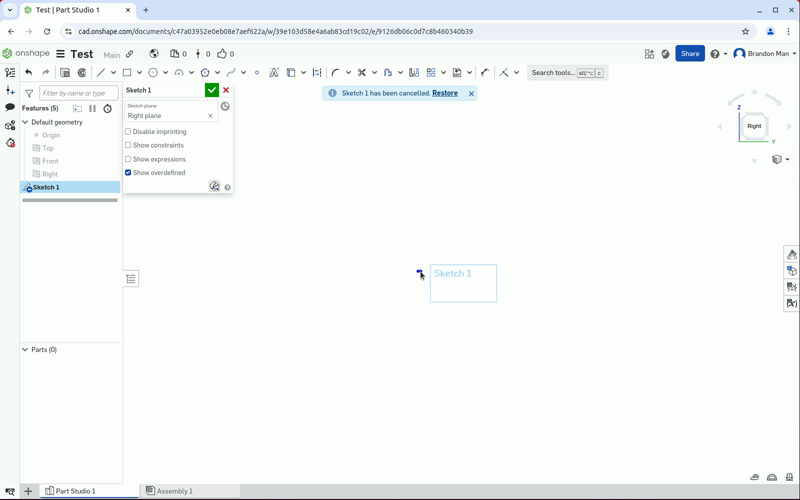
key(a)
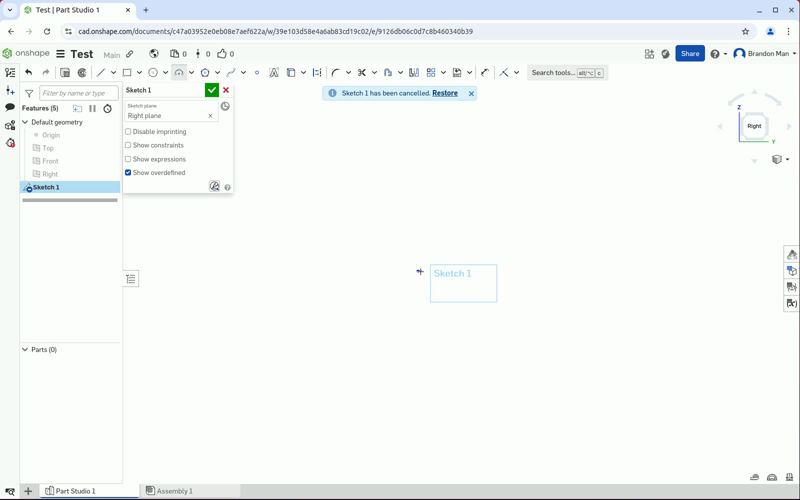
mouse_move(420, 271)
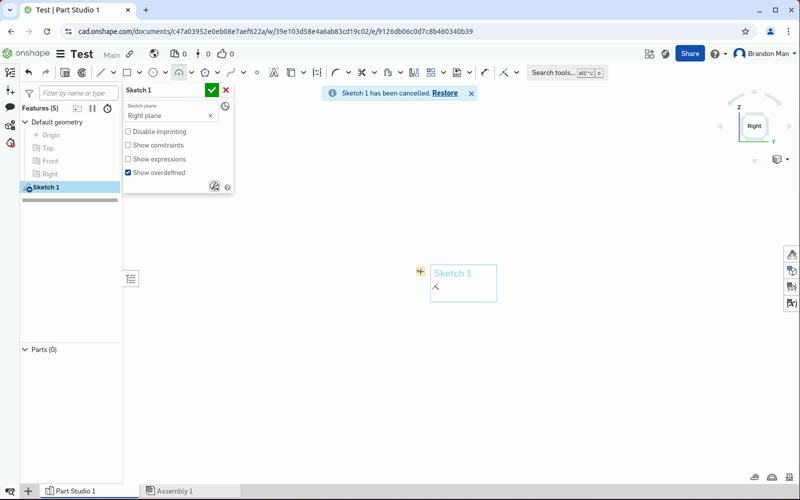
scroll(6)
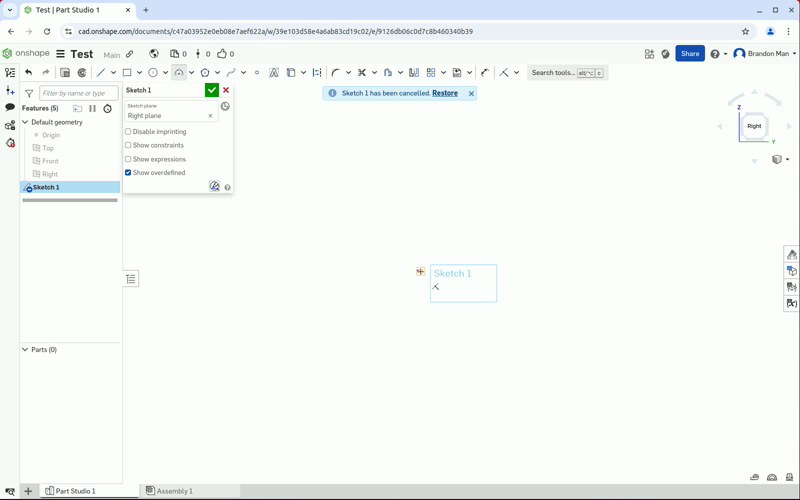
scroll(6)
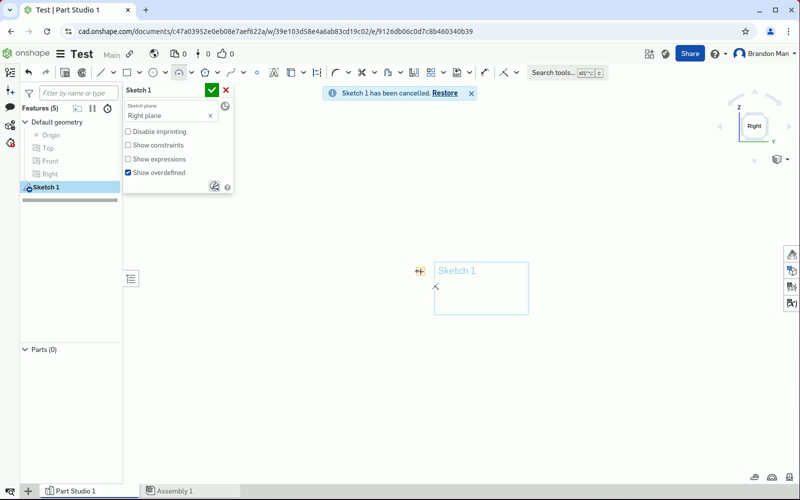
scroll(6)
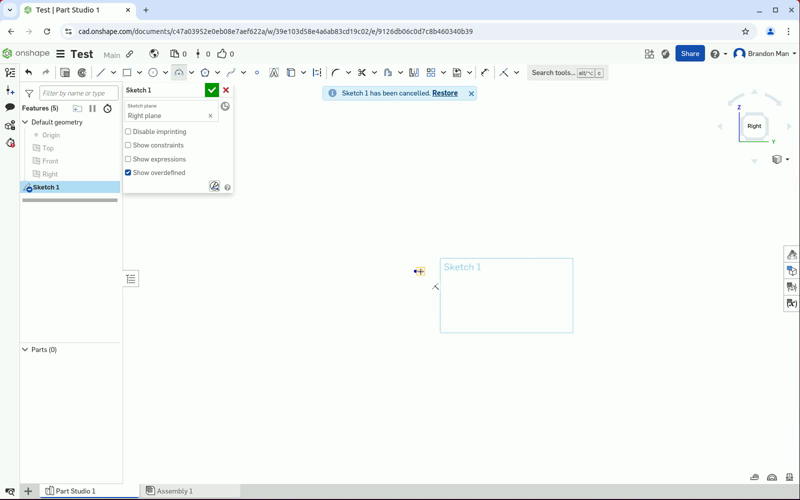
scroll(6)
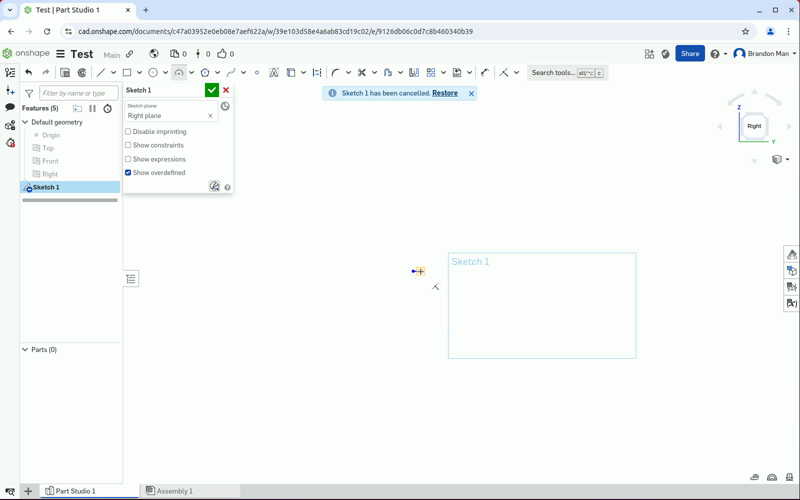
scroll(6)
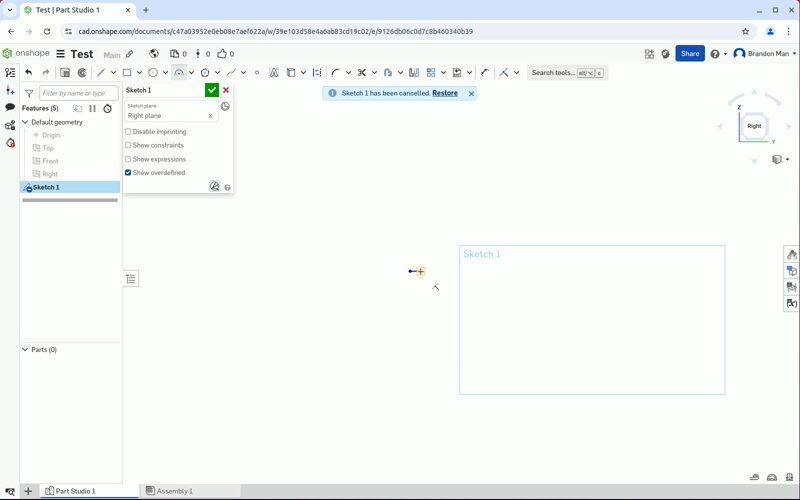
scroll(6)
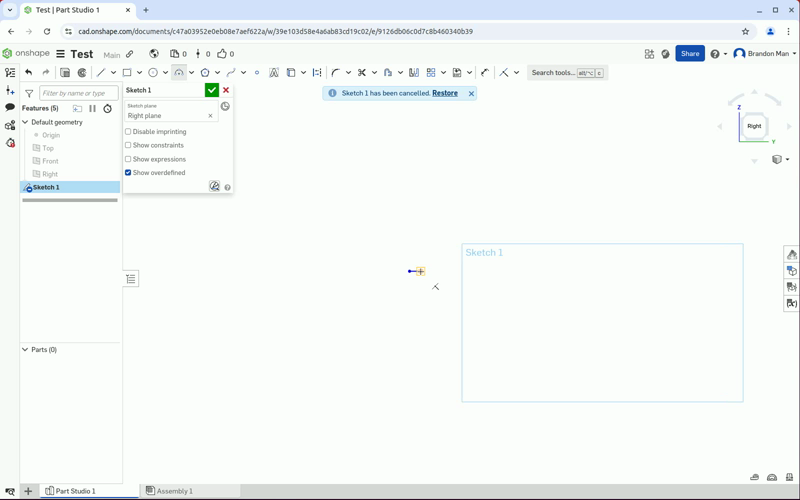
scroll(6)
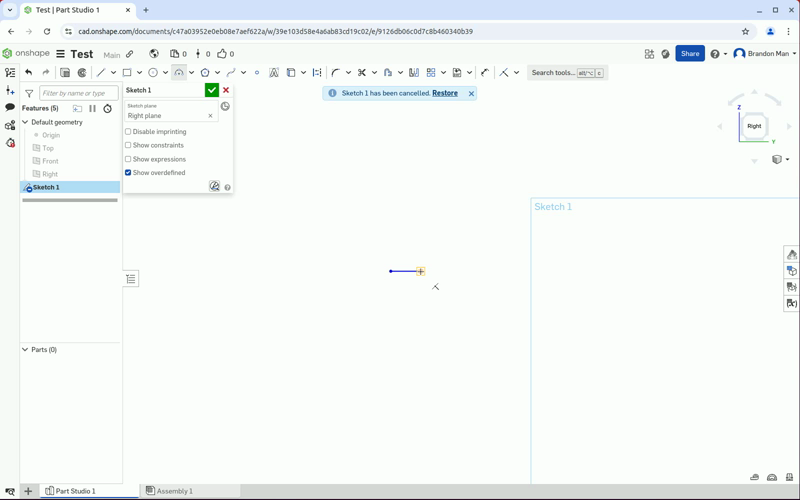
click(420, 271)
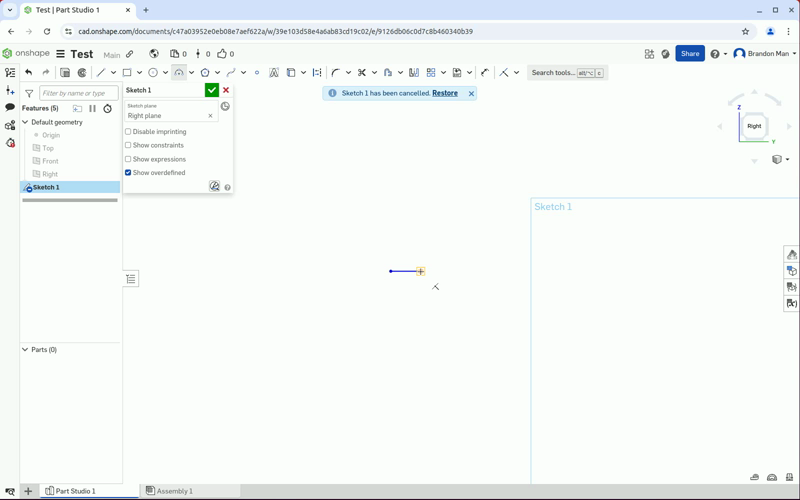
scroll(-6)
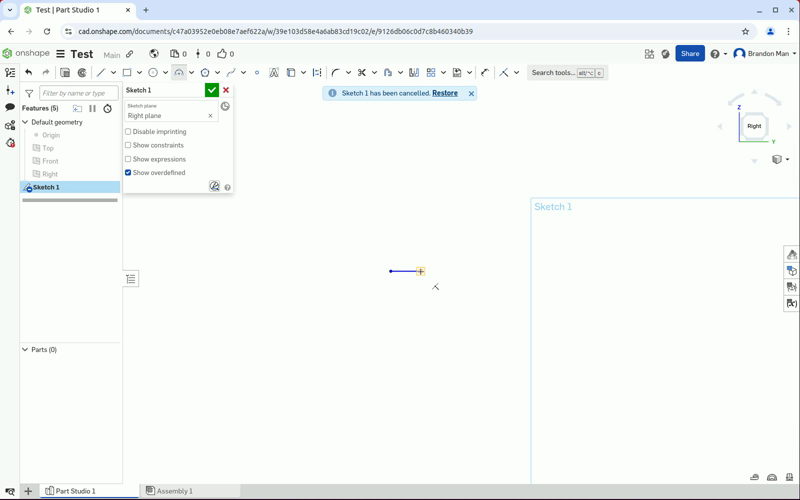
scroll(-6)
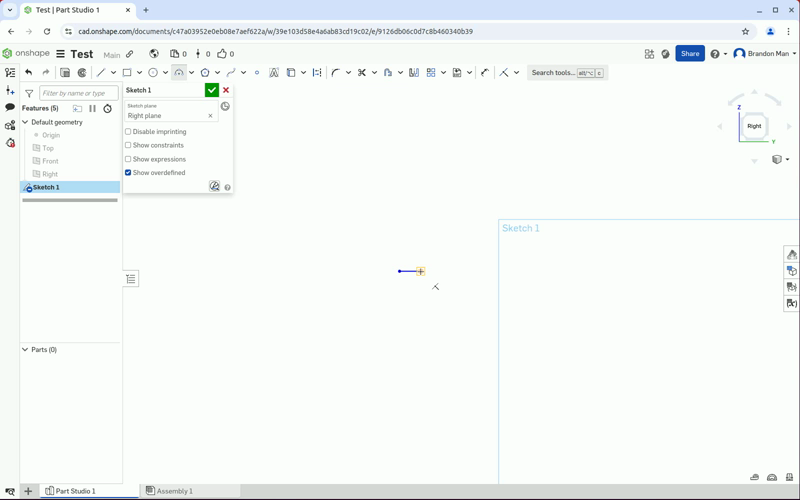
scroll(-6)
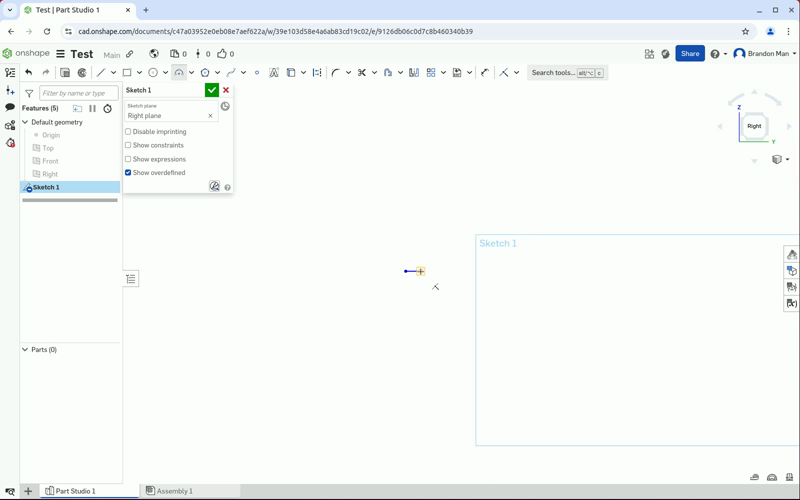
scroll(-6)
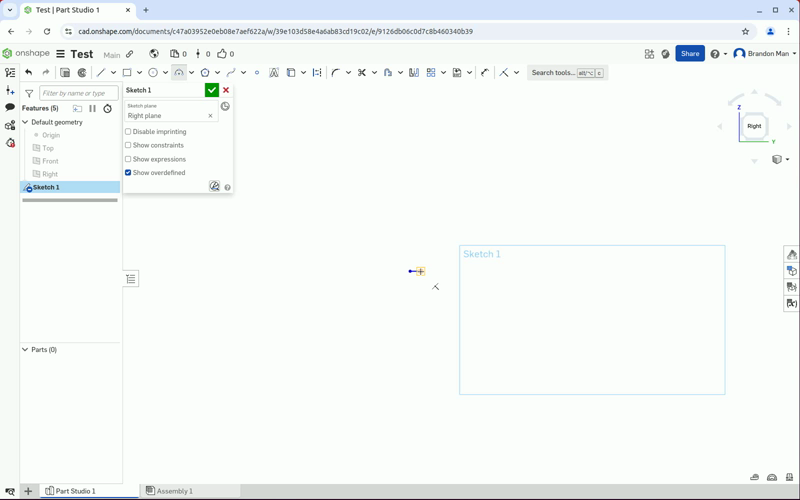
scroll(-6)
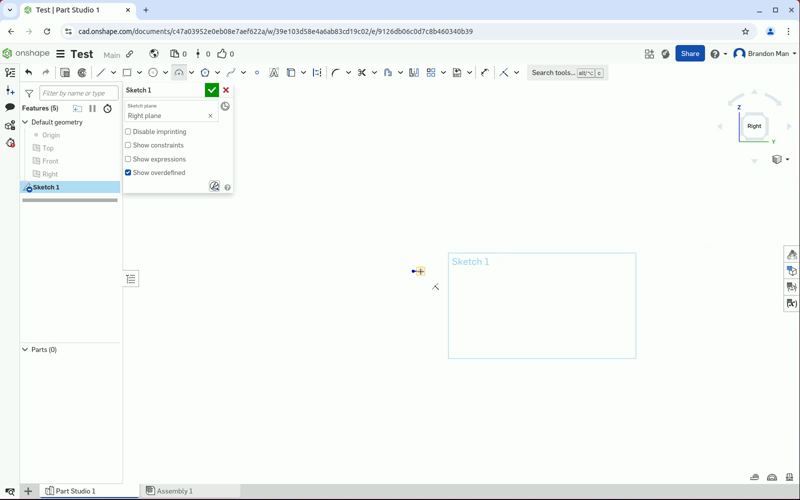
scroll(-6)
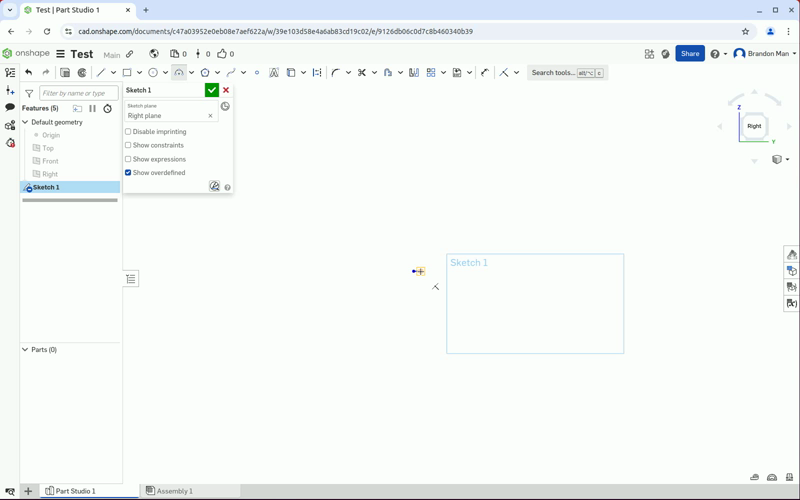
scroll(-6)
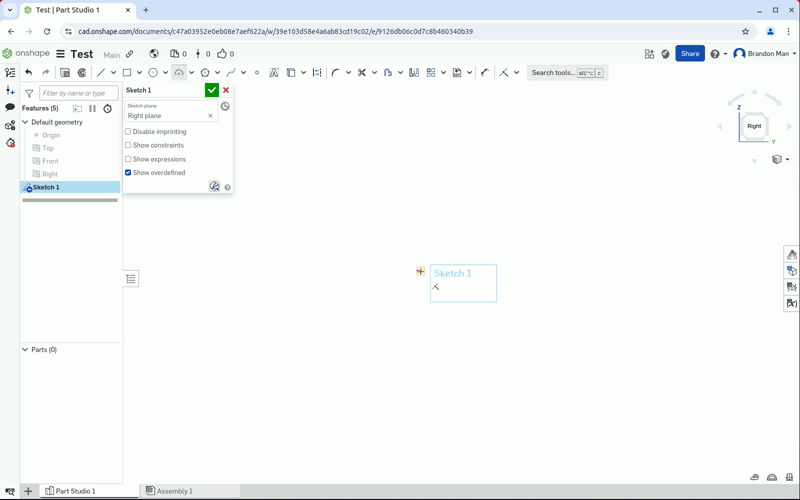
key_down(shift)
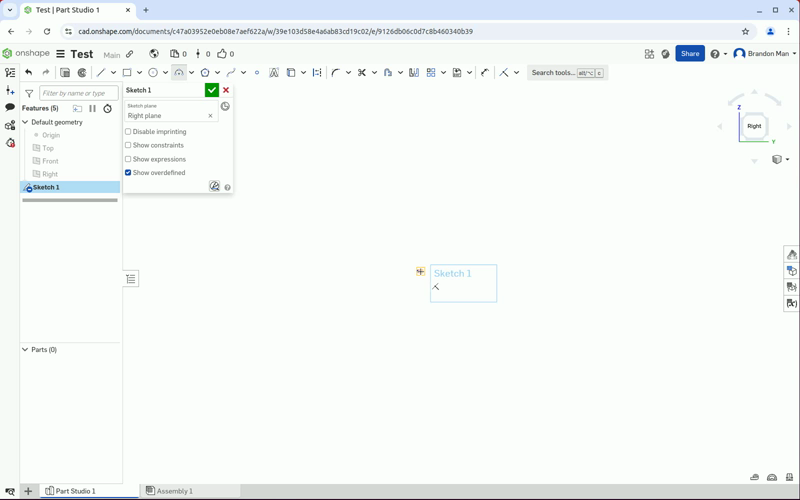
mouse_move(422, 272)
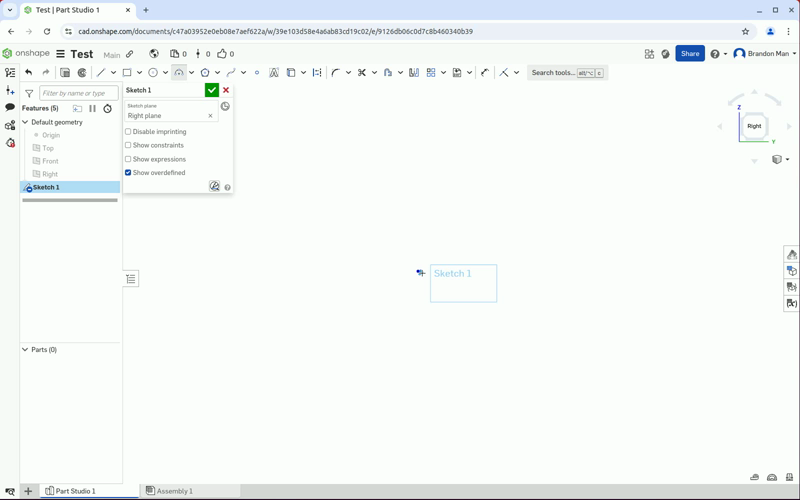
scroll(6)
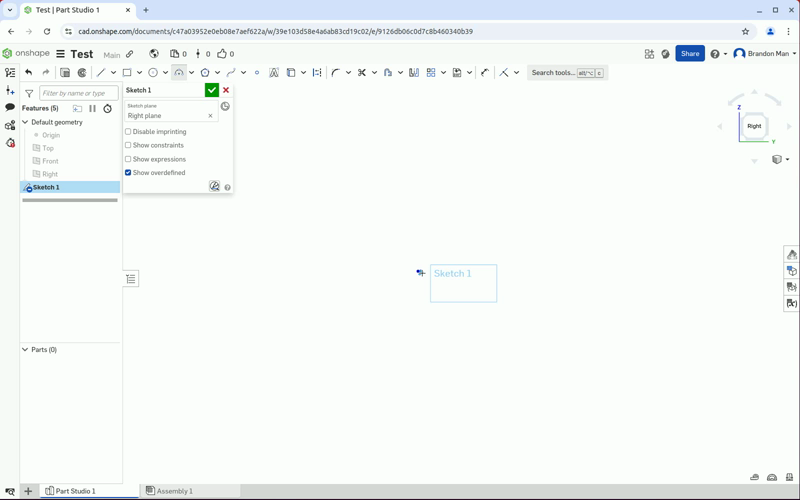
scroll(6)
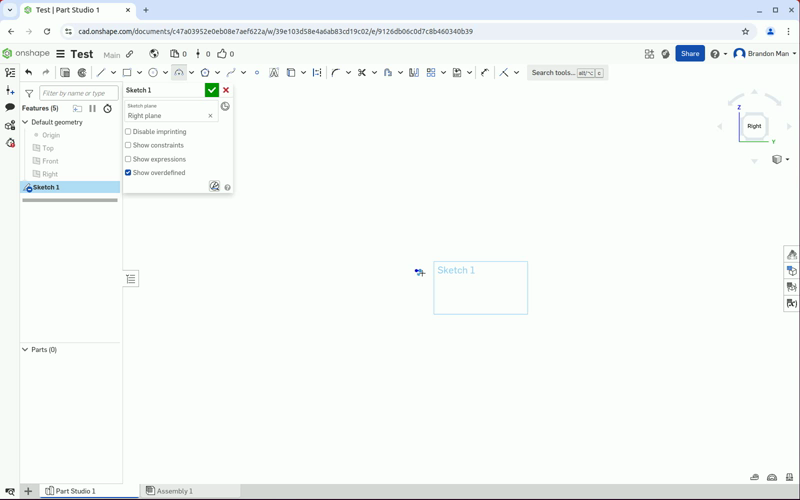
scroll(6)
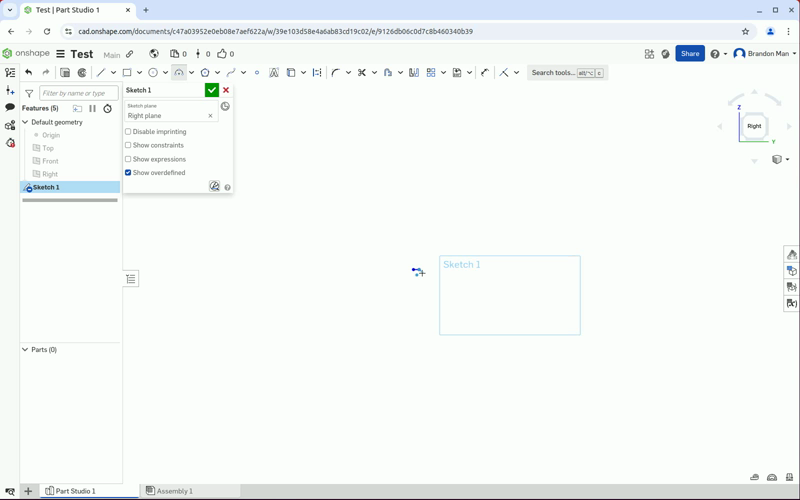
scroll(6)
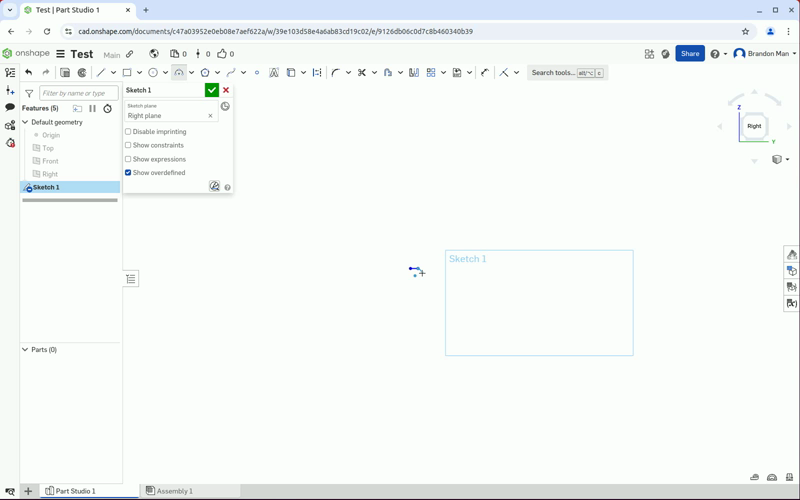
scroll(6)
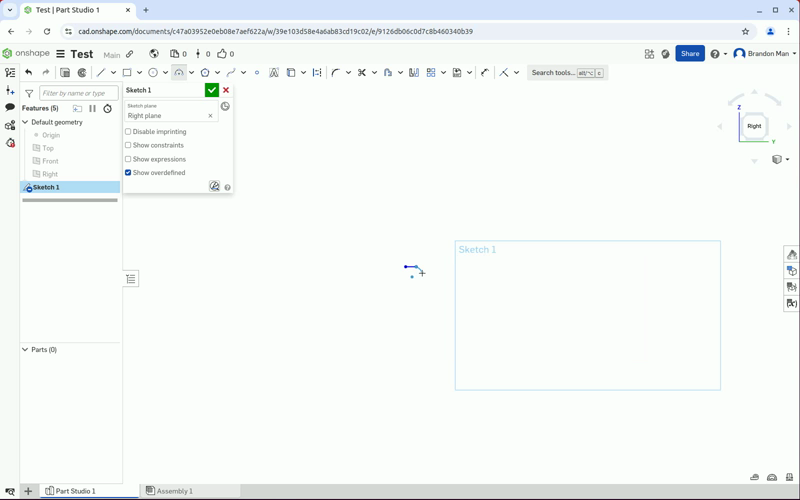
scroll(6)
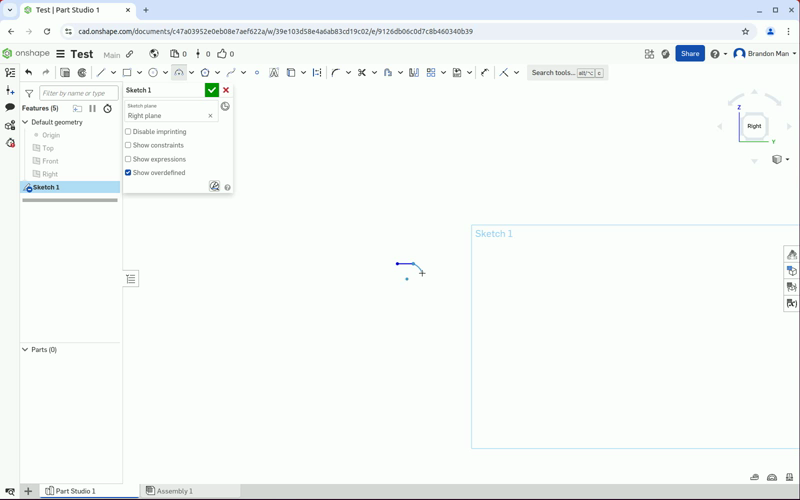
scroll(6)
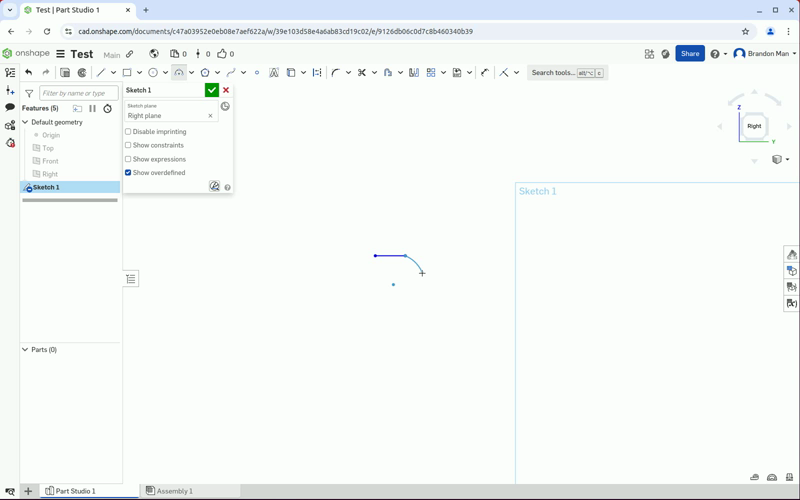
click(422, 272)
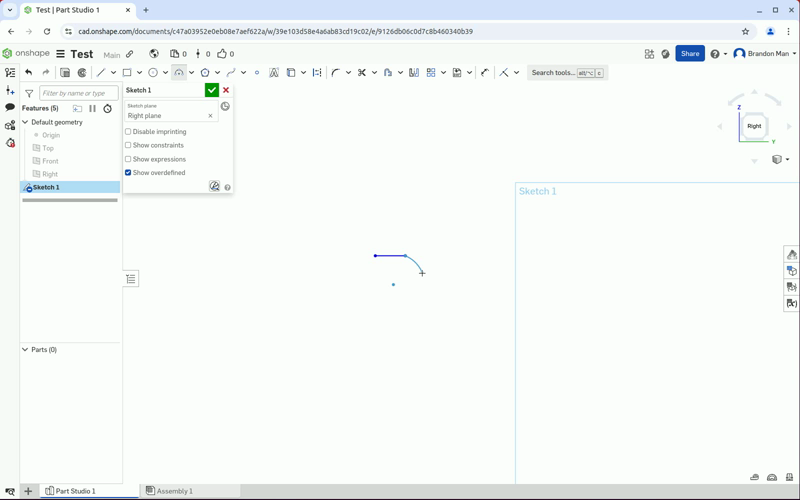
scroll(-6)
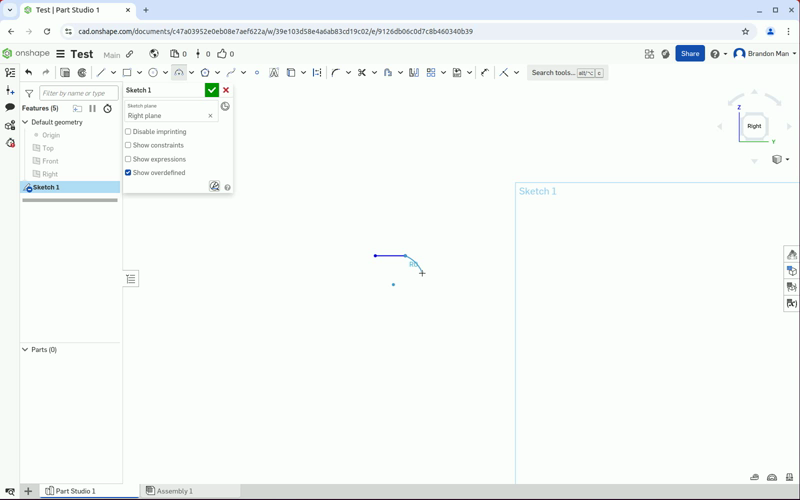
scroll(-6)
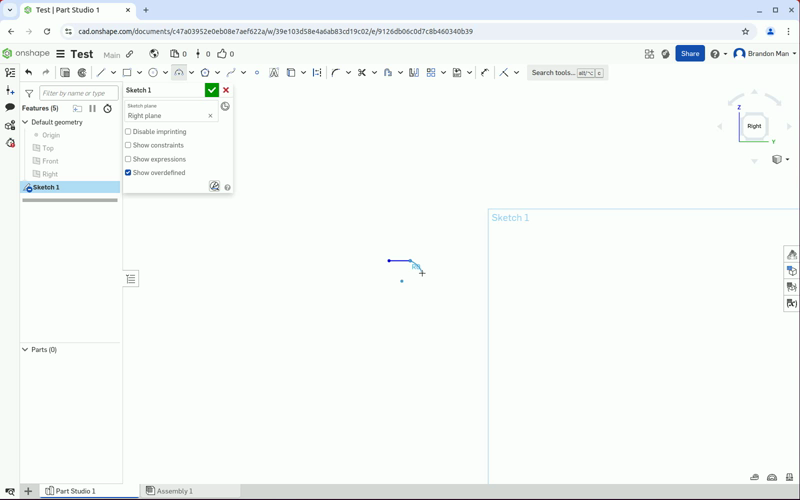
scroll(-6)
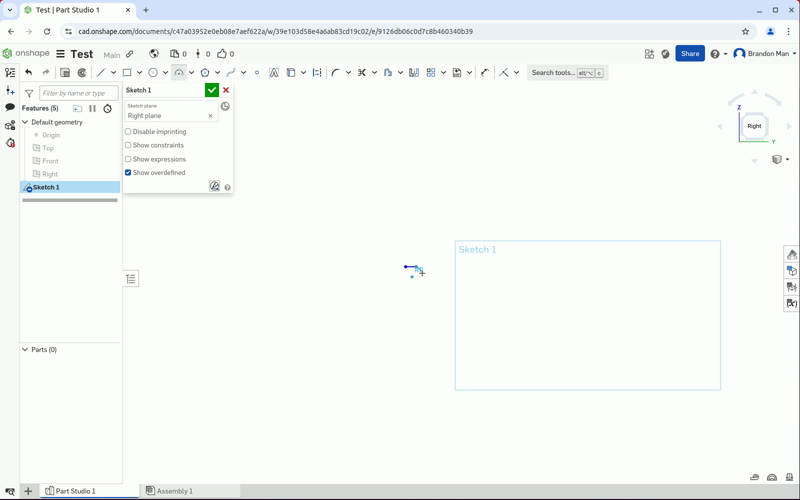
scroll(-6)
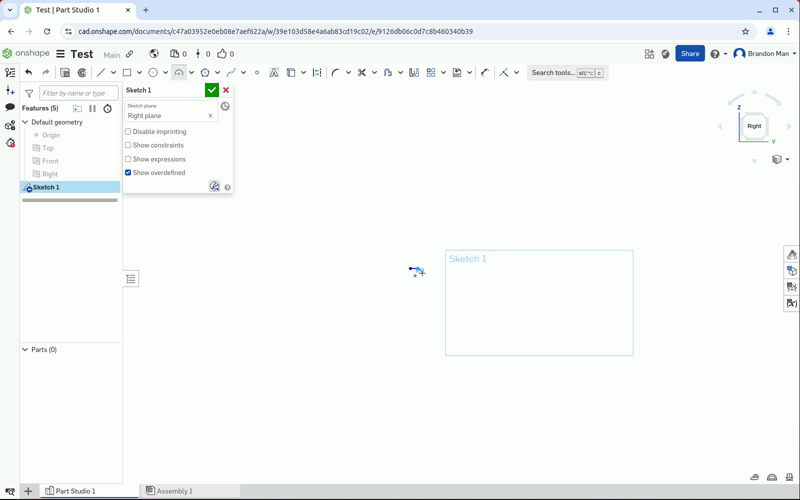
scroll(-6)
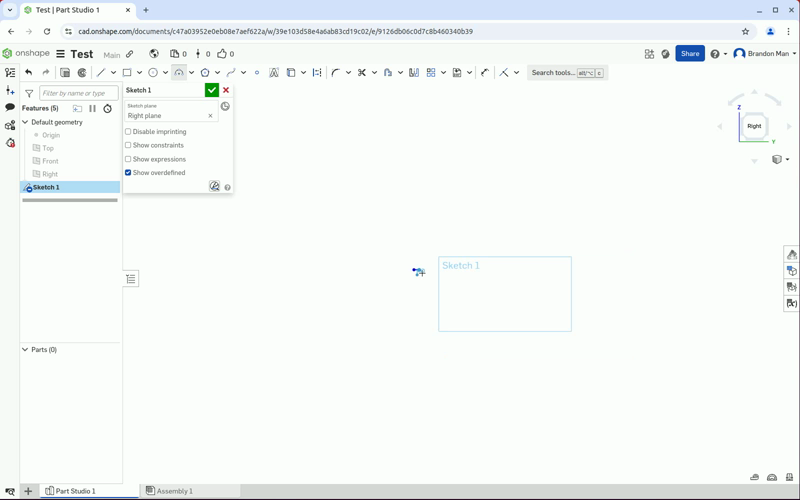
scroll(-6)
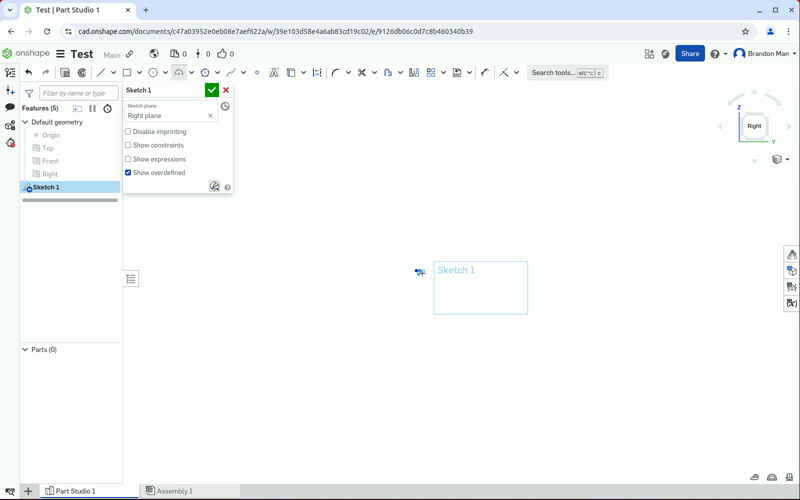
scroll(-6)
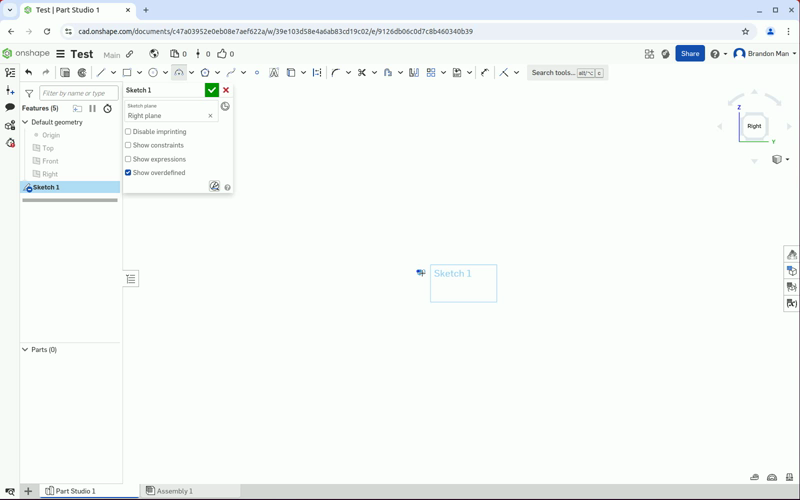
mouse_move(421, 271)
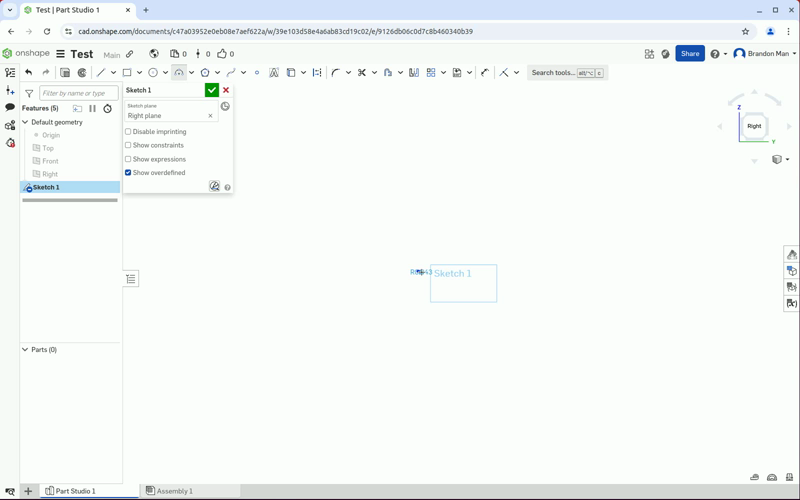
scroll(6)
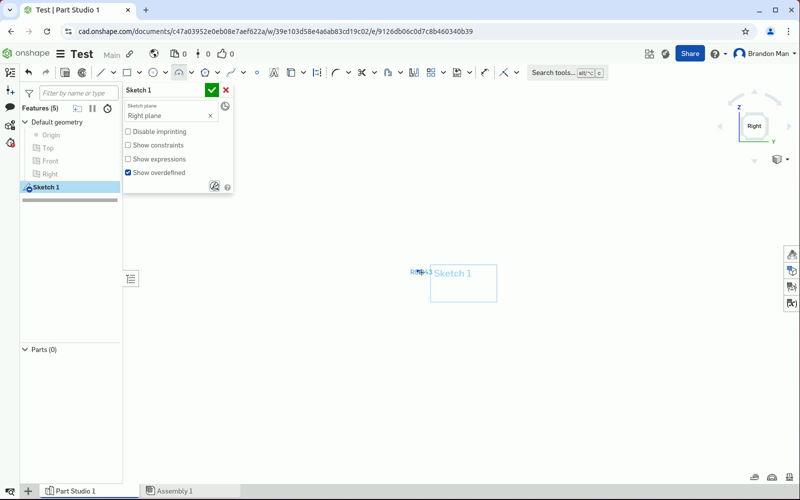
scroll(6)
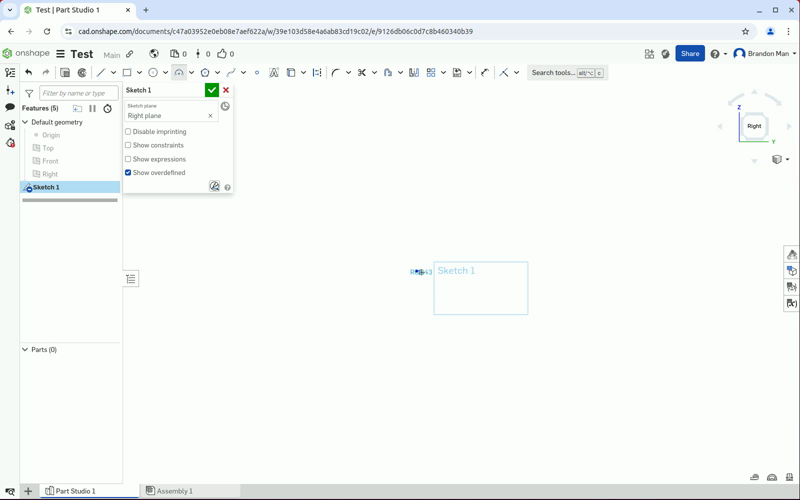
scroll(6)
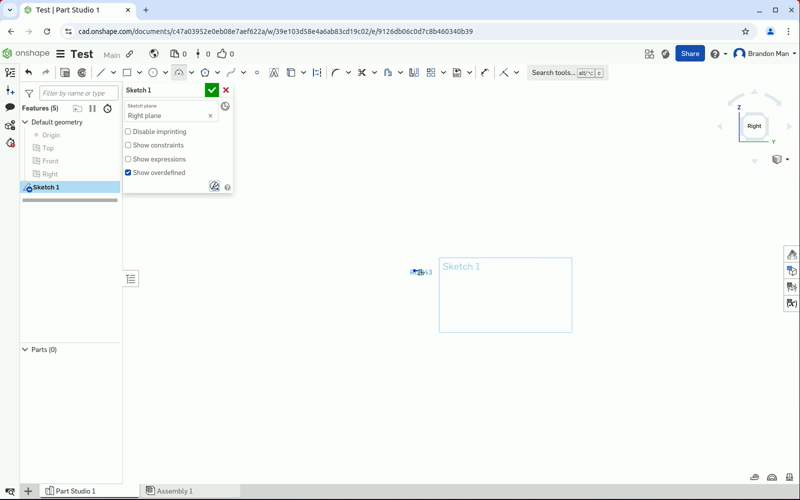
scroll(6)
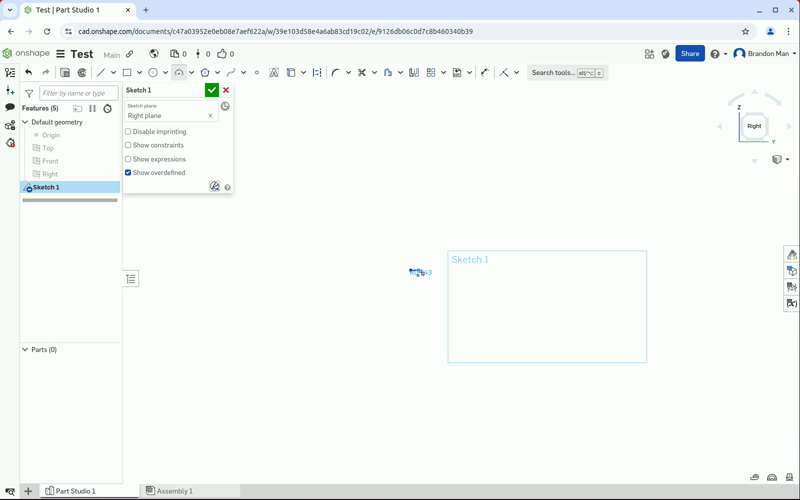
scroll(6)
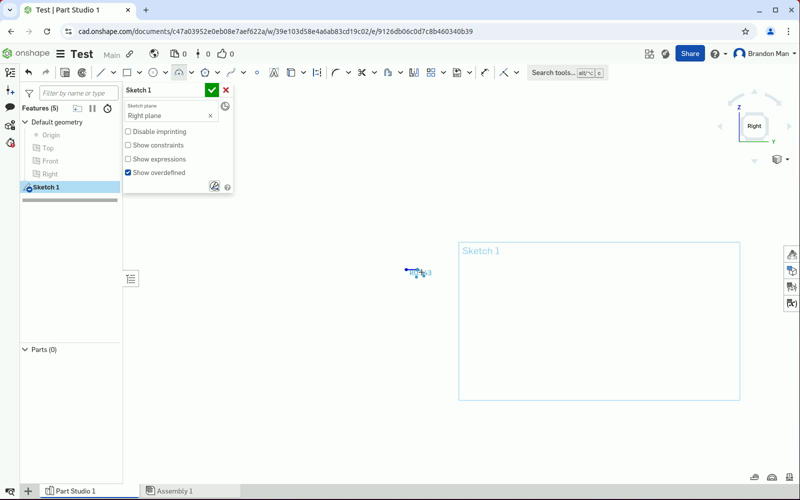
scroll(6)
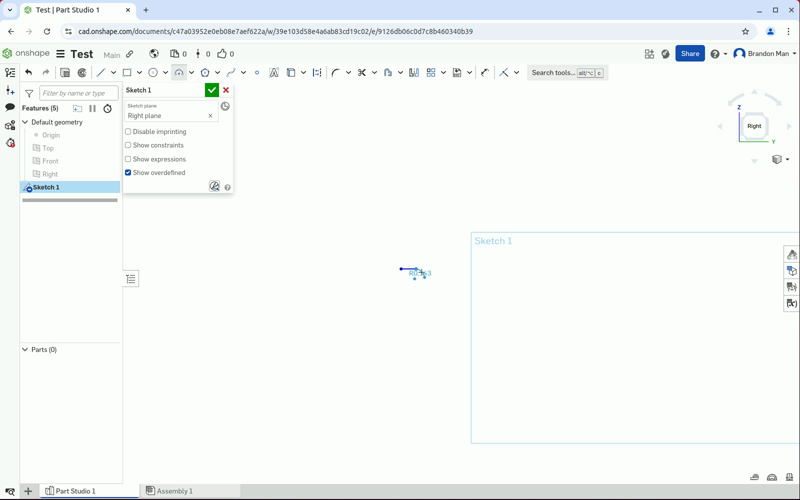
scroll(6)
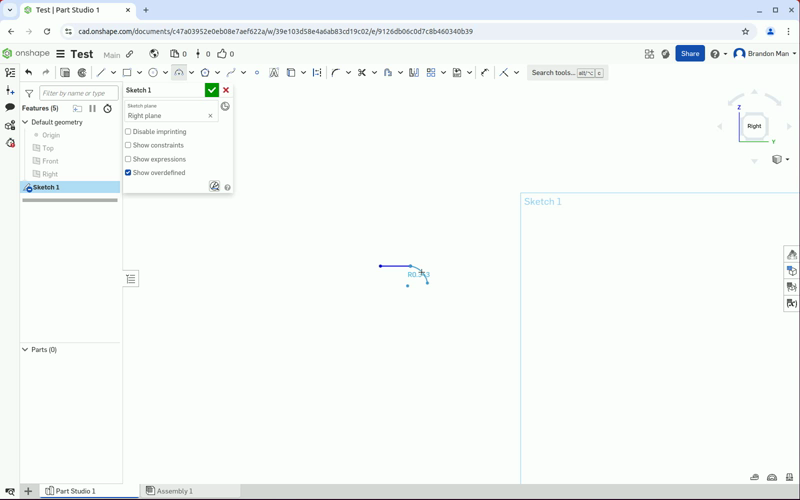
click(421, 271)
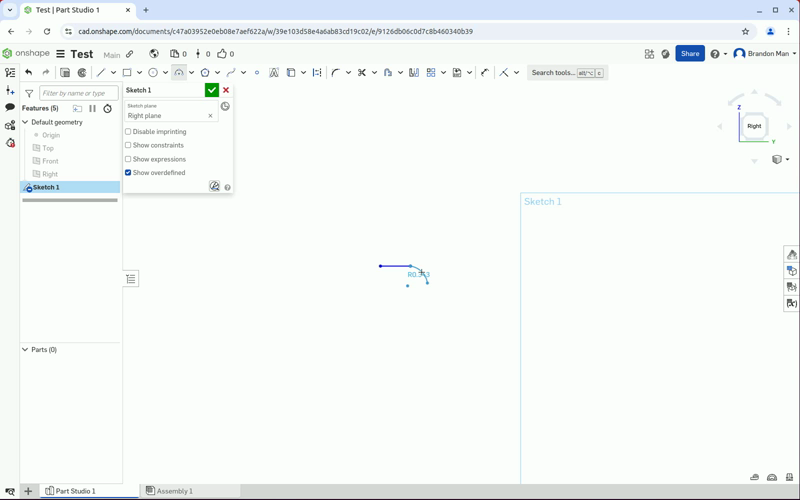
scroll(-6)
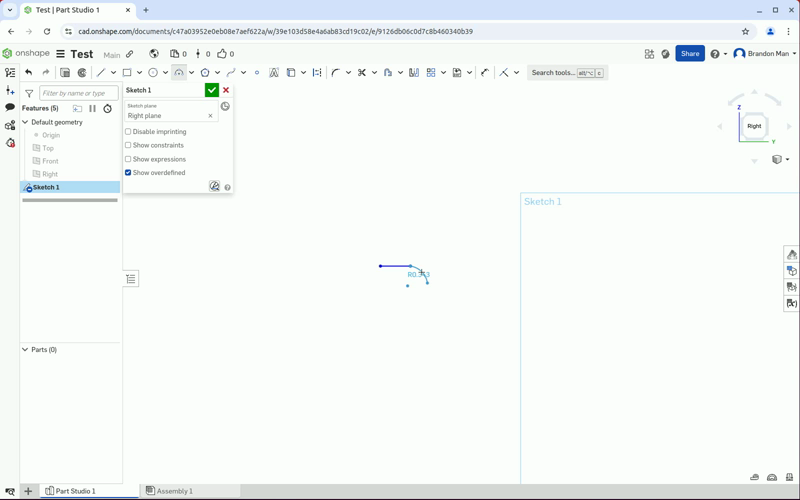
scroll(-6)
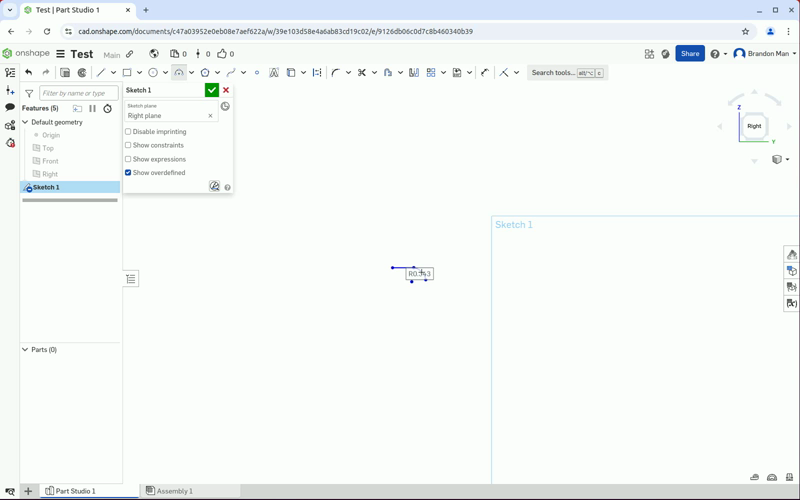
scroll(-6)
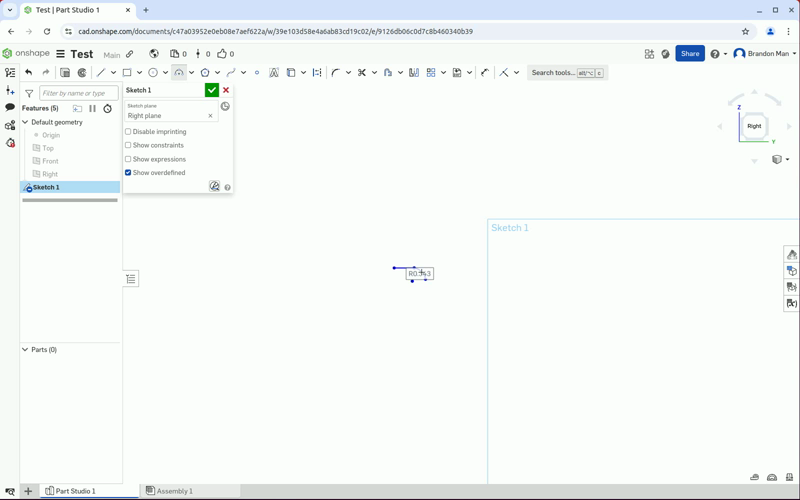
scroll(-6)
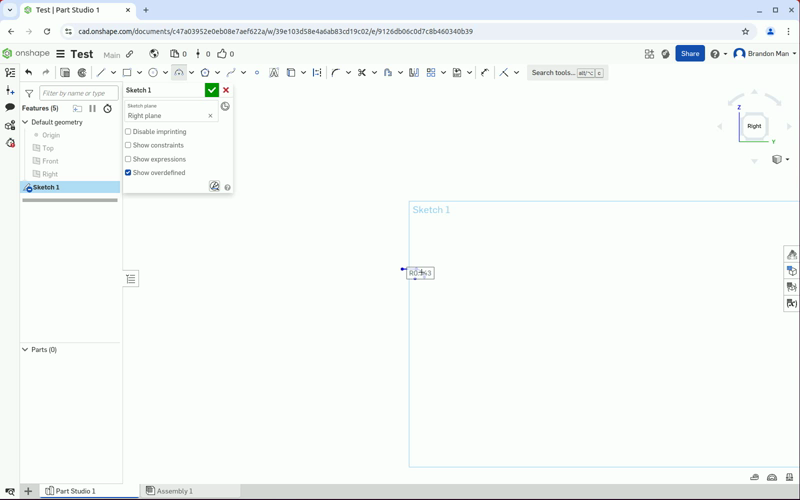
scroll(-6)
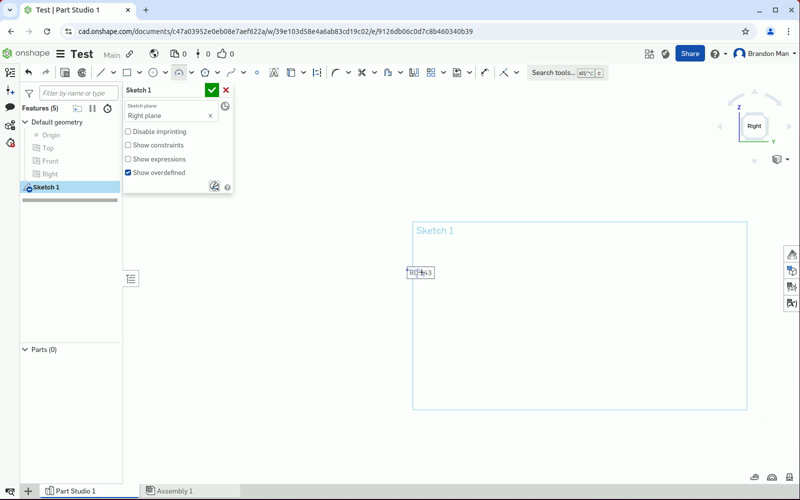
scroll(-6)
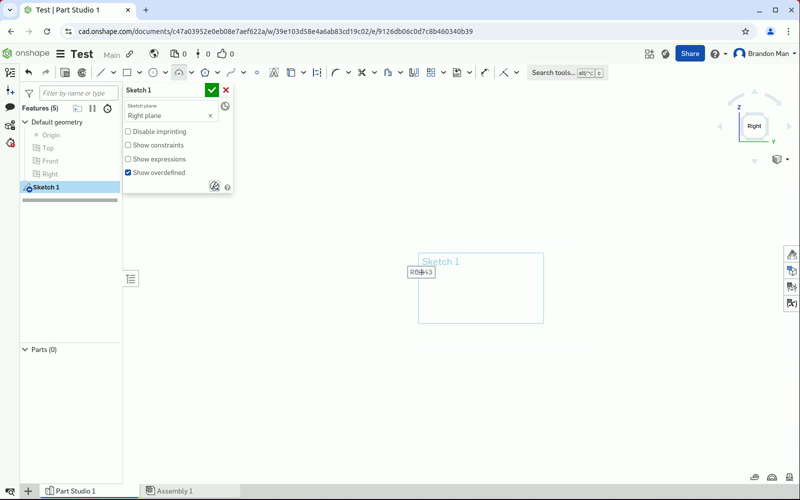
scroll(-6)
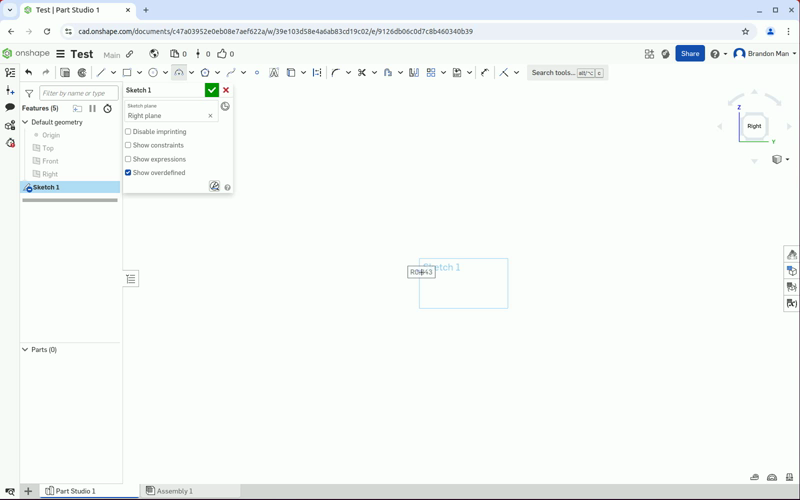
key_up(shift)
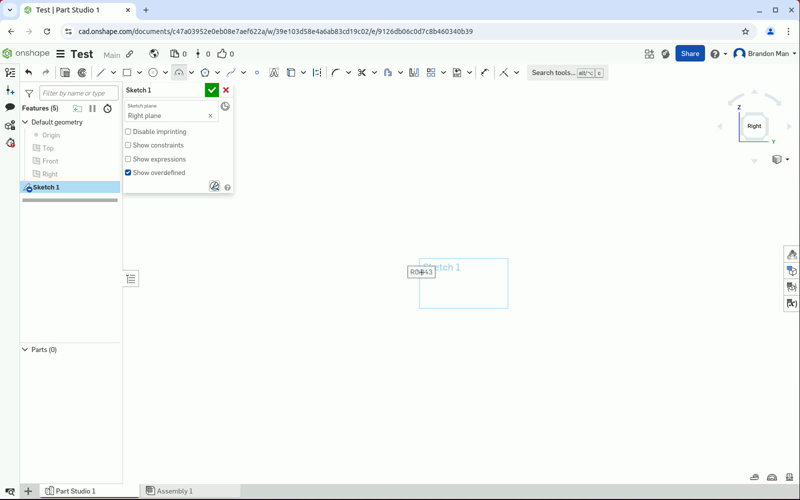
key(esc)
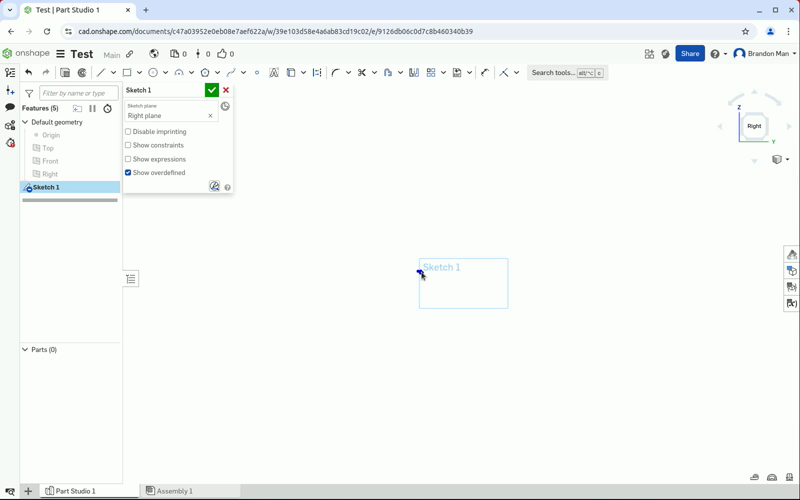
key(l)
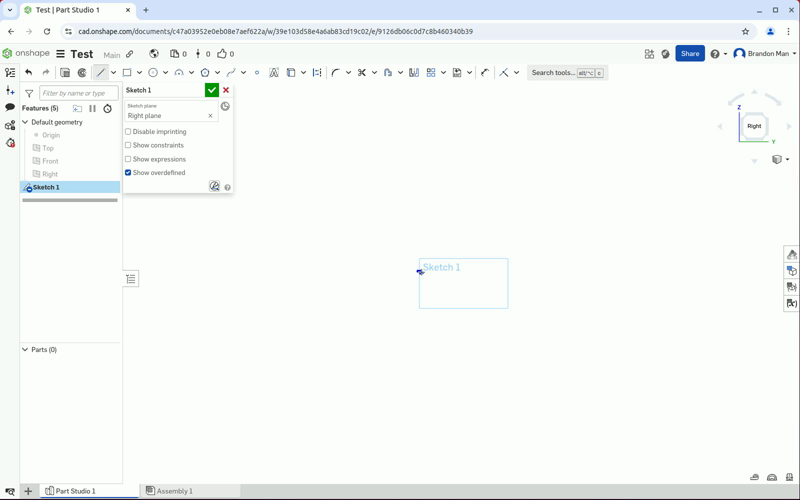
mouse_move(422, 272)
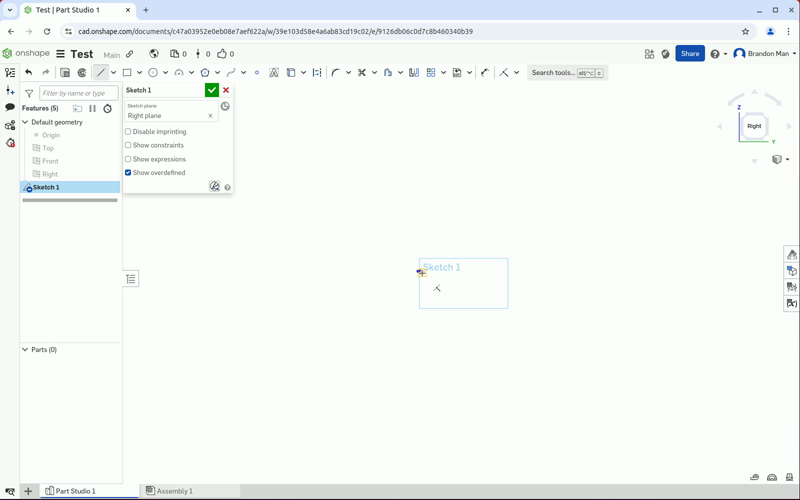
scroll(6)
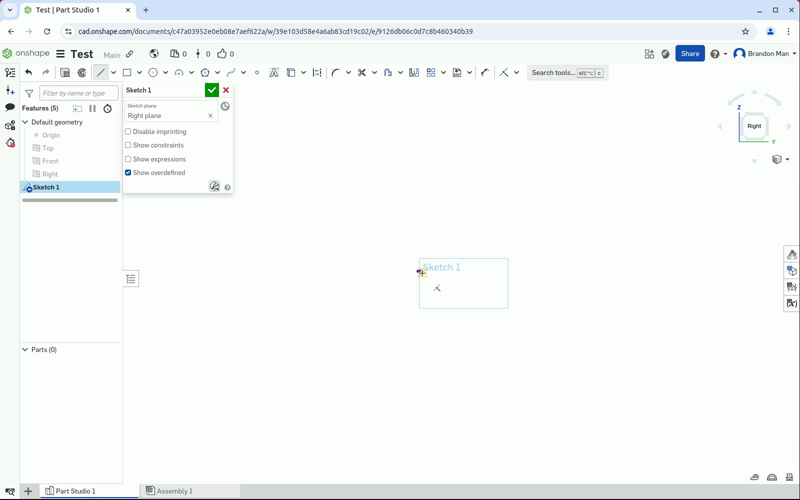
scroll(6)
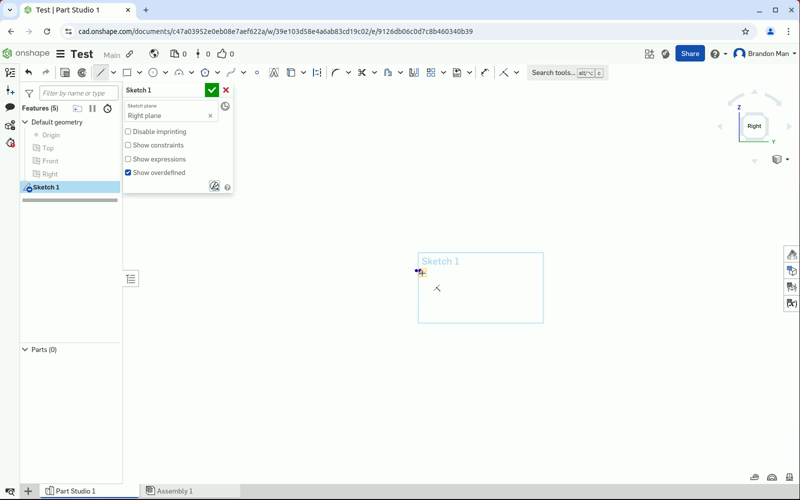
scroll(6)
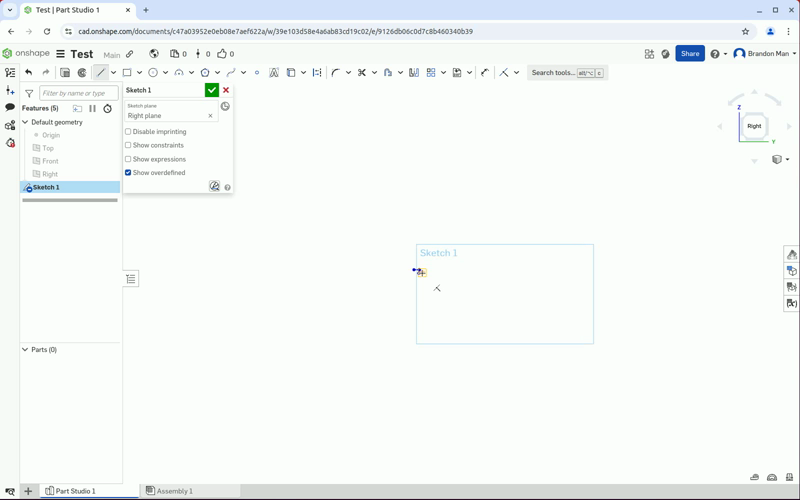
scroll(6)
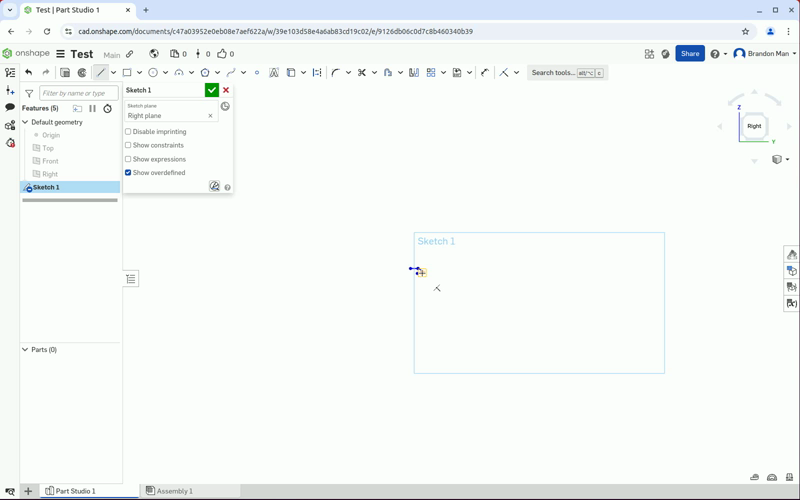
scroll(6)
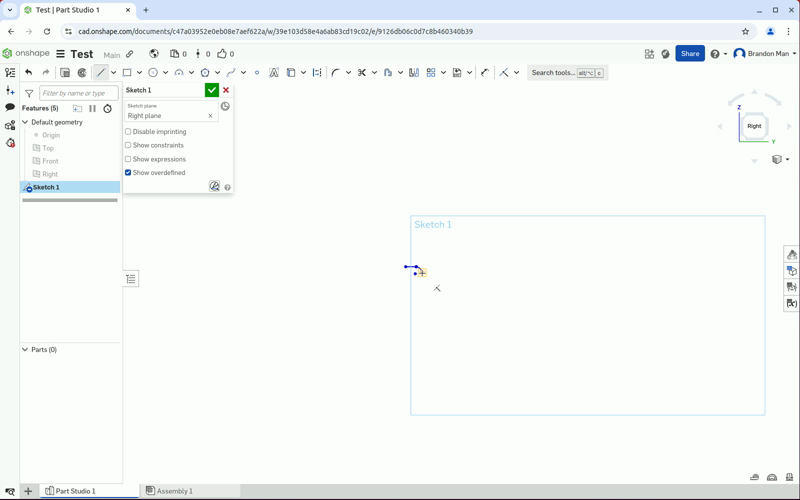
scroll(6)
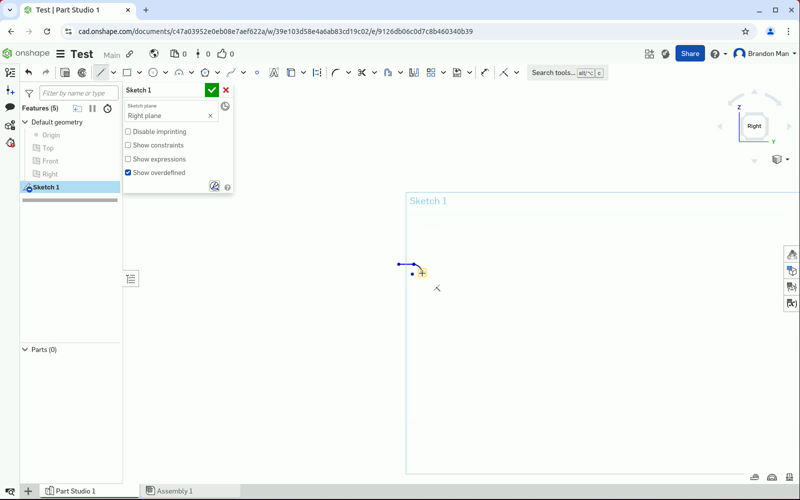
scroll(6)
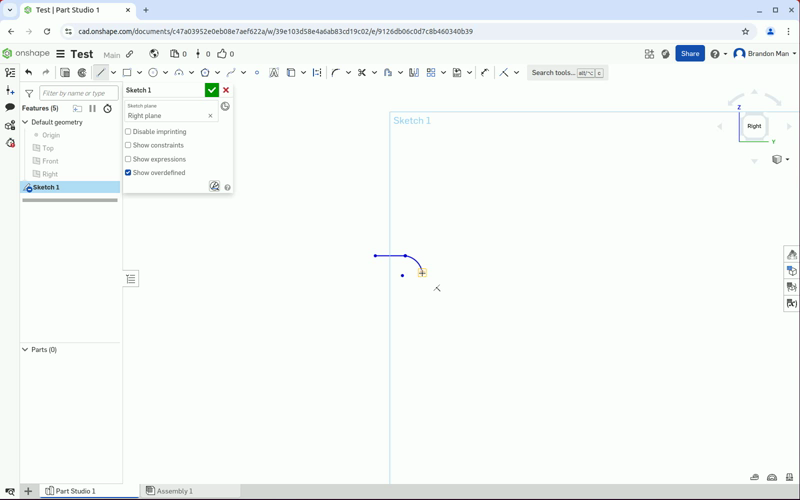
click(422, 272)
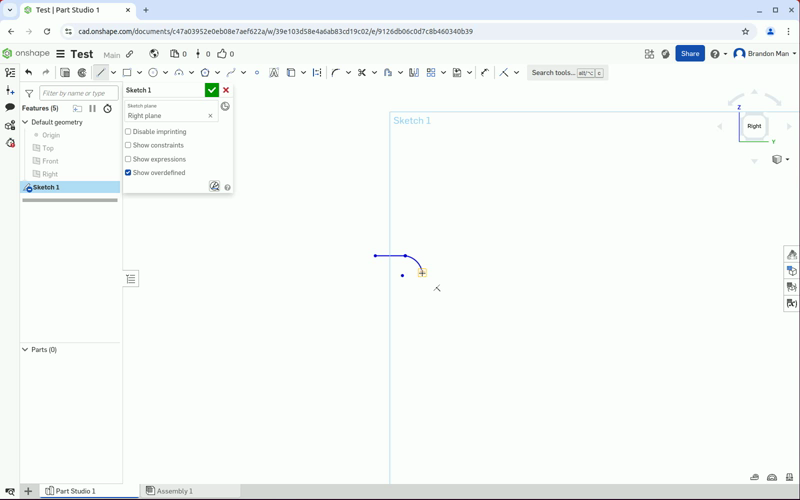
scroll(-6)
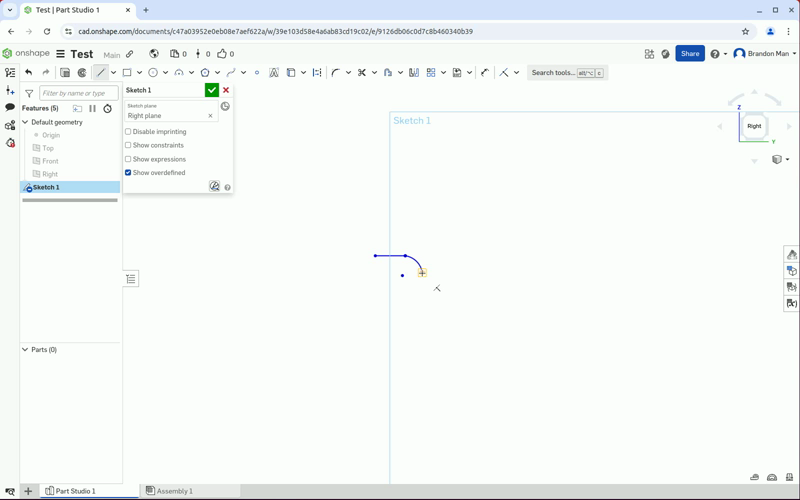
scroll(-6)
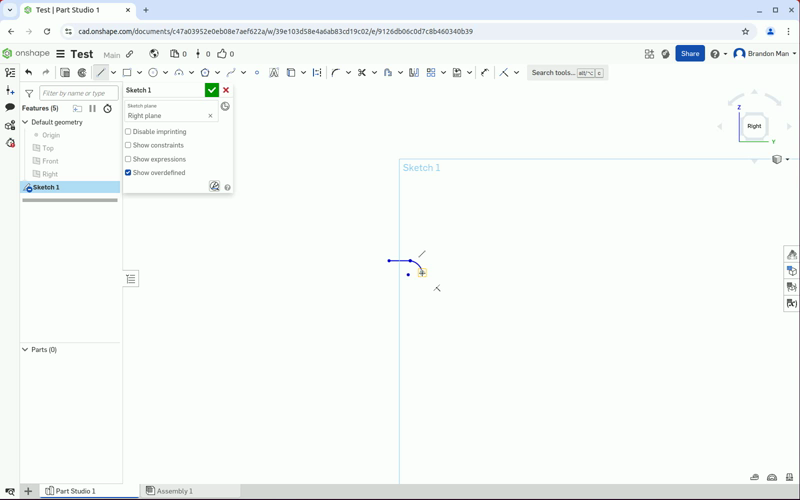
scroll(-6)
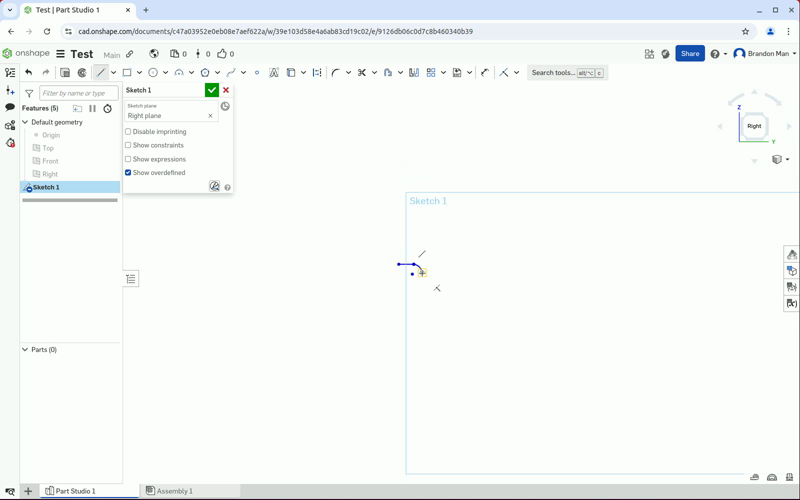
scroll(-6)
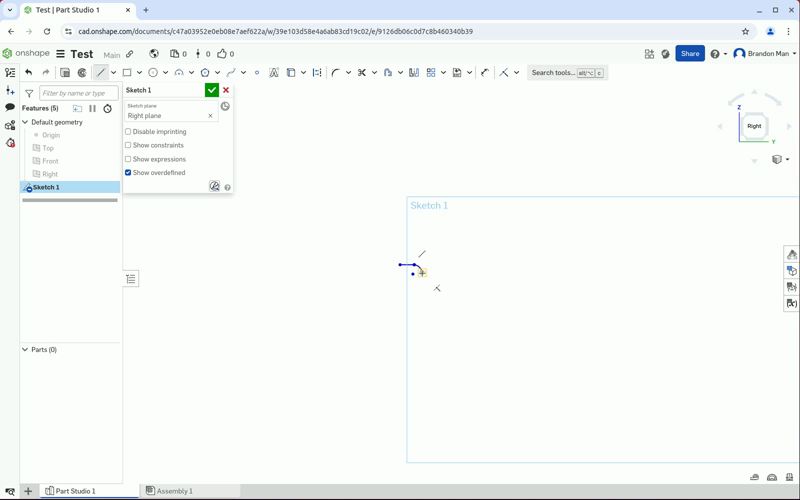
scroll(-6)
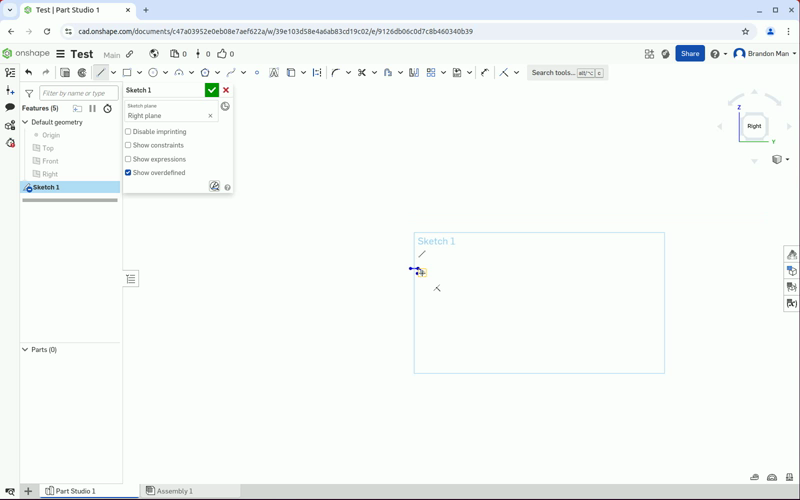
scroll(-6)
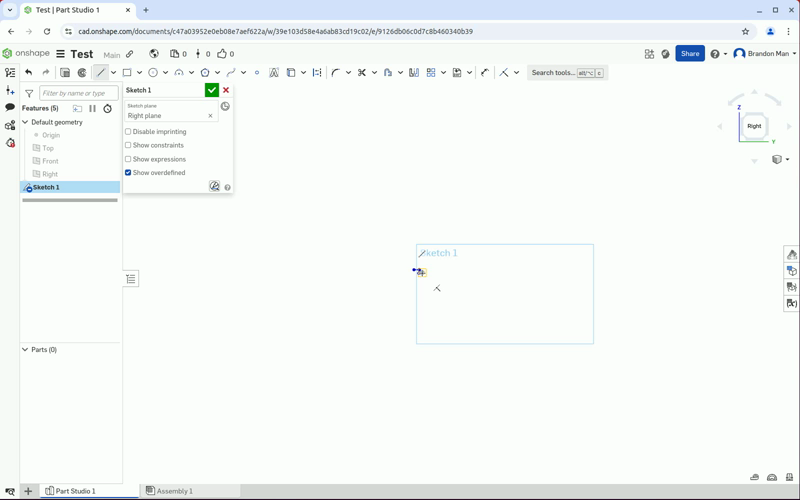
scroll(-6)
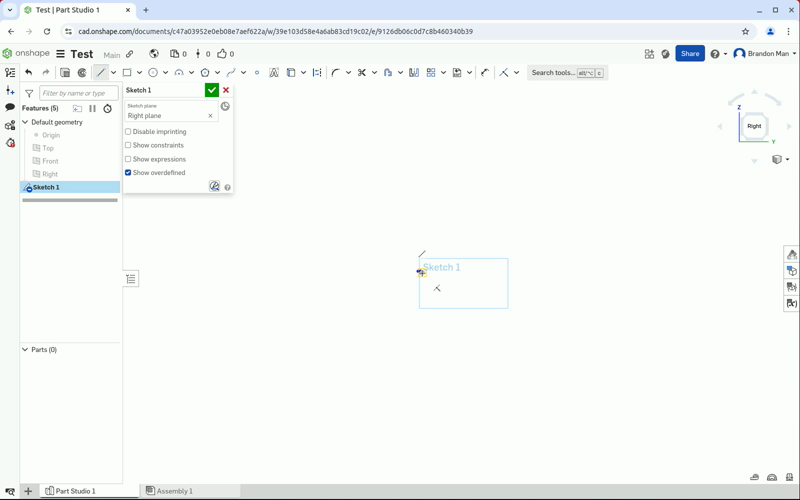
key_down(shift)
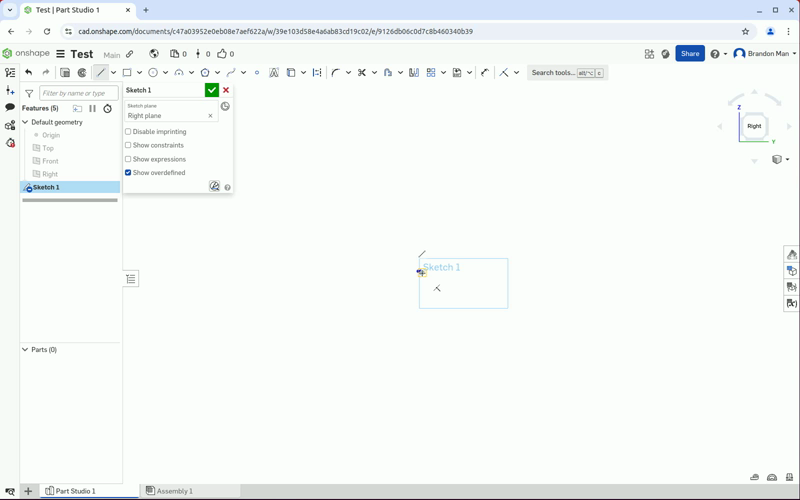
mouse_move(452, 272)
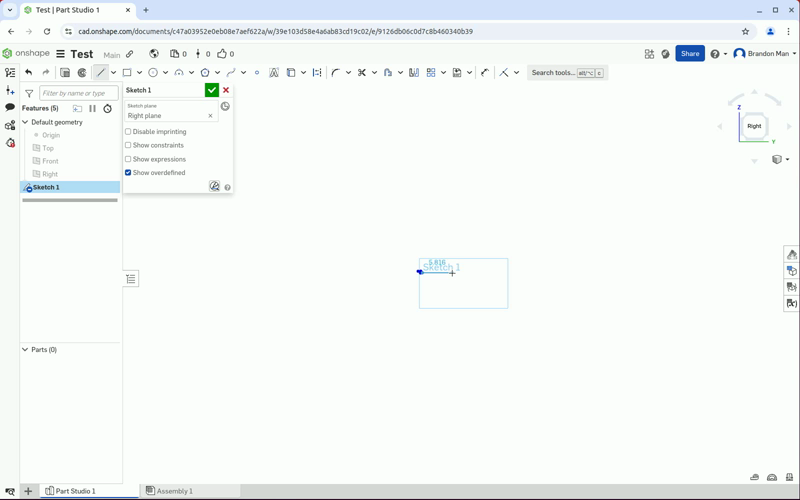
mouse_move(422, 283)
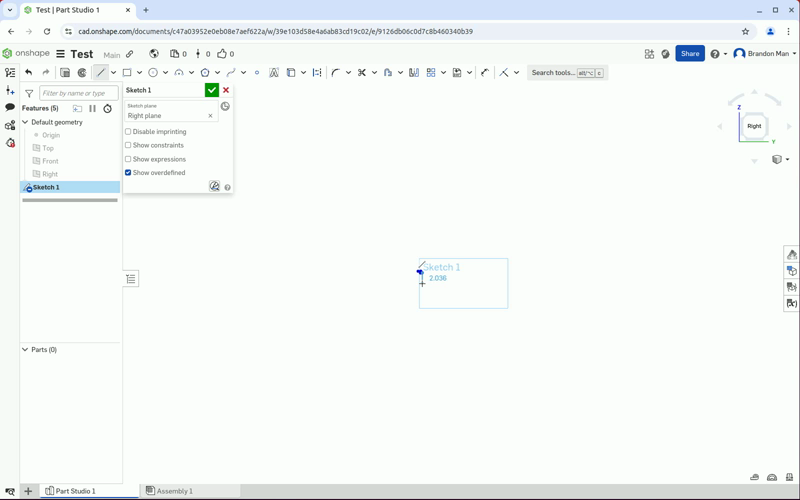
click(422, 283)
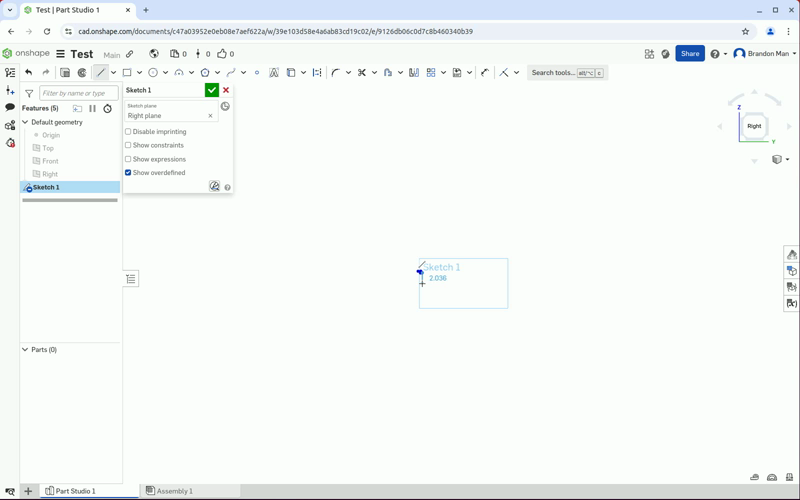
key_up(shift)
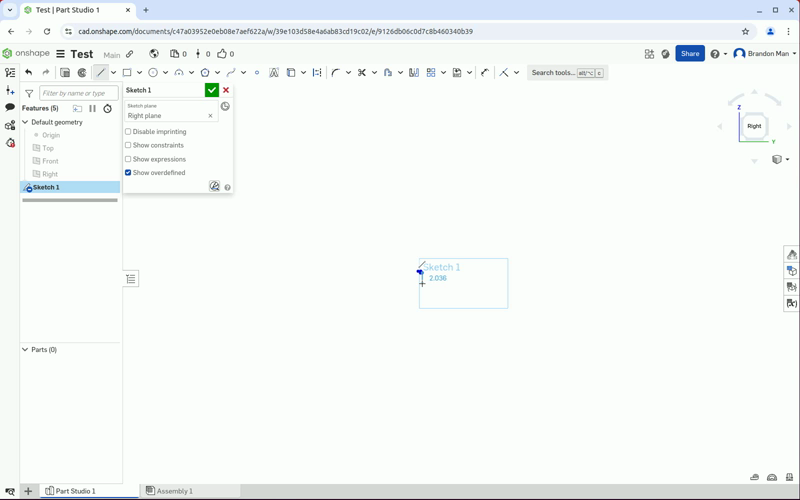
key(esc)
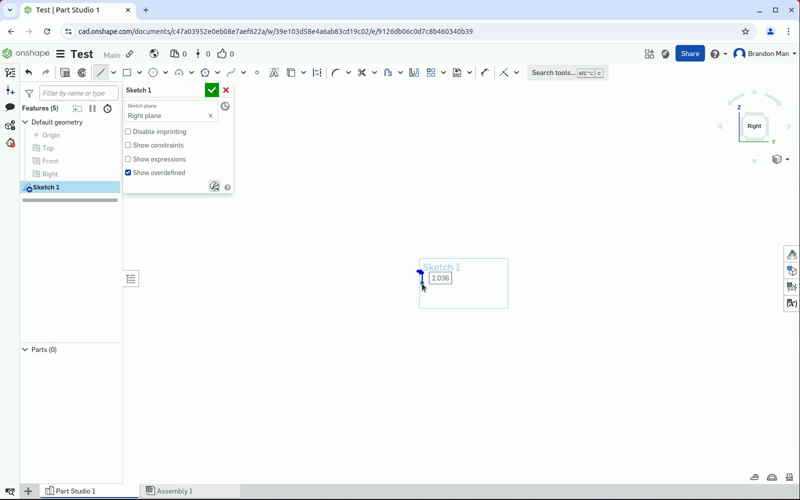
key(a)
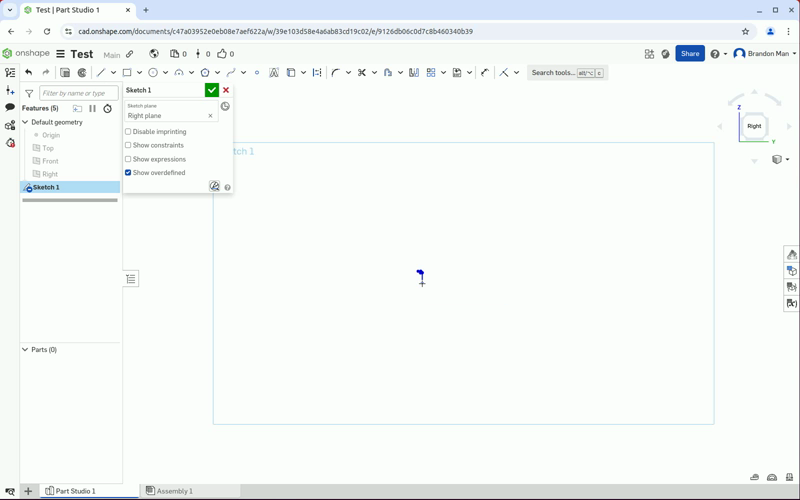
mouse_move(422, 283)
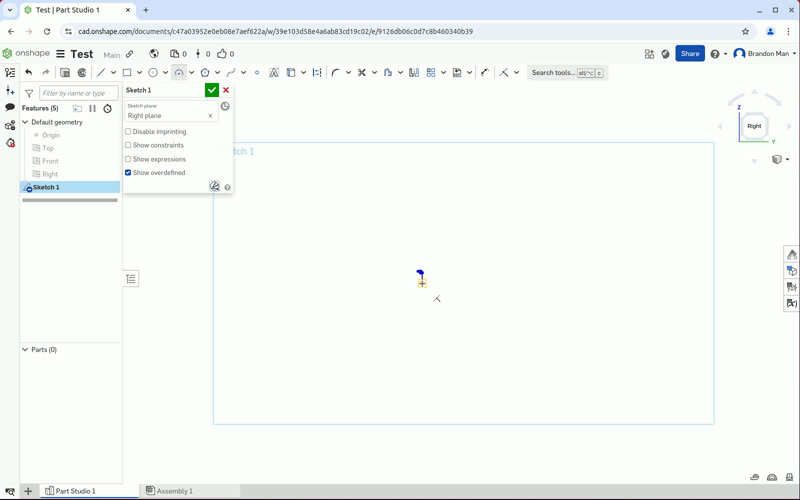
click(422, 283)
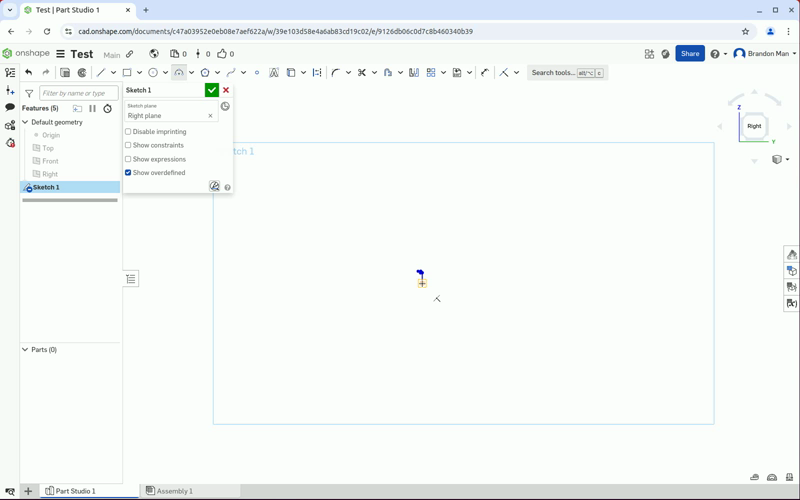
key_down(shift)
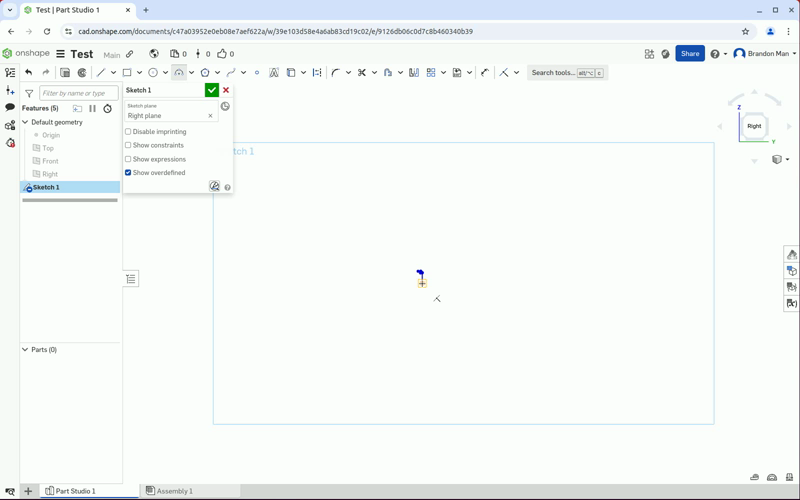
mouse_move(429, 289)
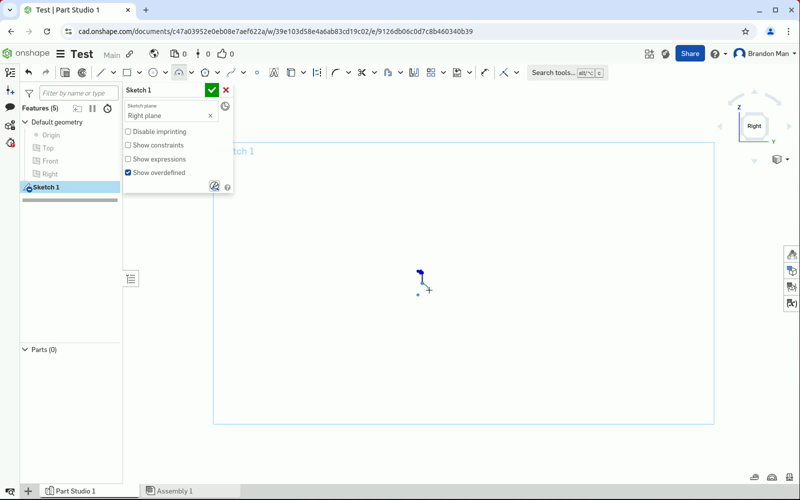
click(429, 289)
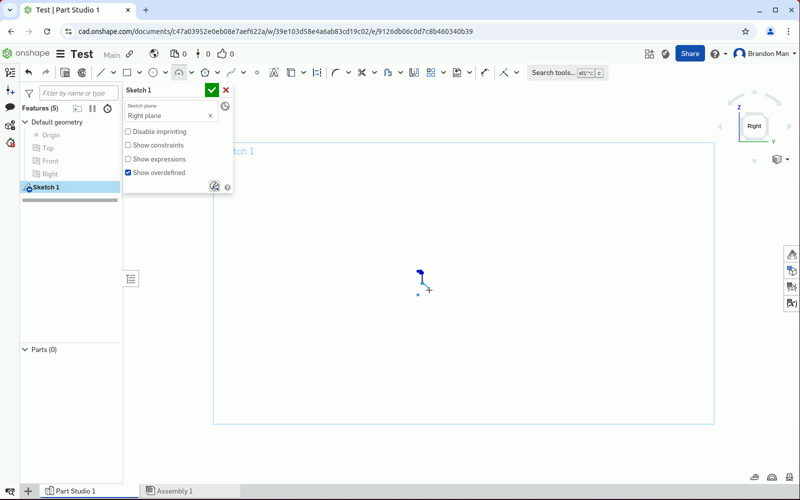
mouse_move(424, 288)
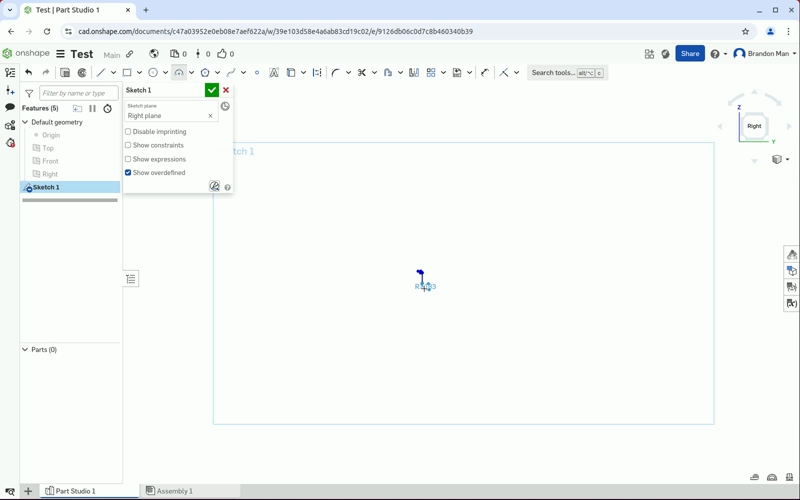
click(424, 288)
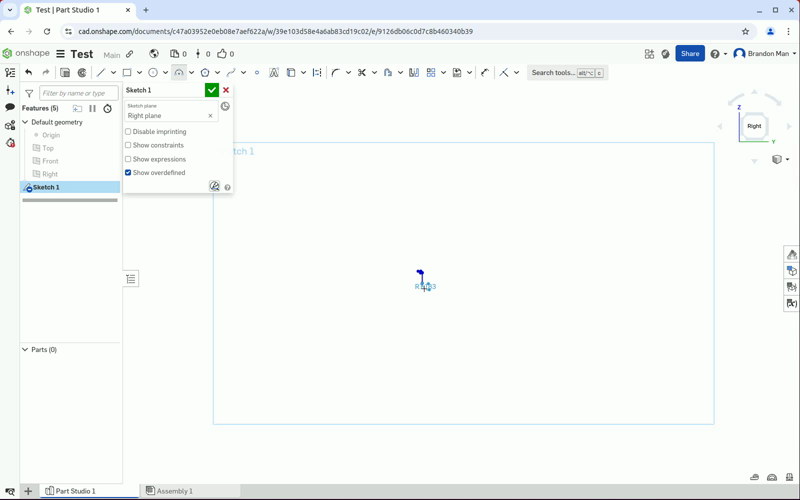
key_up(shift)
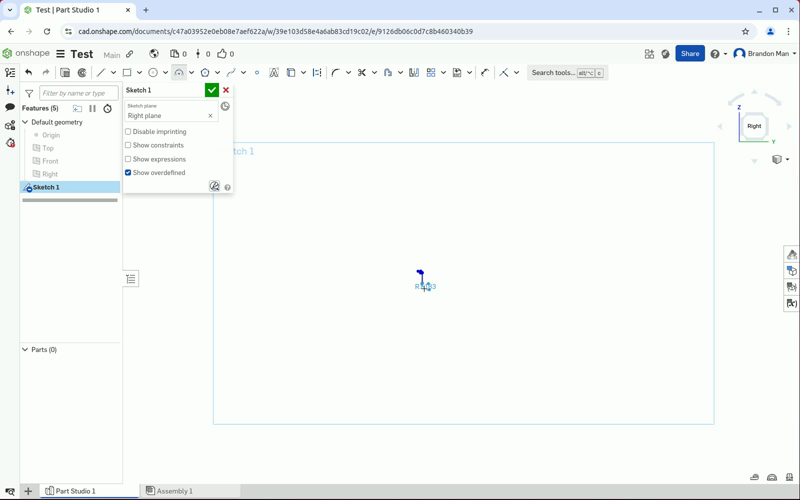
key(esc)
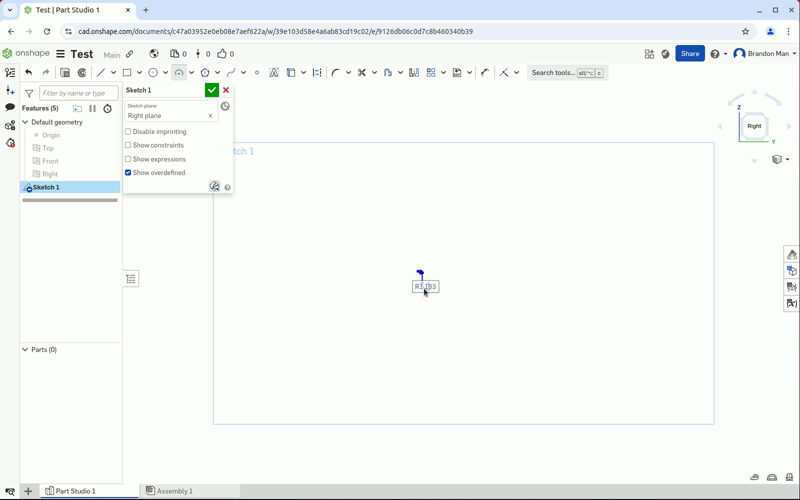
key(l)
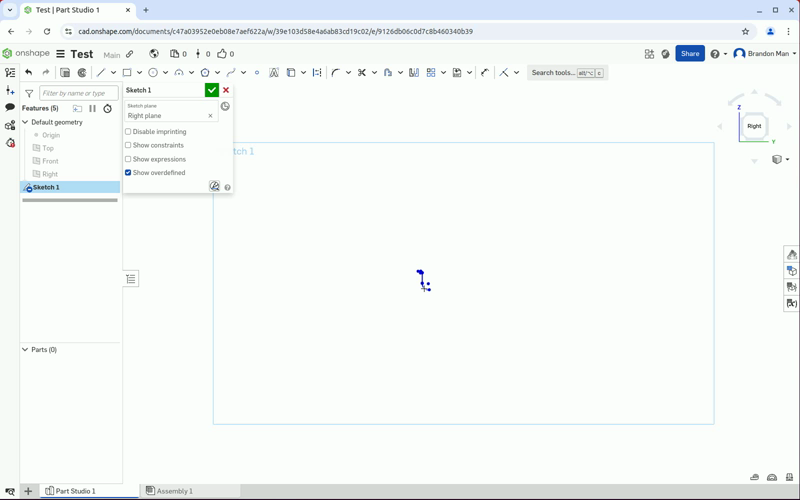
mouse_move(429, 289)
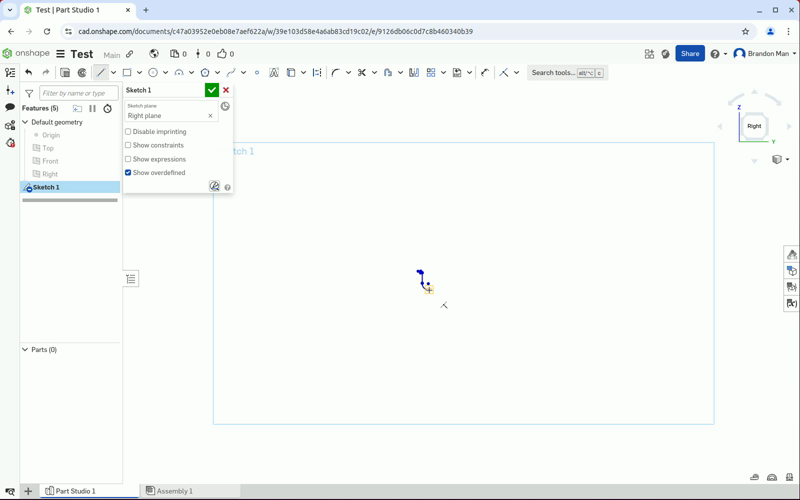
click(429, 289)
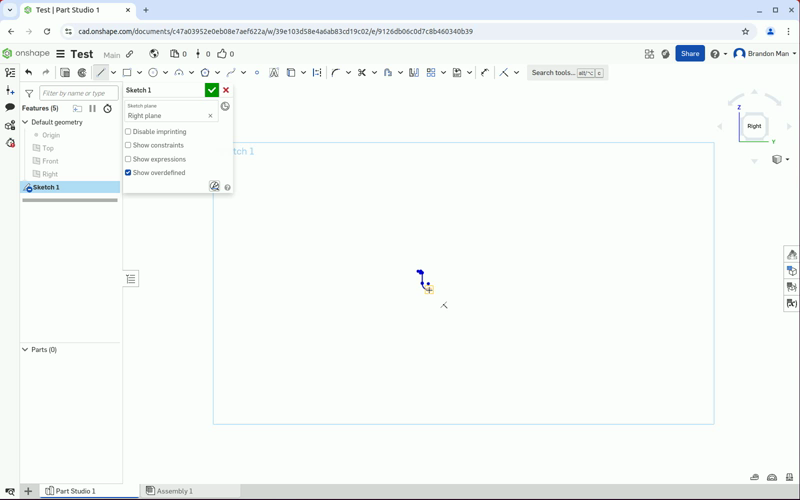
key_down(shift)
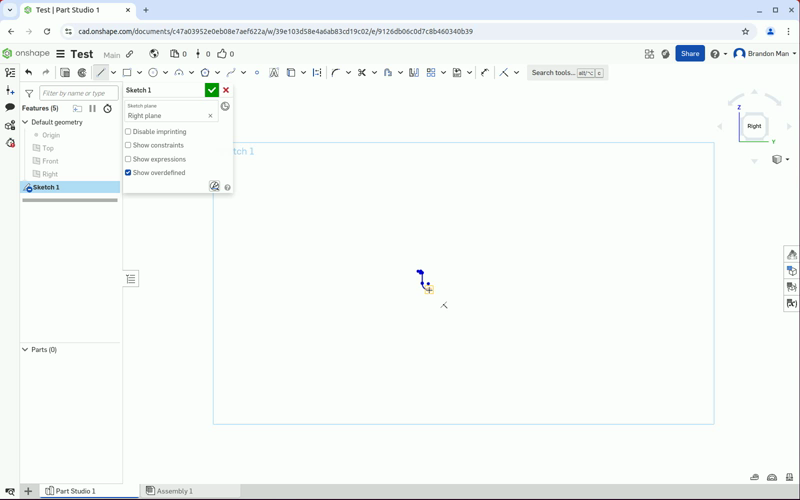
mouse_move(459, 289)
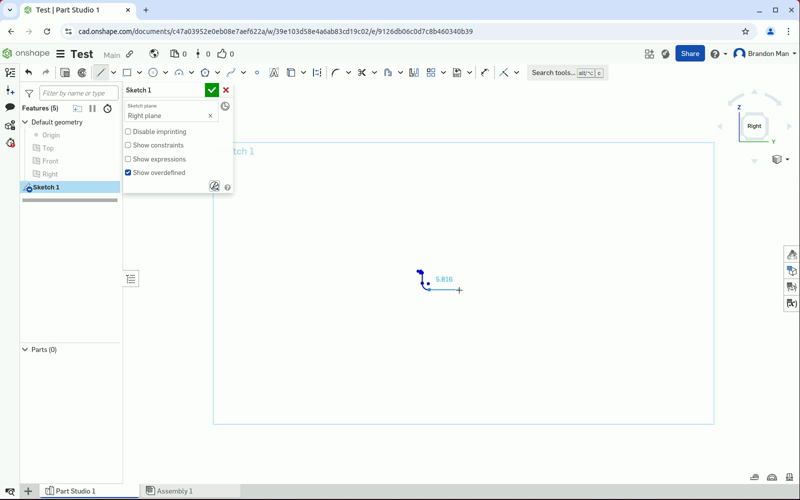
mouse_move(432, 289)
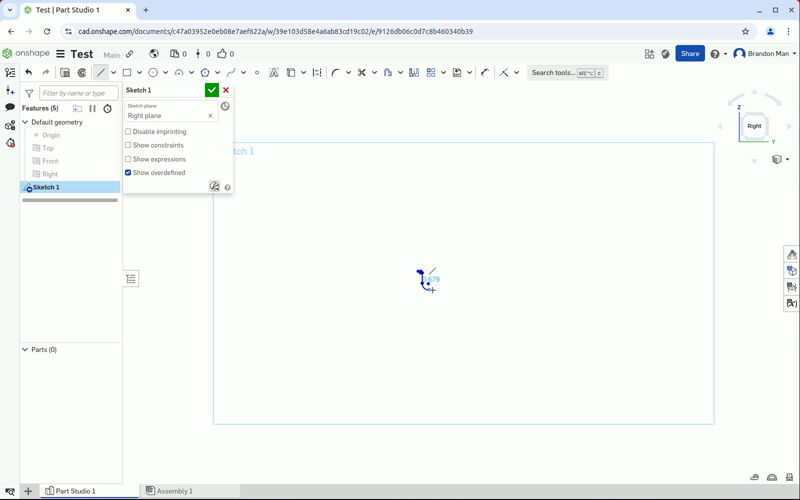
scroll(6)
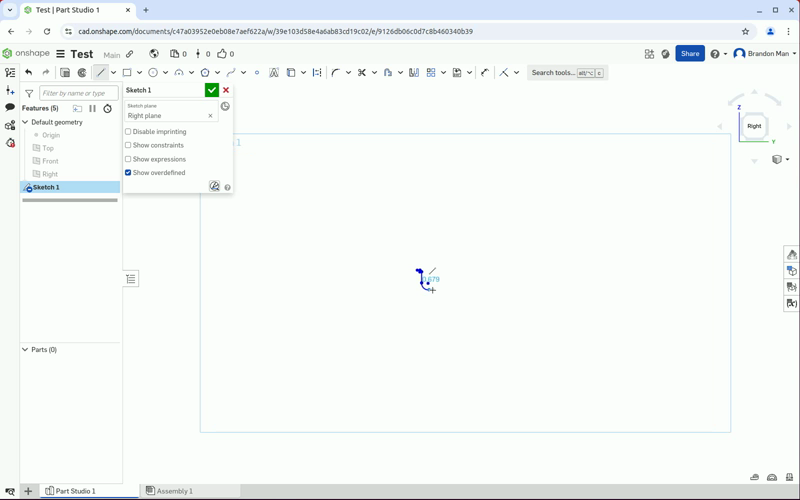
scroll(6)
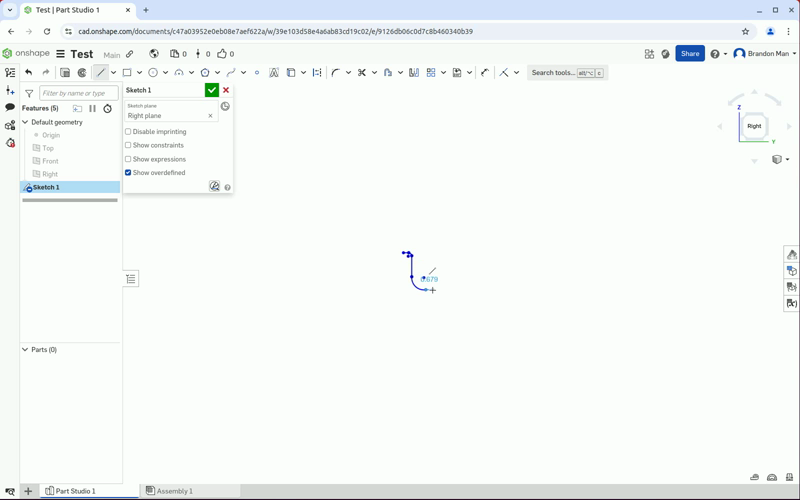
scroll(6)
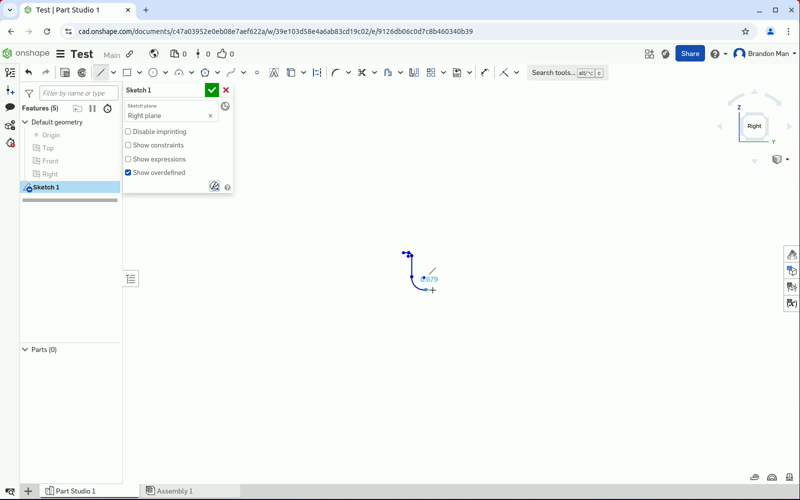
scroll(6)
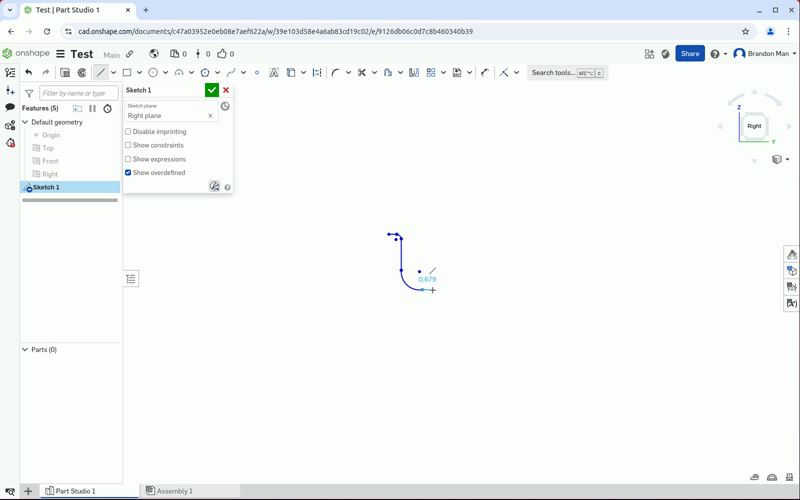
scroll(6)
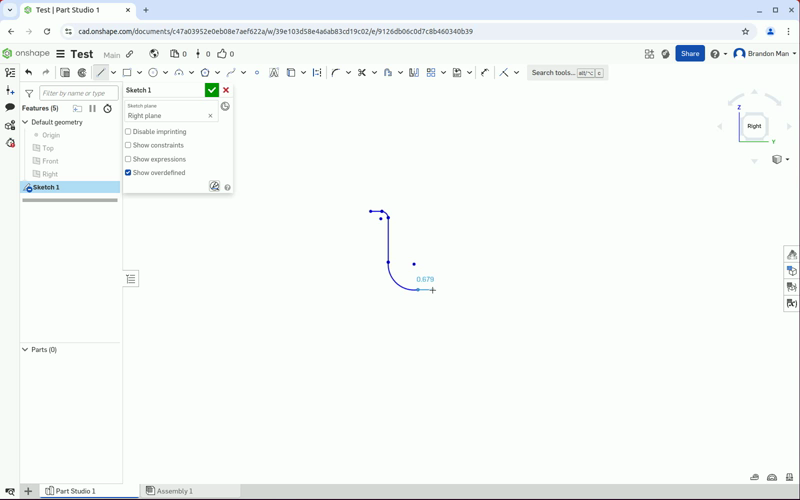
scroll(6)
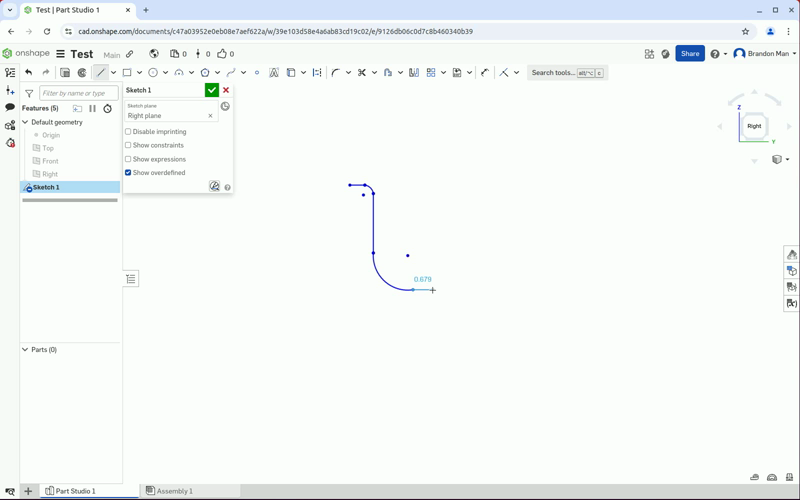
scroll(6)
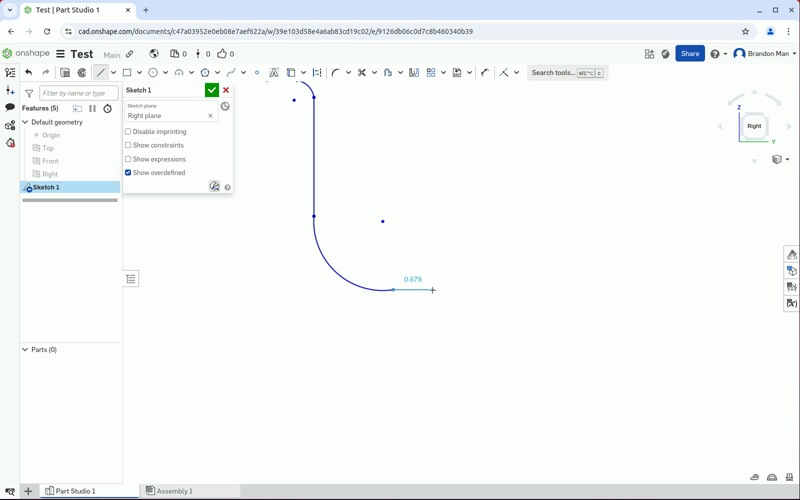
click(432, 289)
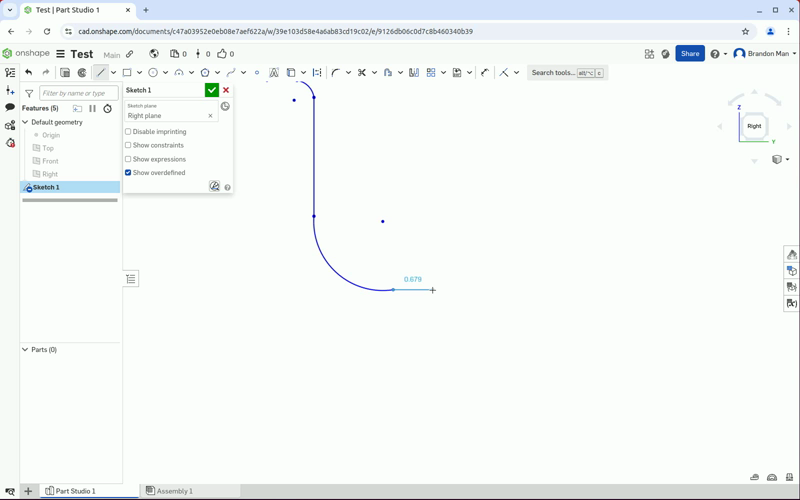
scroll(-6)
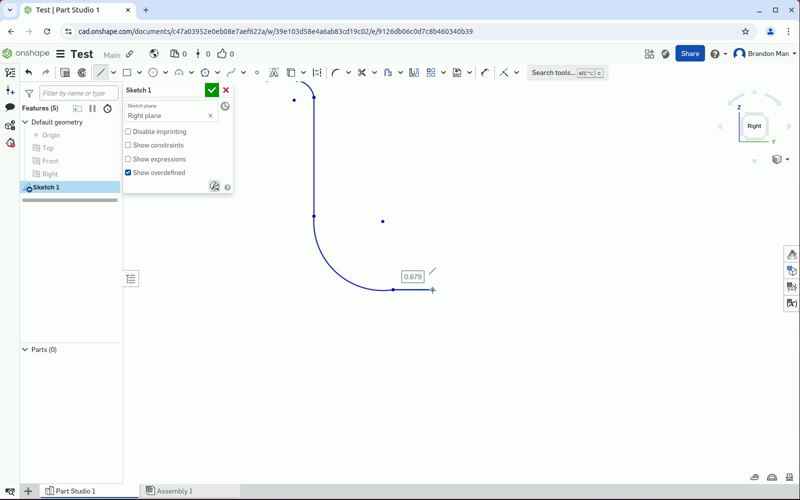
scroll(-6)
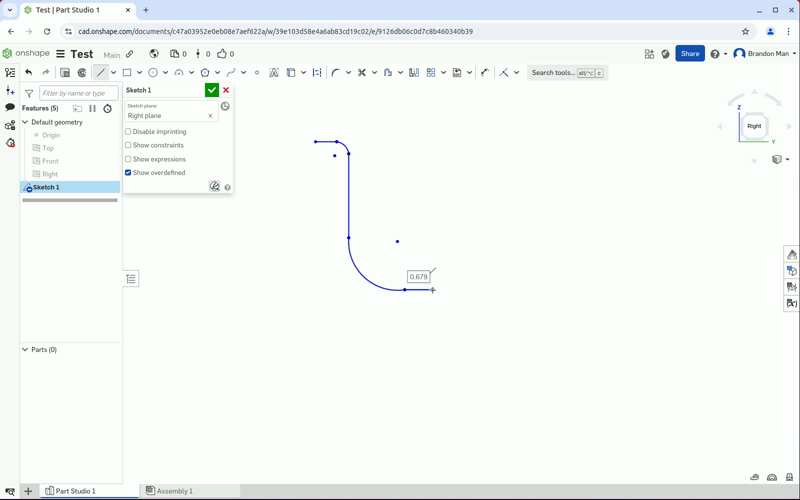
scroll(-6)
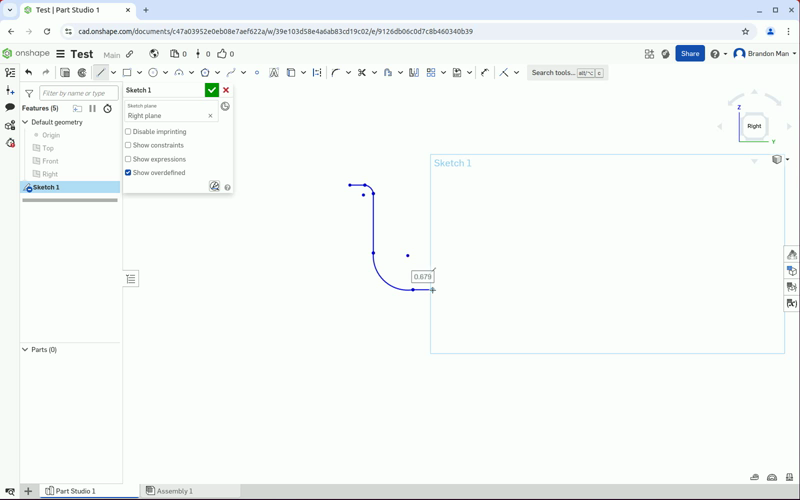
scroll(-6)
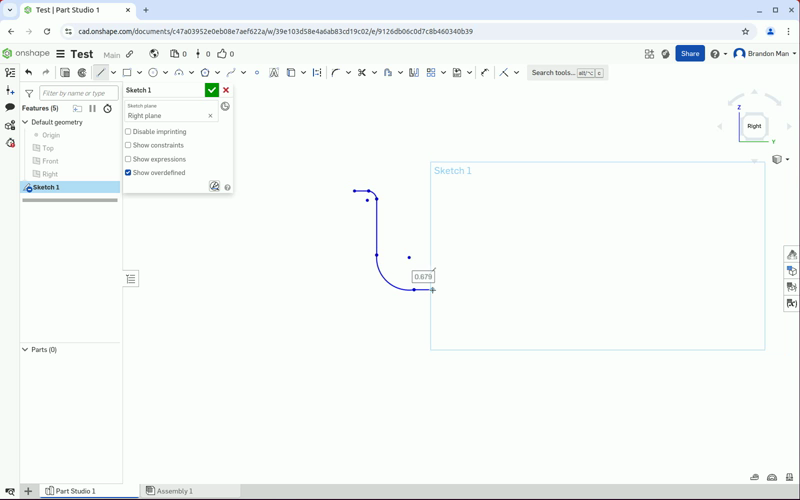
scroll(-6)
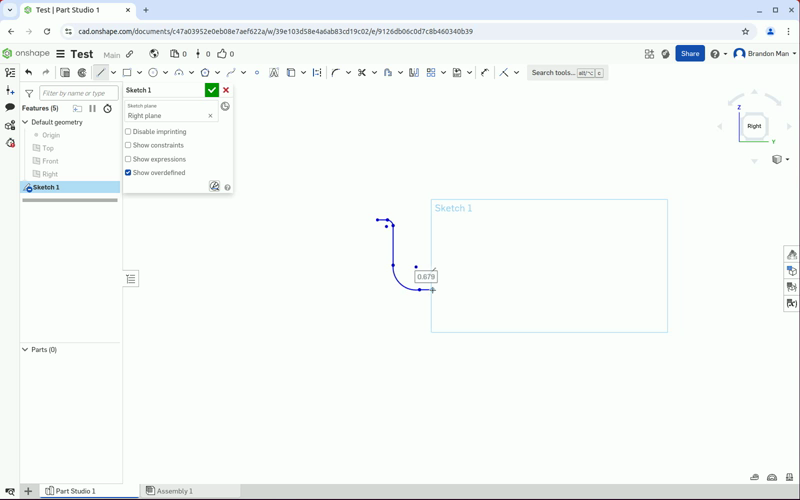
scroll(-6)
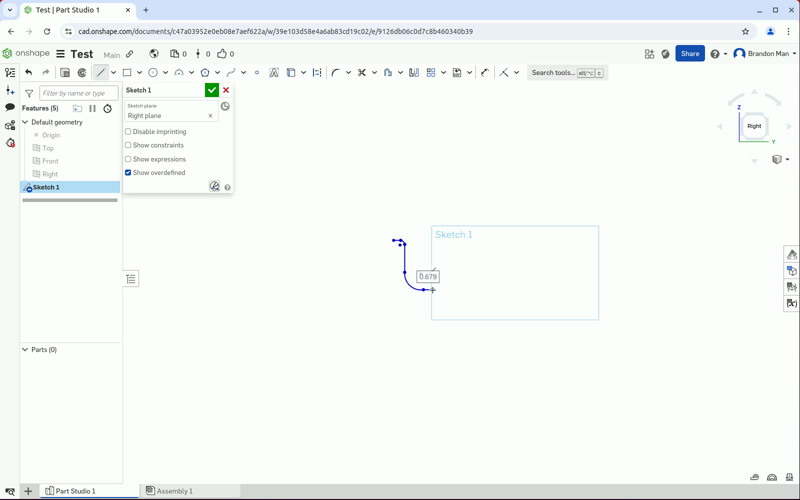
scroll(-6)
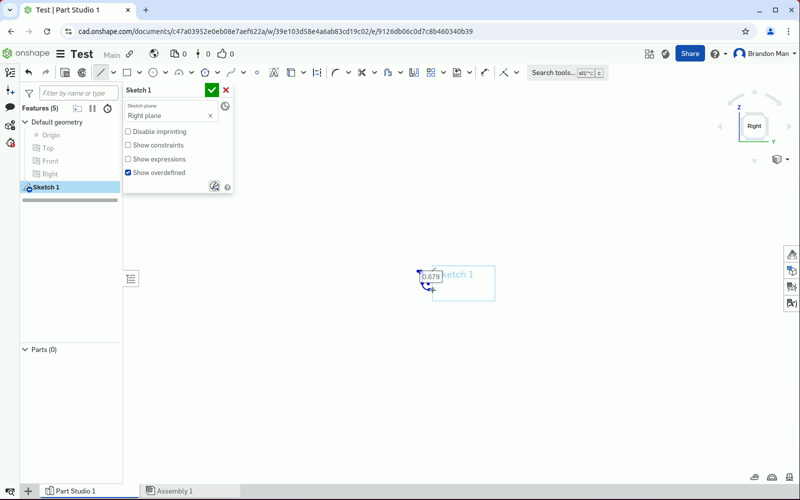
key_up(shift)
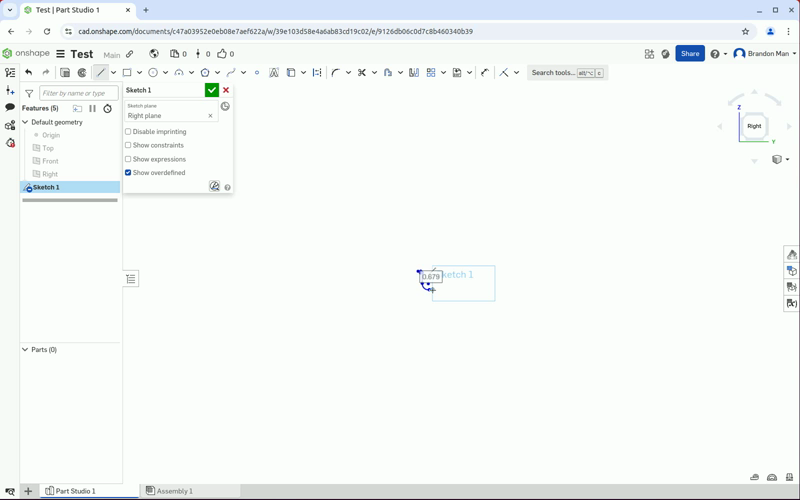
key_down(shift)
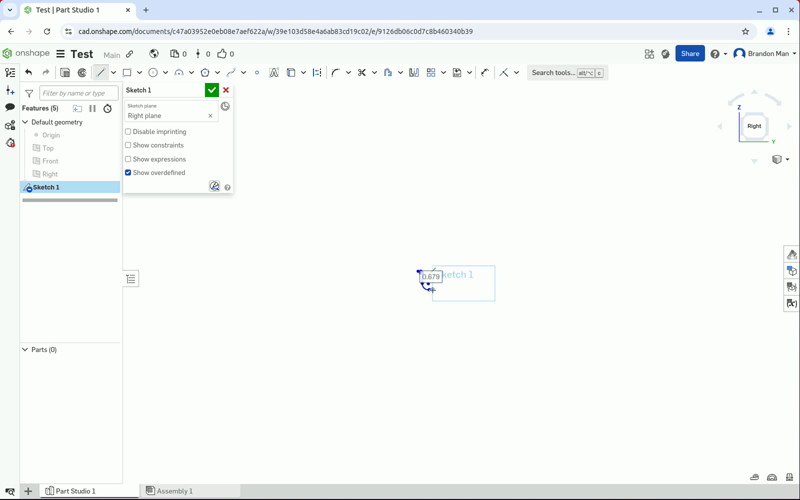
mouse_move(462, 289)
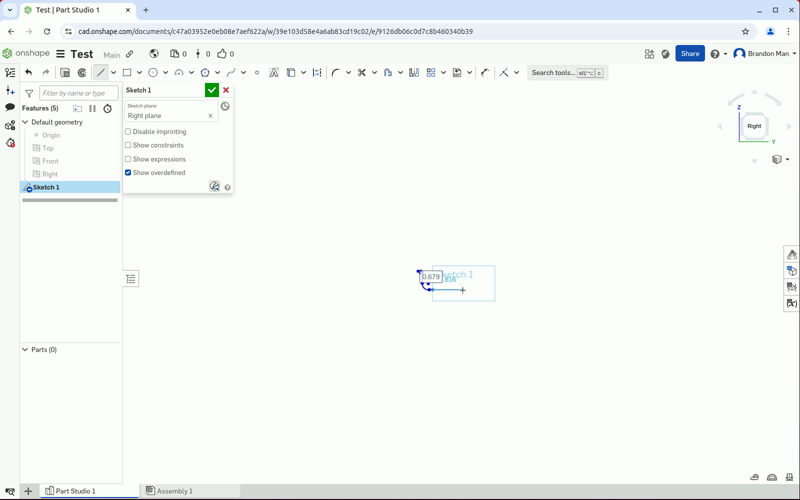
mouse_move(482, 289)
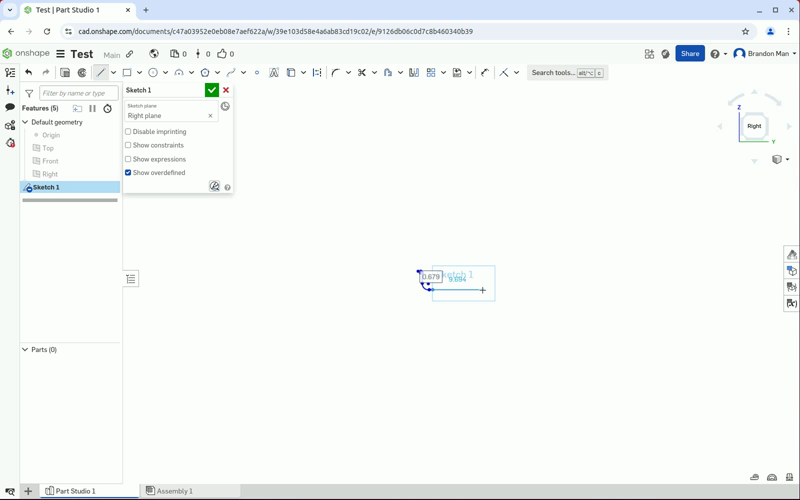
click(482, 289)
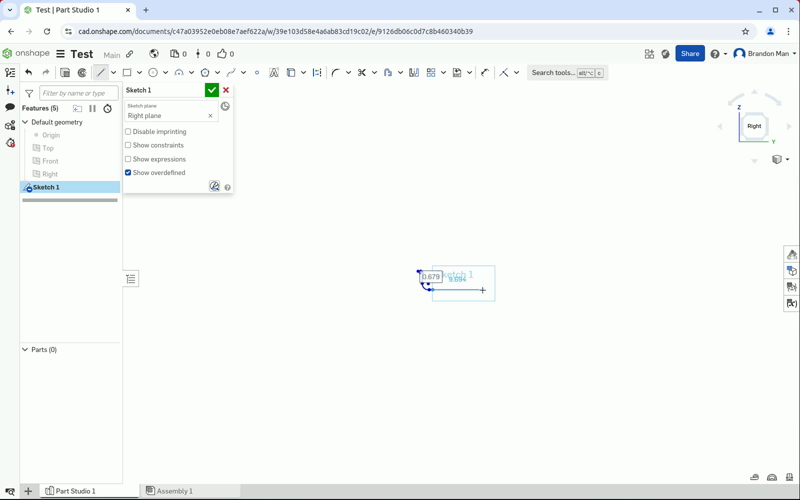
key_up(shift)
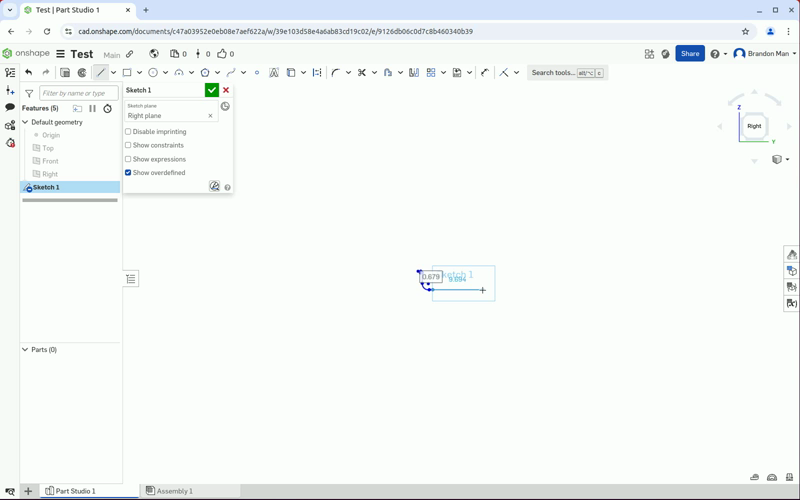
key(esc)
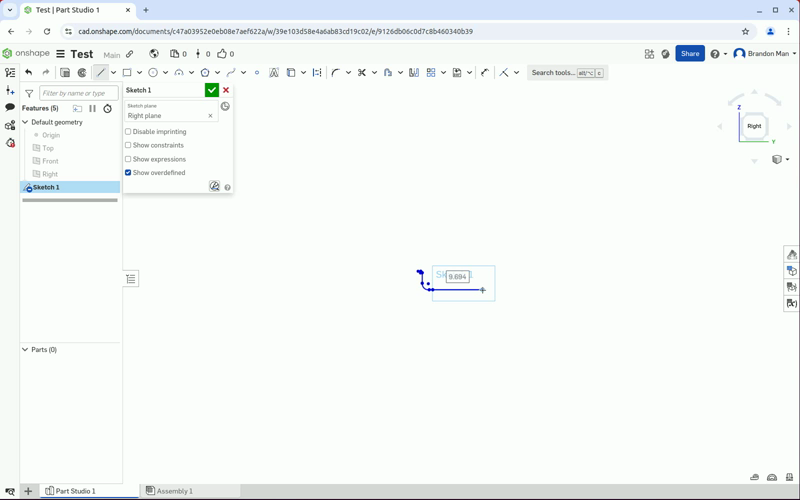
key(a)
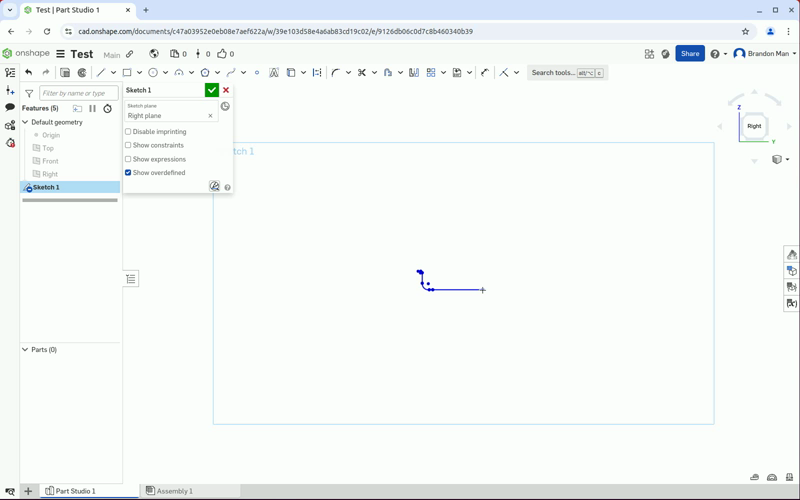
mouse_move(482, 289)
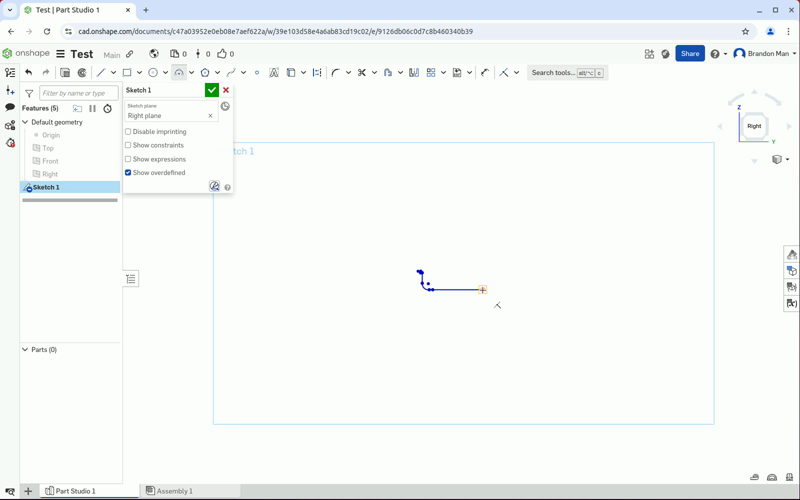
click(482, 289)
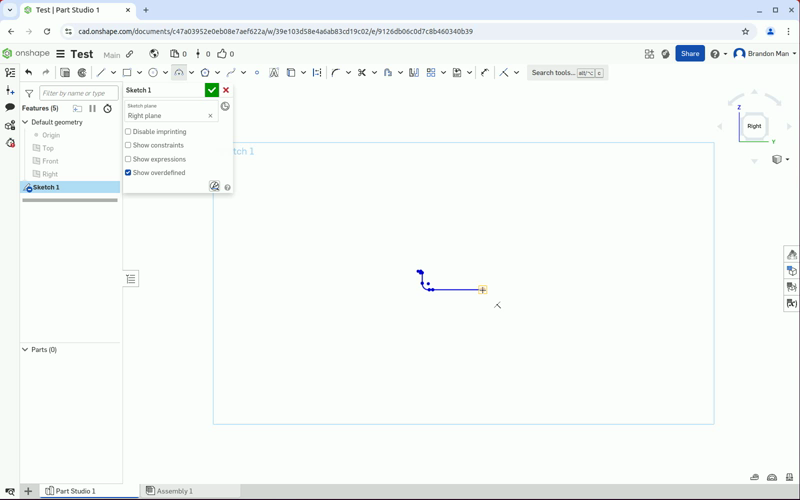
key_down(shift)
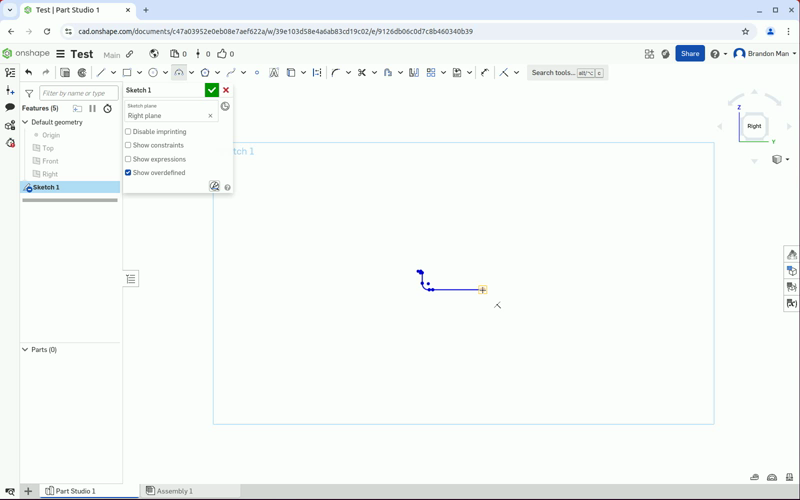
mouse_move(482, 275)
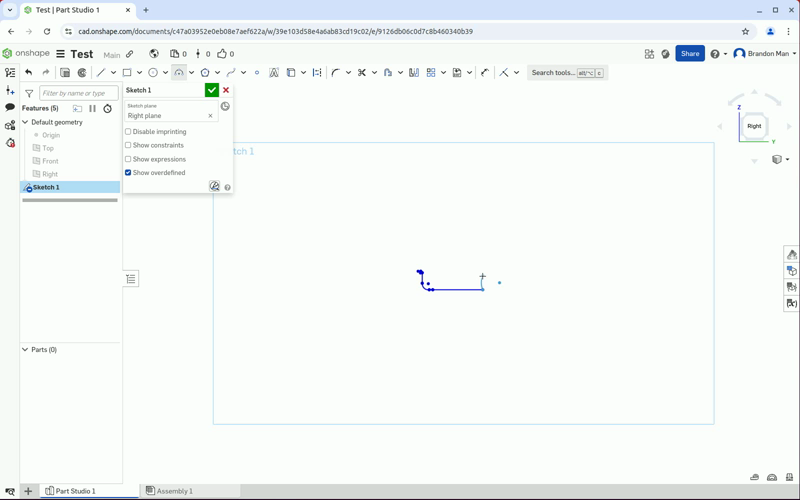
click(482, 275)
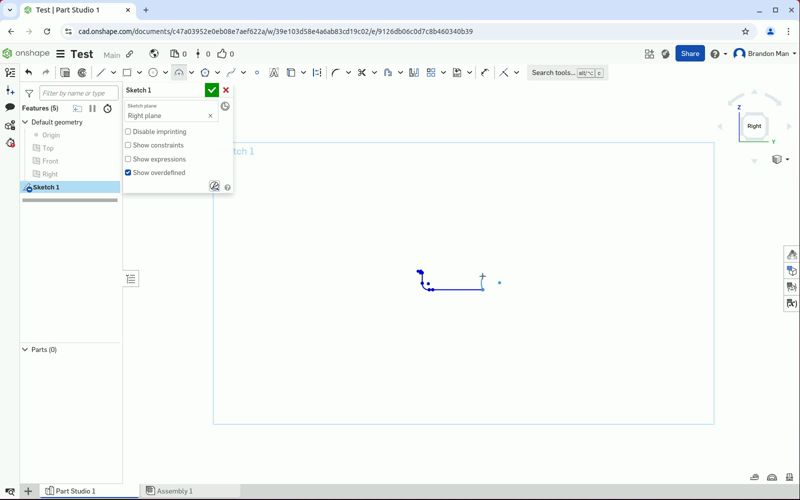
mouse_move(489, 282)
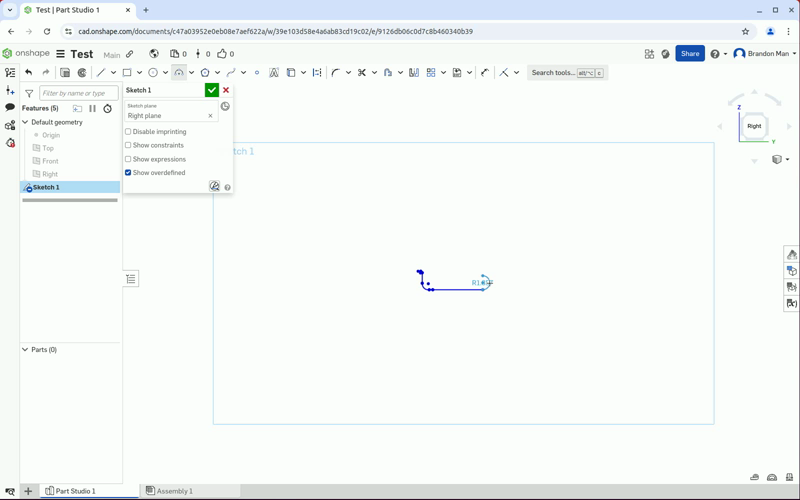
click(489, 282)
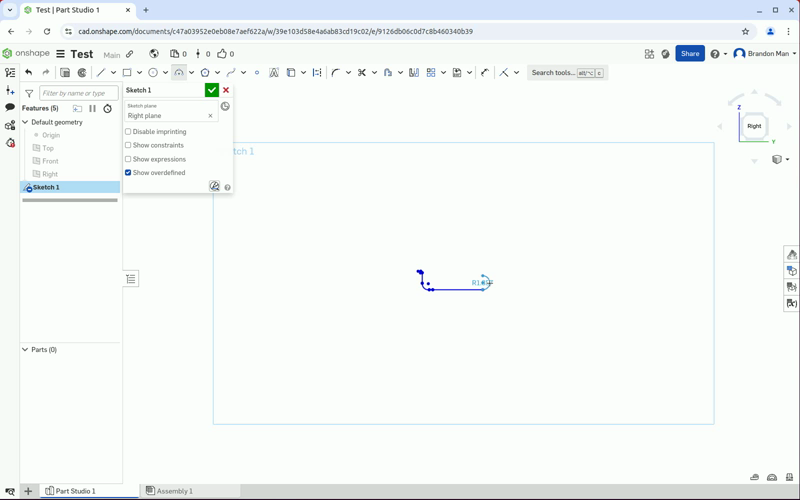
key_up(shift)
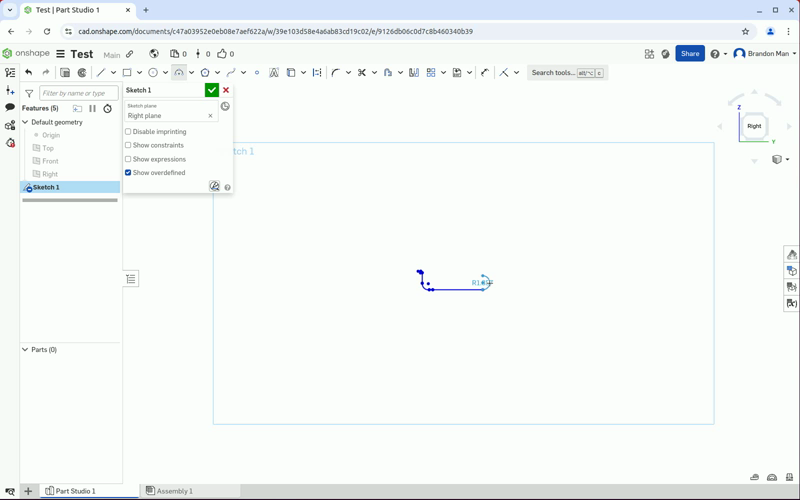
key(esc)
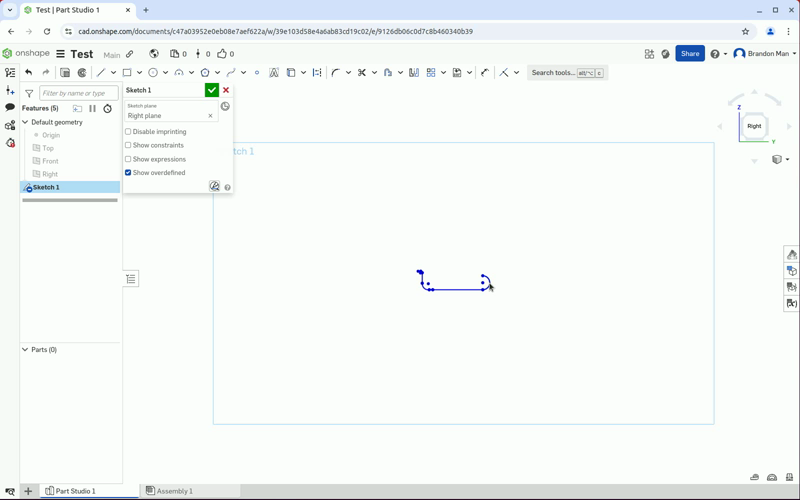
key(l)
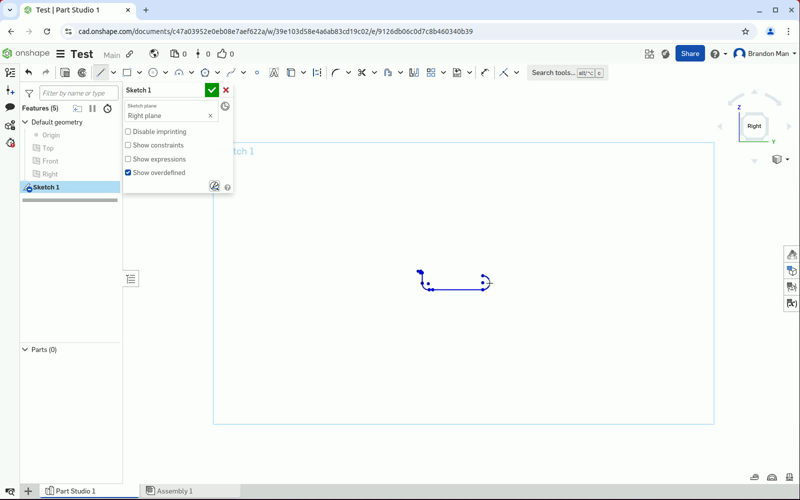
mouse_move(482, 275)
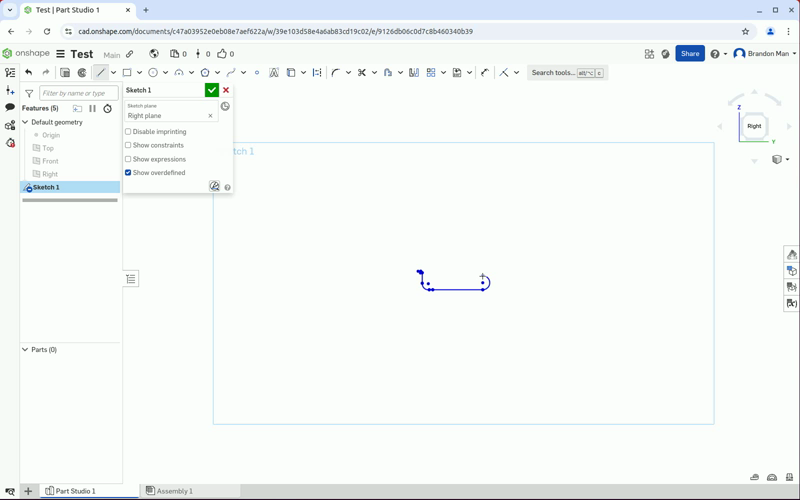
click(482, 275)
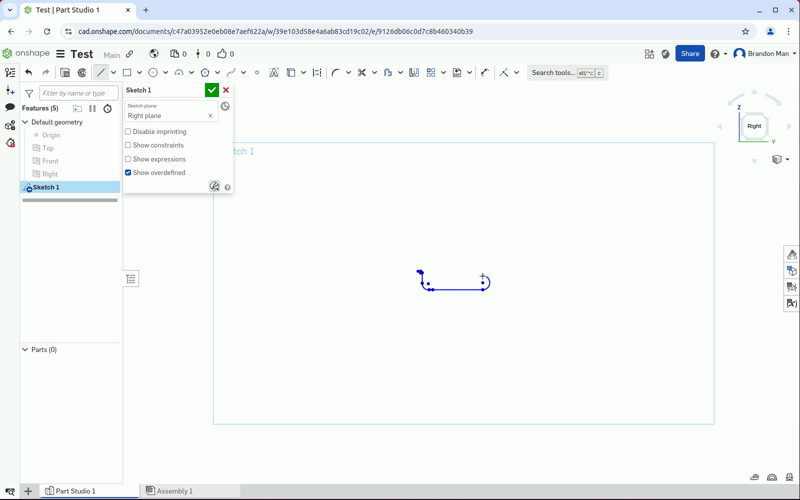
key_down(shift)
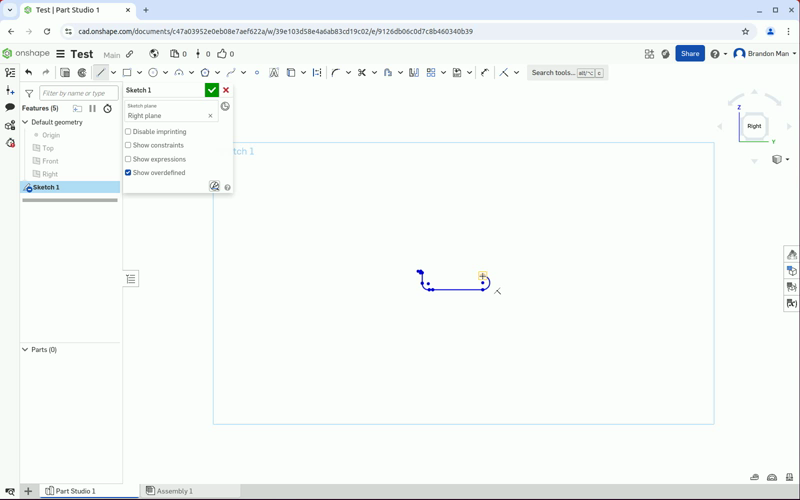
mouse_move(512, 275)
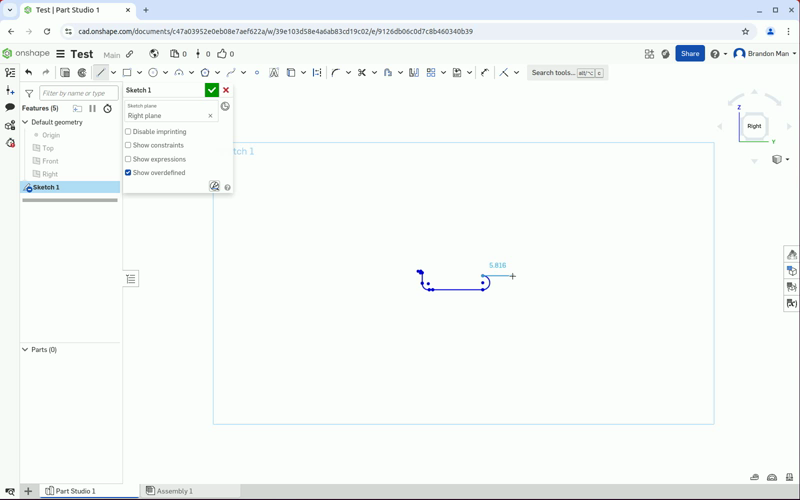
mouse_move(432, 275)
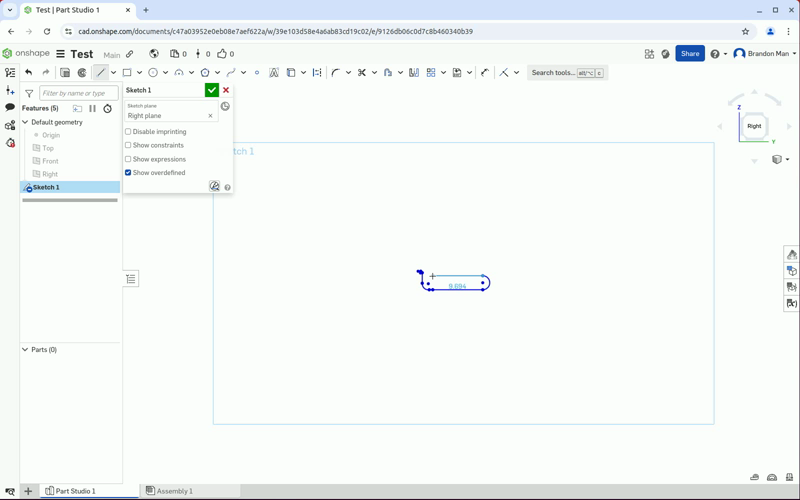
click(432, 275)
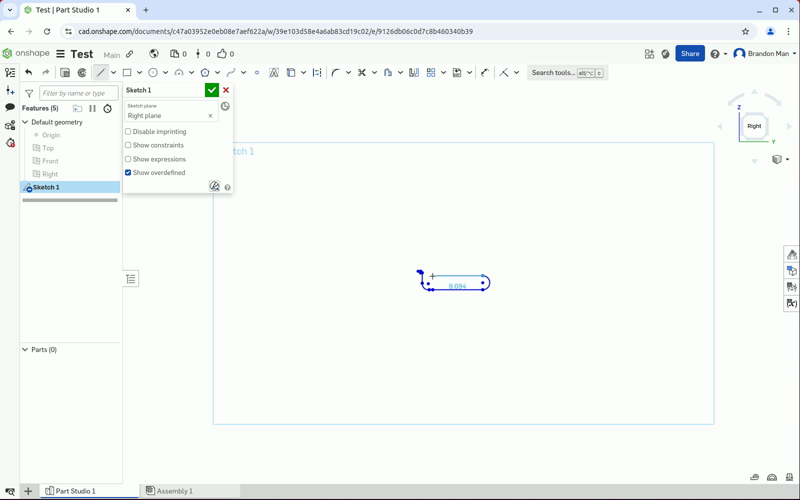
key_up(shift)
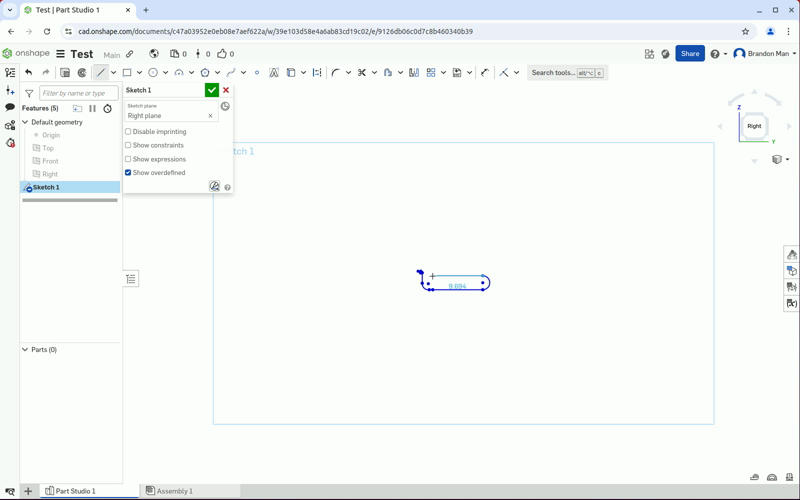
key(esc)
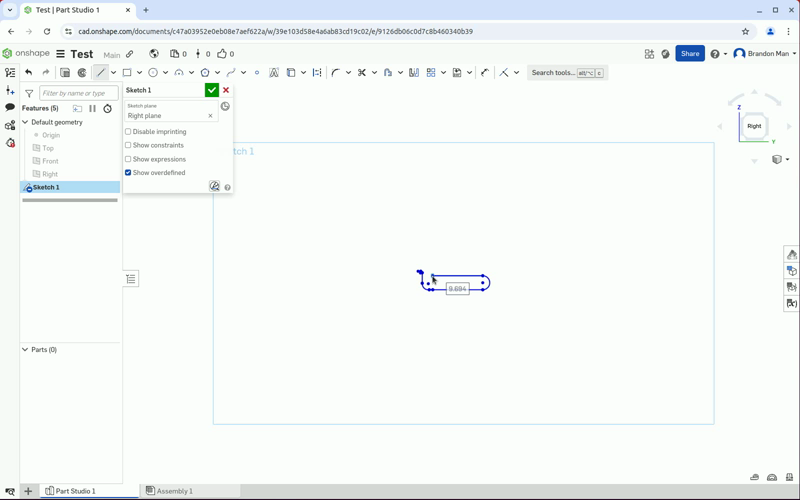
key(a)
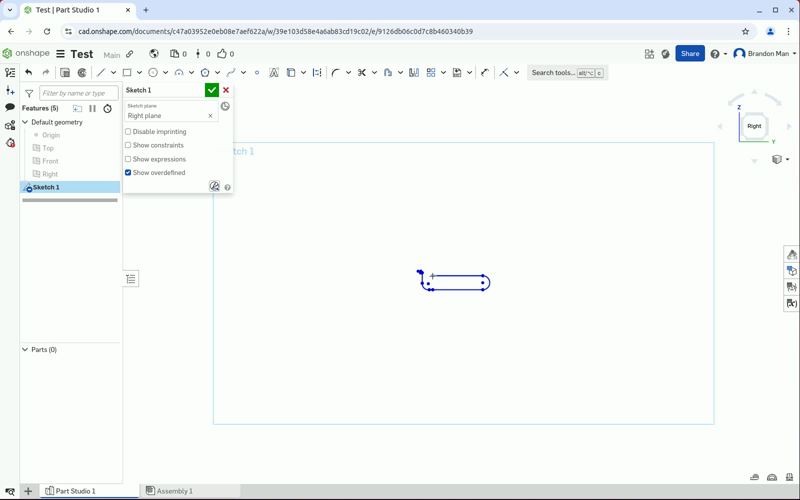
mouse_move(432, 275)
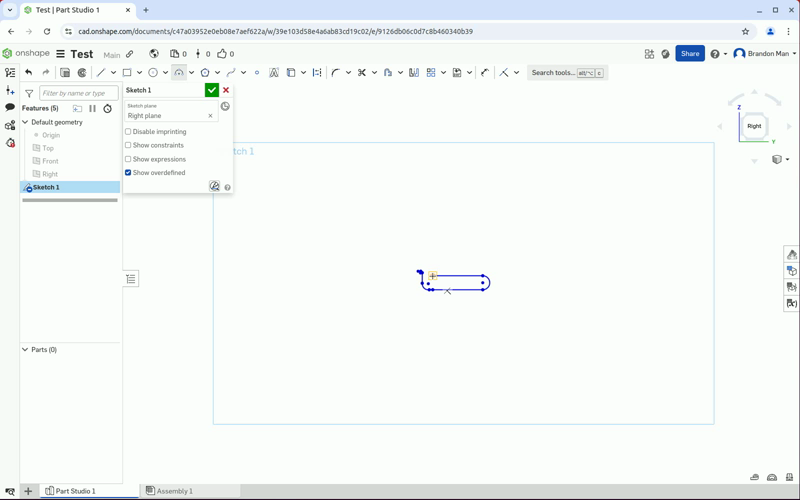
click(432, 275)
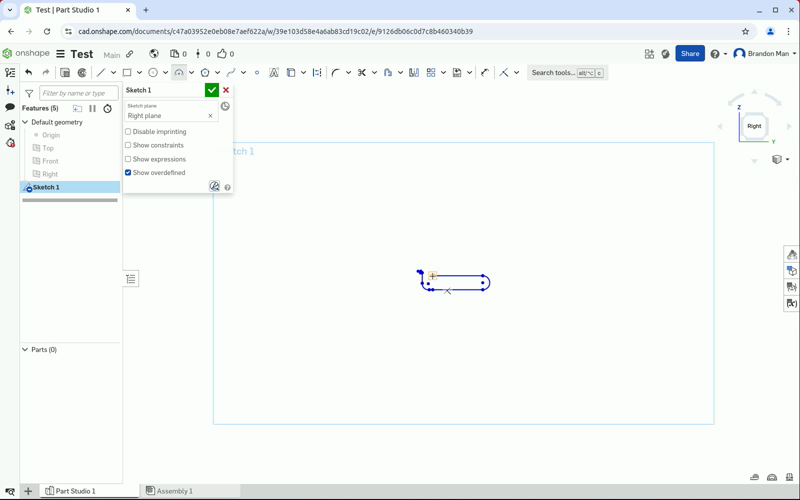
key_down(shift)
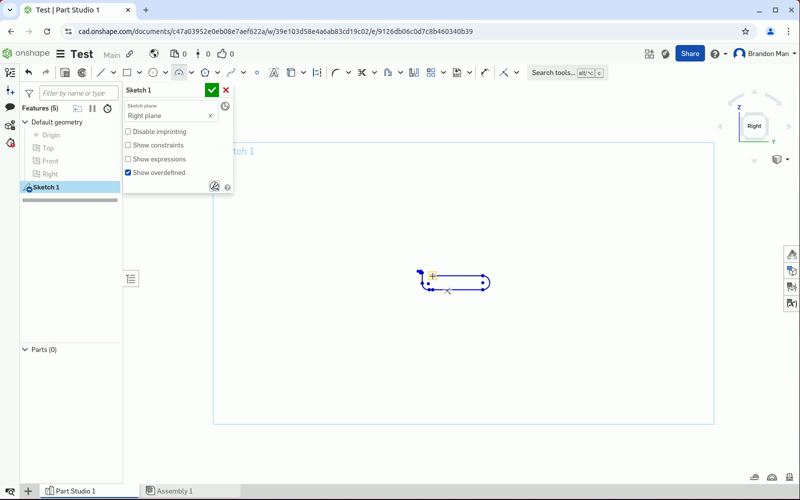
mouse_move(426, 269)
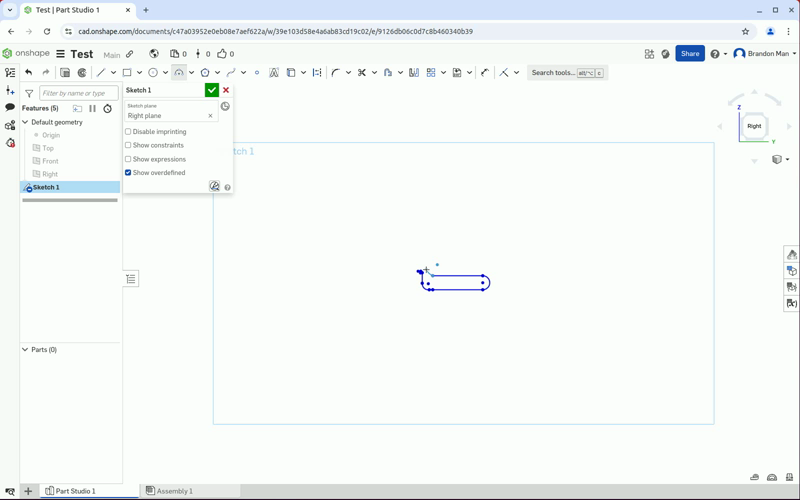
click(426, 269)
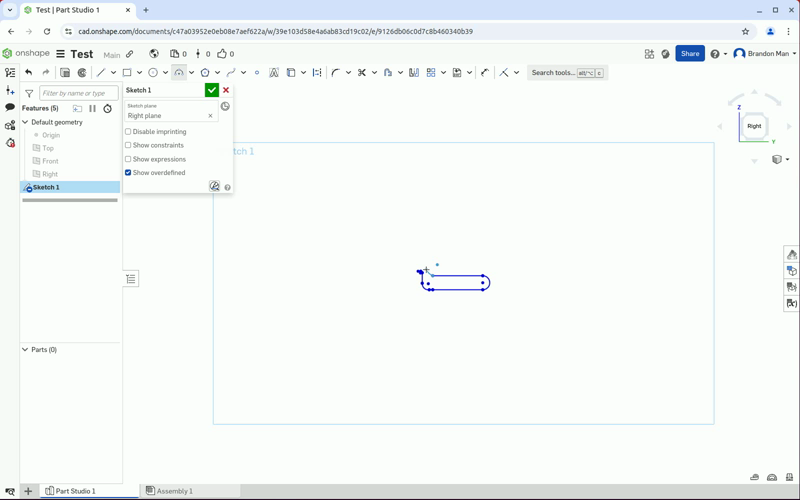
mouse_move(428, 273)
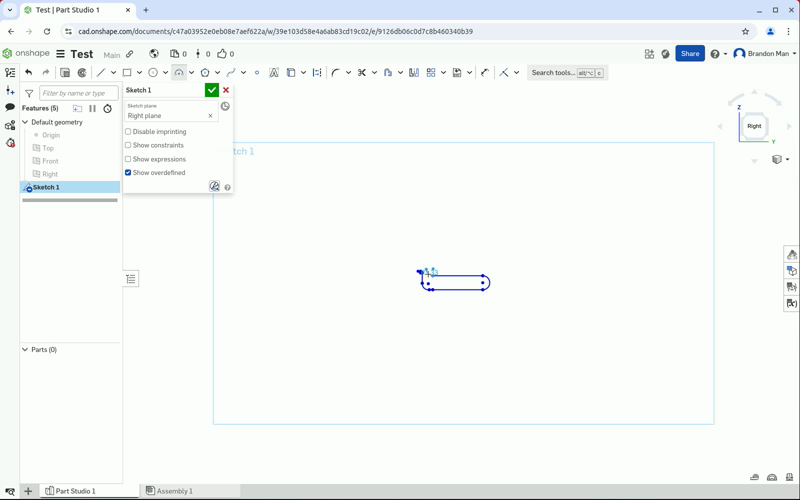
click(428, 273)
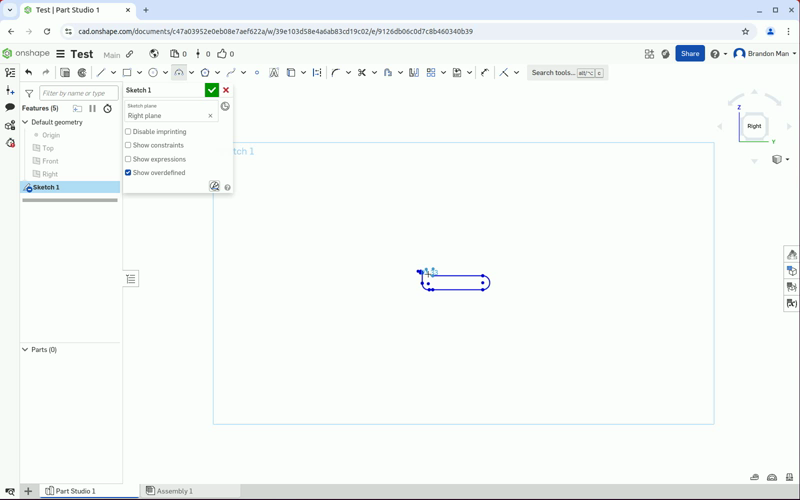
key_up(shift)
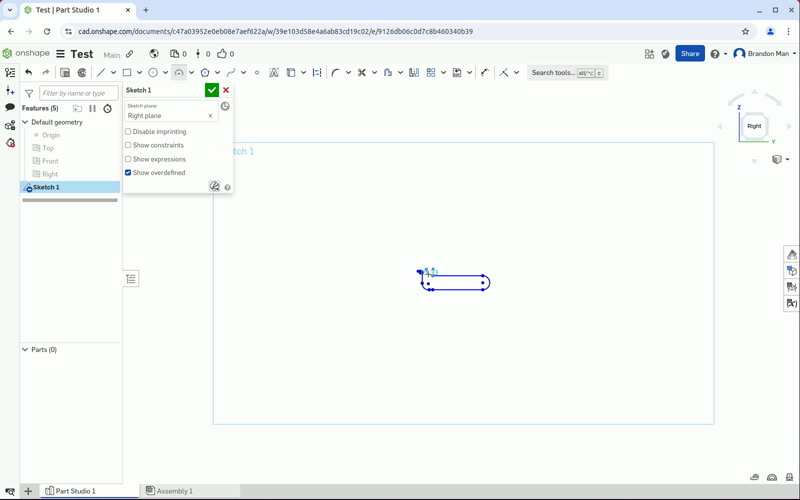
key(esc)
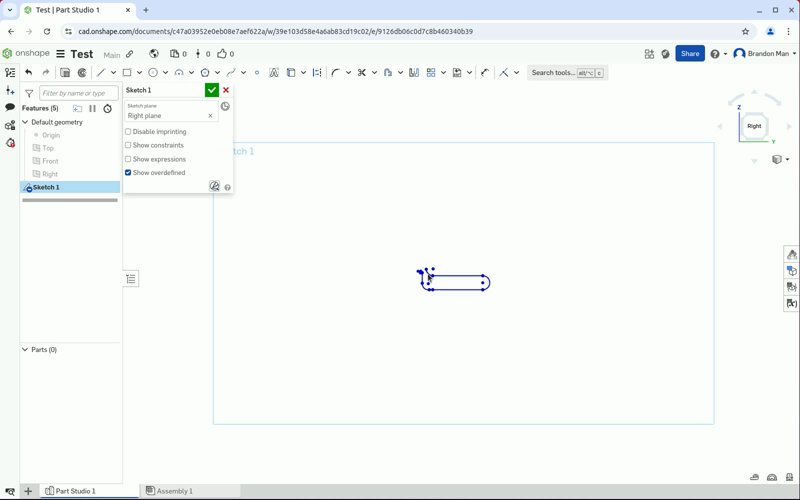
key(l)
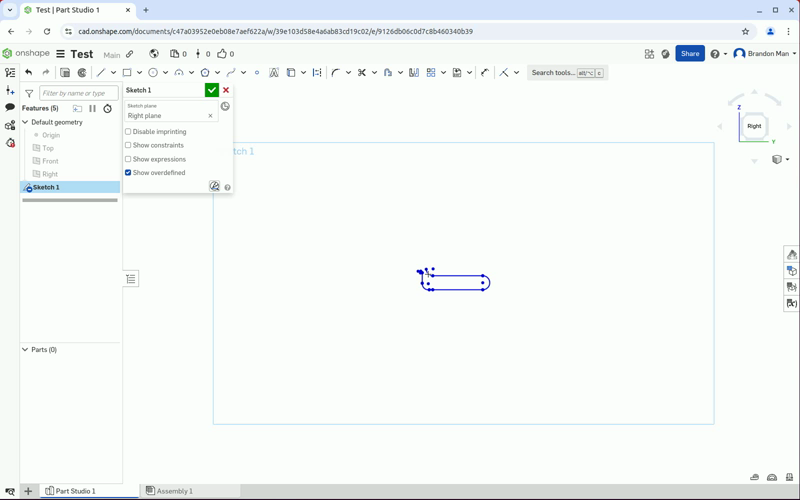
mouse_move(426, 269)
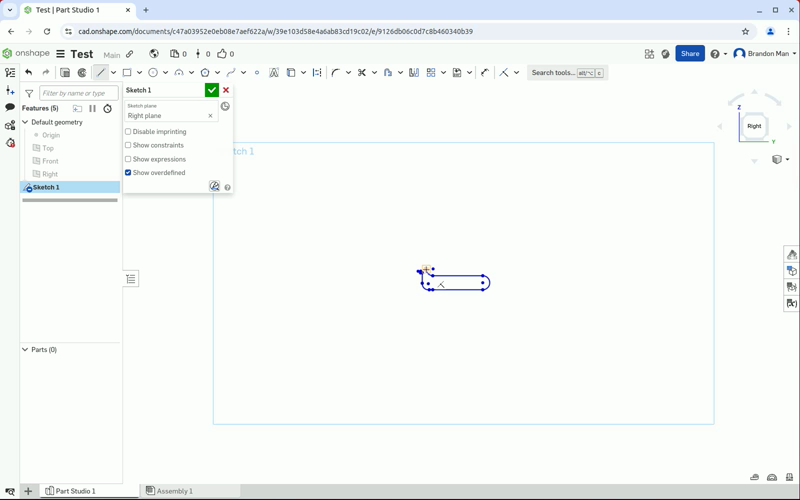
click(426, 269)
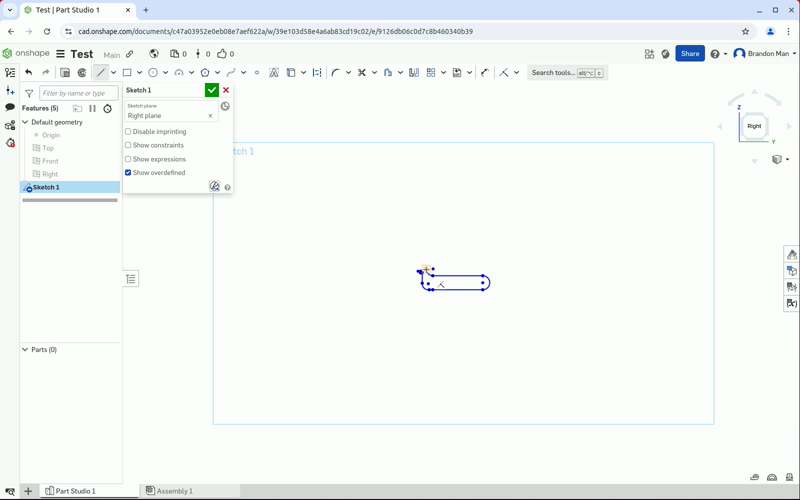
key_down(shift)
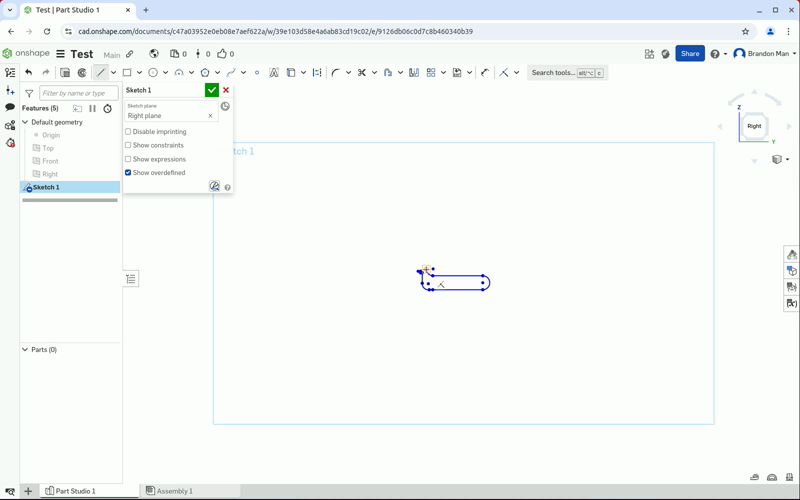
mouse_move(456, 269)
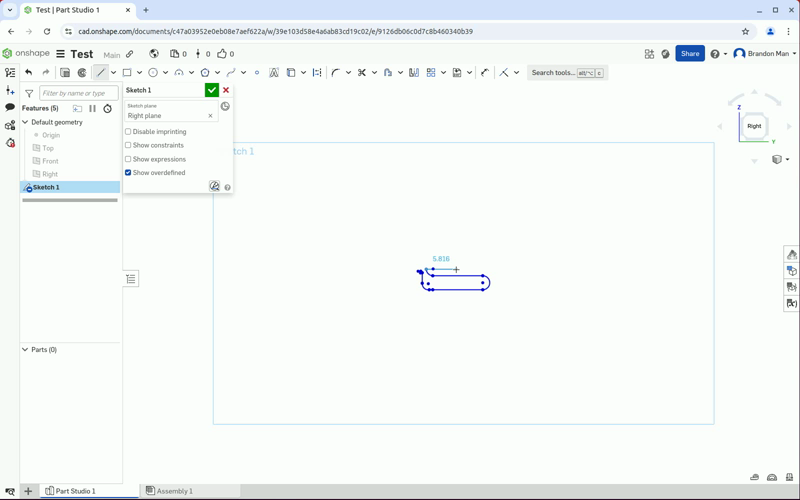
mouse_move(426, 267)
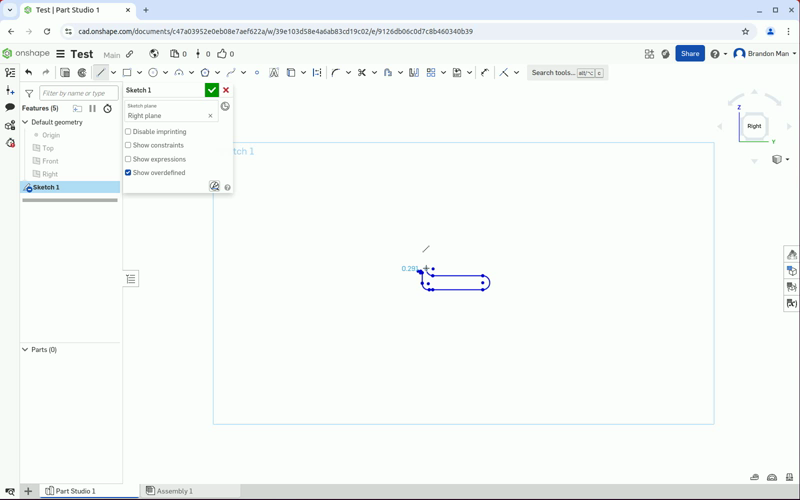
scroll(6)
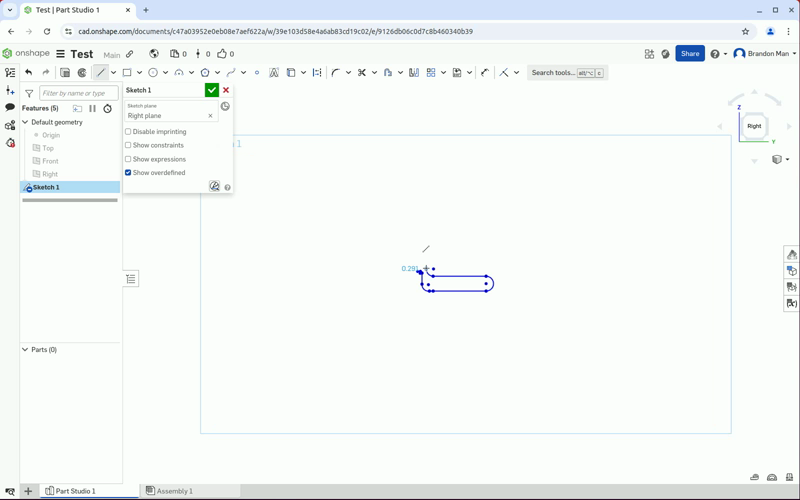
scroll(6)
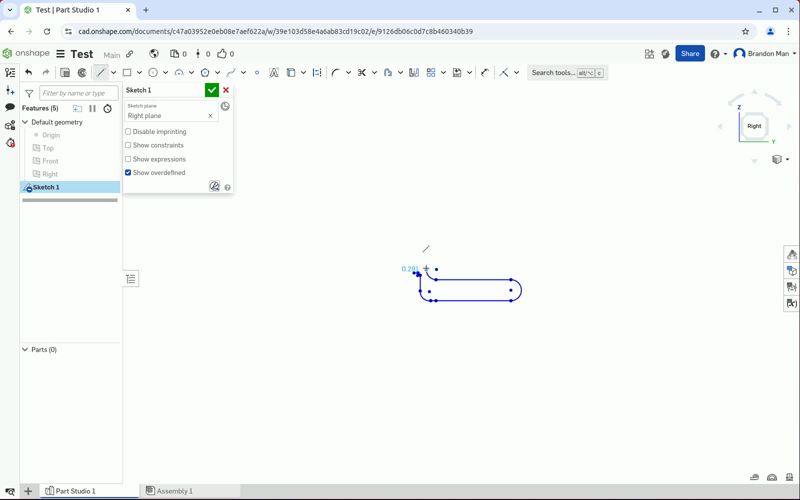
scroll(6)
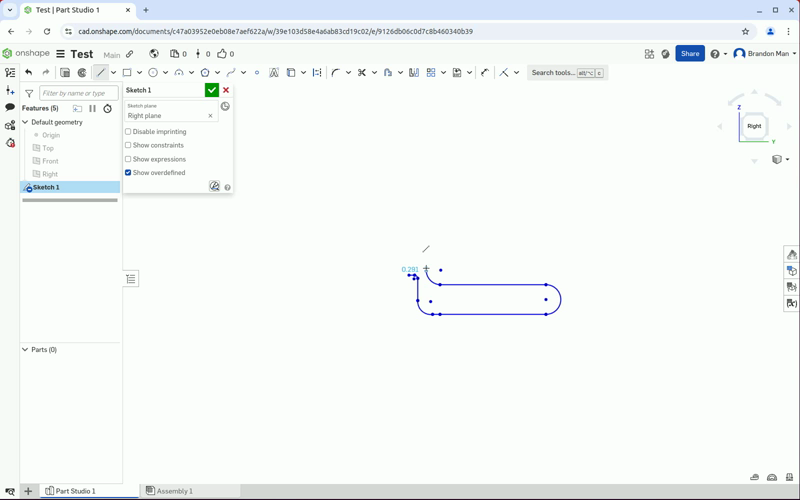
scroll(6)
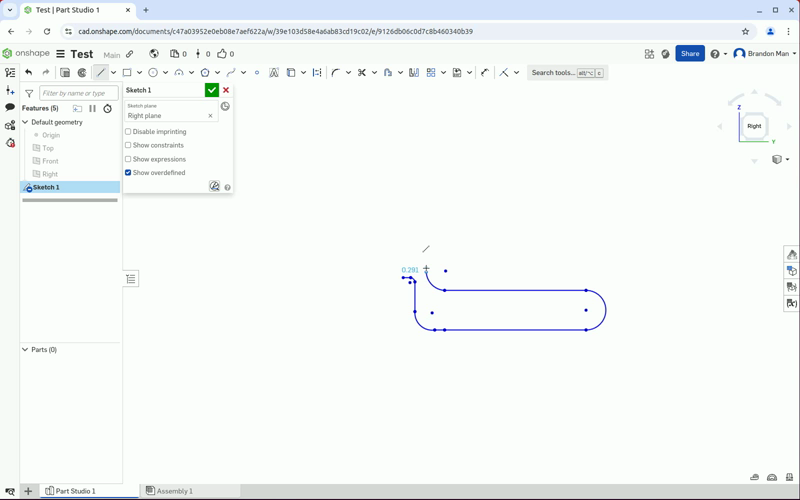
scroll(6)
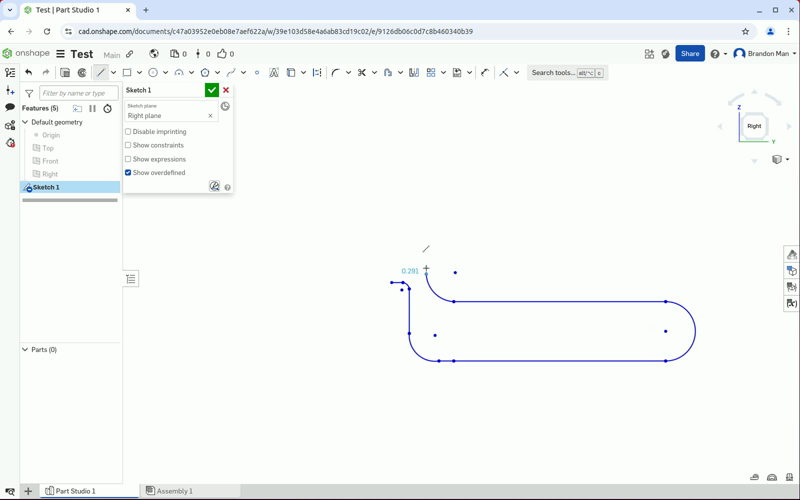
scroll(6)
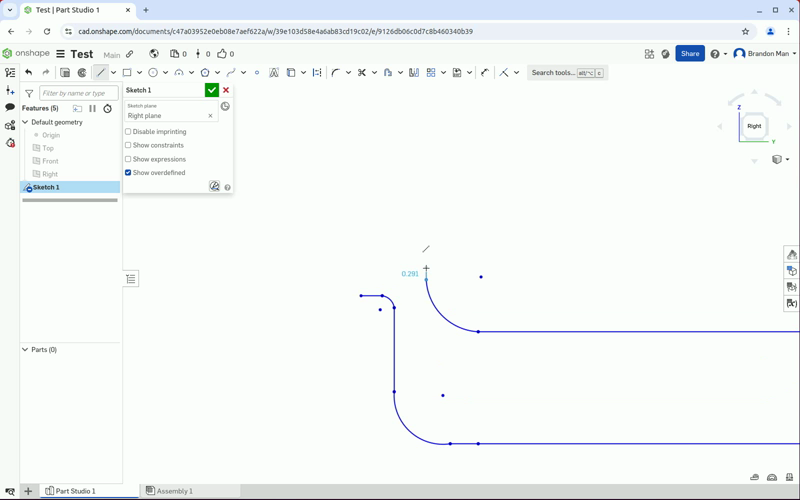
scroll(6)
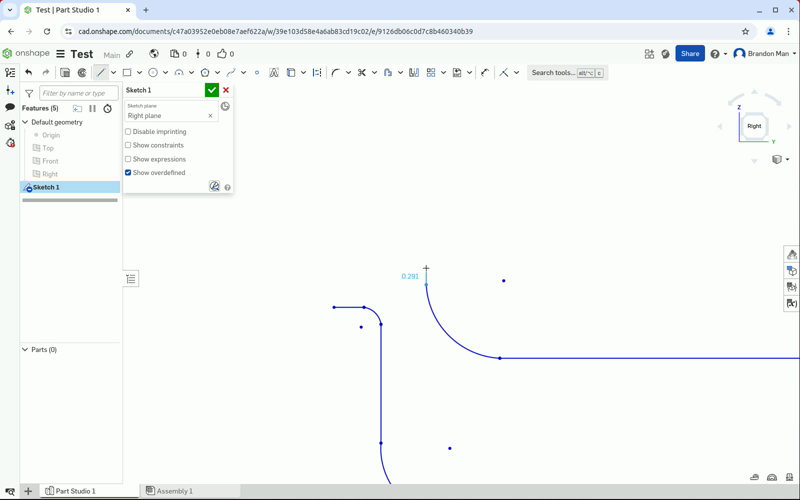
click(426, 267)
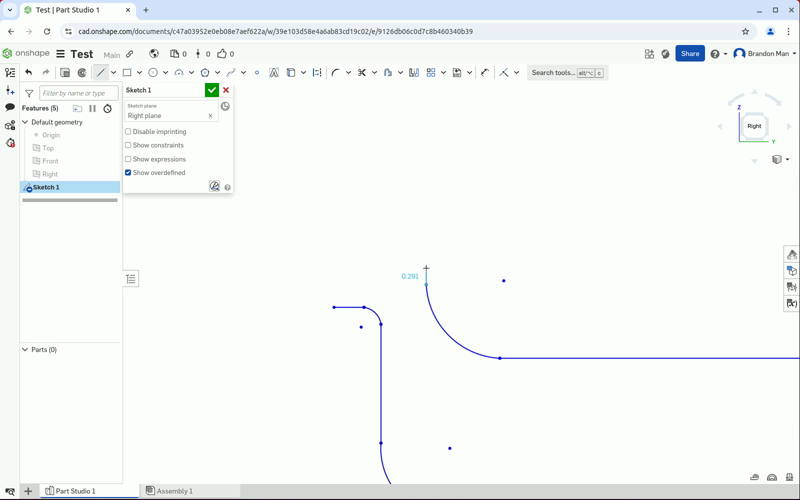
scroll(-6)
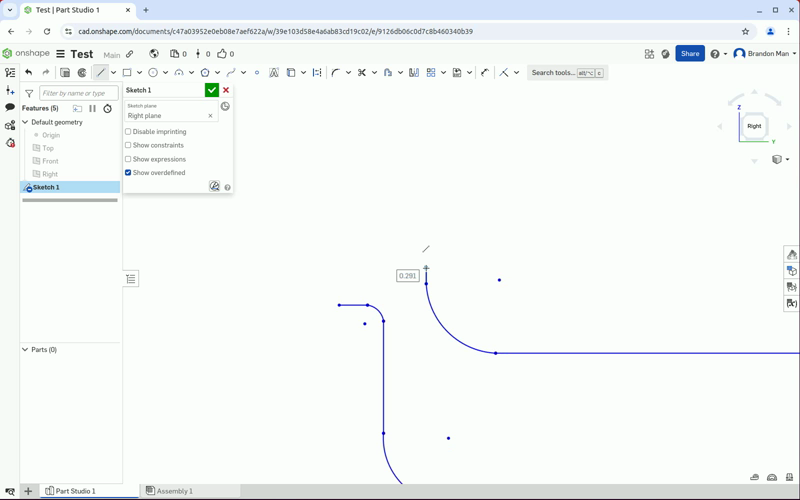
scroll(-6)
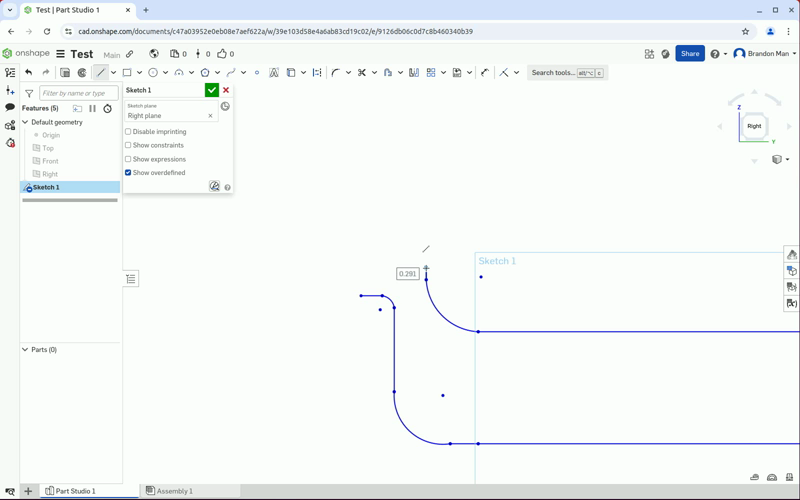
scroll(-6)
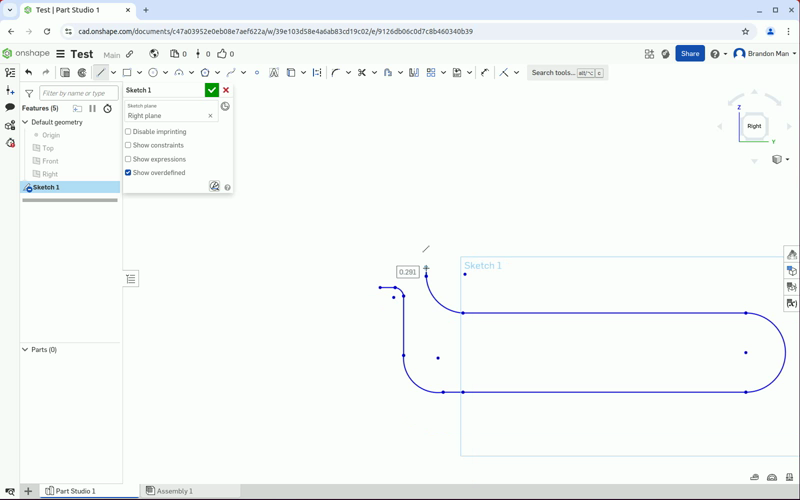
scroll(-6)
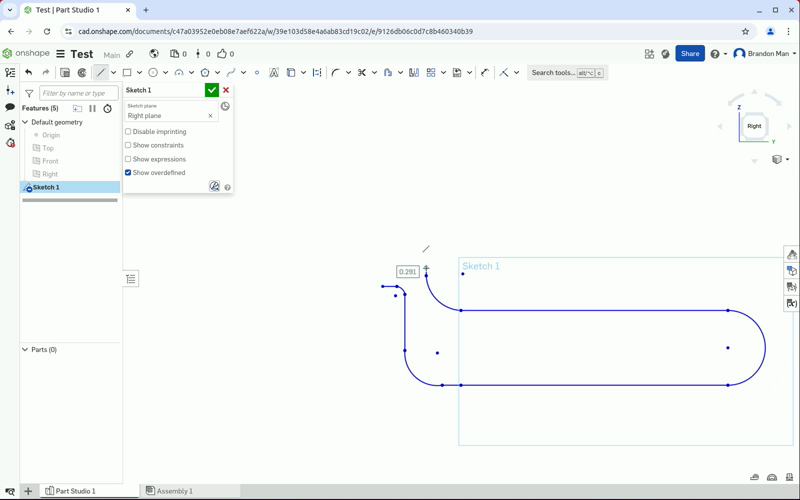
scroll(-6)
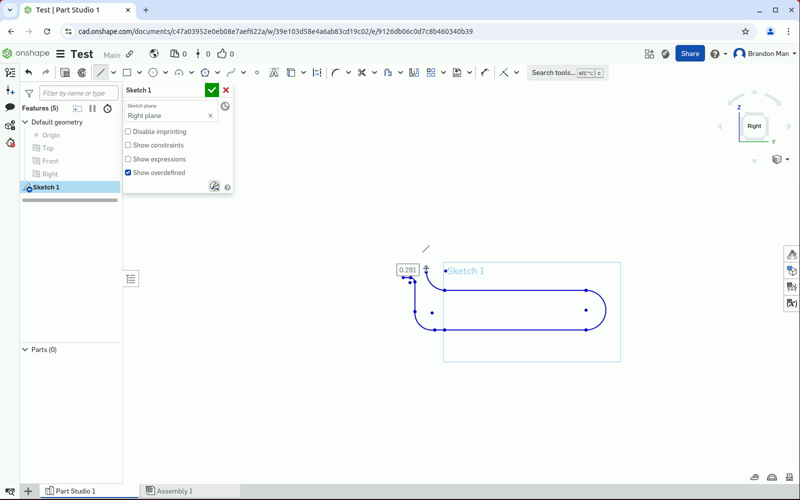
scroll(-6)
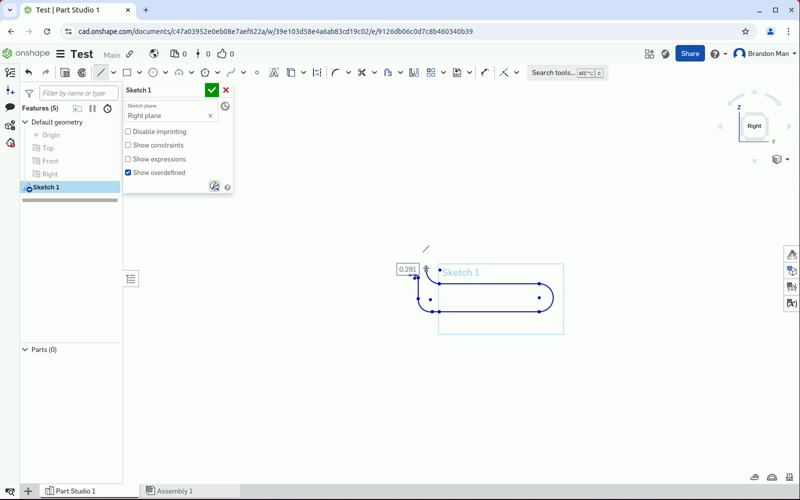
scroll(-6)
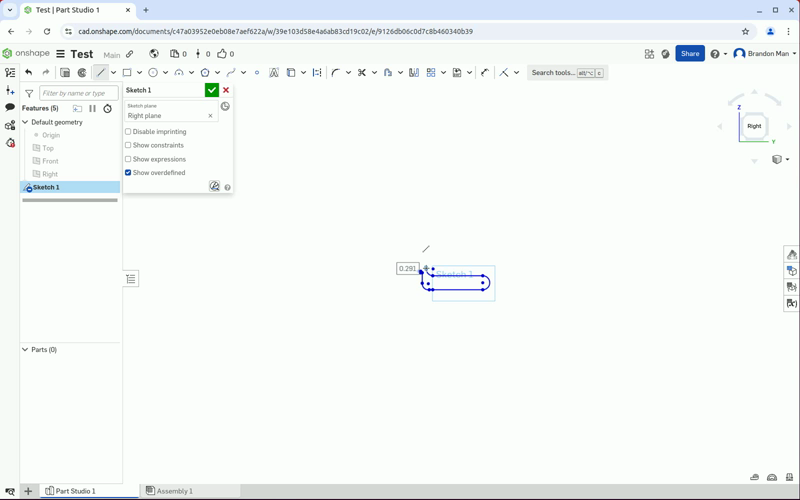
key_up(shift)
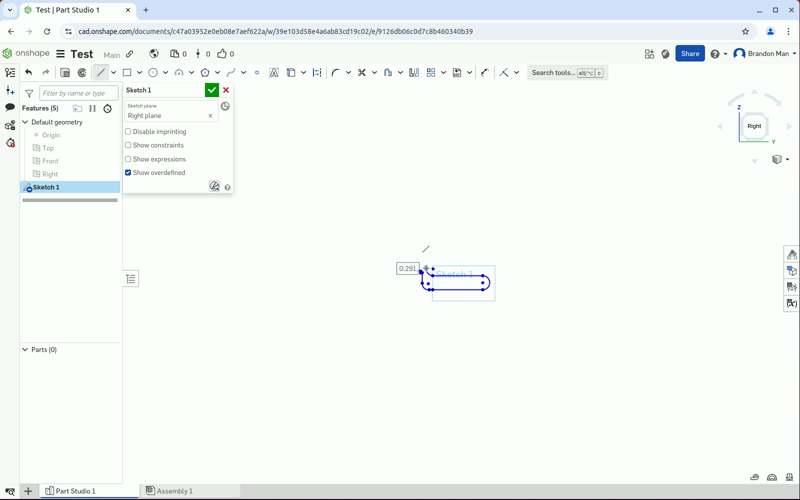
key(esc)
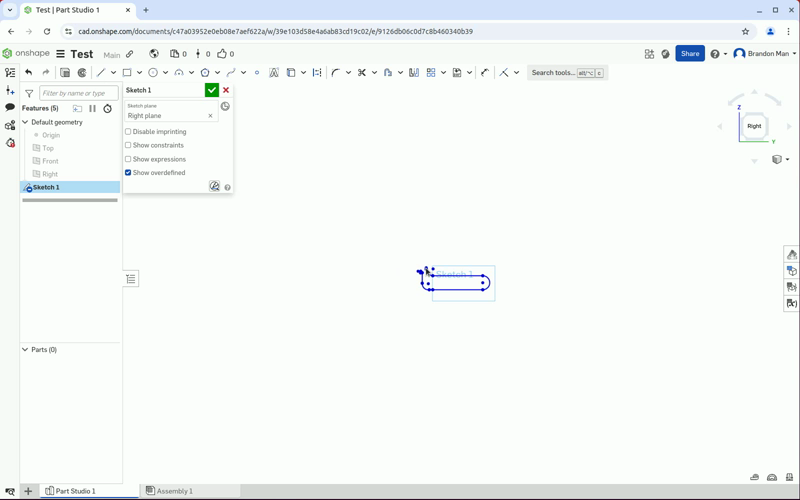
key(a)
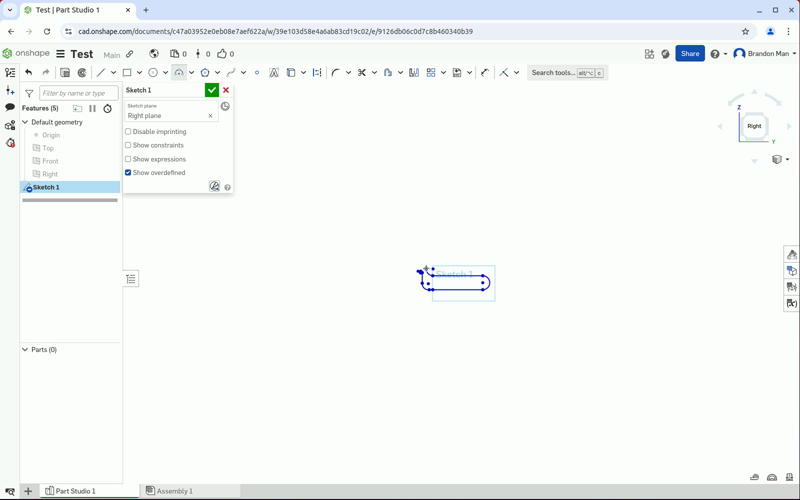
mouse_move(426, 267)
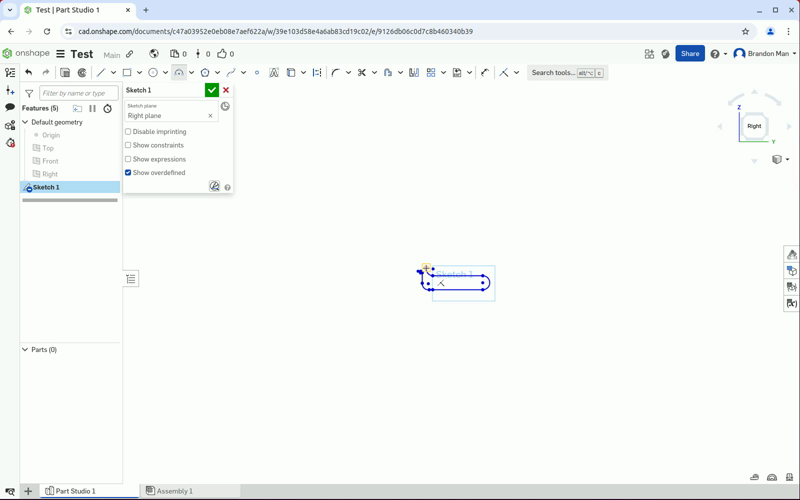
scroll(6)
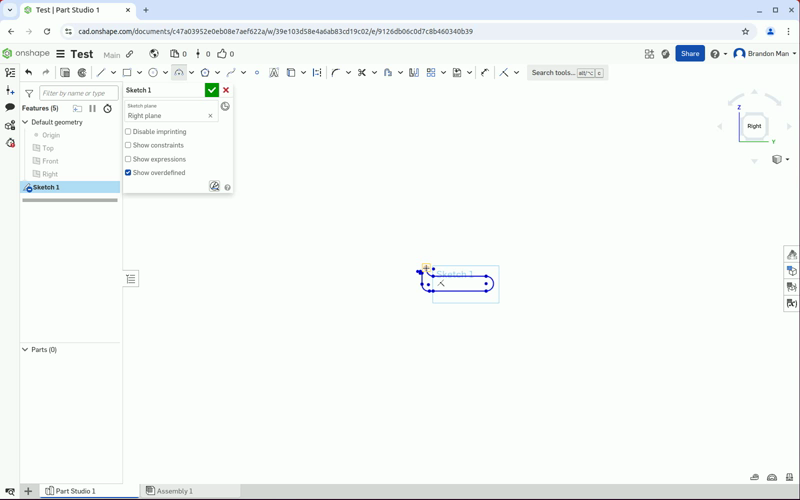
scroll(6)
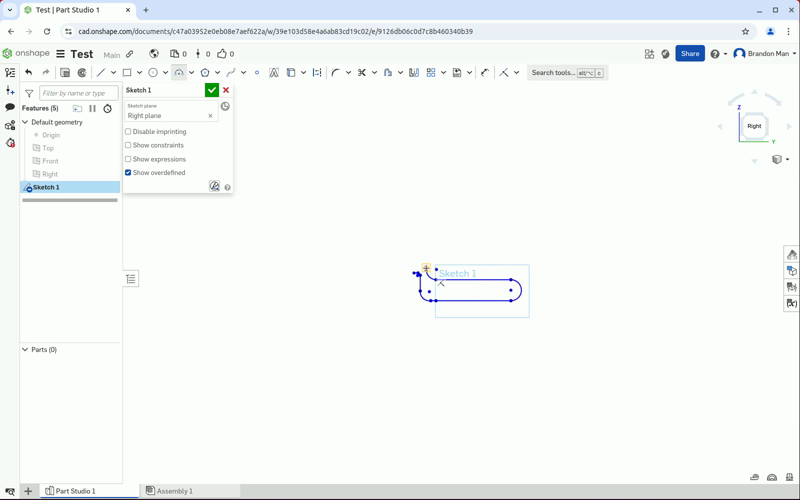
scroll(6)
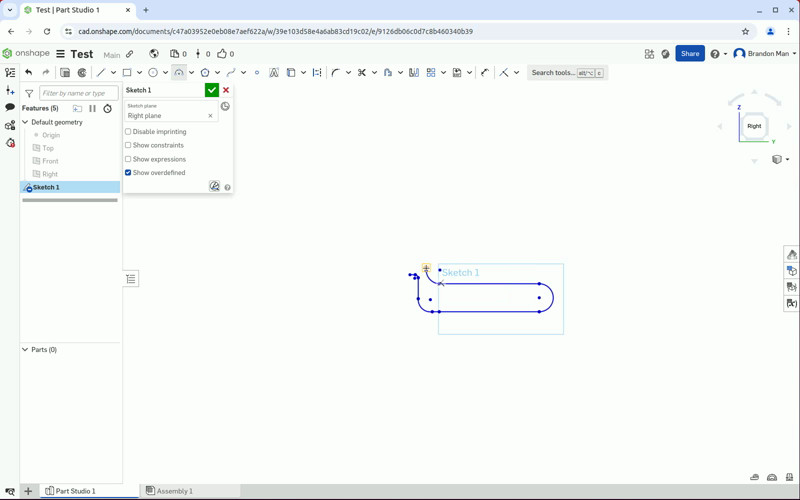
scroll(6)
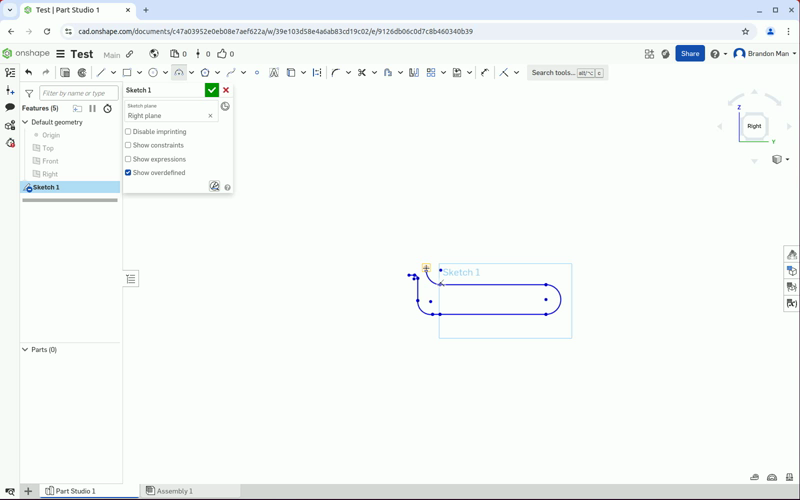
scroll(6)
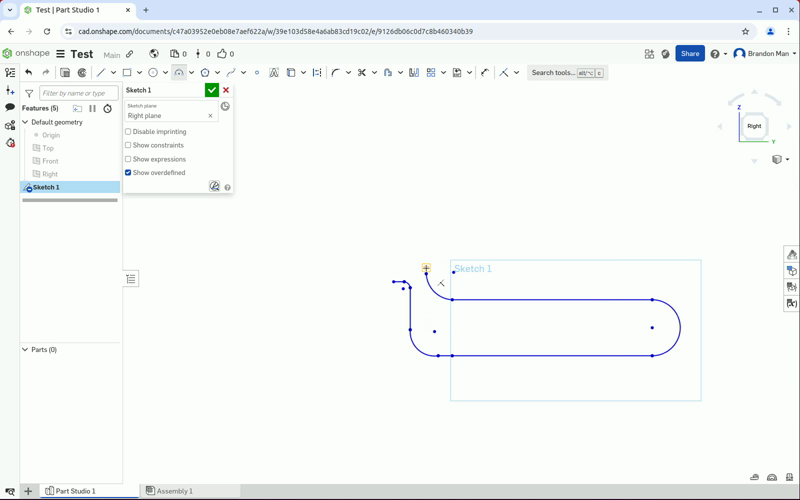
scroll(6)
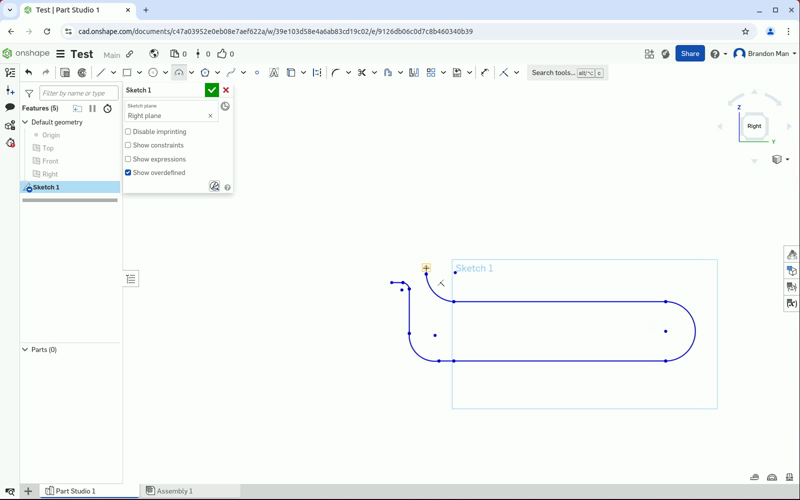
scroll(6)
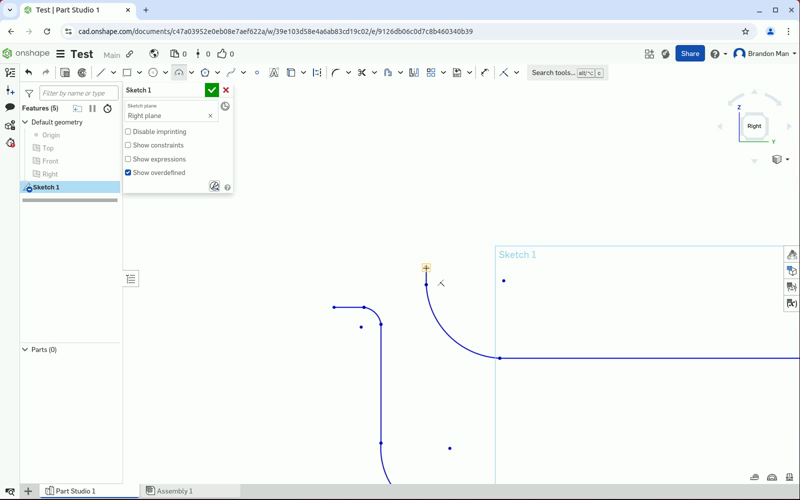
click(426, 267)
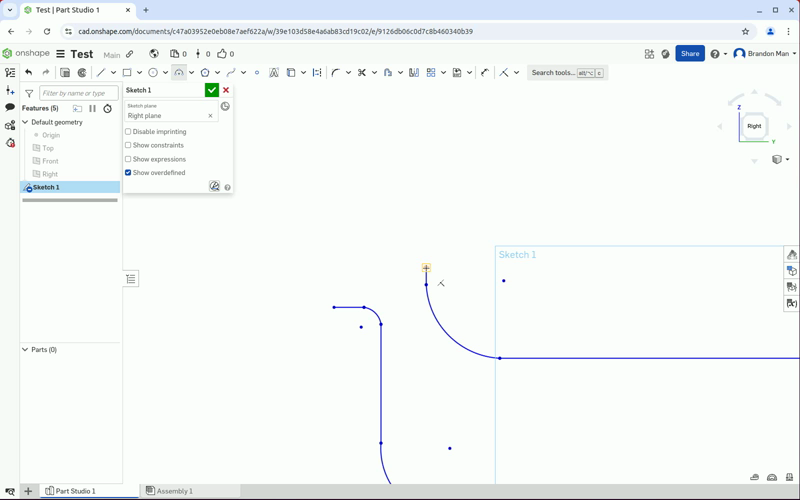
scroll(-6)
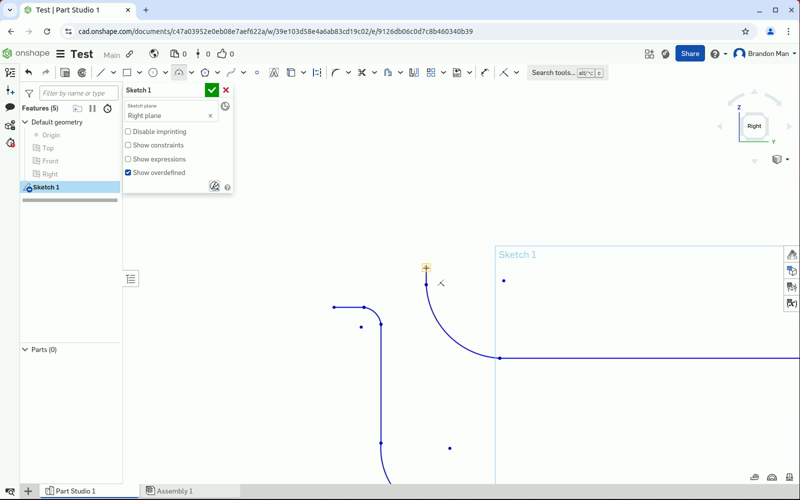
scroll(-6)
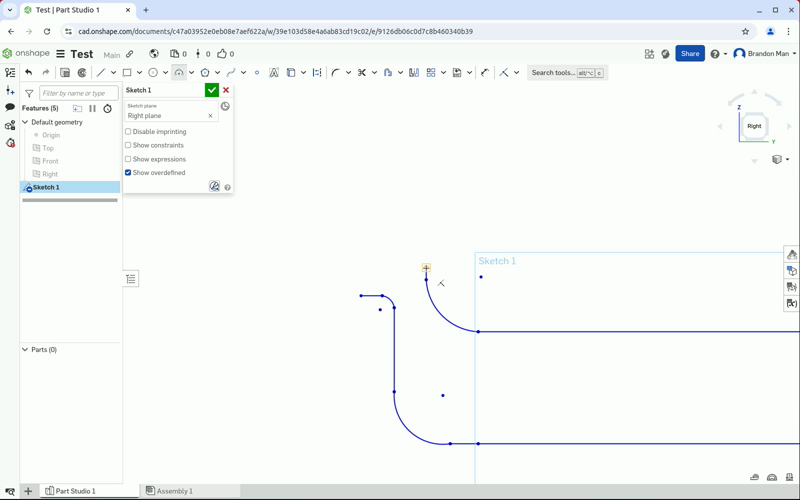
scroll(-6)
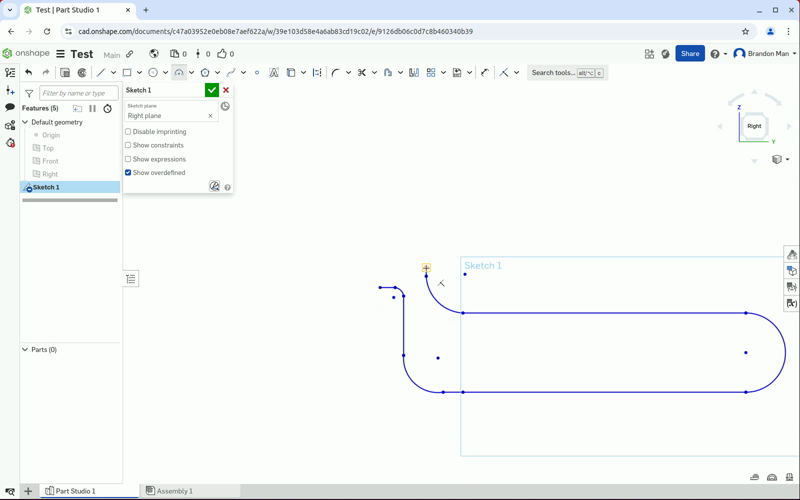
scroll(-6)
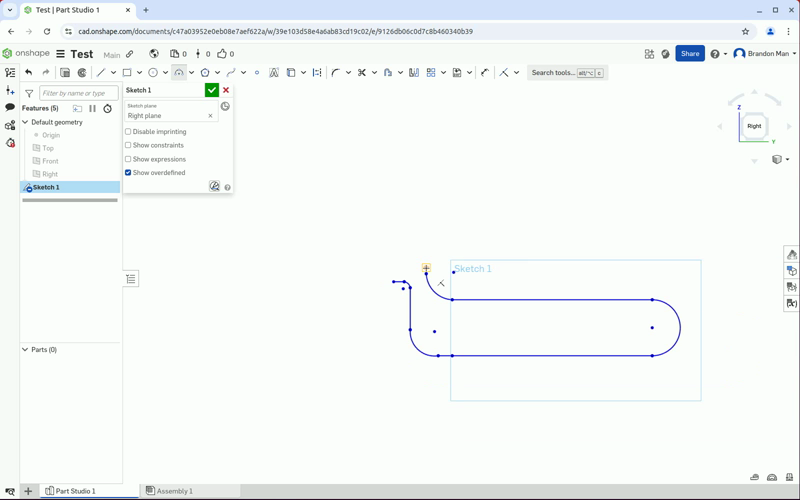
scroll(-6)
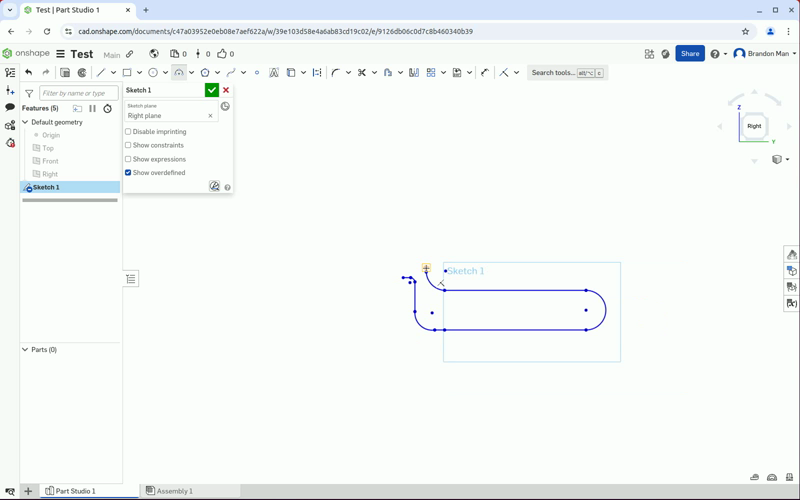
scroll(-6)
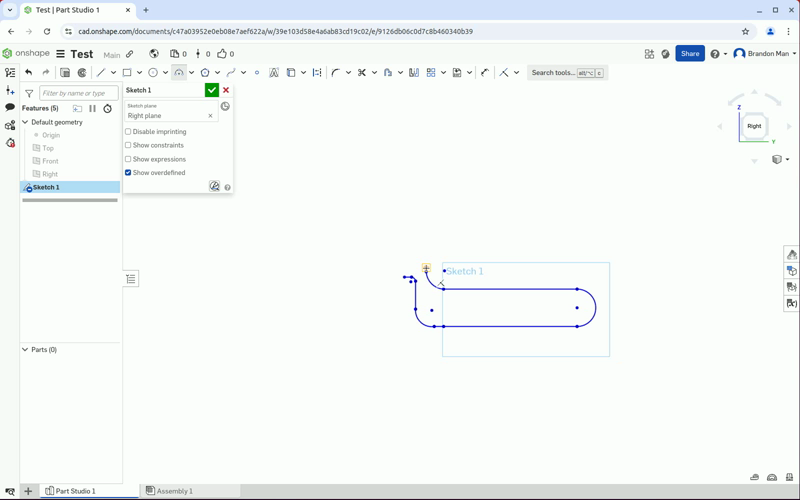
scroll(-6)
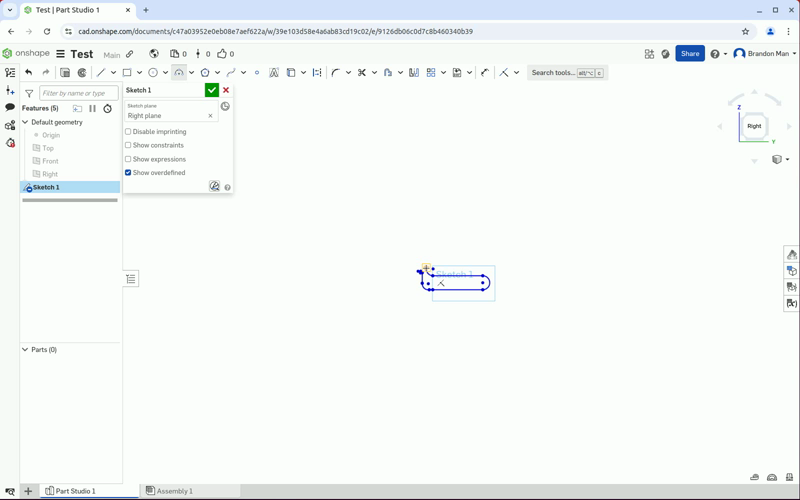
mouse_move(418, 271)
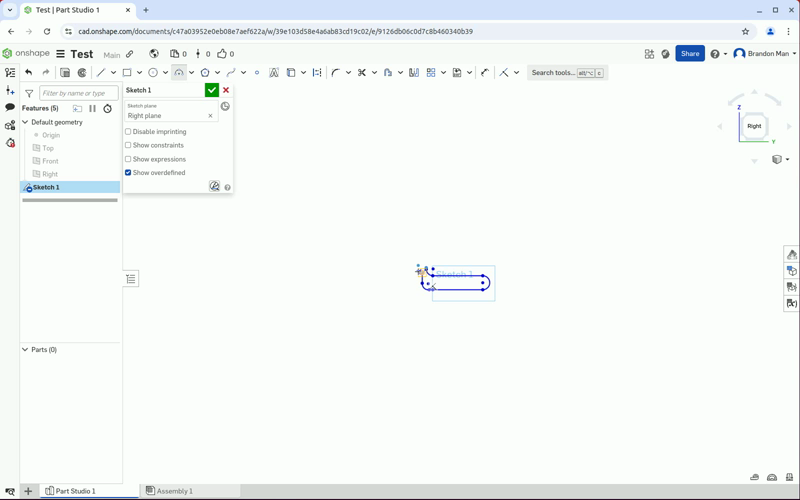
scroll(6)
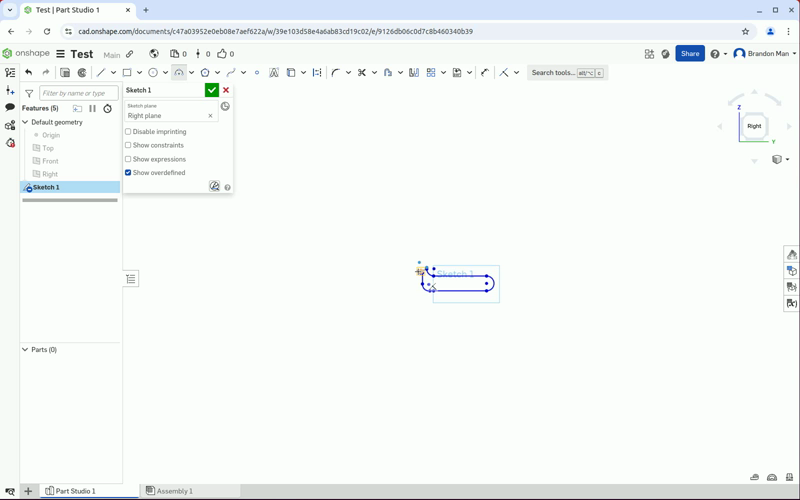
scroll(6)
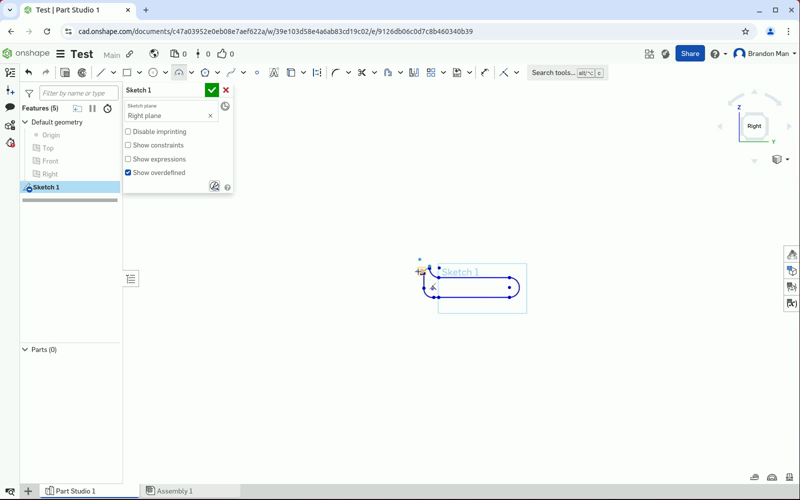
scroll(6)
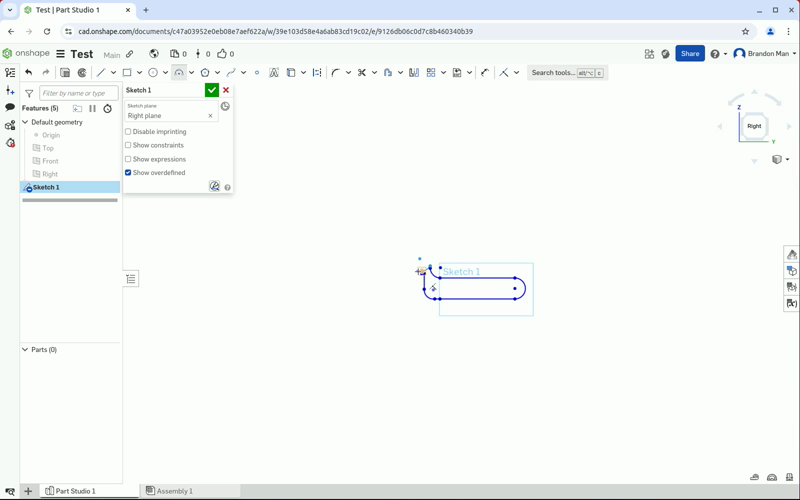
scroll(6)
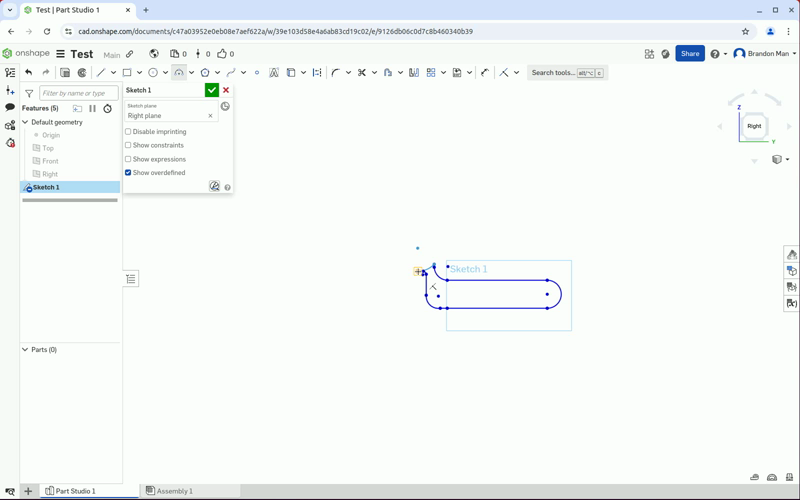
scroll(6)
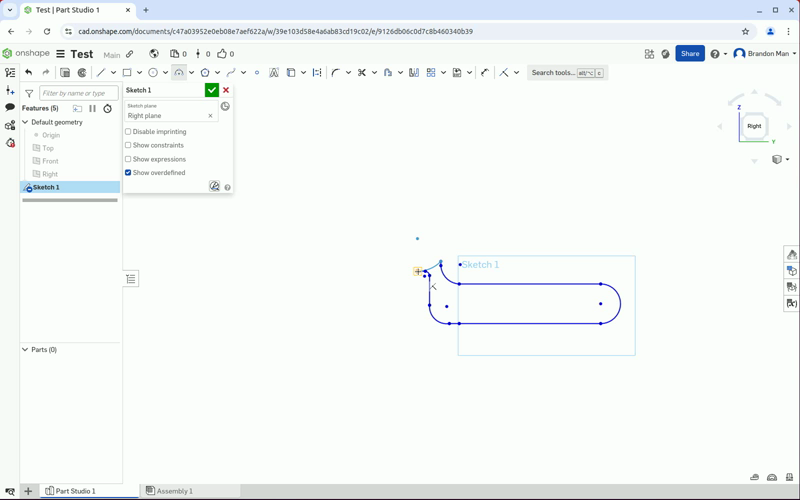
scroll(6)
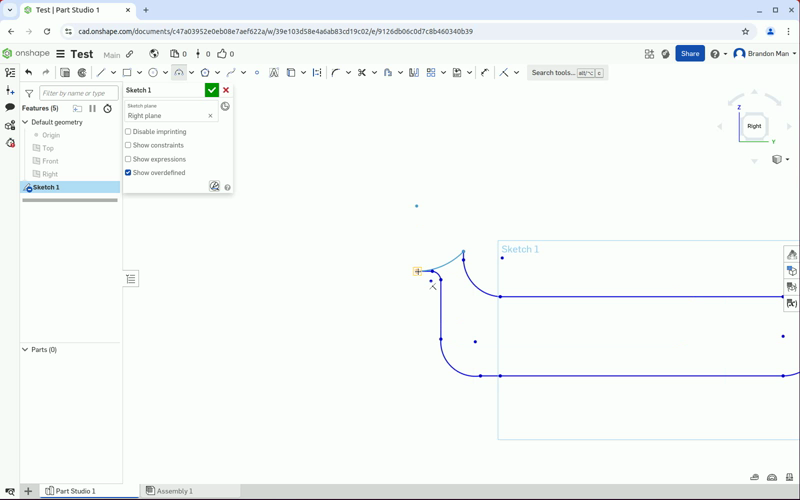
scroll(6)
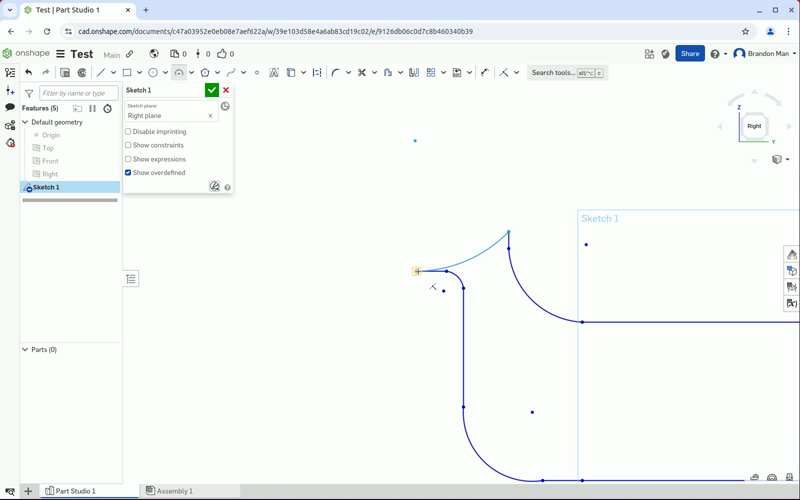
click(418, 271)
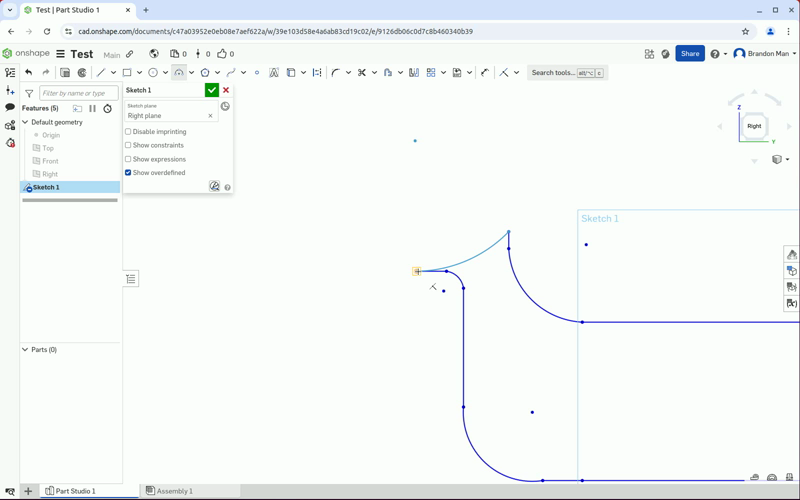
scroll(-6)
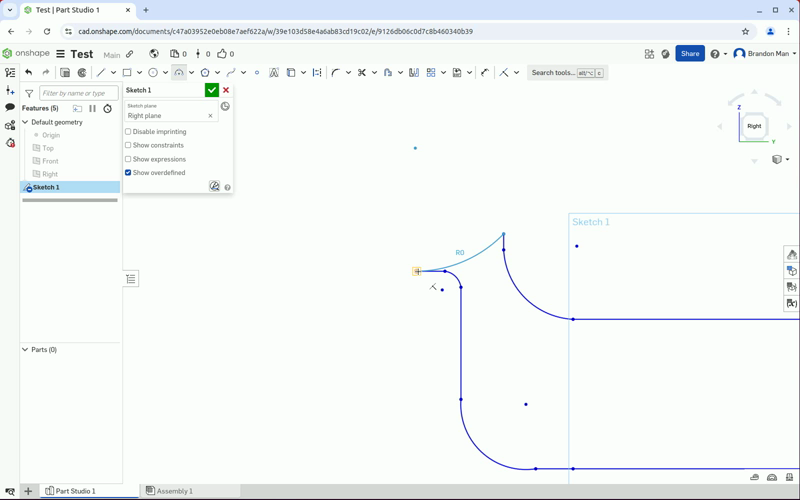
scroll(-6)
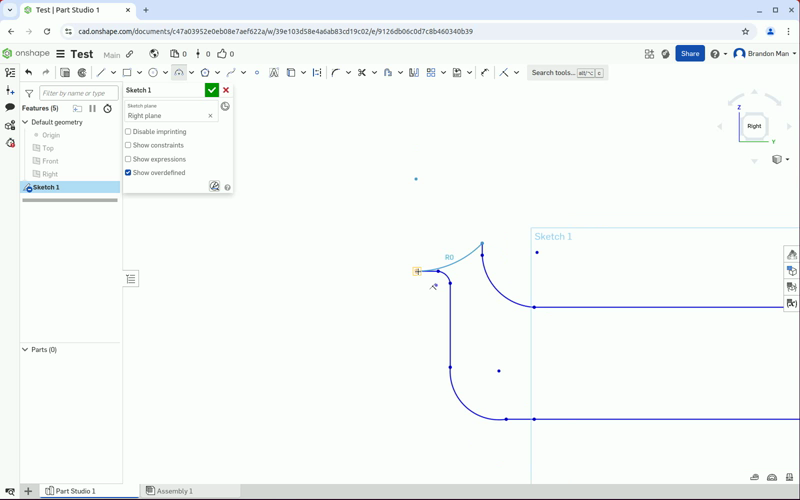
scroll(-6)
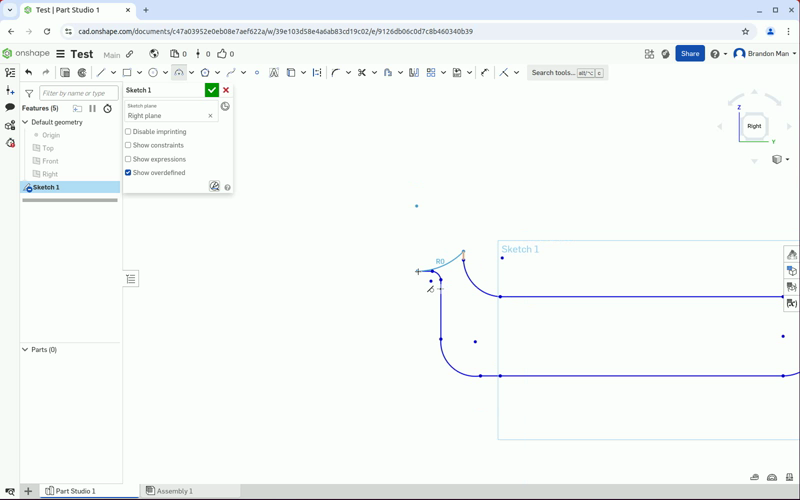
scroll(-6)
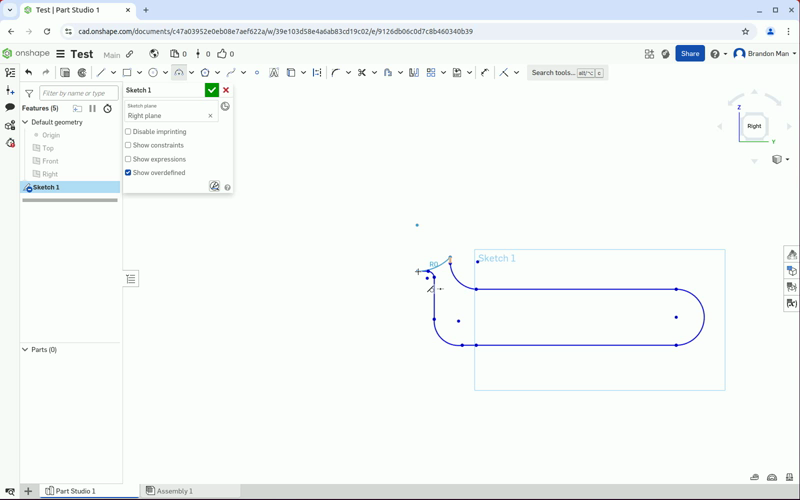
scroll(-6)
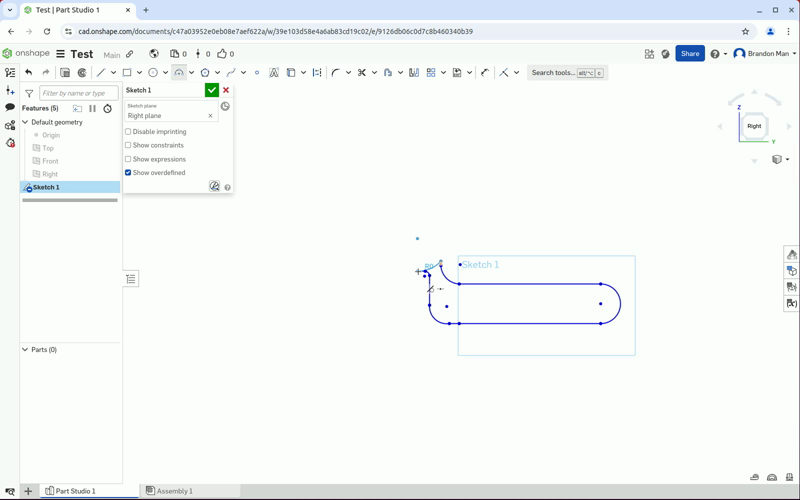
scroll(-6)
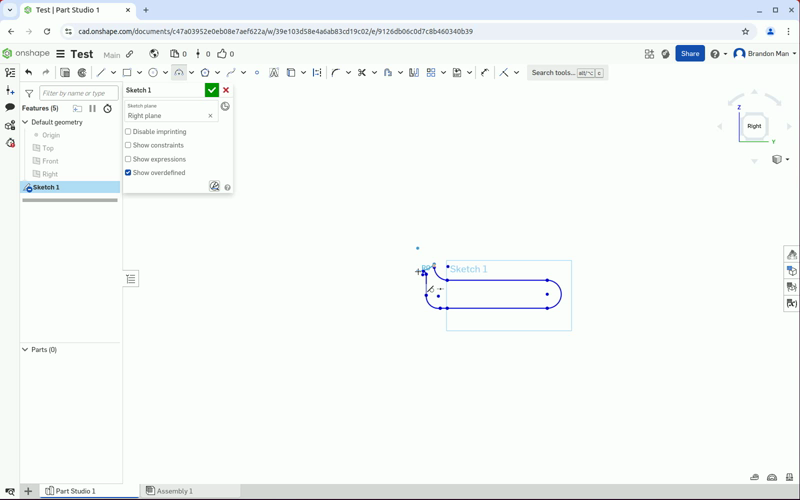
scroll(-6)
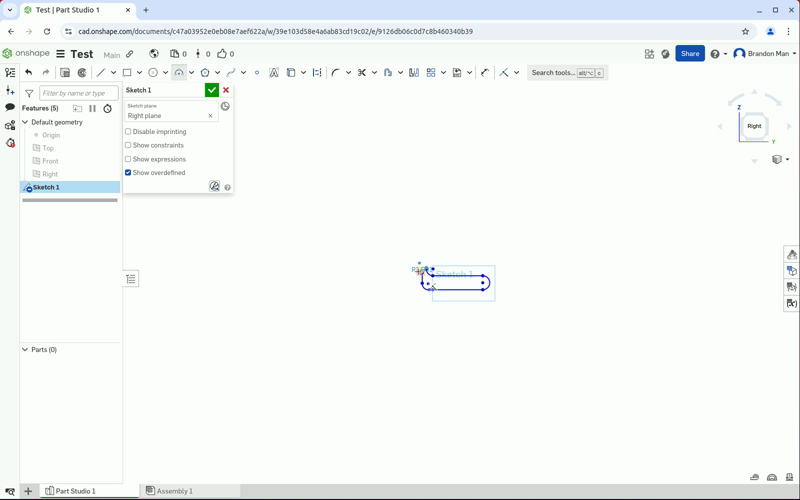
key_down(shift)
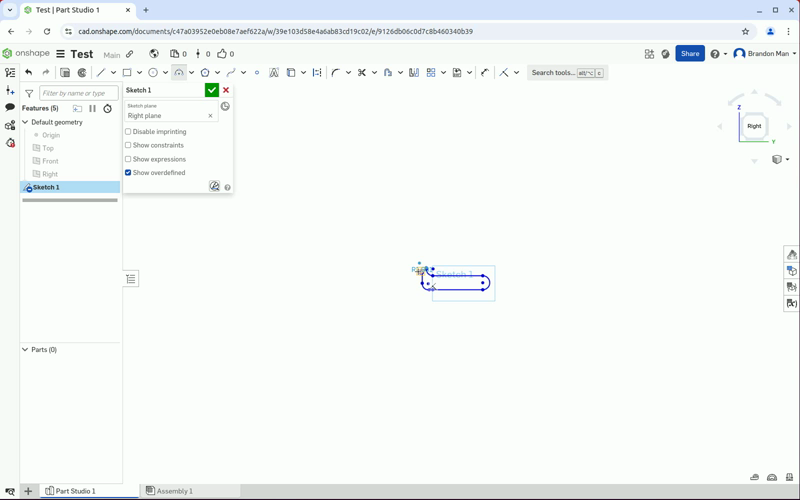
mouse_move(414, 254)
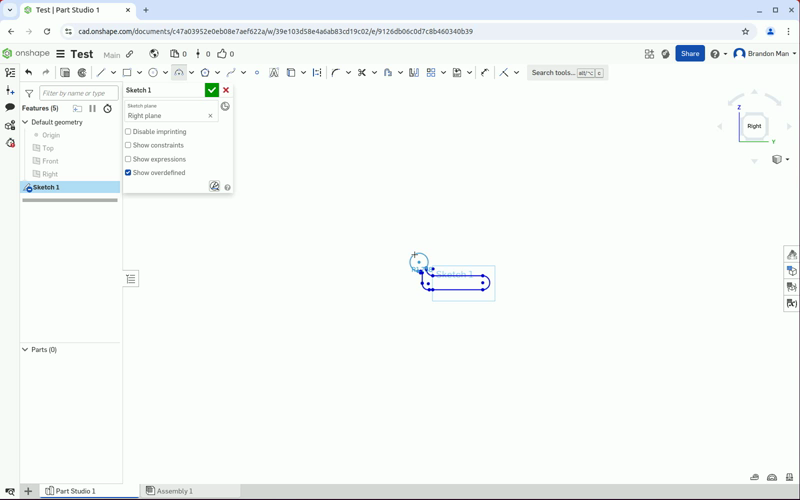
click(414, 254)
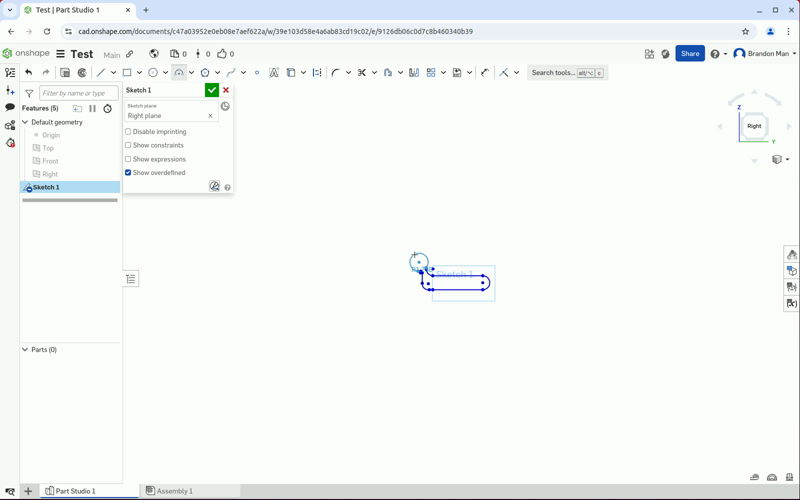
key_up(shift)
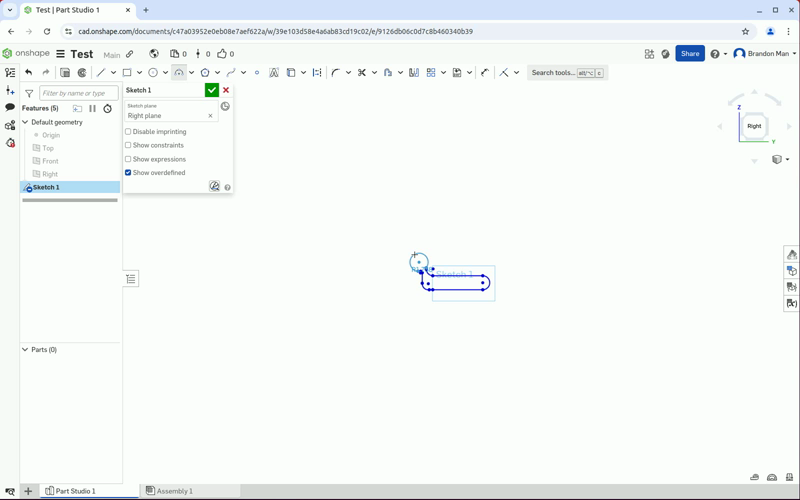
key(esc)
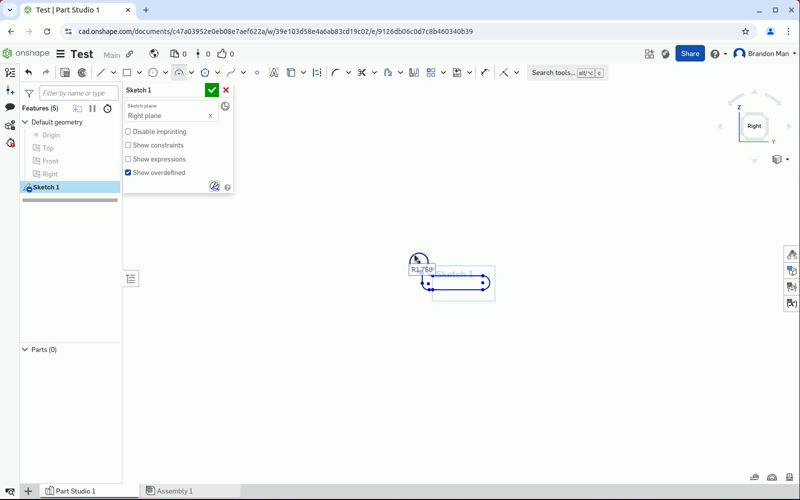
key(c)
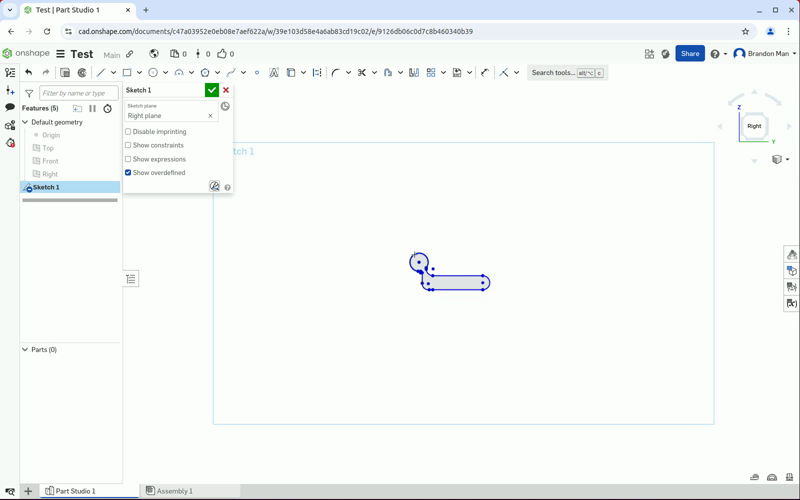
key_down(shift)
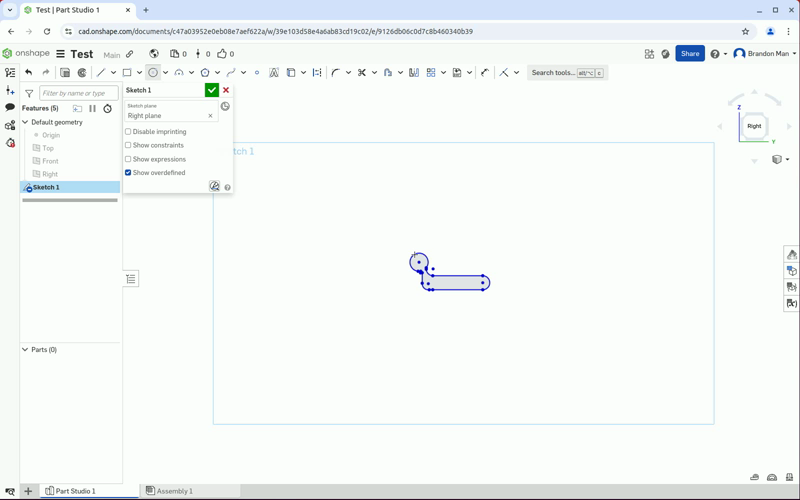
mouse_move(418, 263)
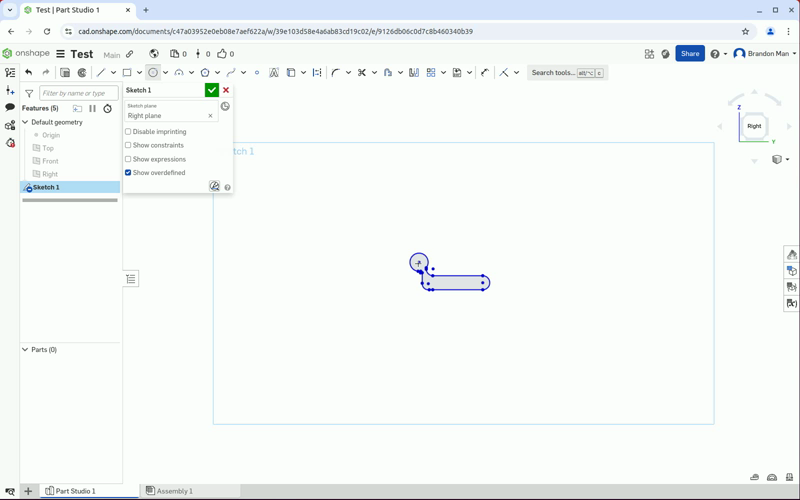
scroll(6)
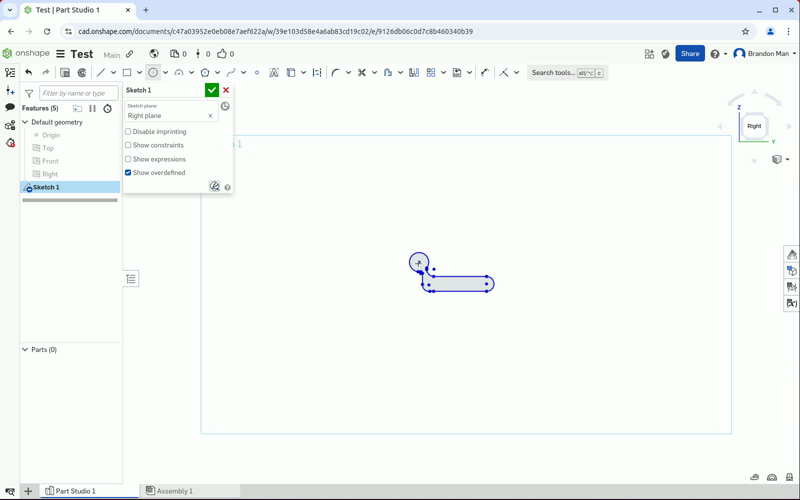
scroll(6)
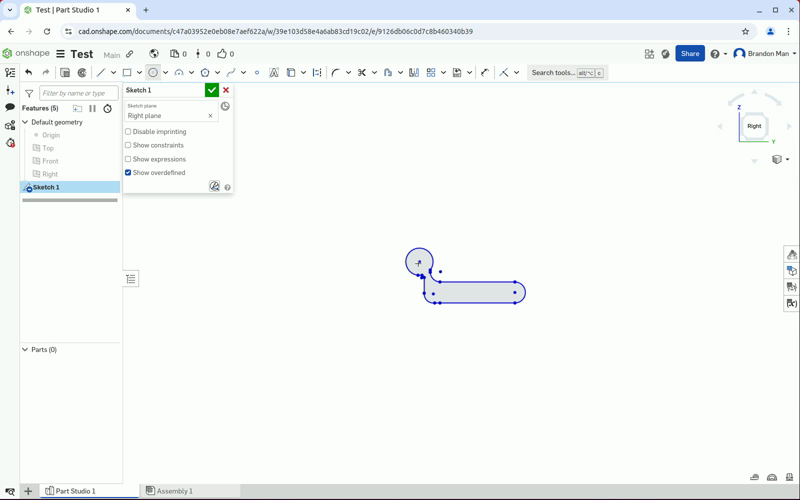
scroll(6)
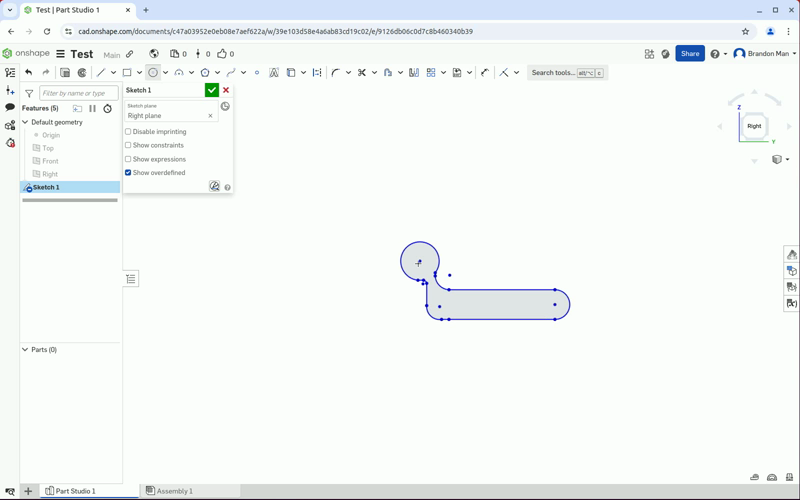
scroll(6)
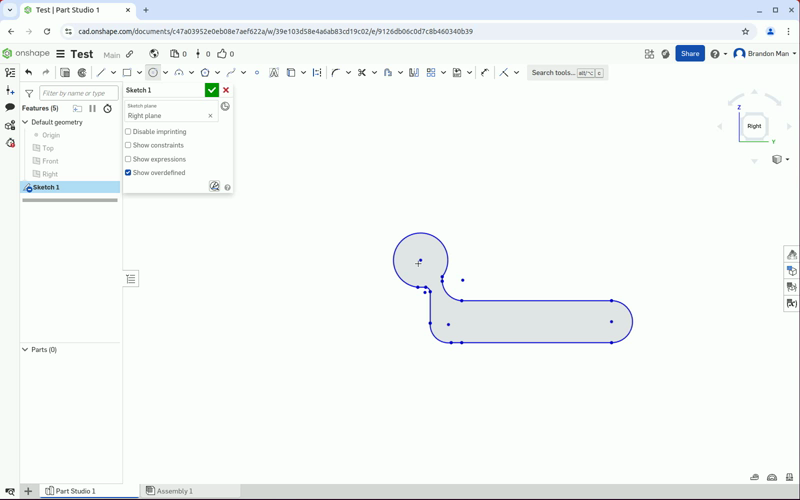
scroll(6)
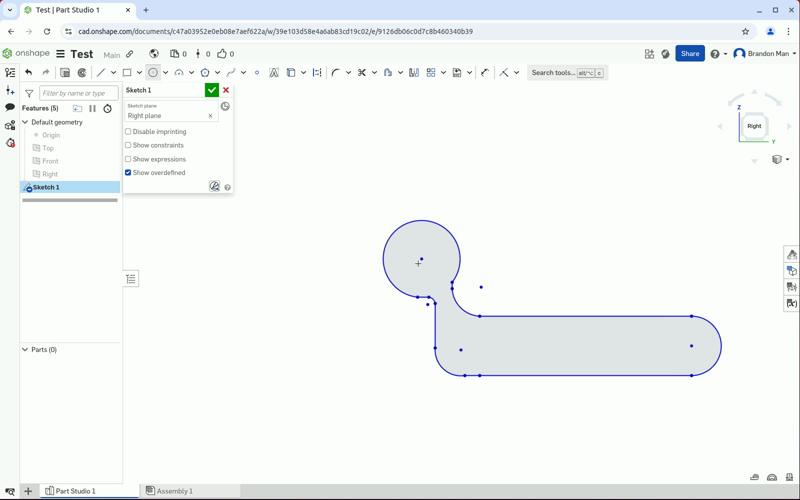
scroll(6)
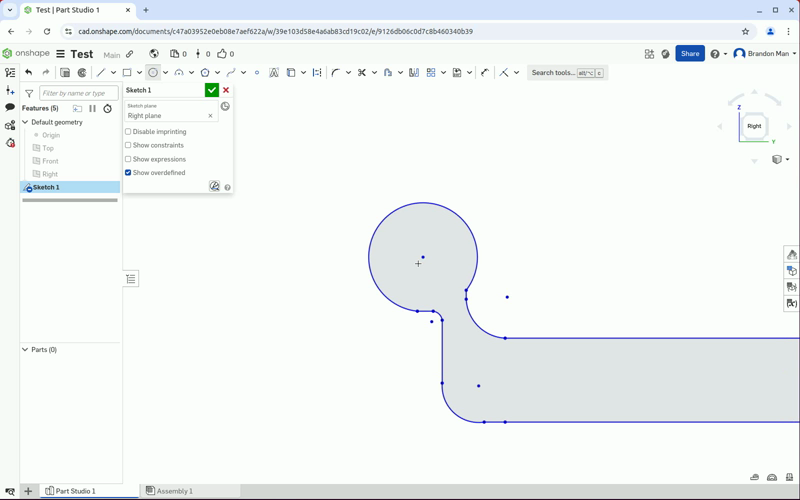
scroll(6)
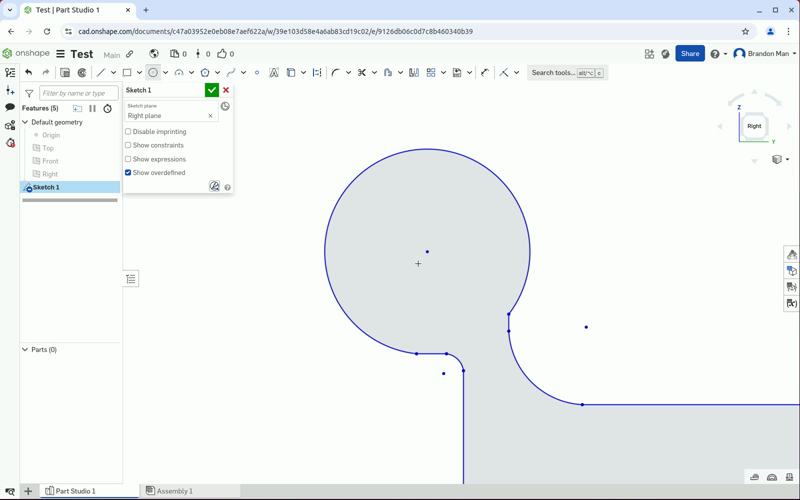
click(418, 263)
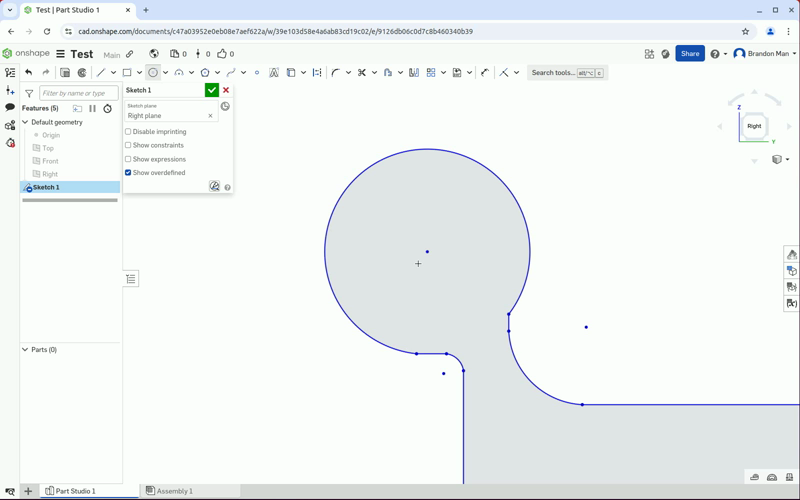
scroll(-6)
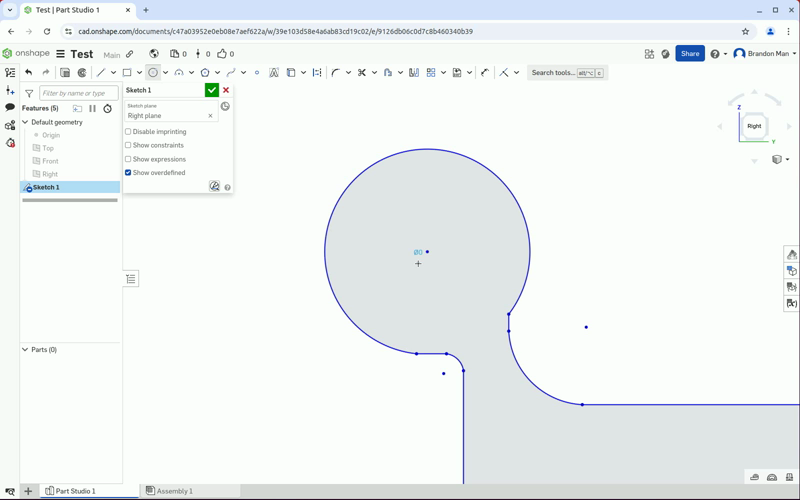
scroll(-6)
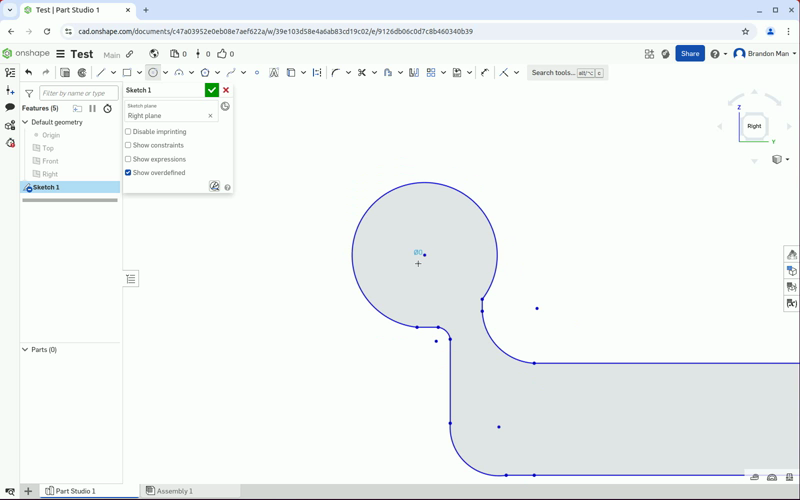
scroll(-6)
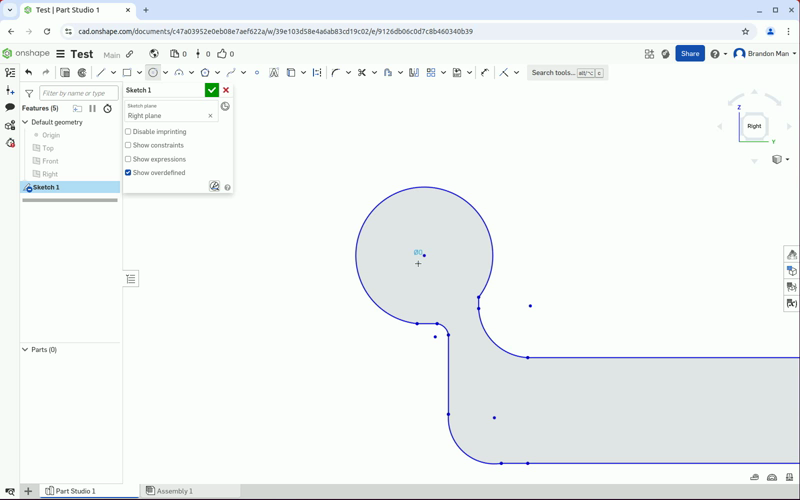
scroll(-6)
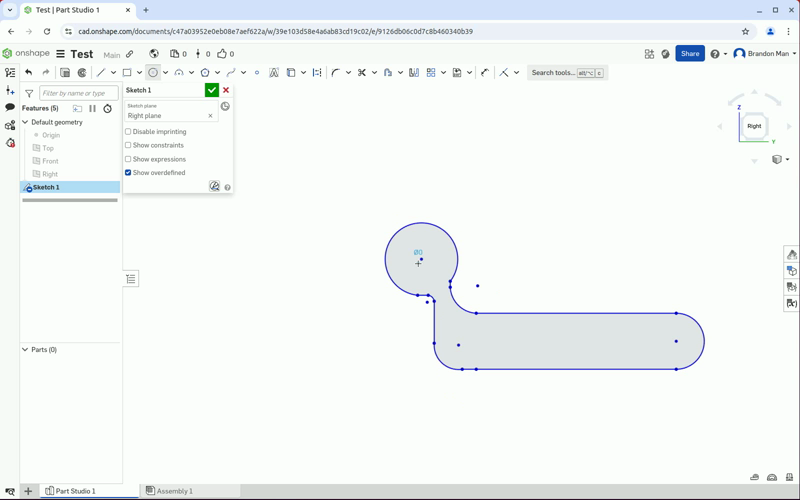
scroll(-6)
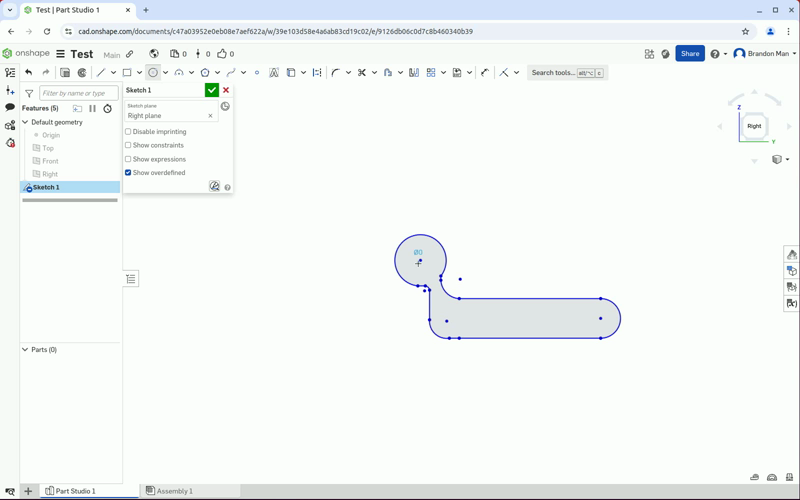
scroll(-6)
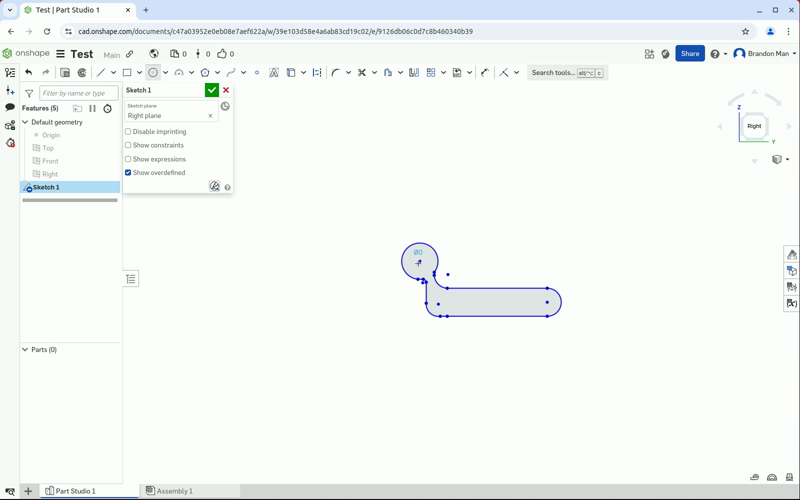
scroll(-6)
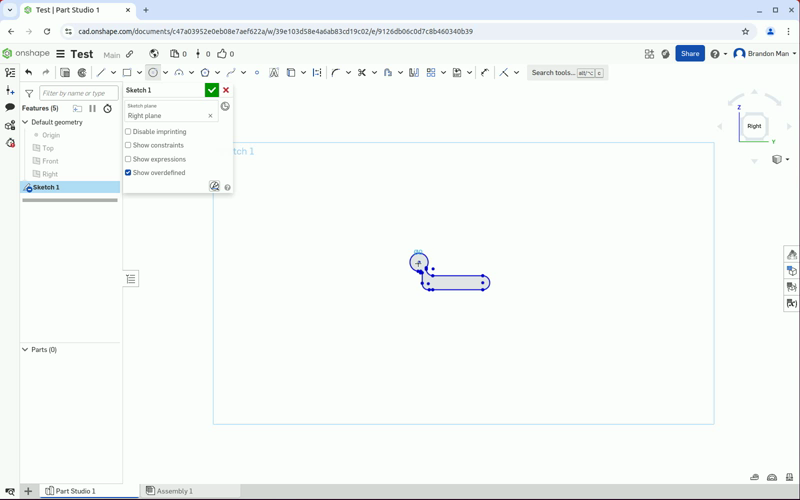
key_up(shift)
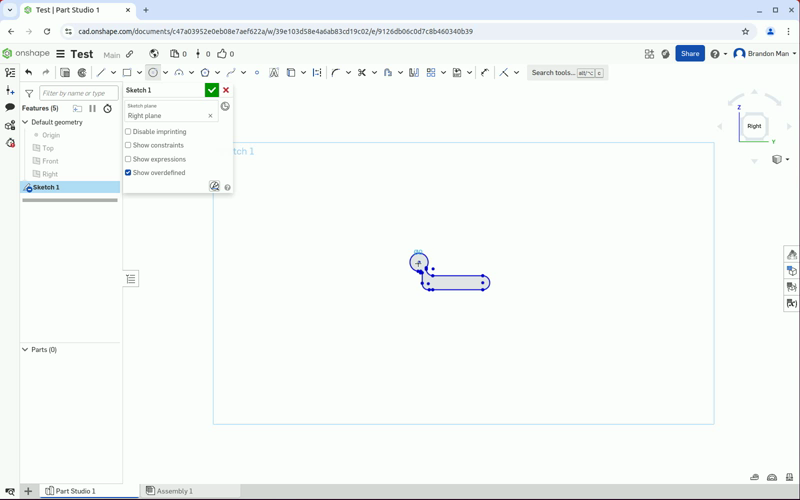
mouse_move(426, 263)
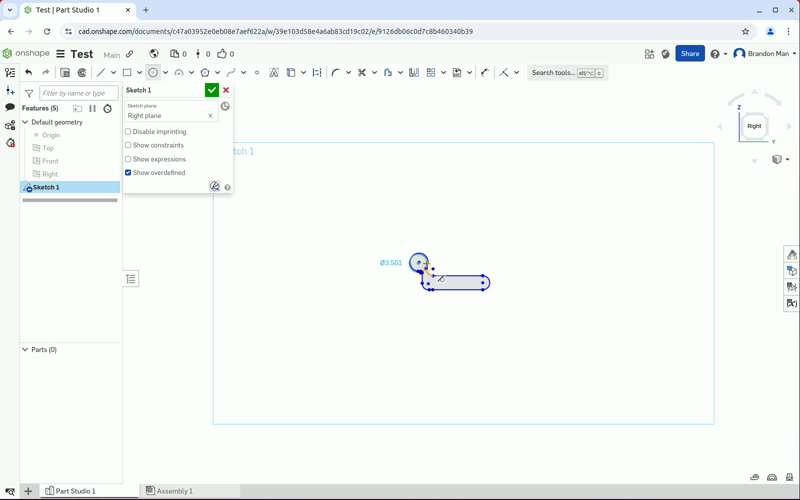
click(426, 263)
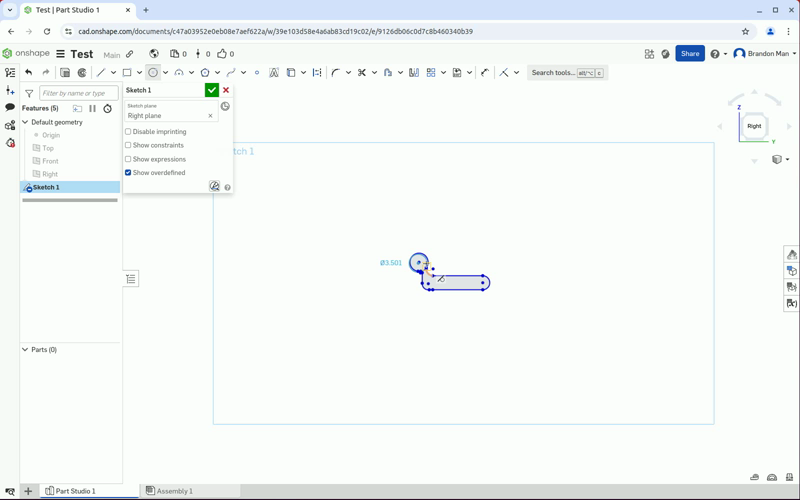
key(esc)
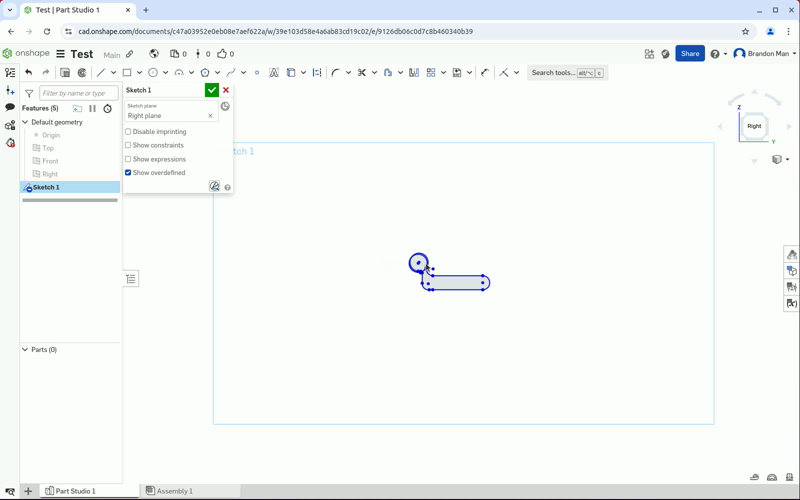
mouse_move(444, 277)
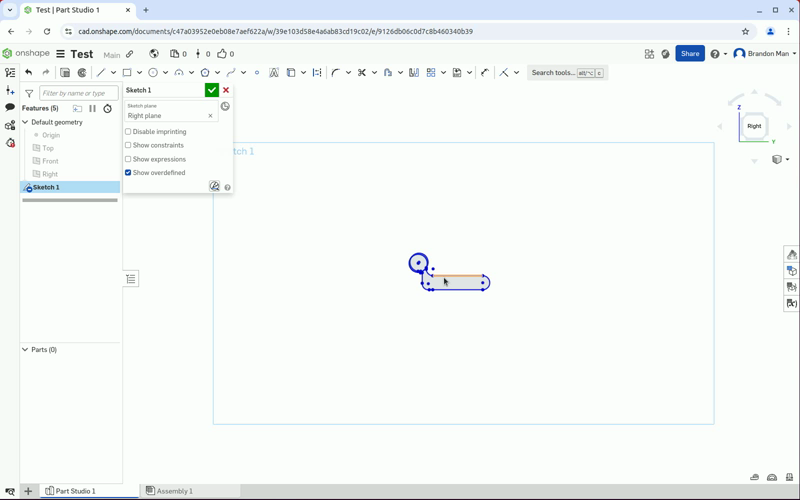
scroll(6)
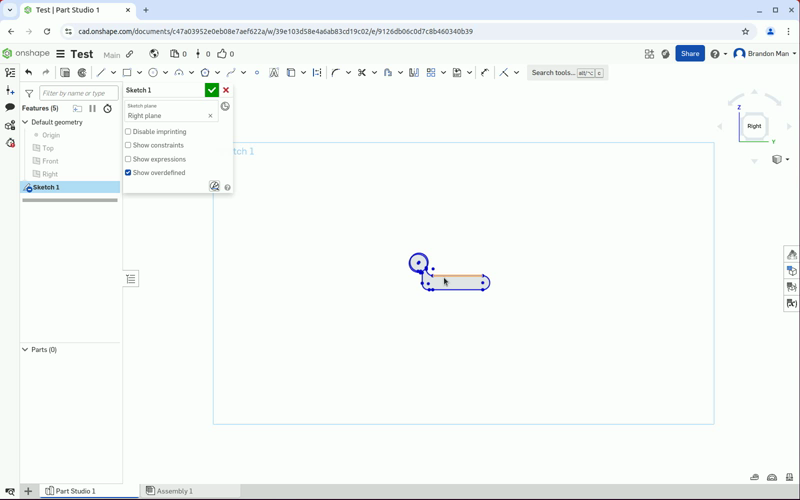
scroll(6)
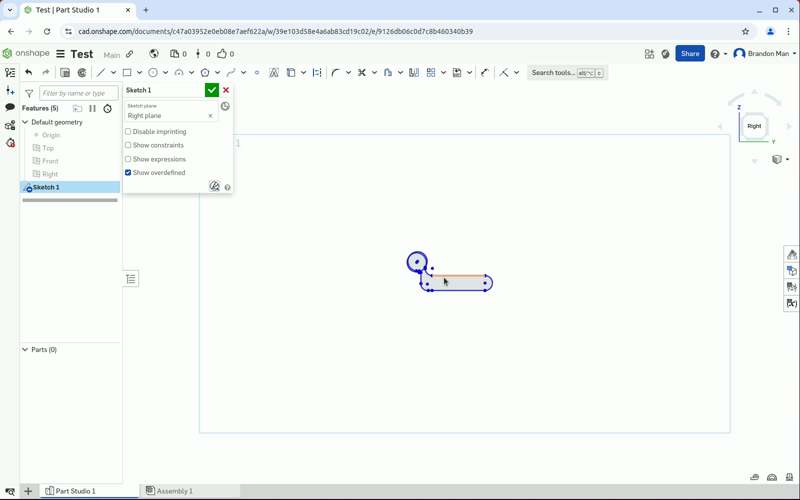
scroll(6)
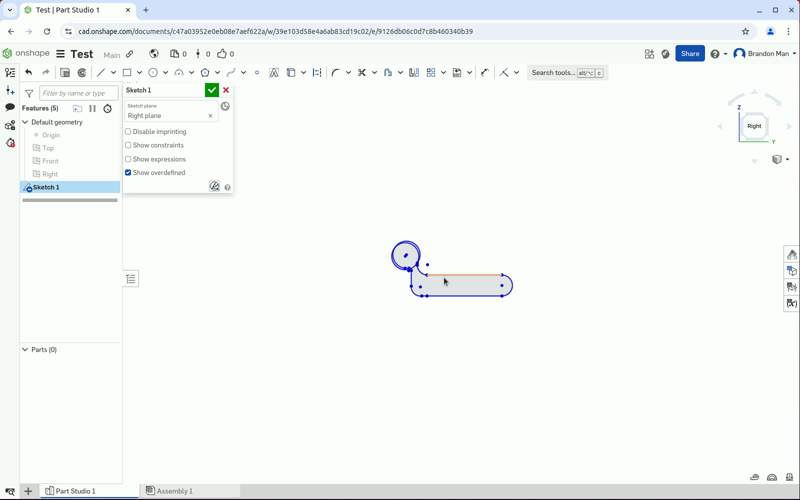
scroll(6)
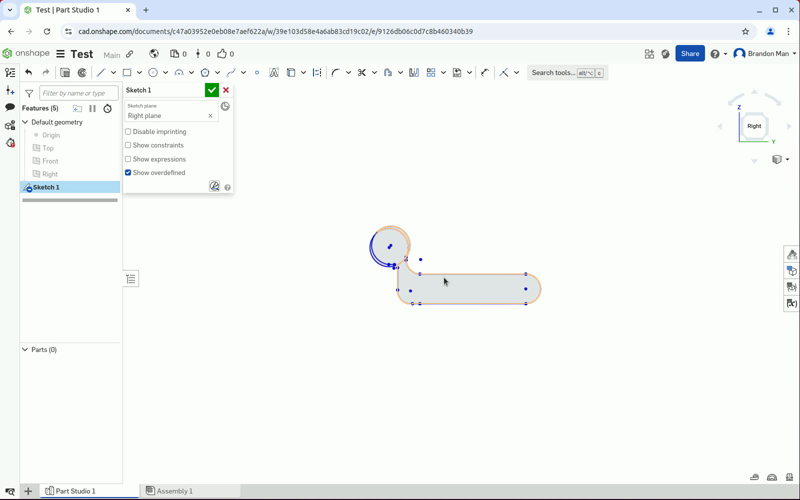
scroll(6)
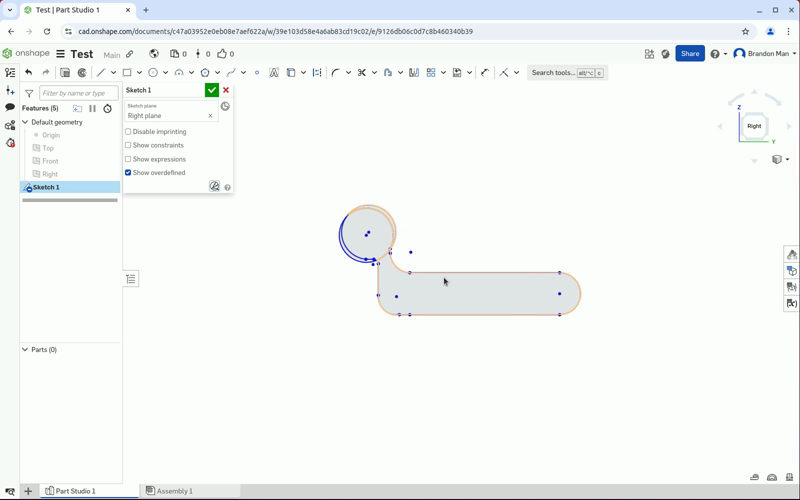
scroll(6)
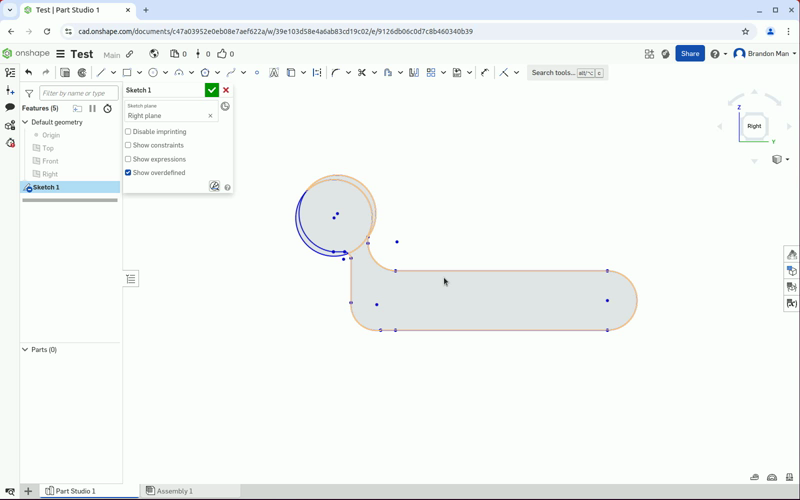
scroll(6)
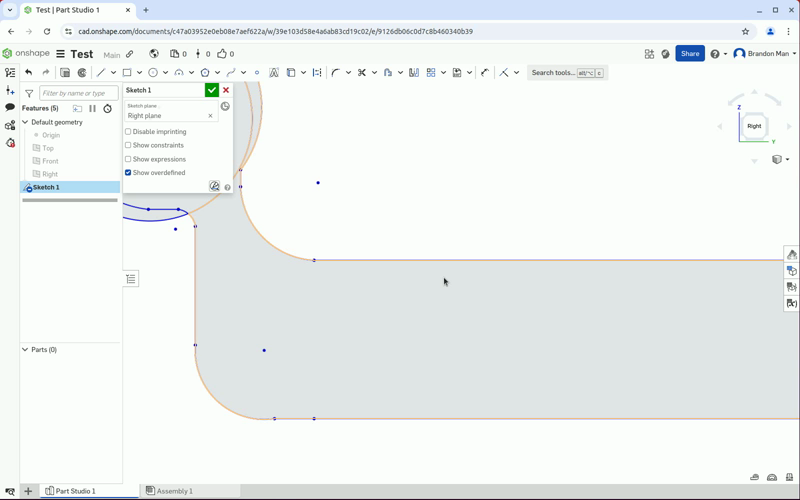
click(444, 277)
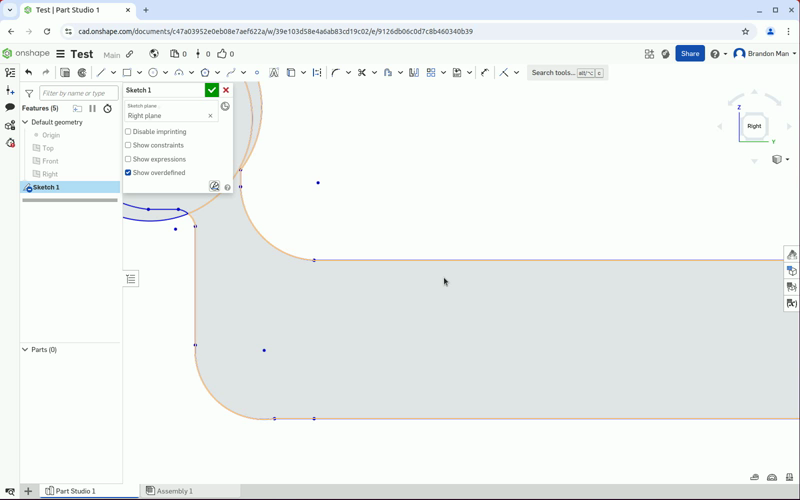
scroll(-6)
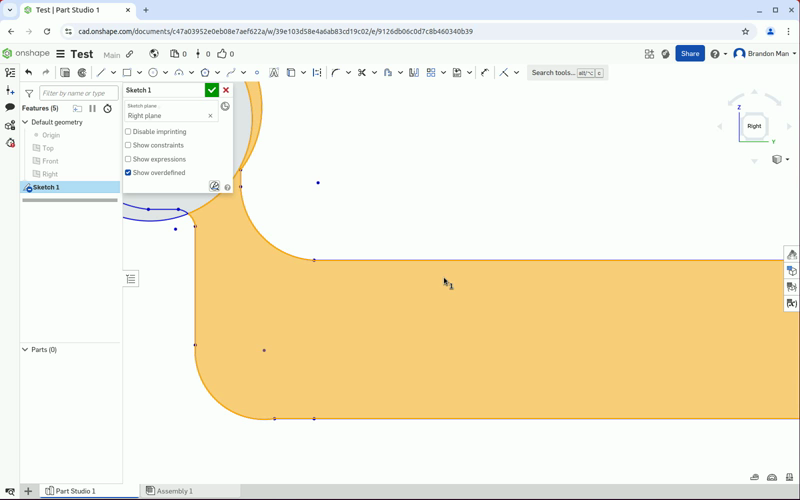
scroll(-6)
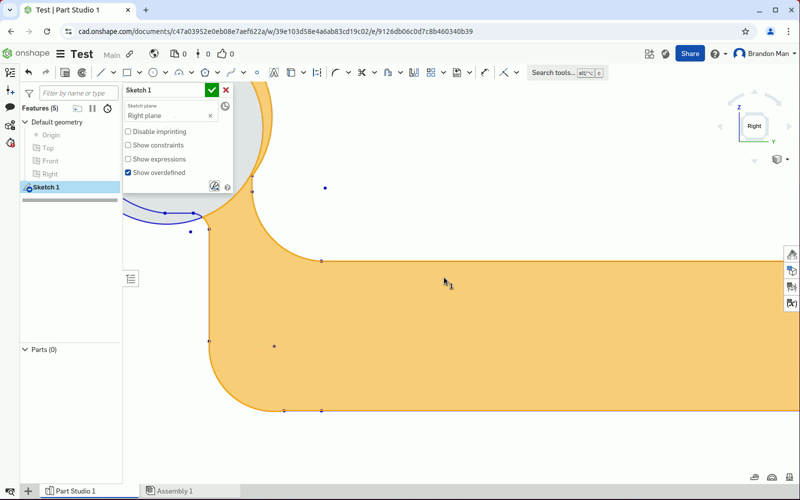
scroll(-6)
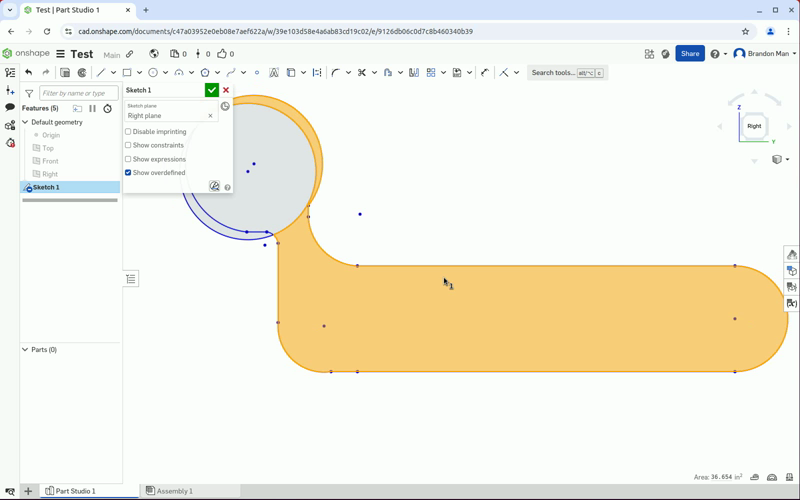
scroll(-6)
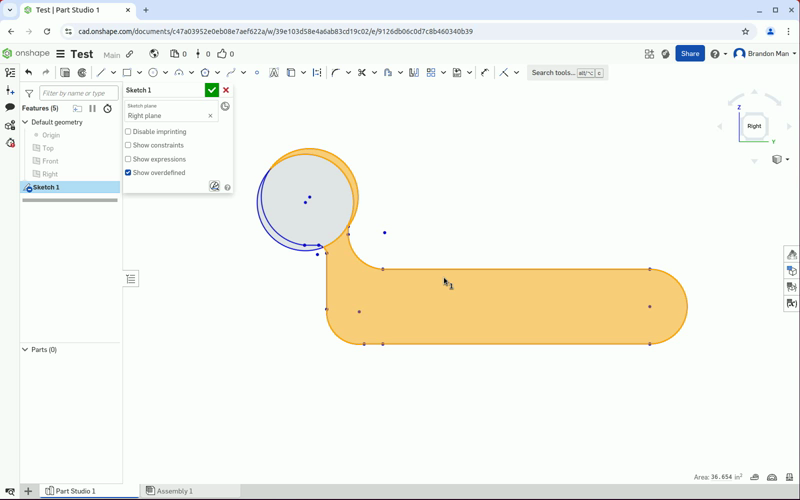
scroll(-6)
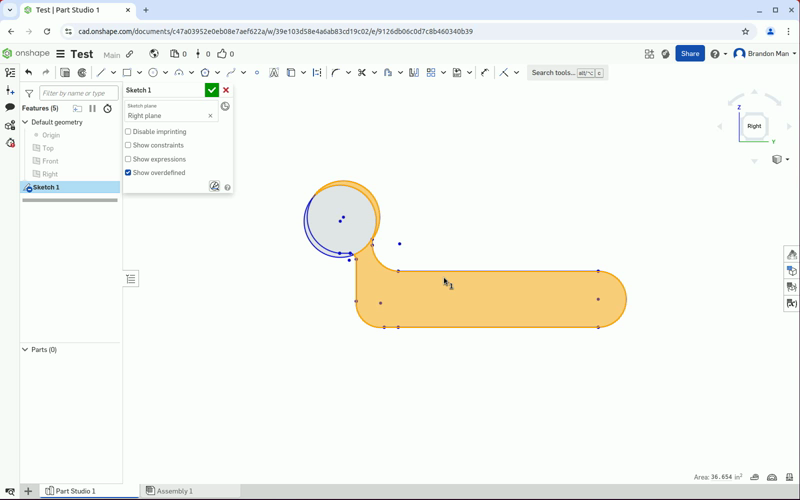
scroll(-6)
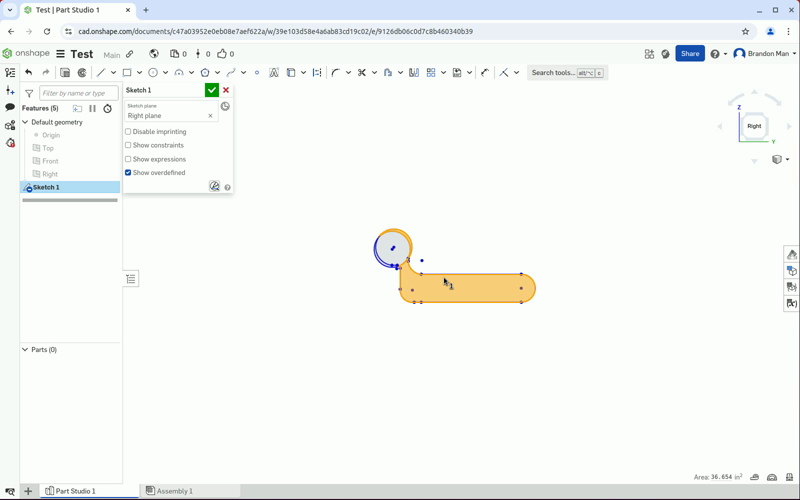
scroll(-6)
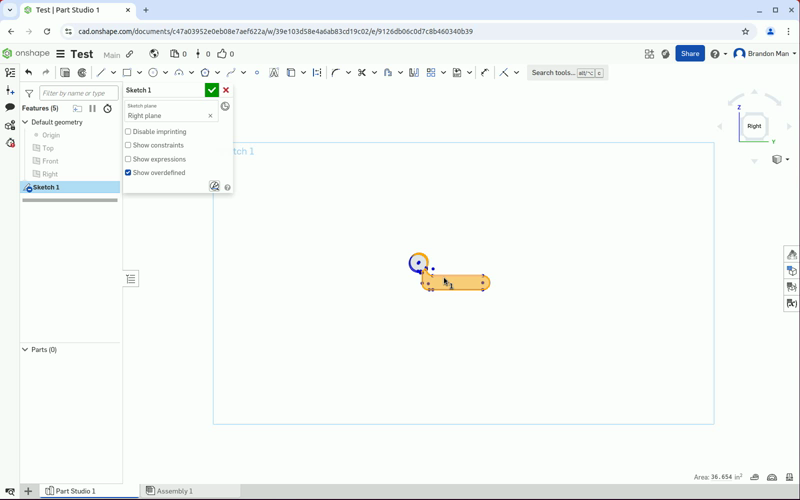
mouse_move(73, 352)
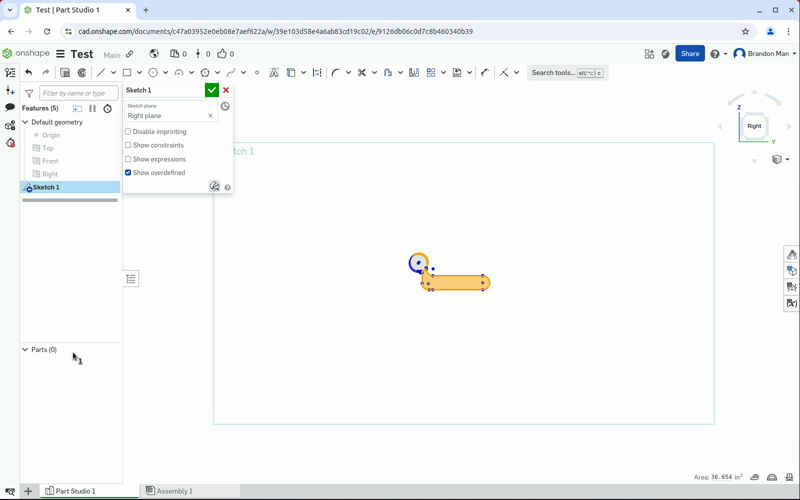
key(shift+y)
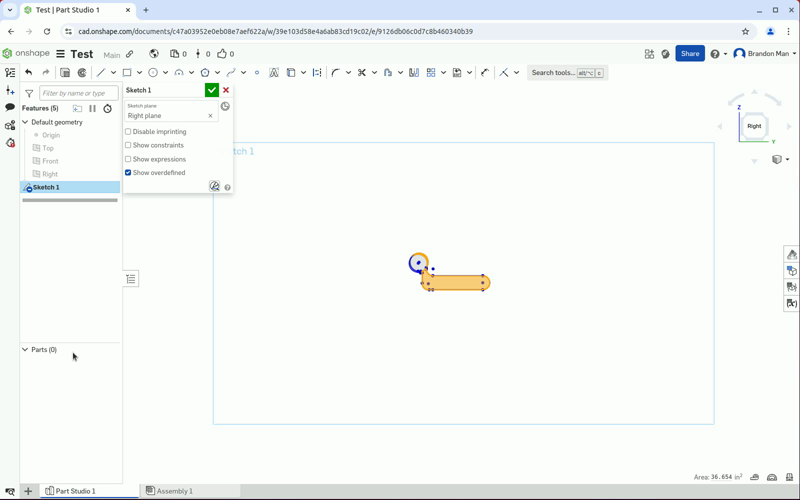
key(shift+e)
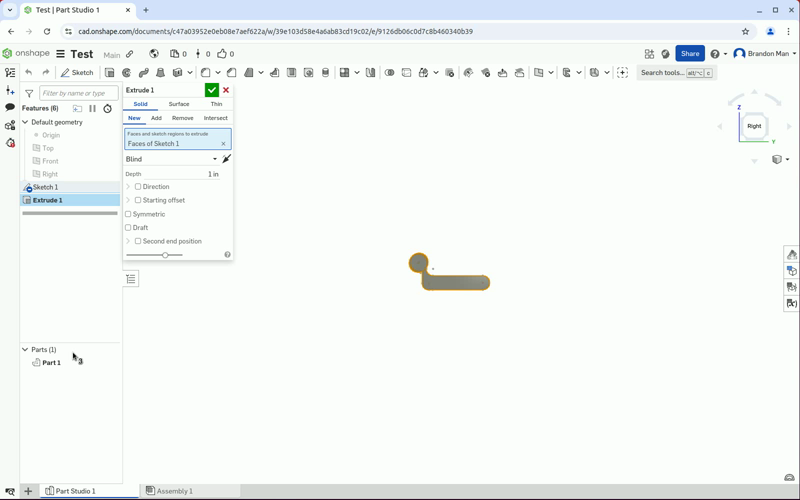
mouse_move(143, 106)
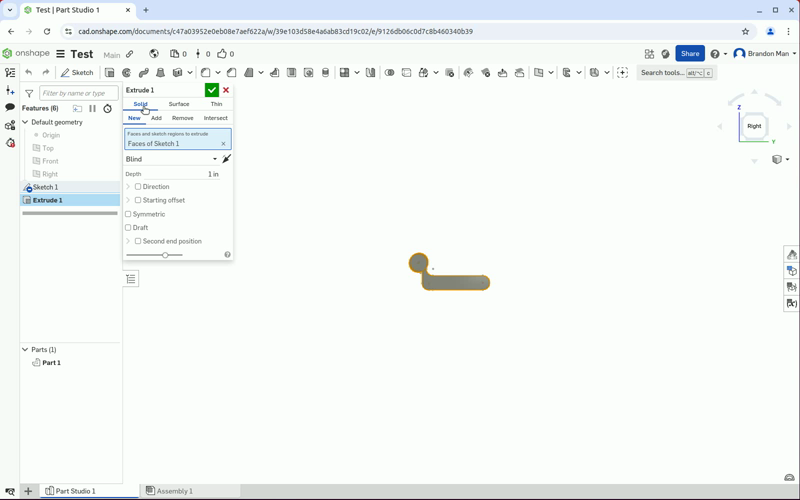
click(143, 106)
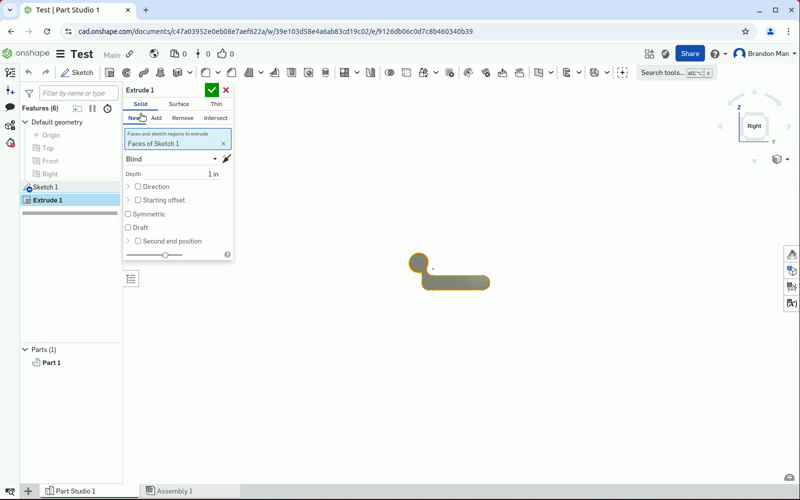
mouse_move(137, 120)
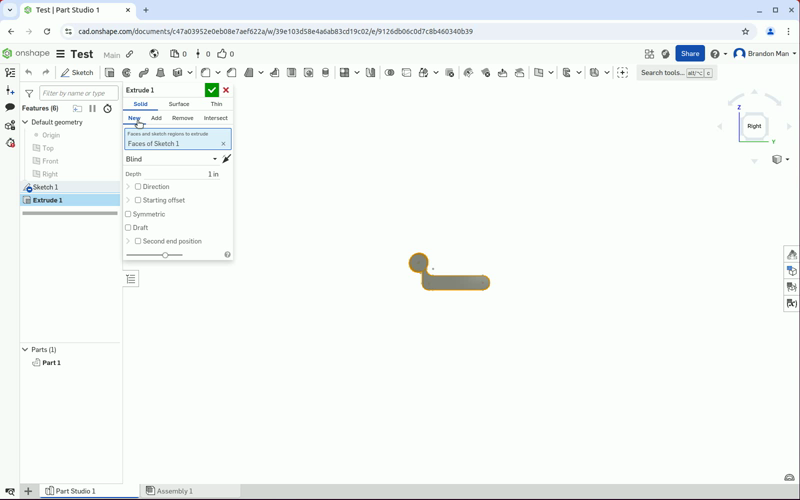
click(137, 120)
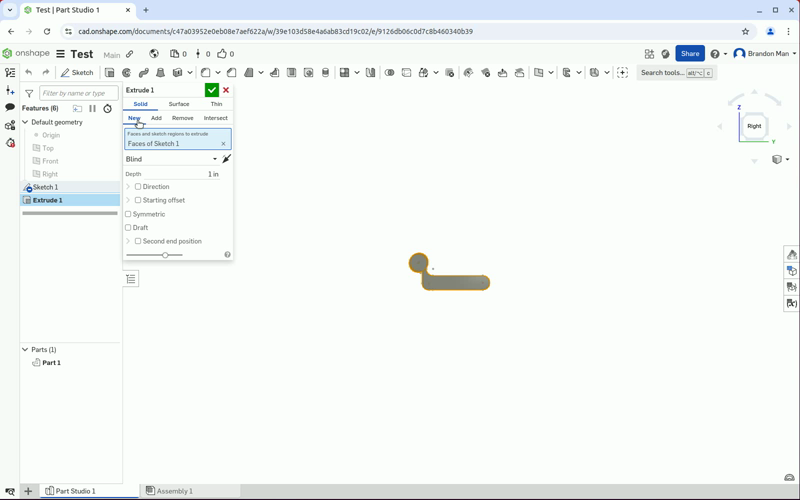
key(tab, 4)
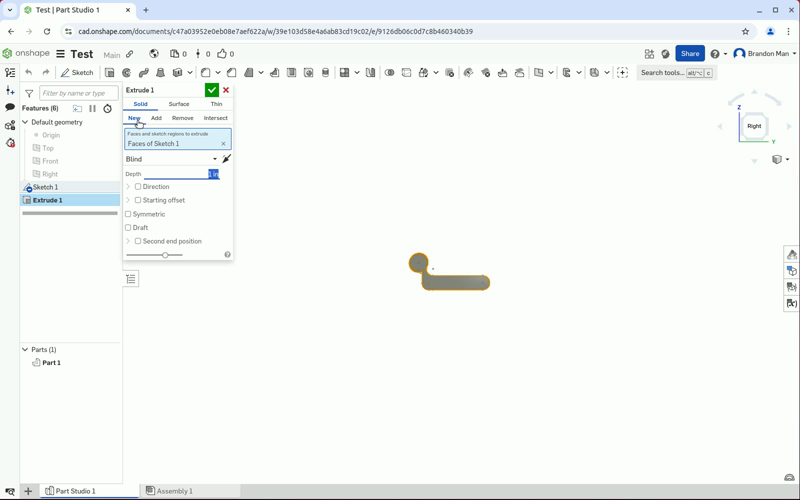
text(23.108)
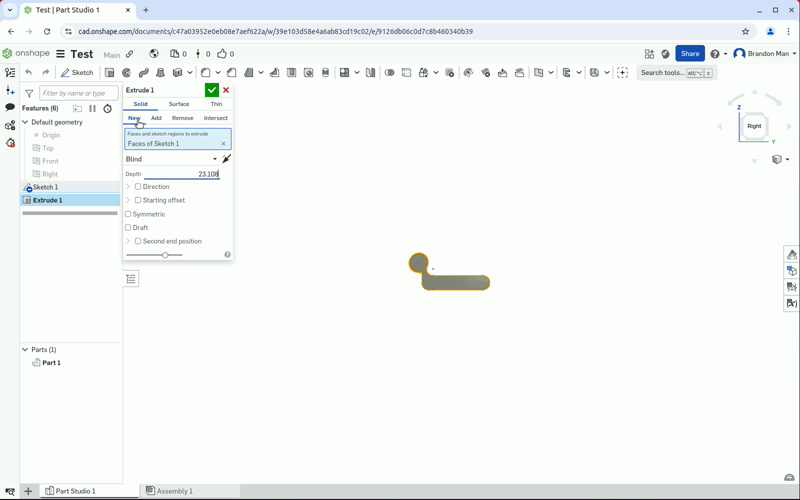
key(enter)
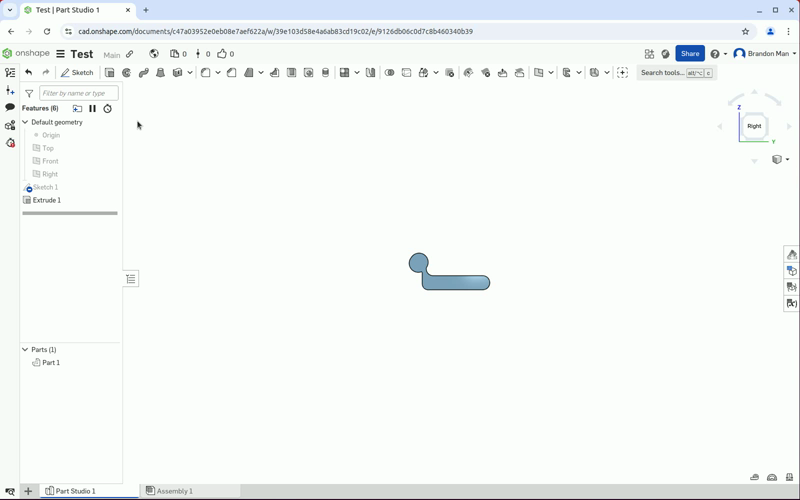
key(shift+h)
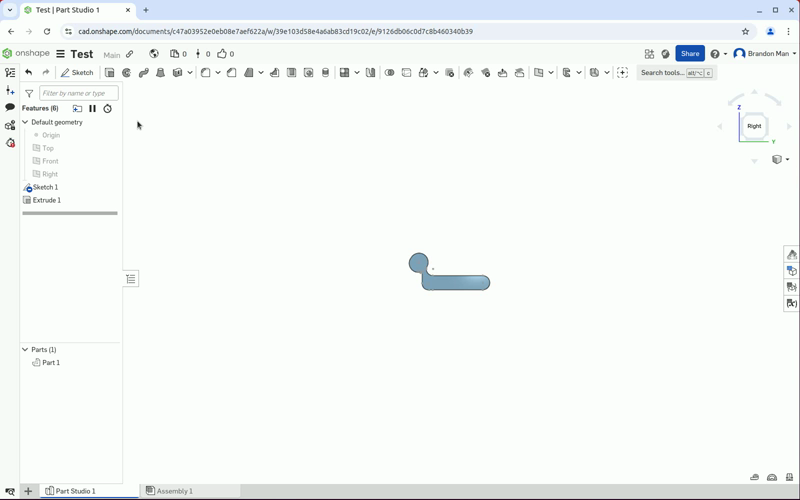
key(shift+h)
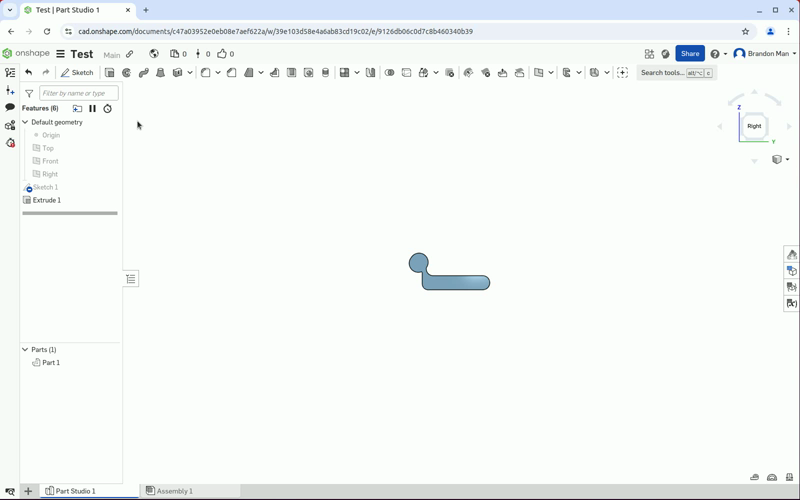
mouse_move(73, 189)
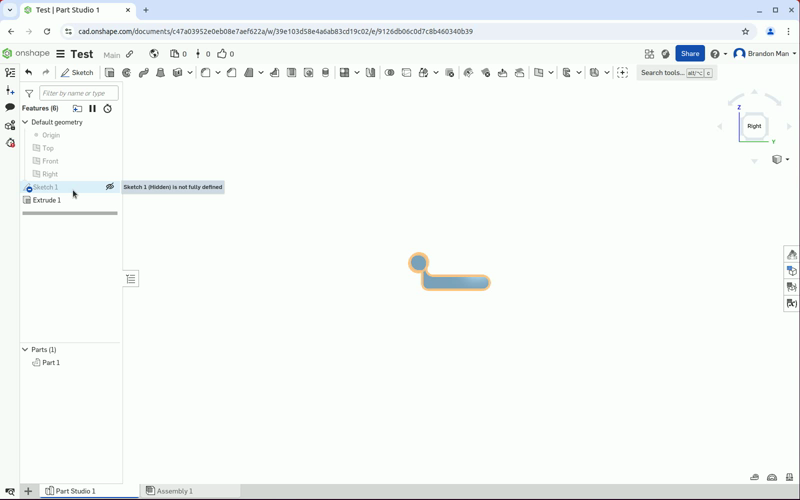
click(73, 189)
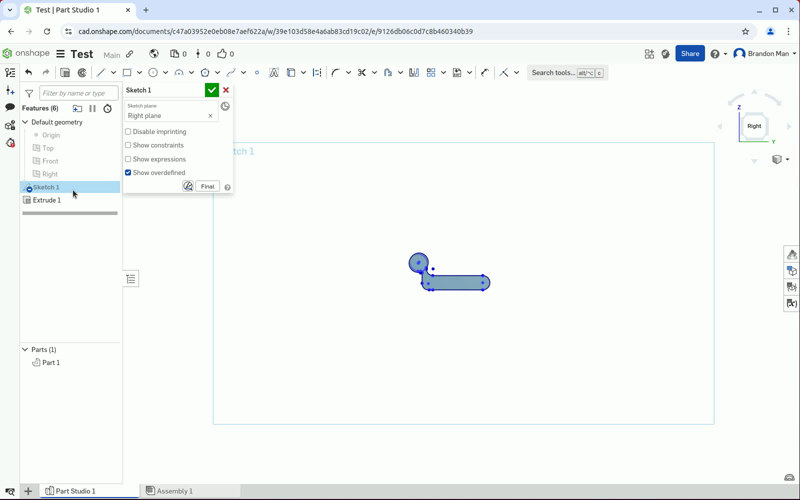
mouse_move(229, 92)
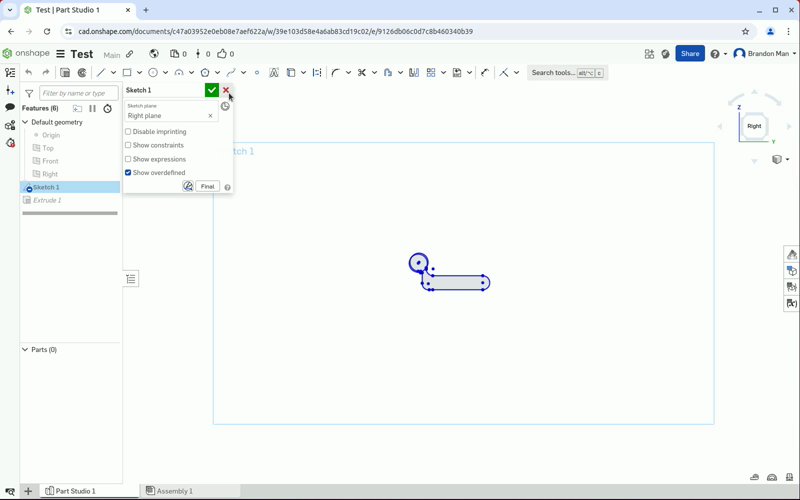
click(229, 92)
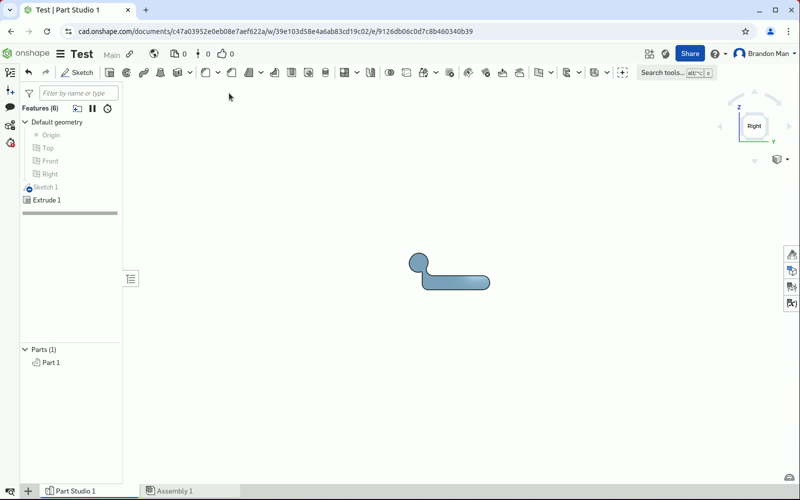
mouse_move(73, 352)
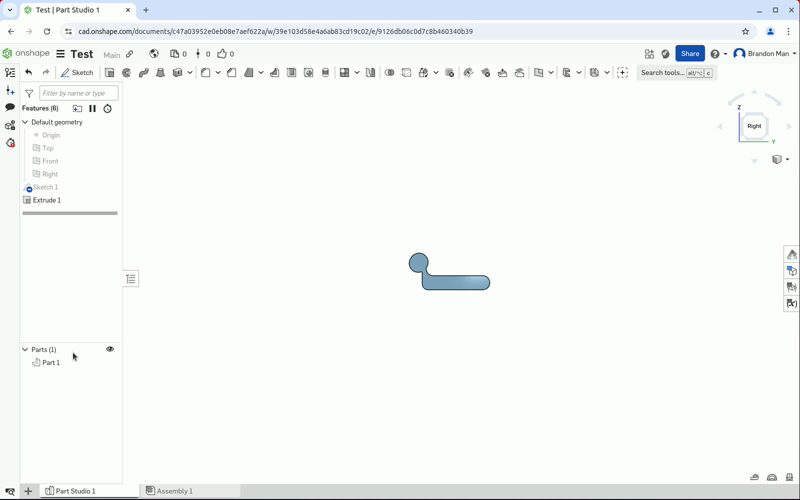
key(y)
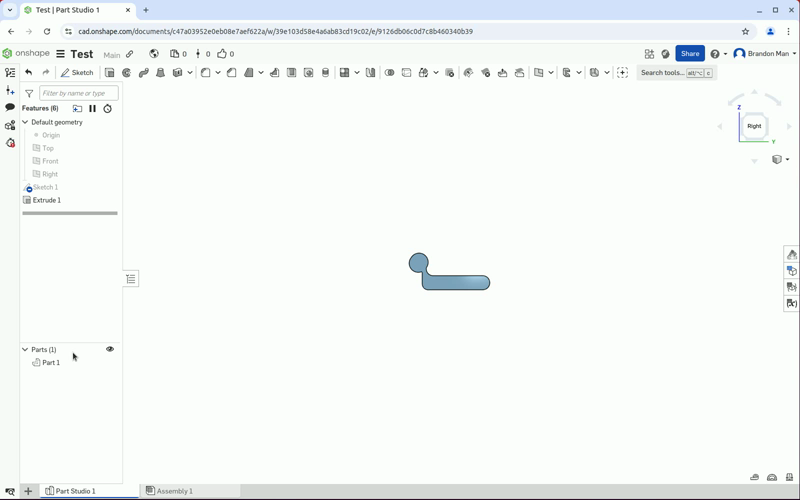
key(shift+p)
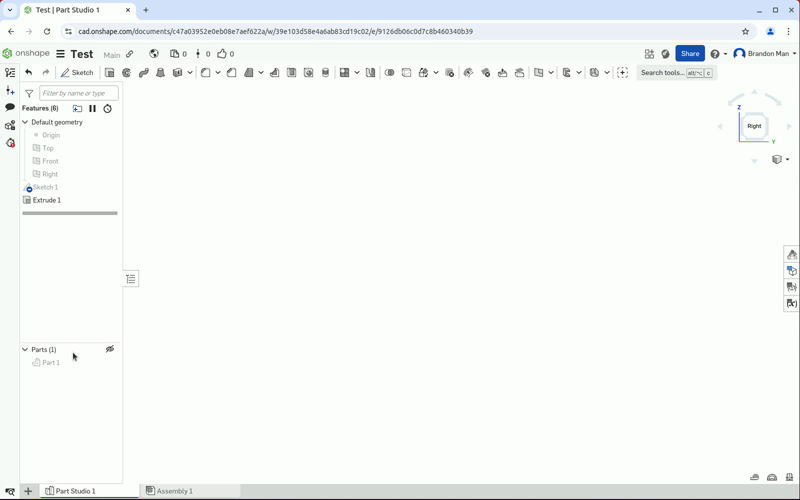
key(space)
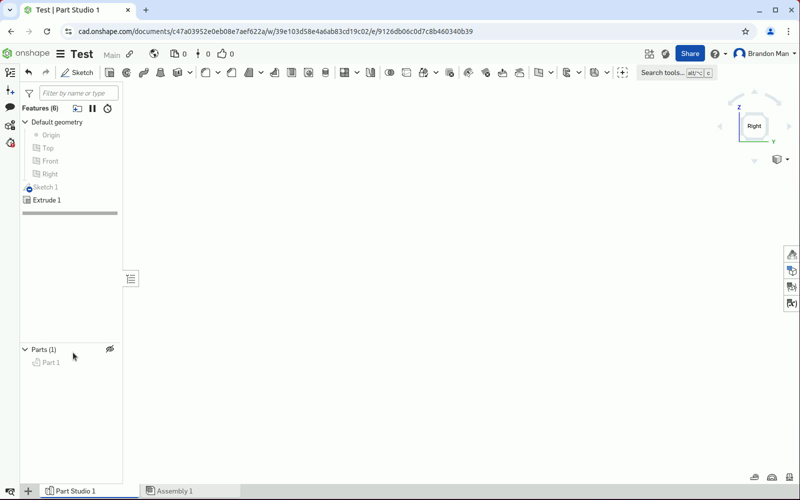
key_down(shift)
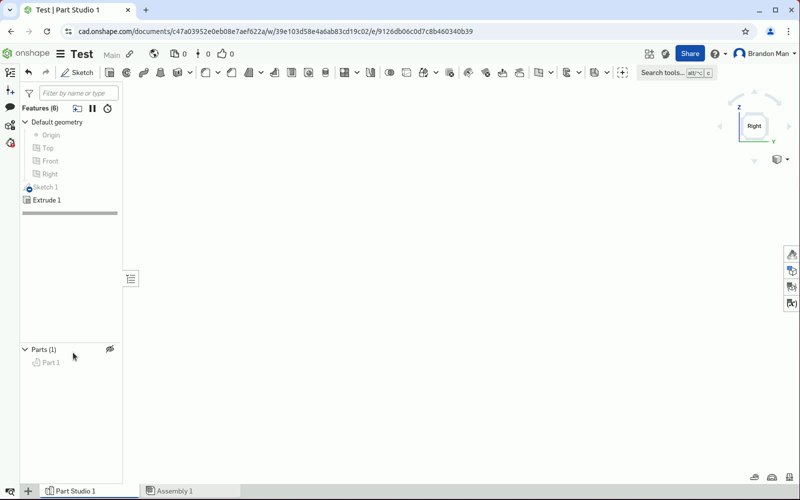
key(right)
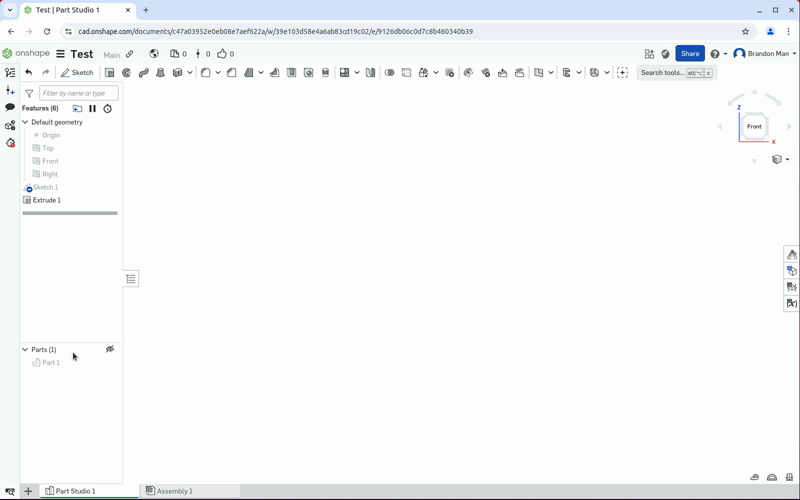
key_up(shift)
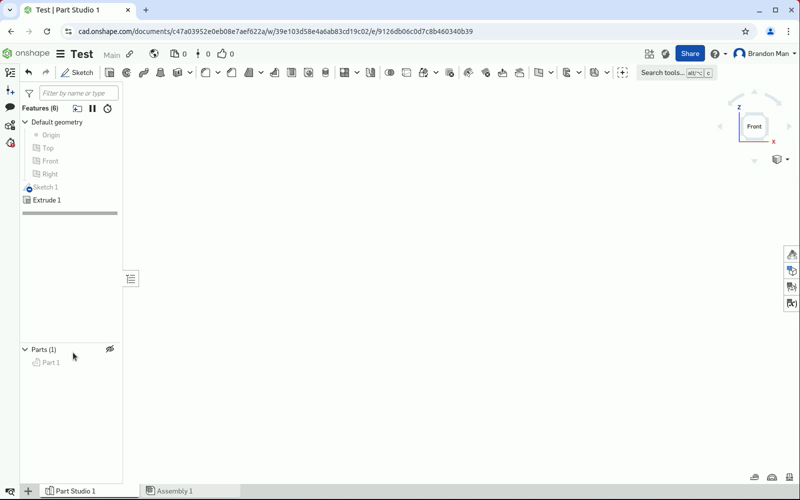
key(space)
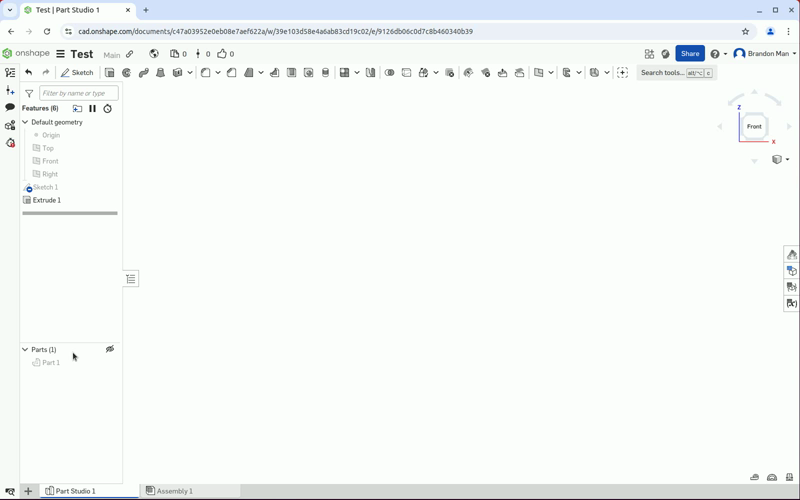
key_down(shift)
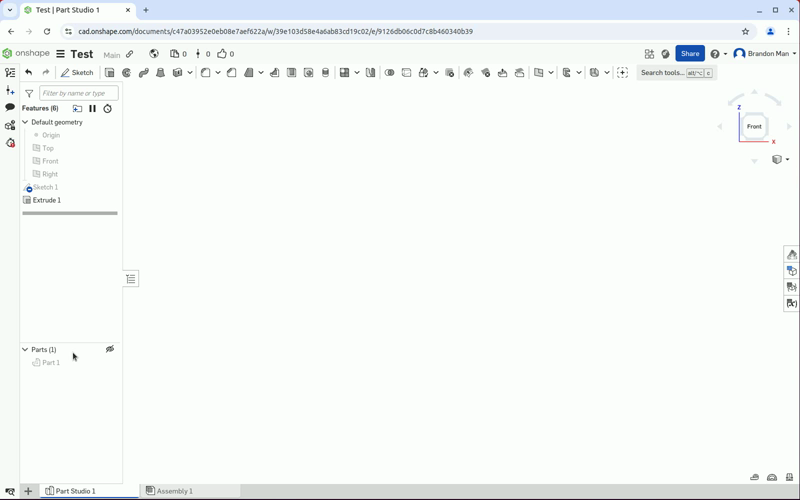
key(down)
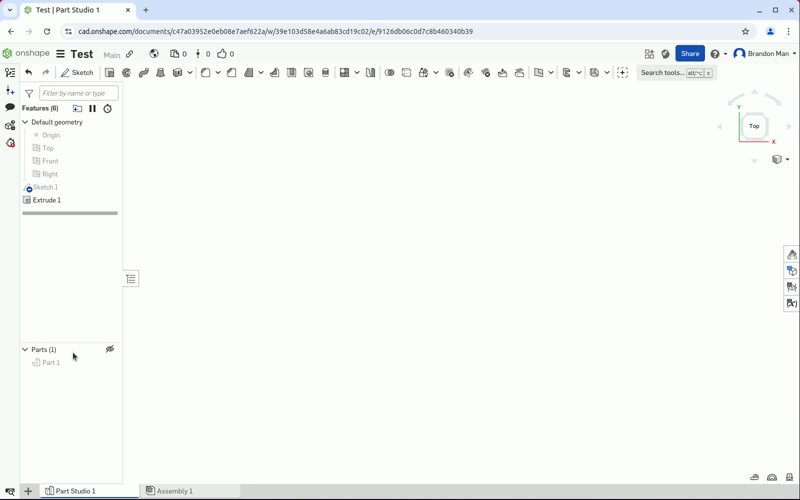
key_up(shift)
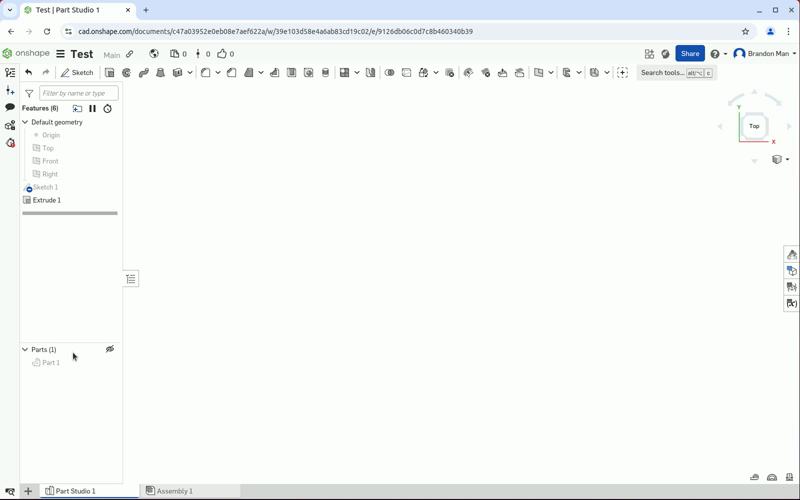
mouse_move(73, 352)
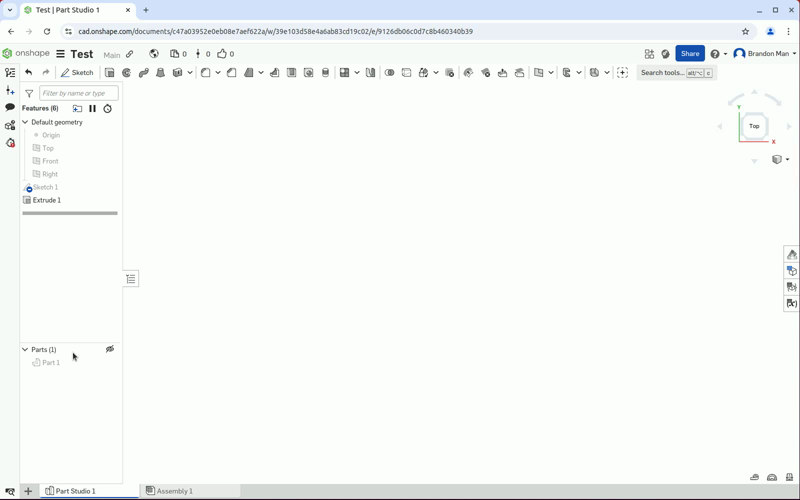
key(shift+y)
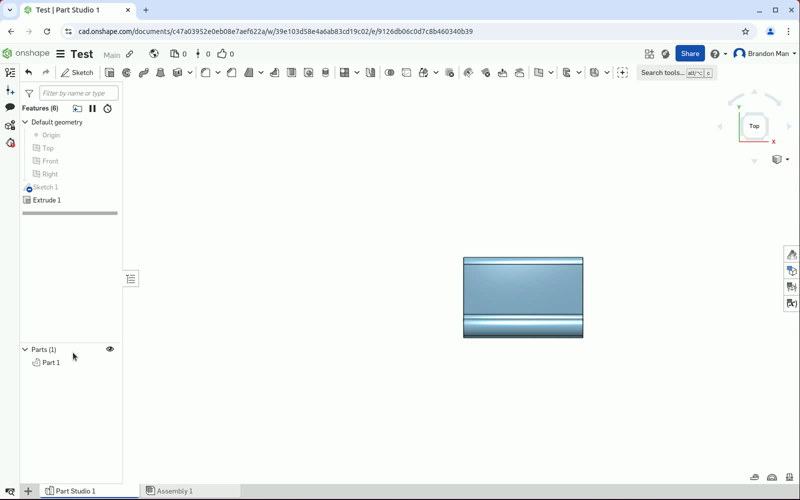
mouse_move(541, 75)
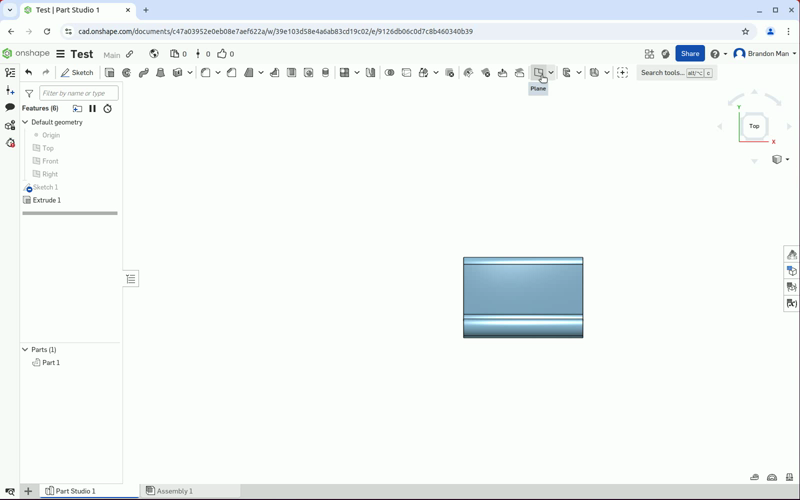
click(541, 75)
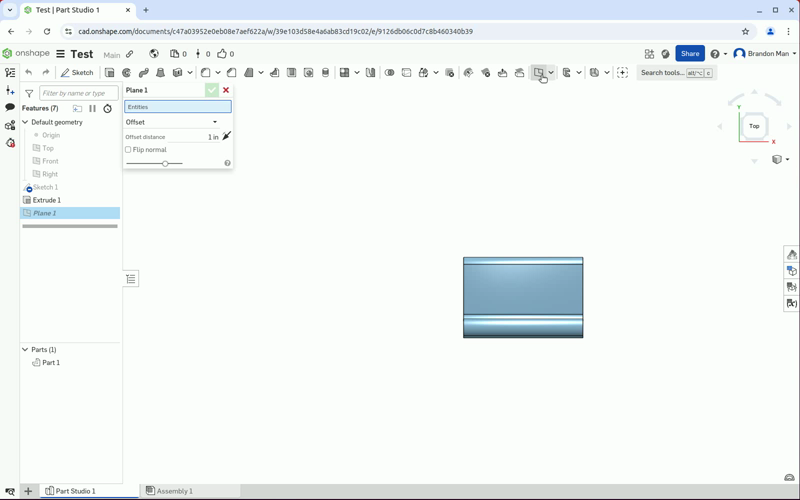
mouse_move(73, 150)
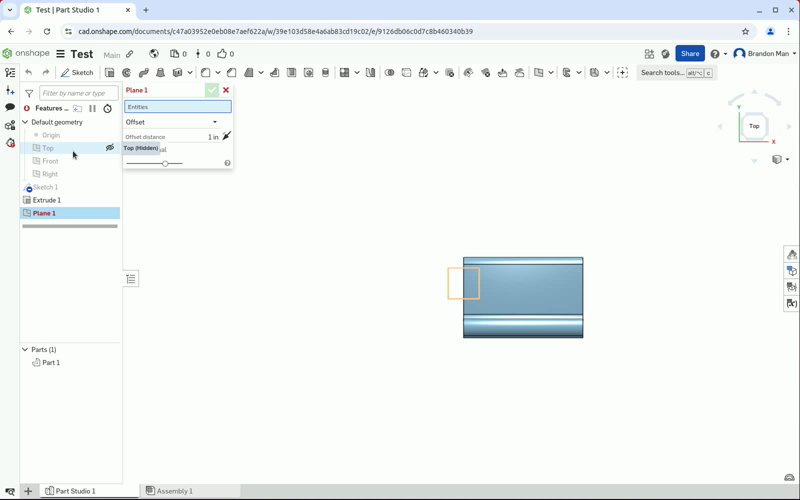
click(73, 150)
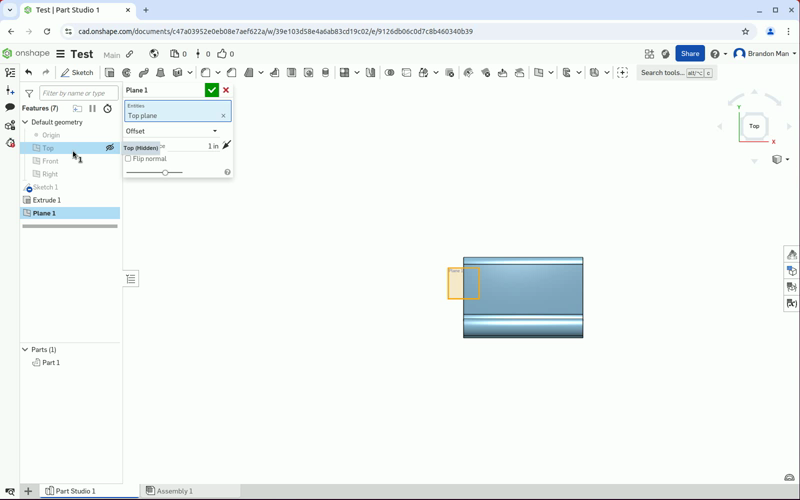
key(tab, 2)
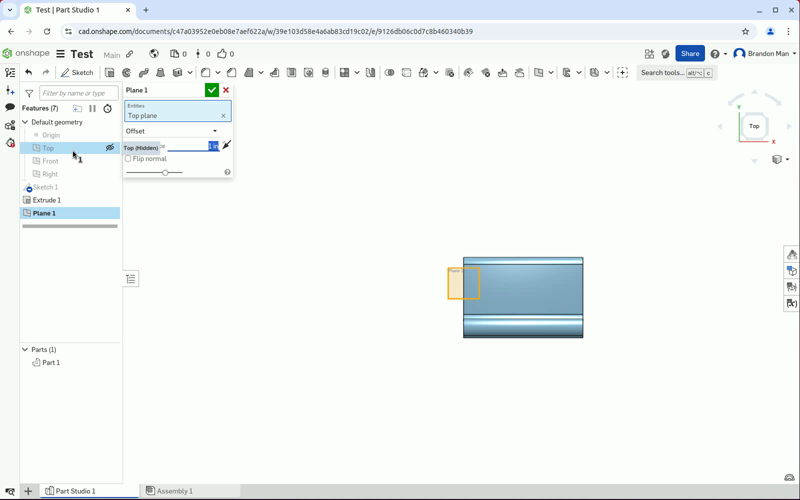
text(1.448)
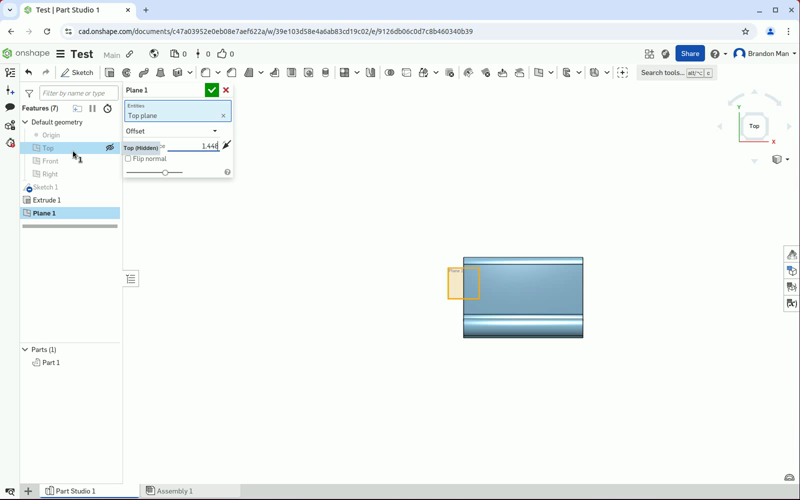
key(enter, 2)
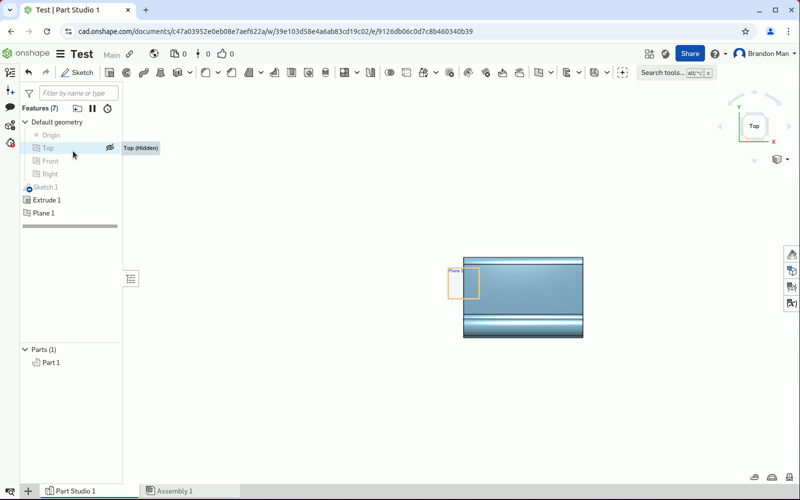
key(shift+s)
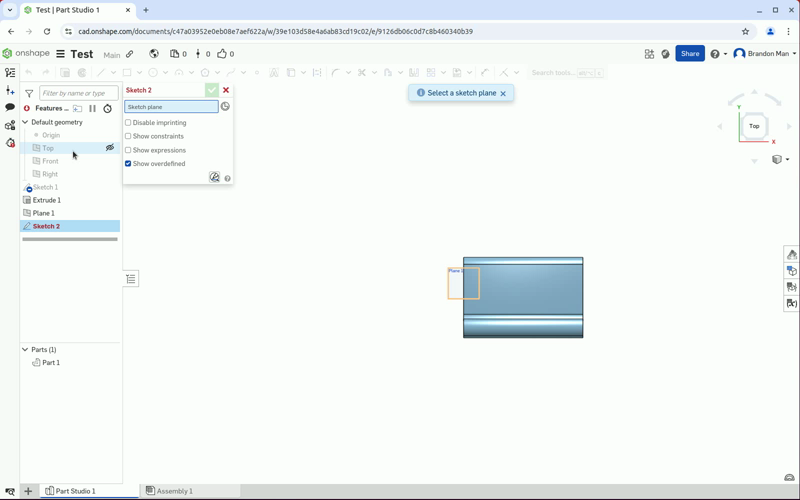
mouse_move(73, 215)
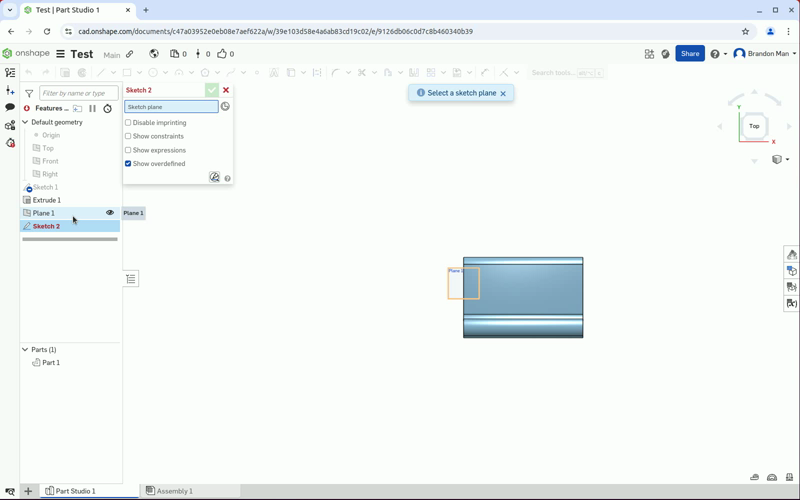
click(73, 215)
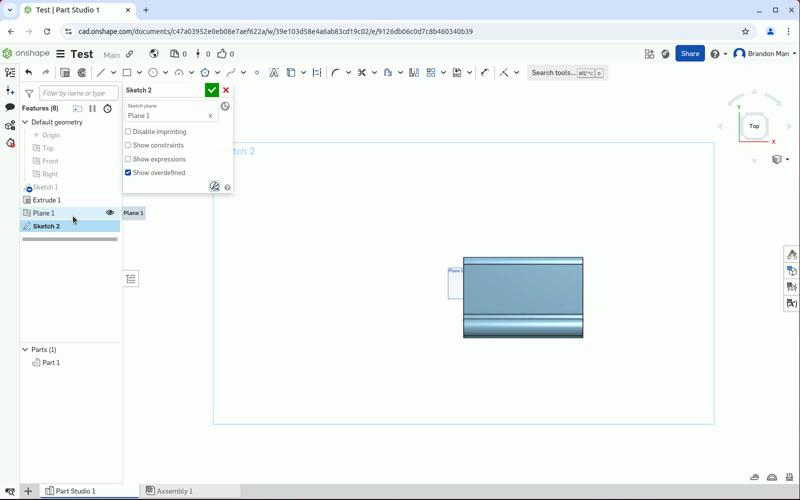
mouse_move(73, 352)
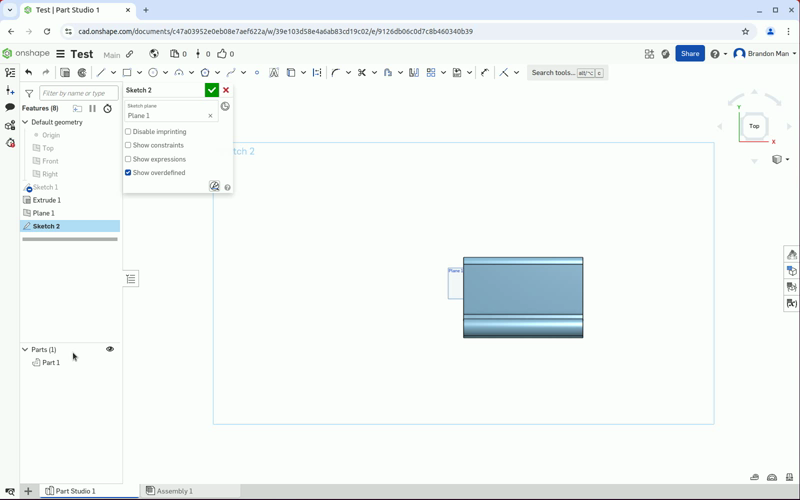
key(y)
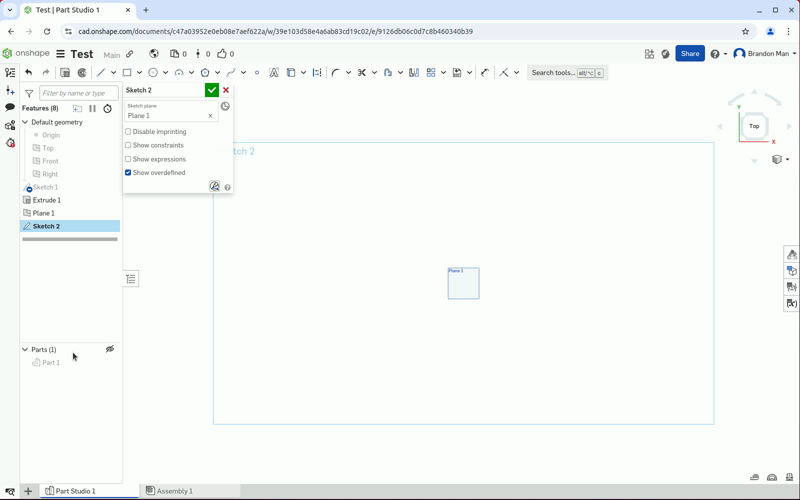
key(c)
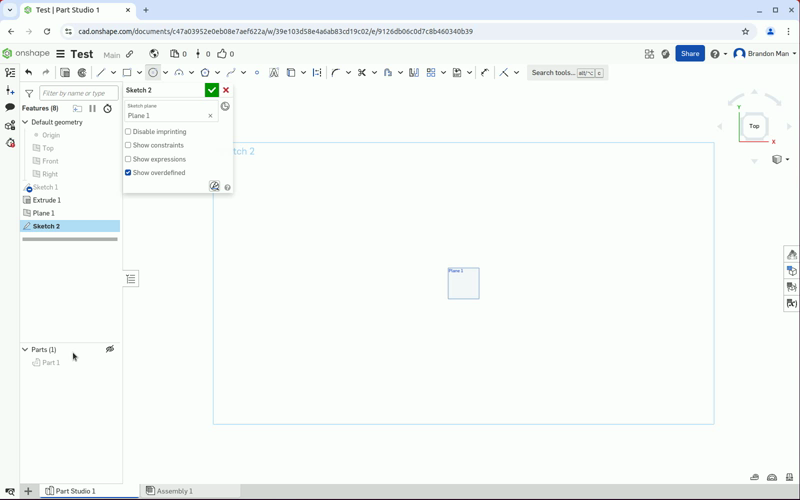
key_down(shift)
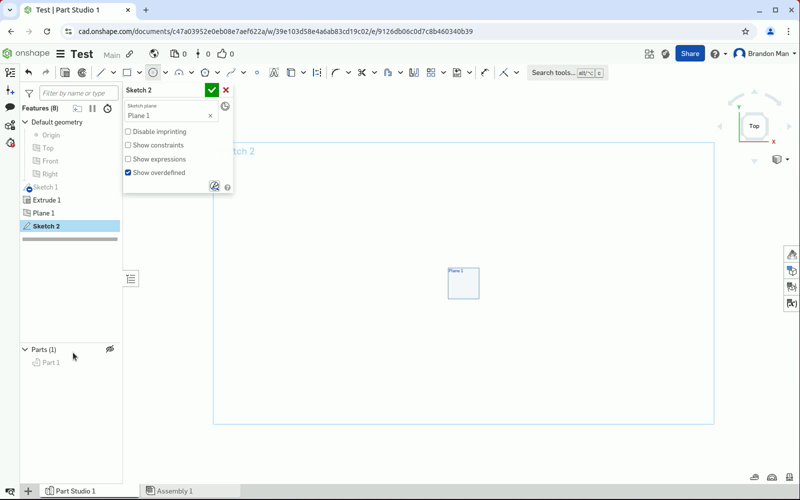
mouse_move(552, 299)
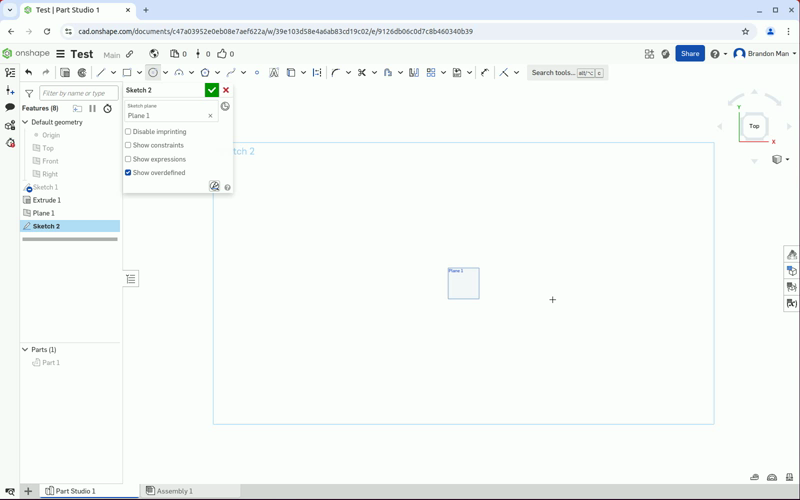
click(552, 299)
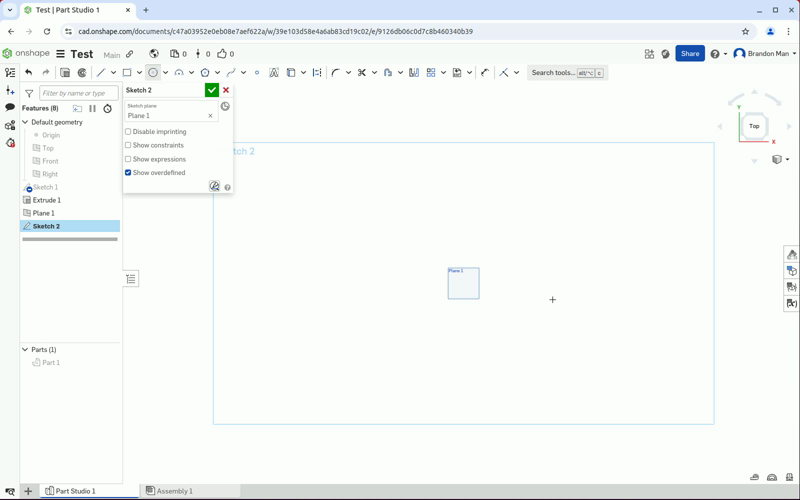
key_up(shift)
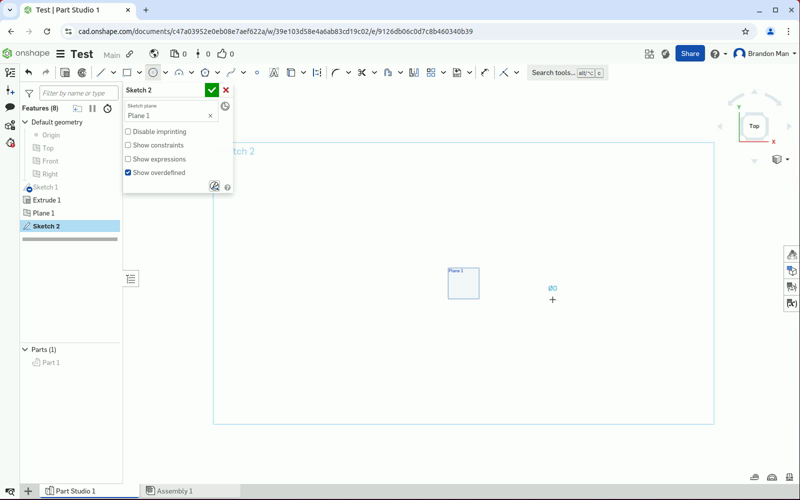
mouse_move(560, 299)
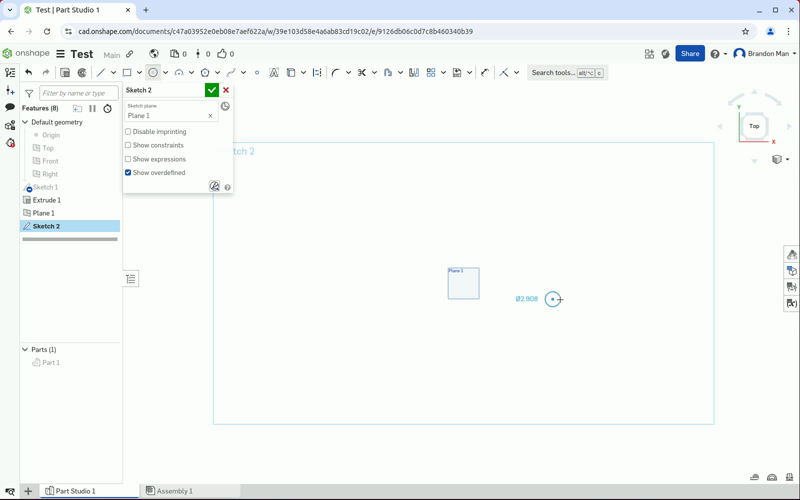
click(560, 299)
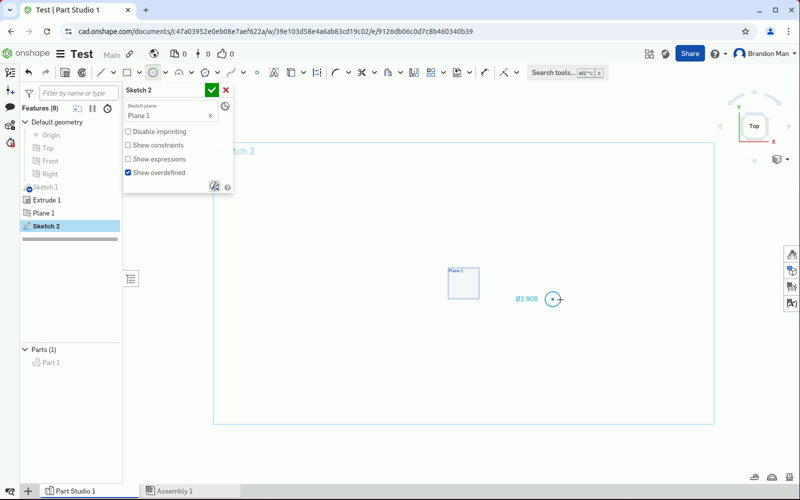
key(esc)
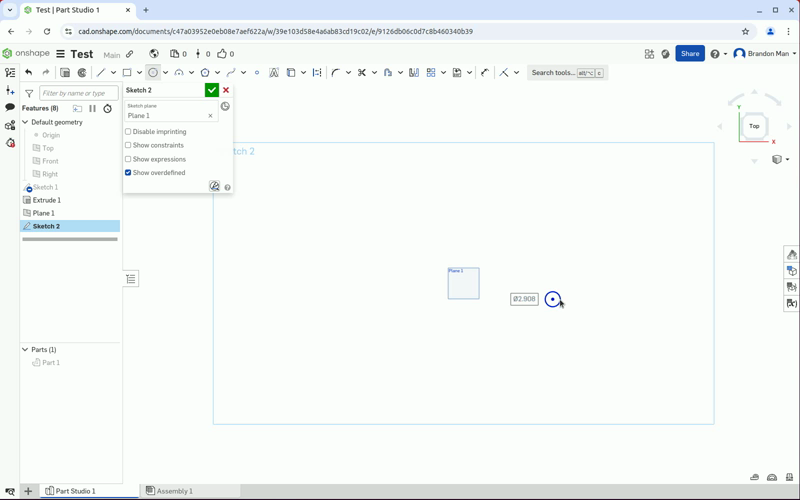
mouse_move(546, 300)
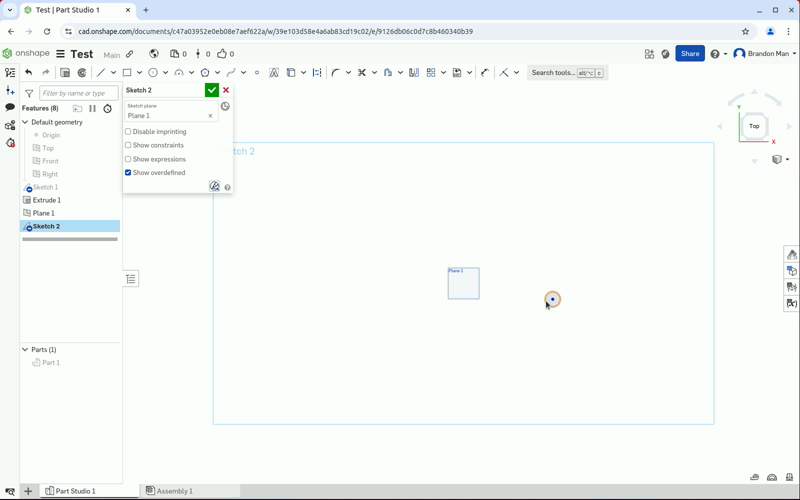
scroll(6)
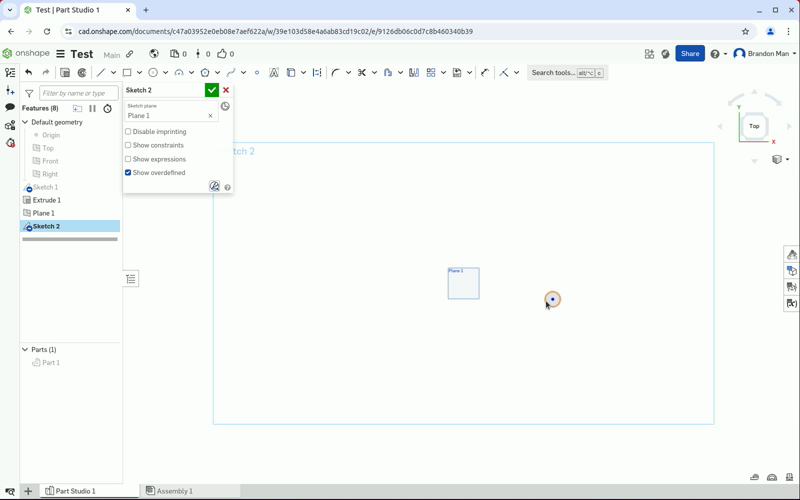
scroll(6)
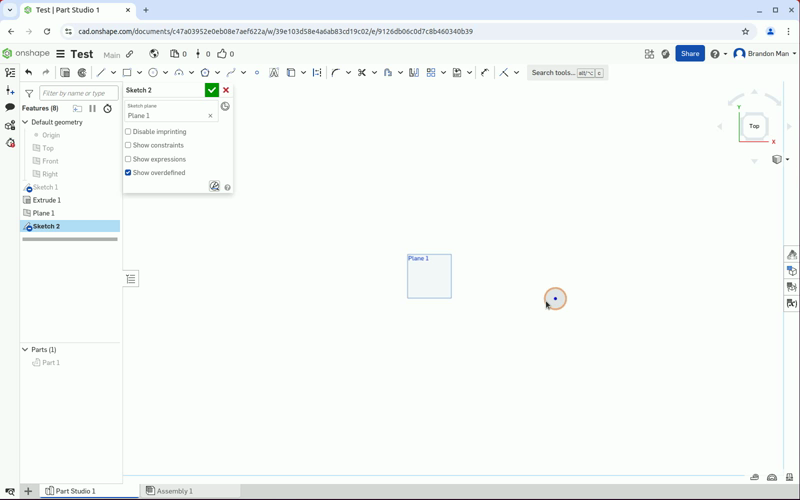
scroll(6)
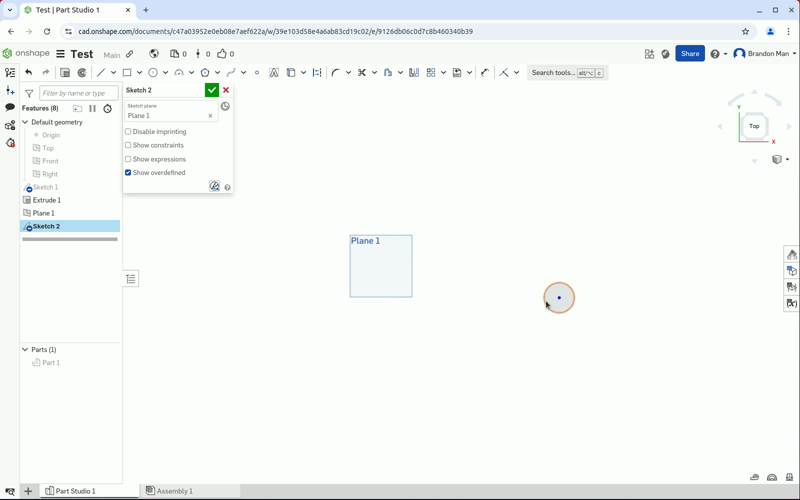
scroll(6)
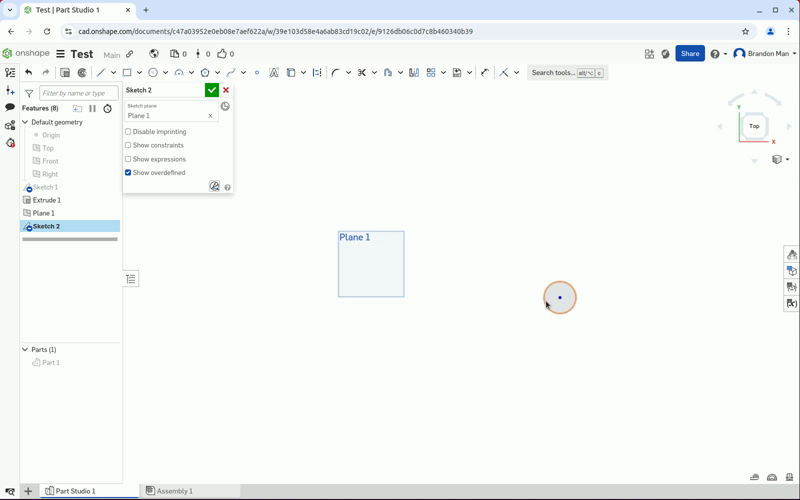
scroll(6)
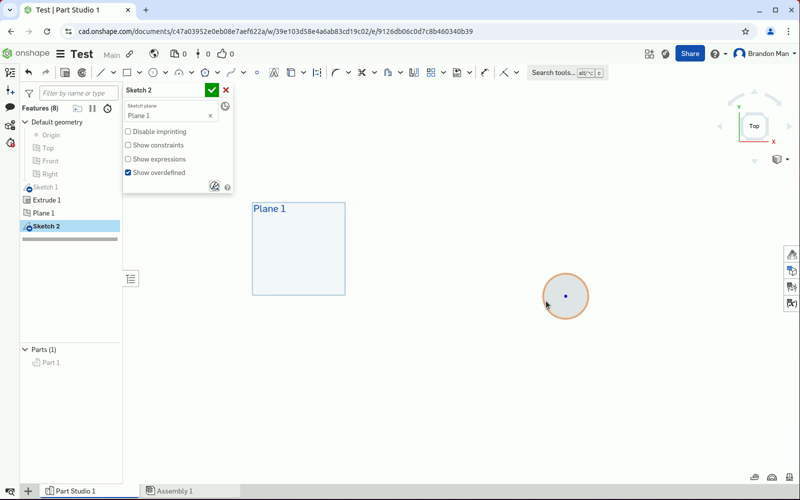
scroll(6)
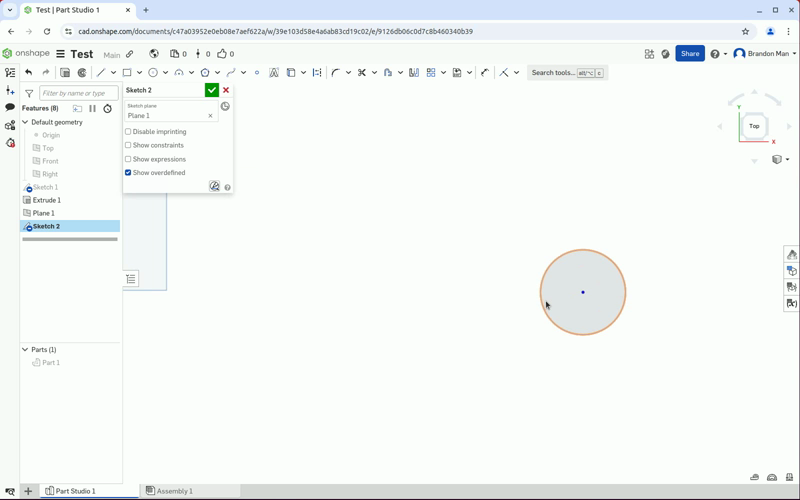
scroll(6)
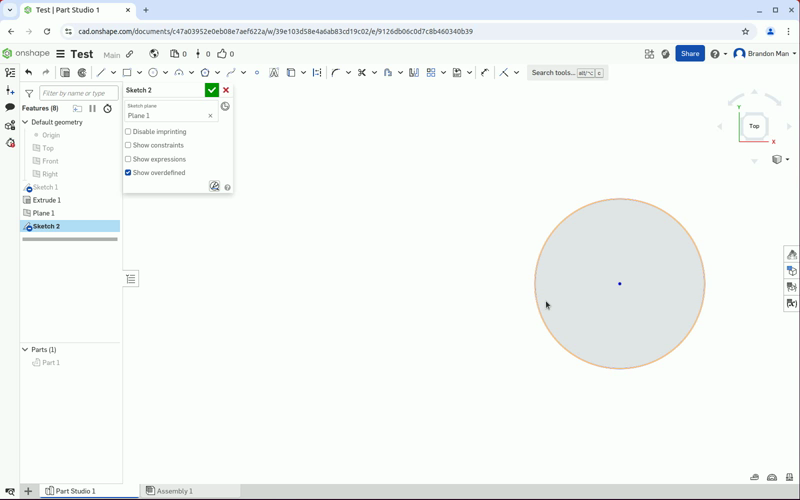
click(546, 300)
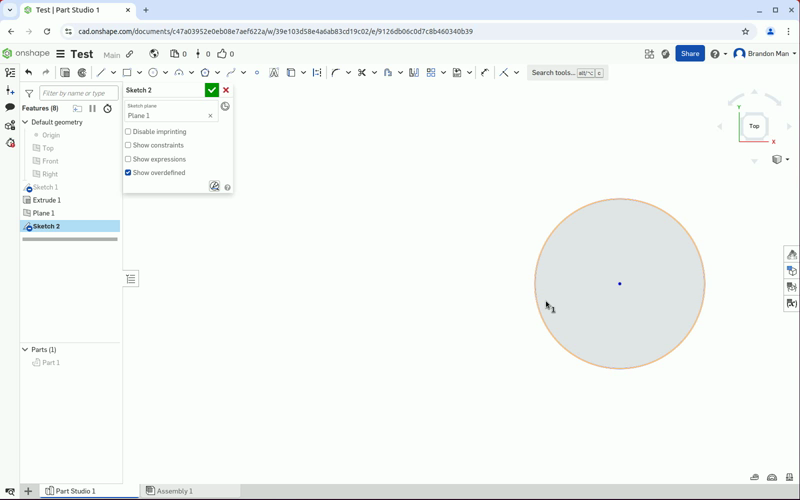
scroll(-6)
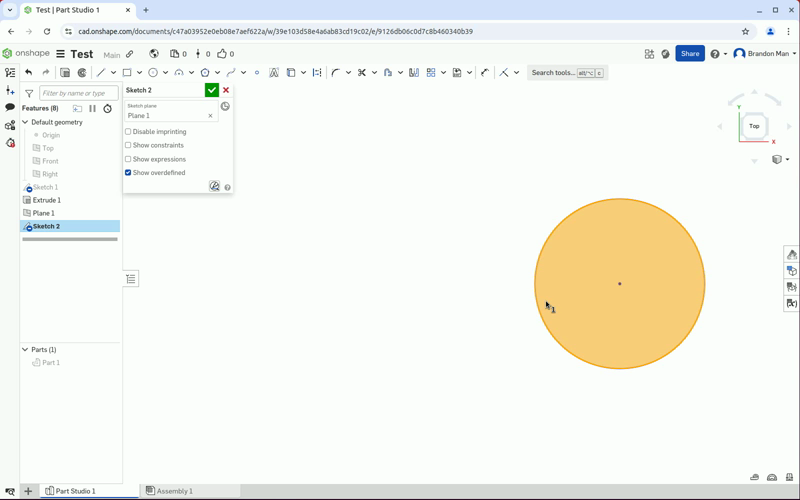
scroll(-6)
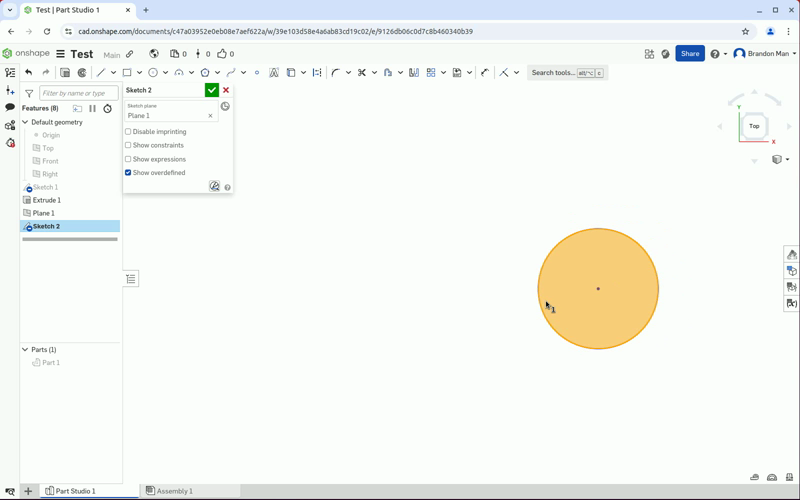
scroll(-6)
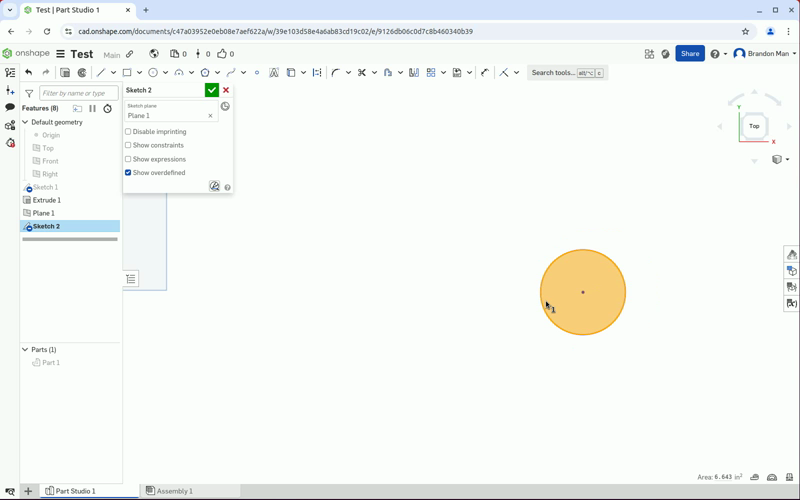
scroll(-6)
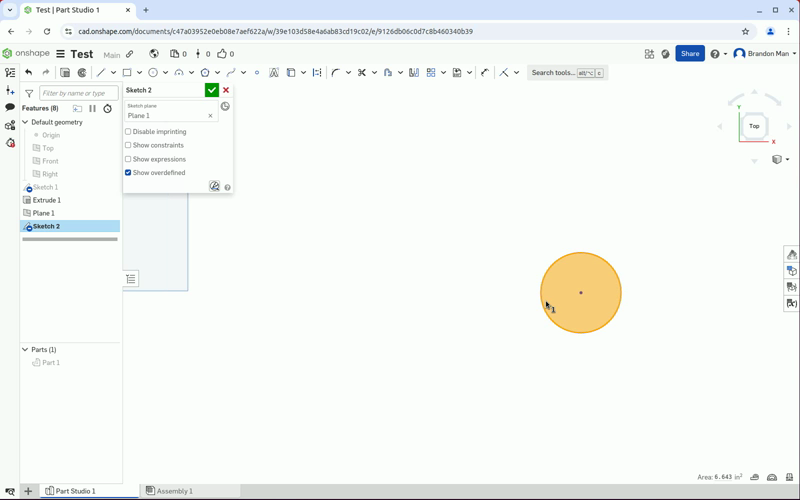
scroll(-6)
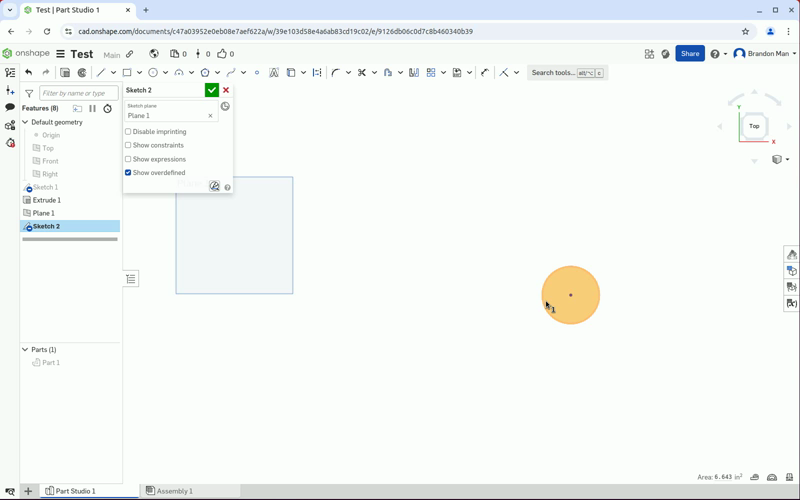
scroll(-6)
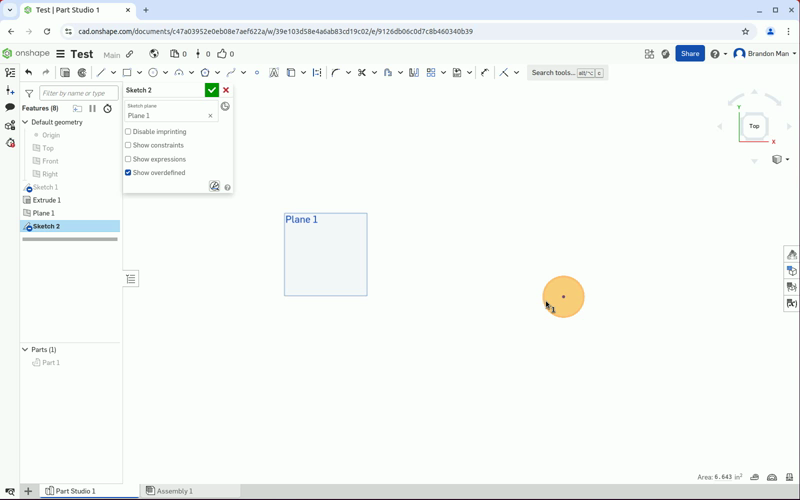
scroll(-6)
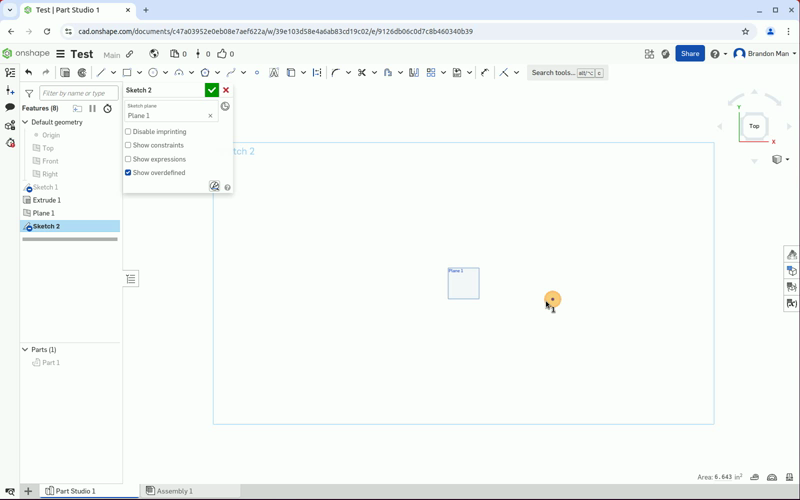
mouse_move(73, 352)
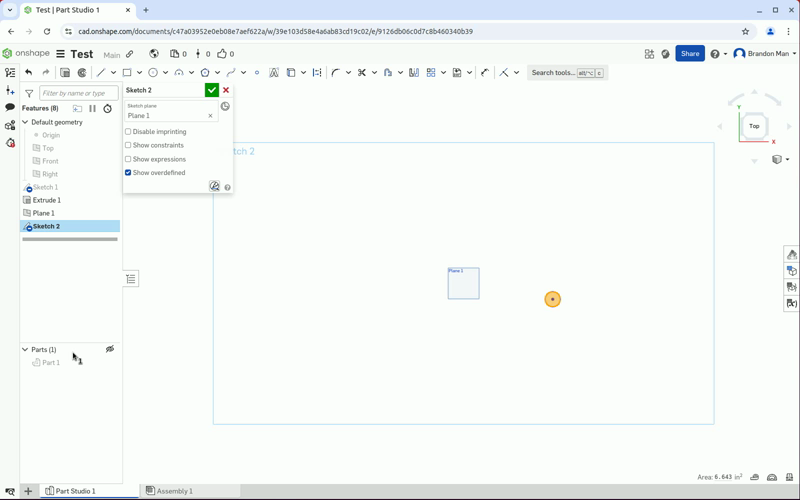
key(shift+y)
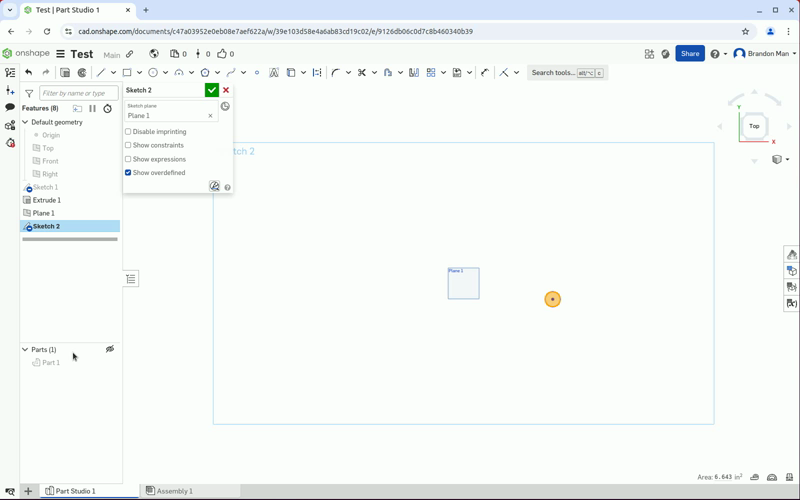
key(shift+e)
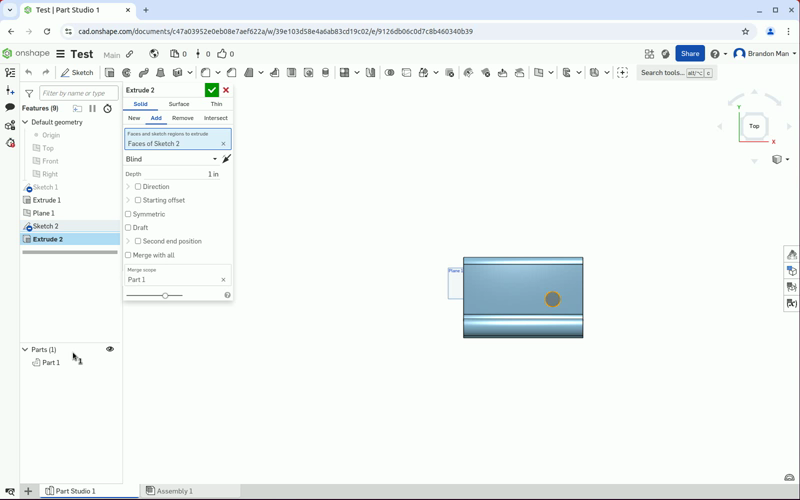
mouse_move(143, 106)
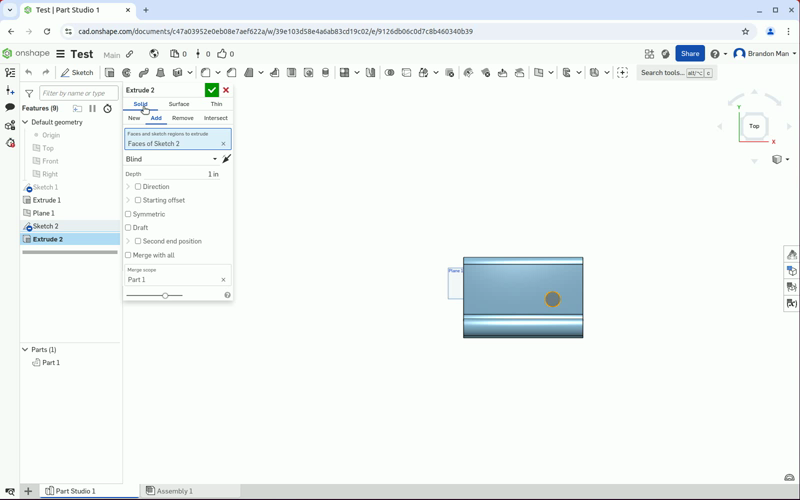
click(143, 106)
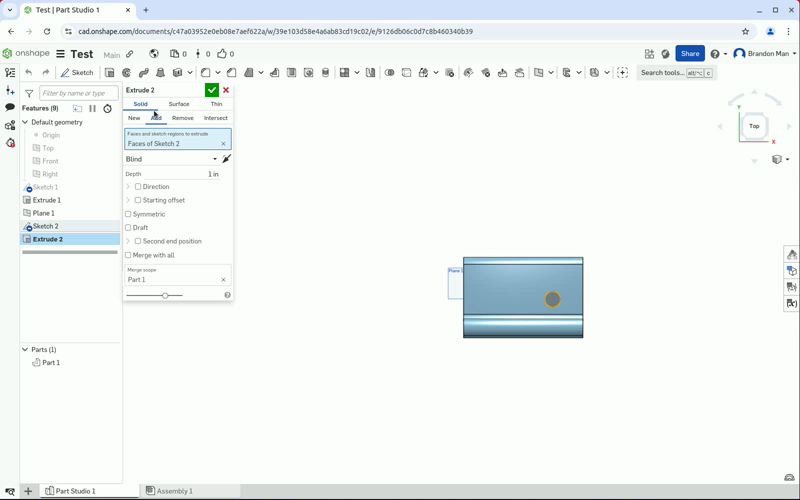
mouse_move(186, 120)
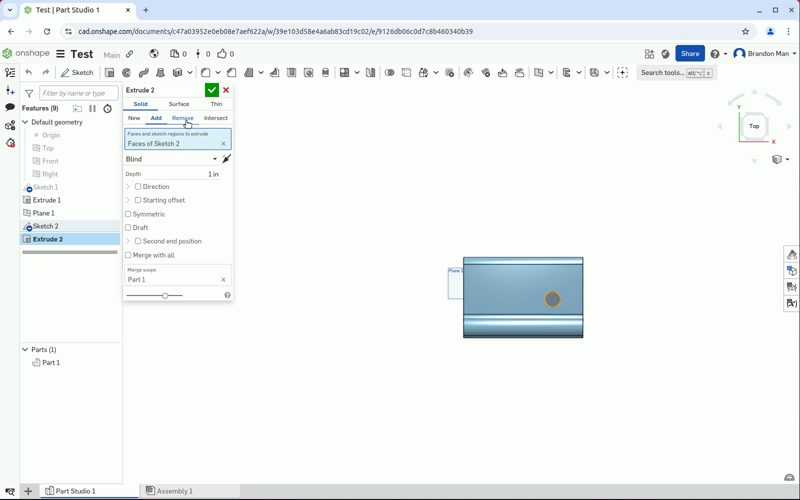
click(186, 120)
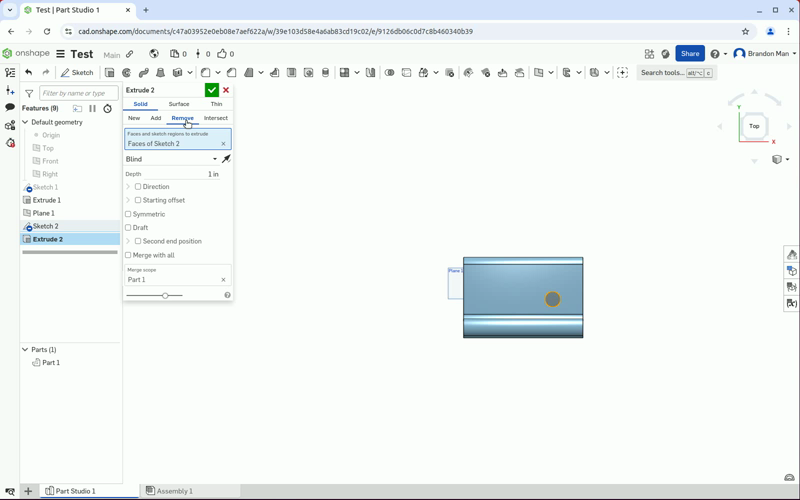
key(tab, 4)
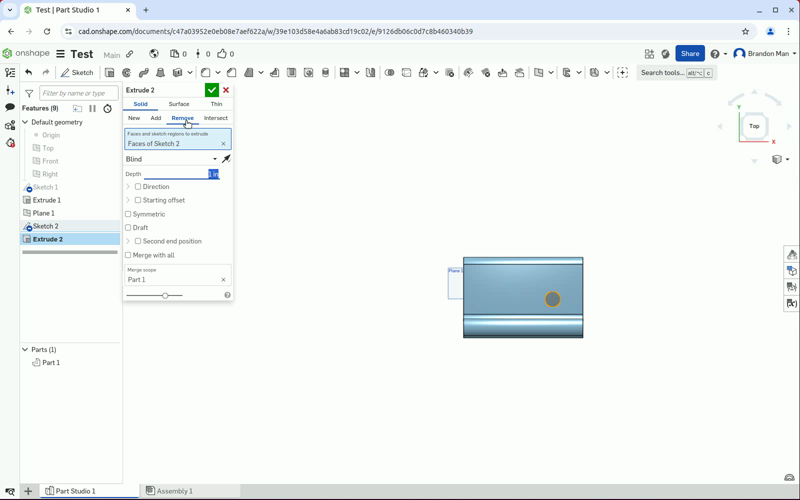
text(11.554)
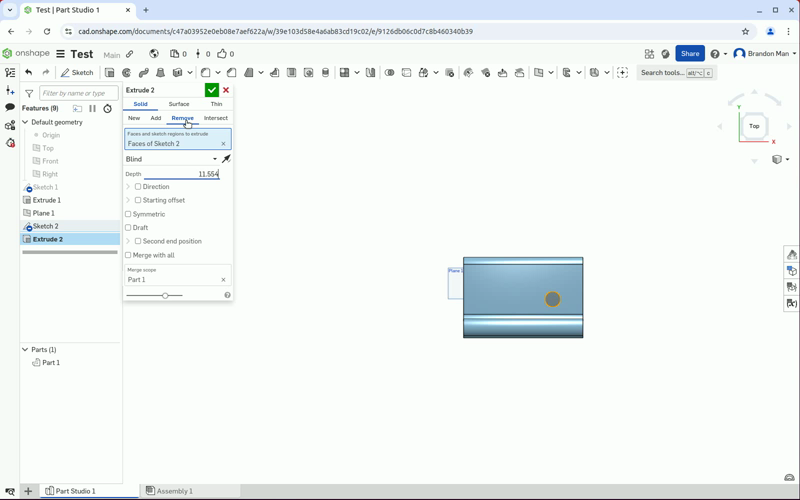
key(tab, 6)
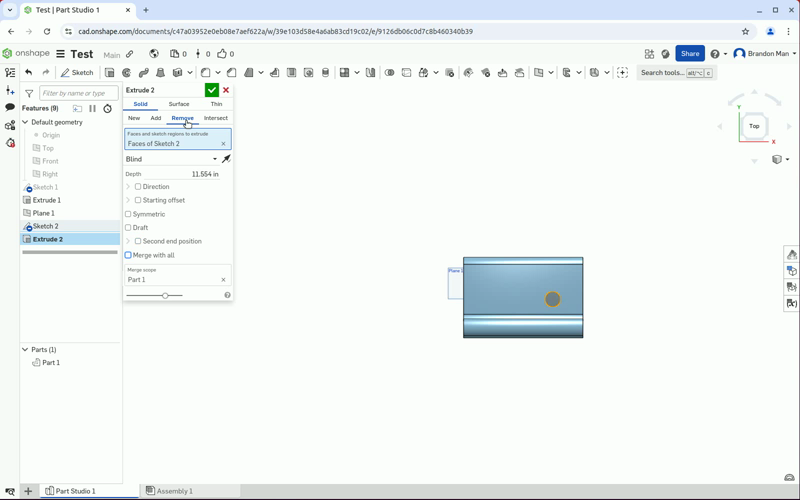
key(space)
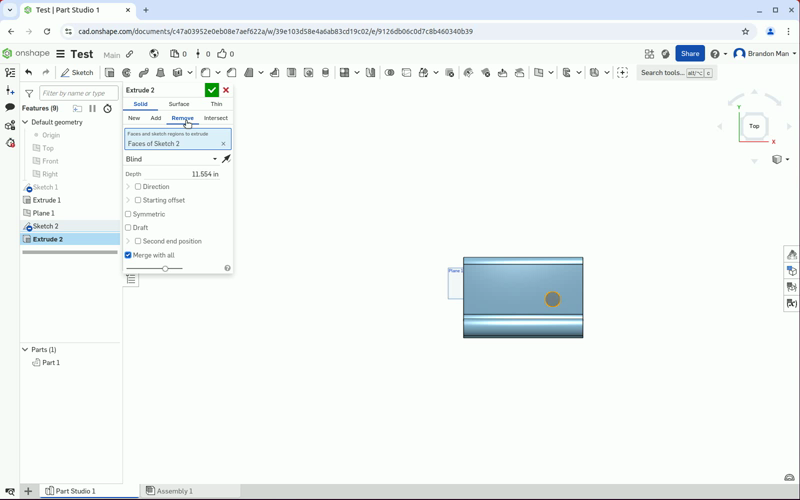
key(enter)
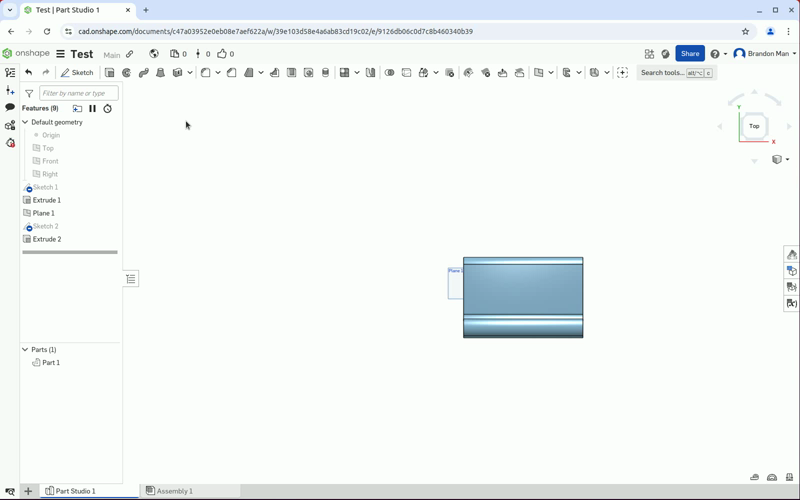
key(shift+h)
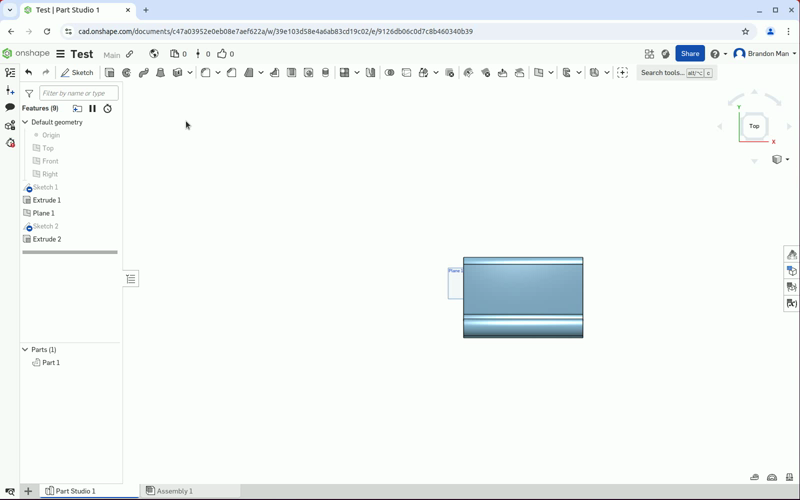
key(shift+h)
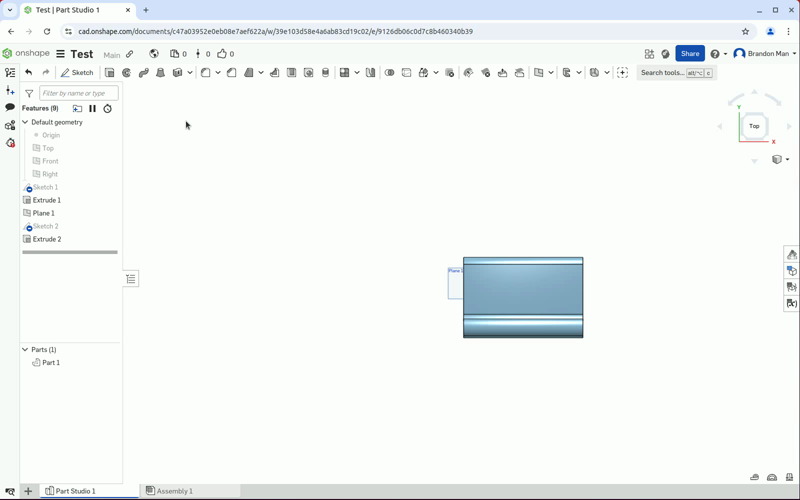
mouse_move(73, 189)
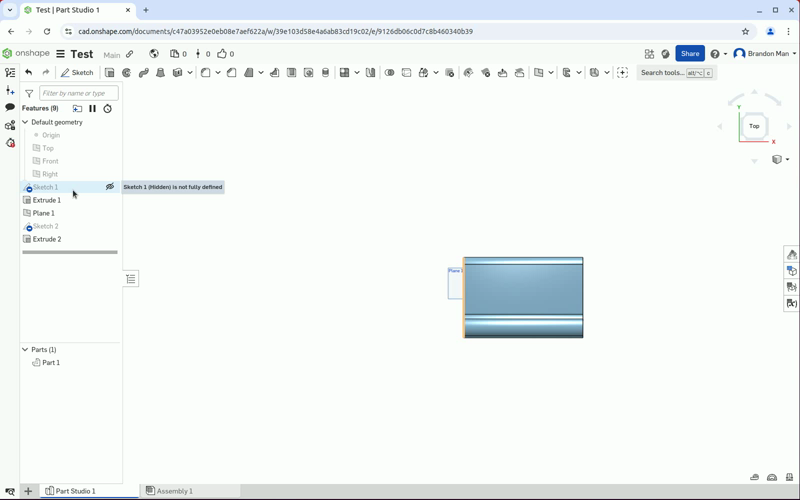
click(73, 189)
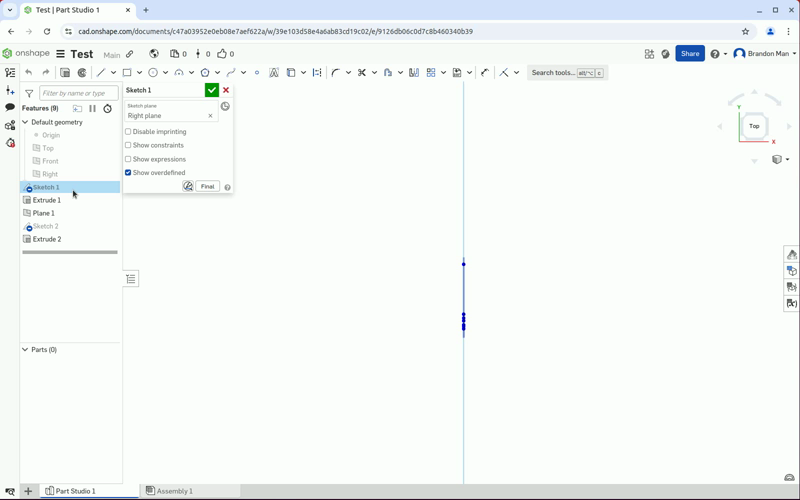
mouse_move(229, 92)
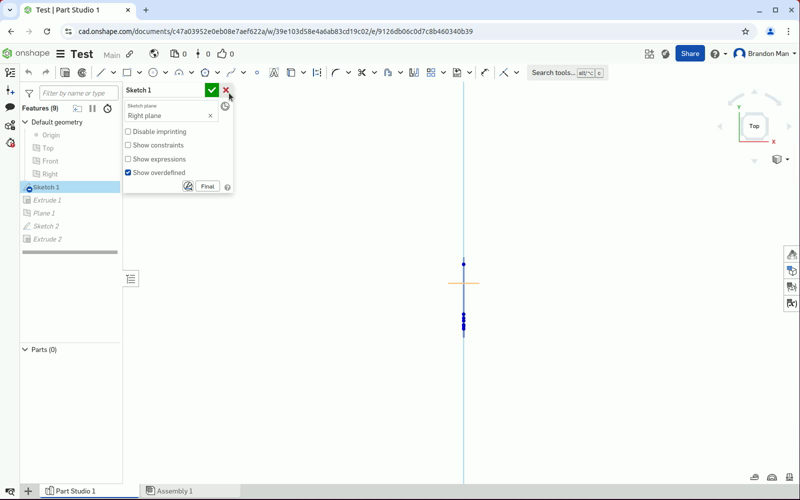
click(229, 92)
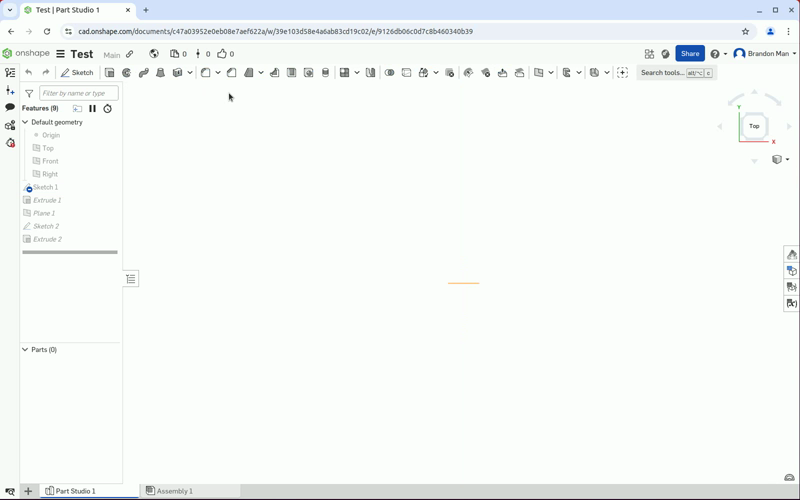
key(shift+s)
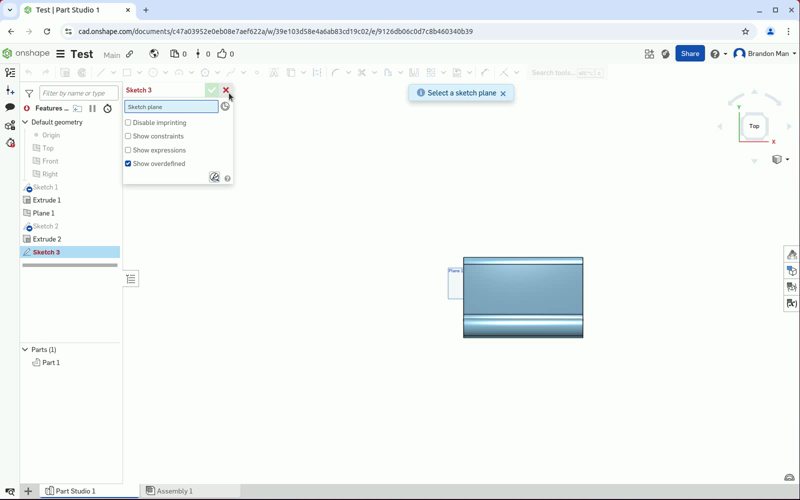
mouse_move(73, 215)
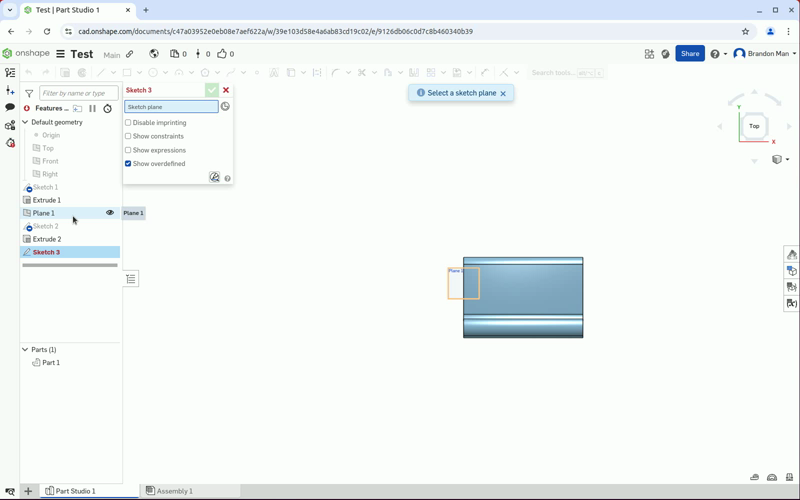
click(73, 215)
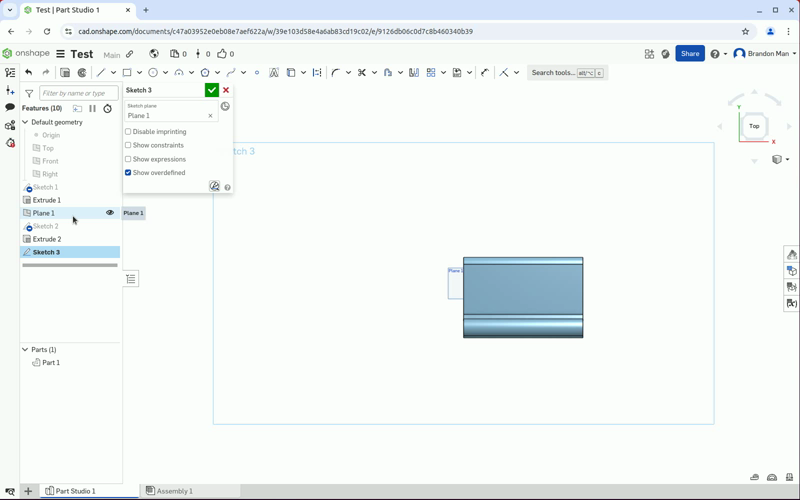
mouse_move(73, 352)
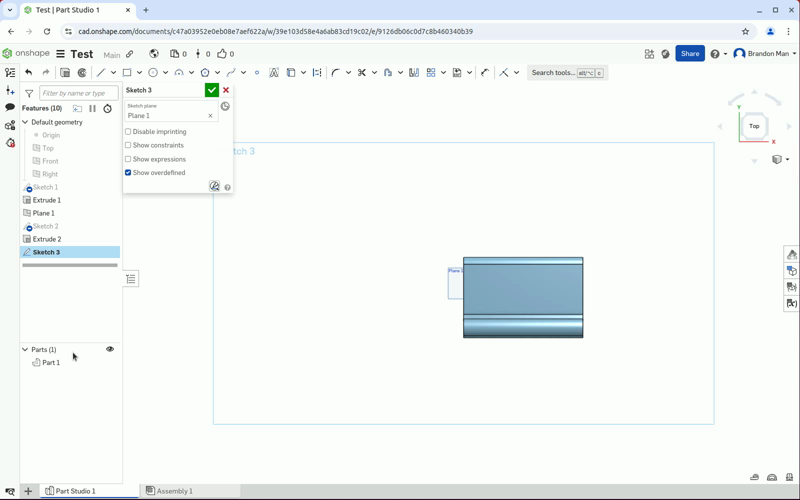
key(y)
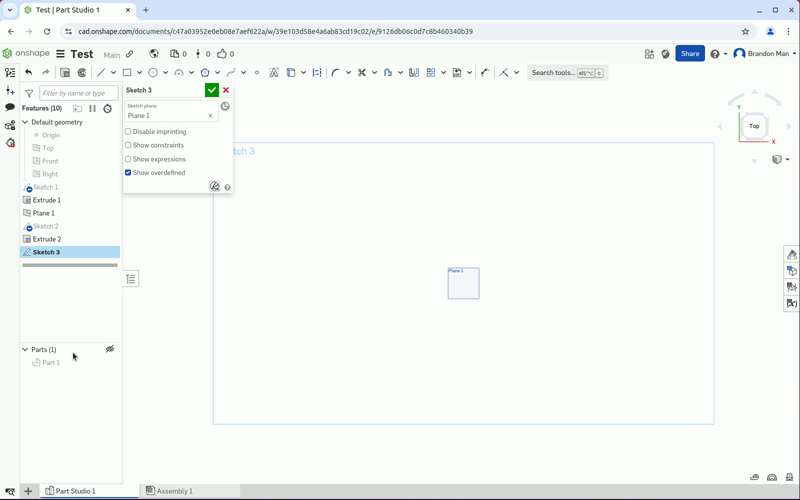
key(c)
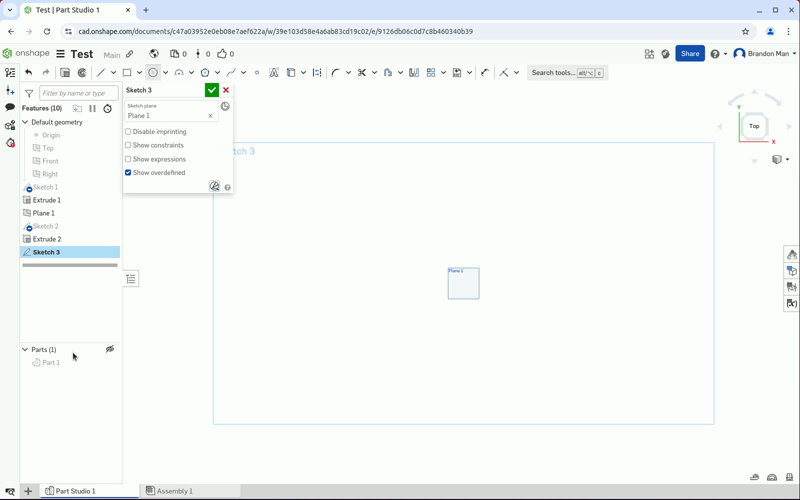
key_down(shift)
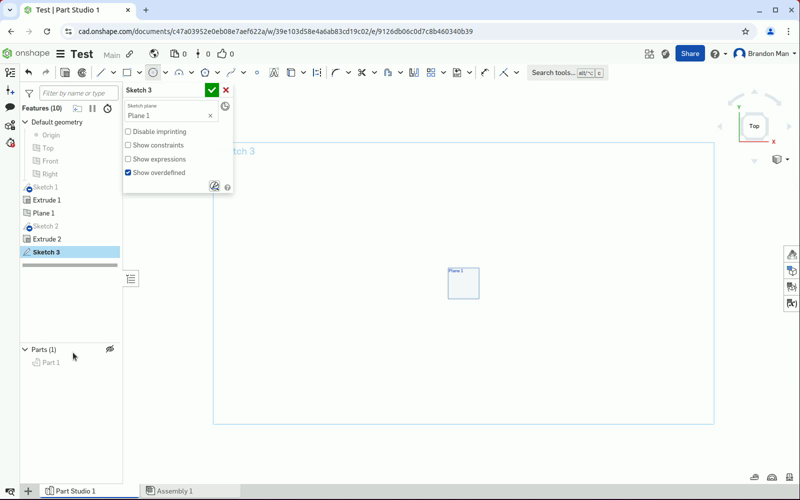
mouse_move(552, 273)
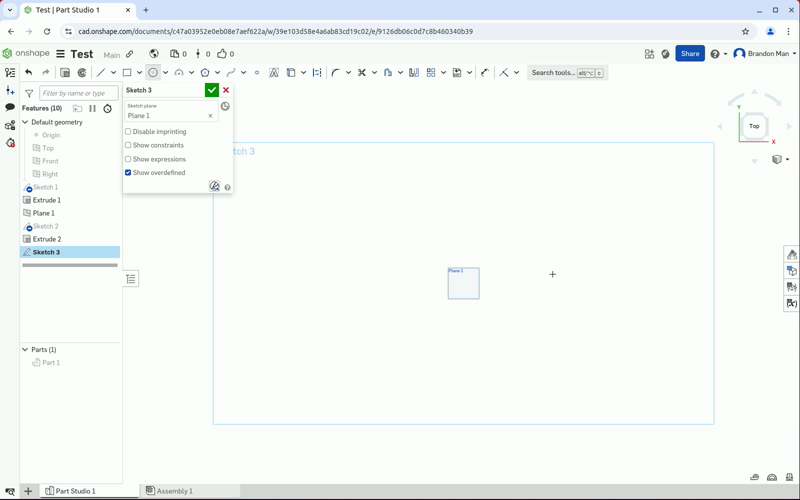
click(552, 273)
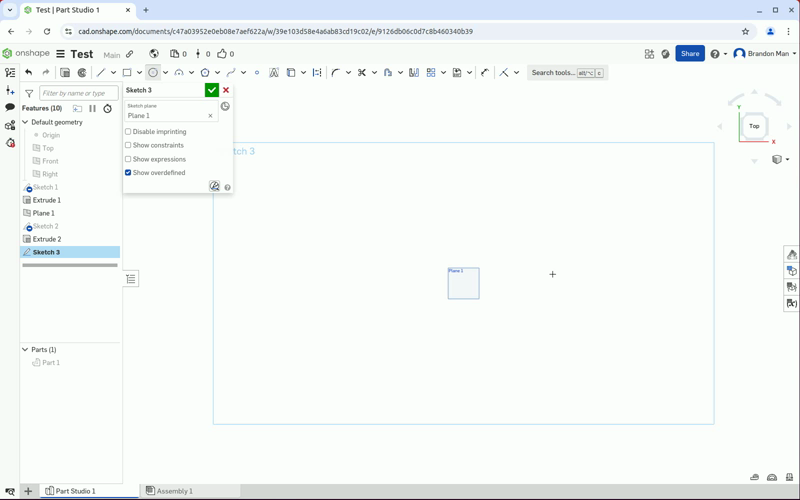
key_up(shift)
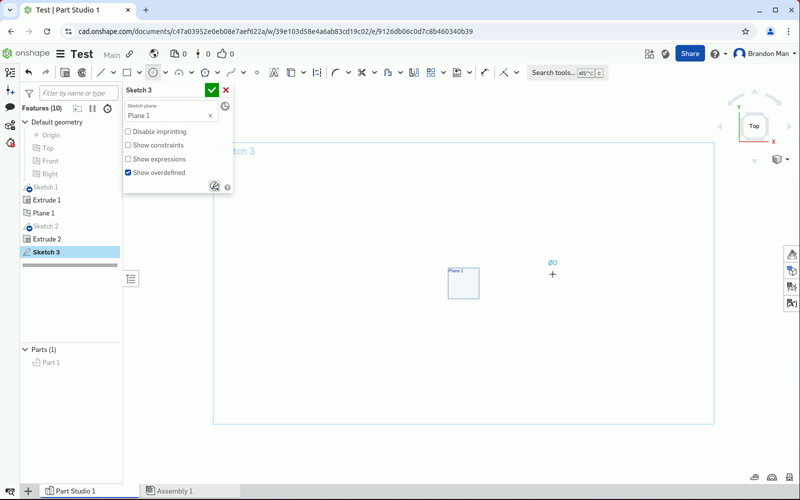
mouse_move(560, 273)
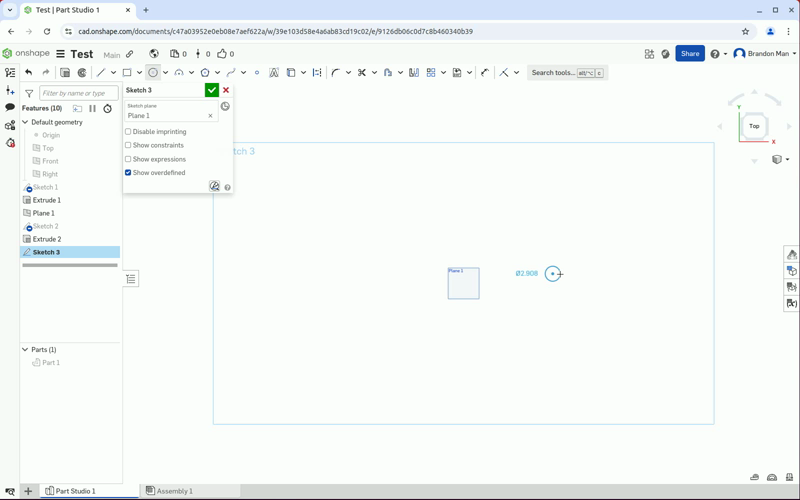
click(560, 273)
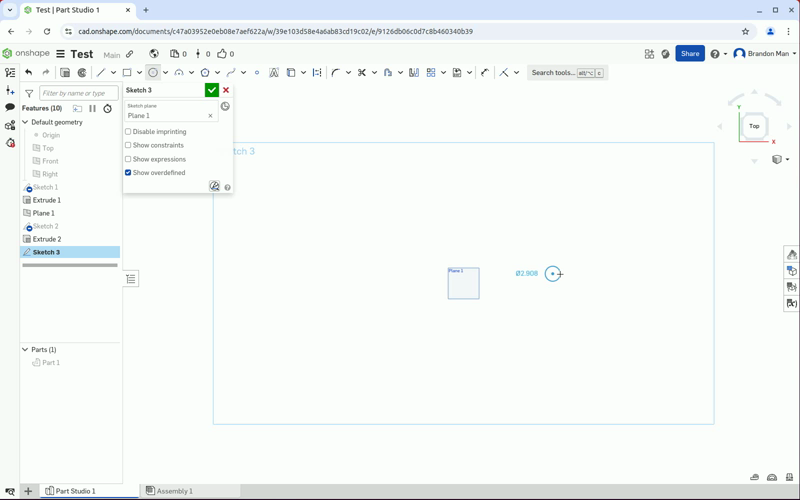
key(esc)
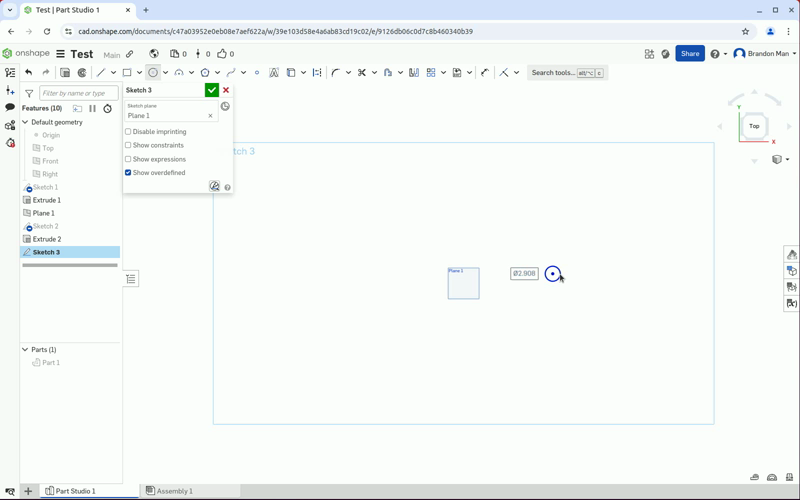
mouse_move(552, 274)
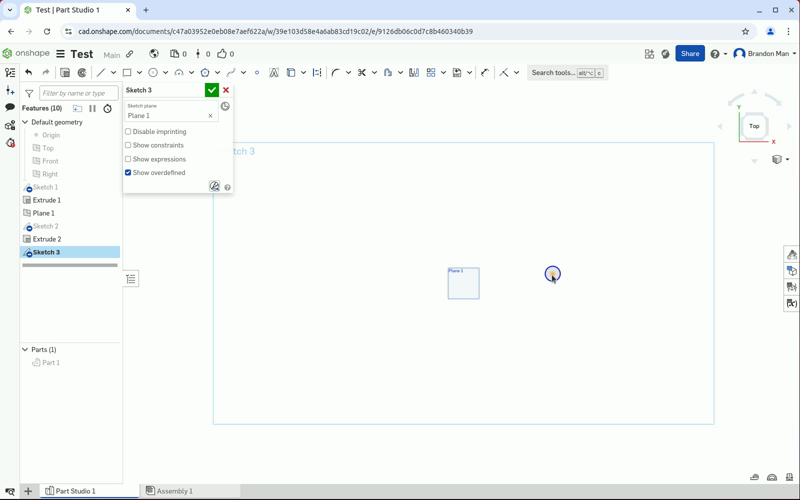
scroll(6)
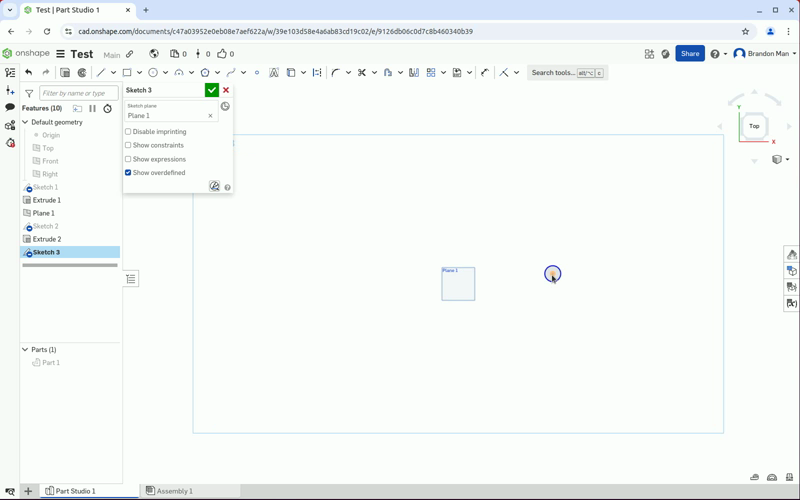
scroll(6)
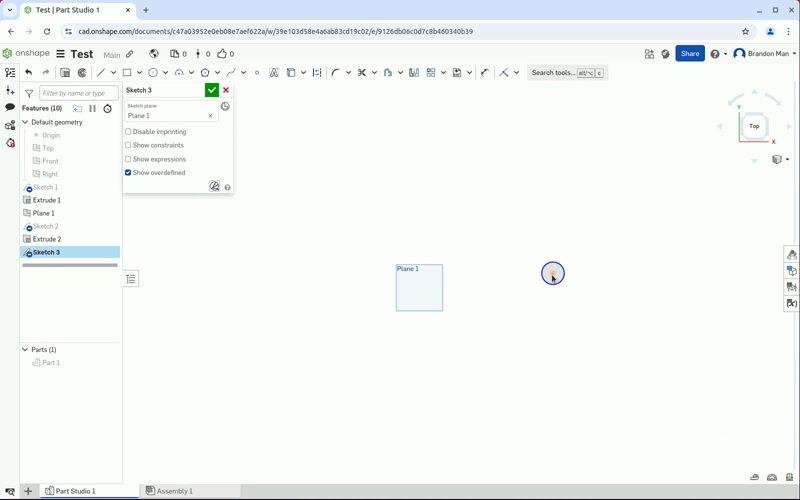
scroll(6)
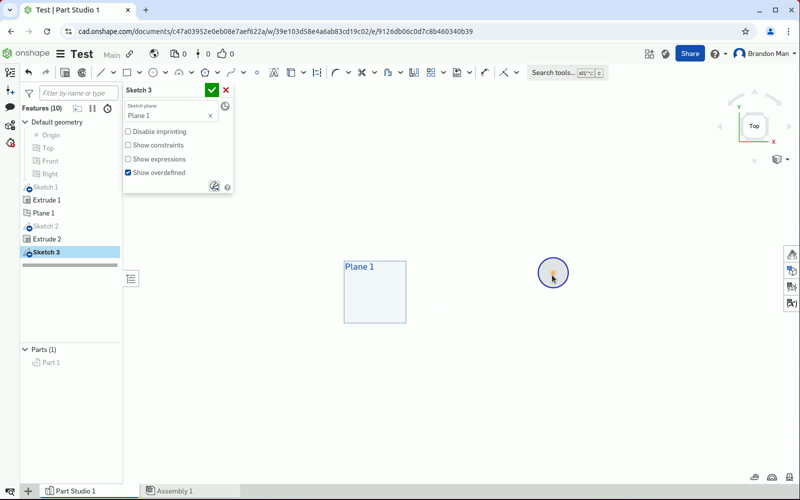
scroll(6)
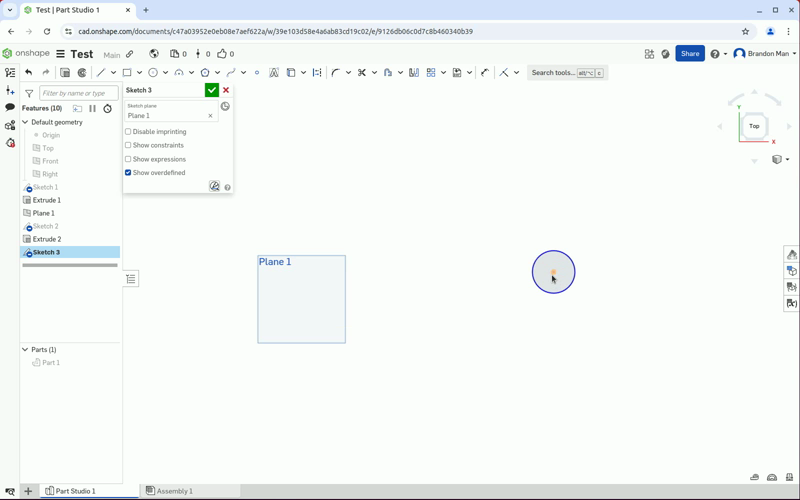
scroll(6)
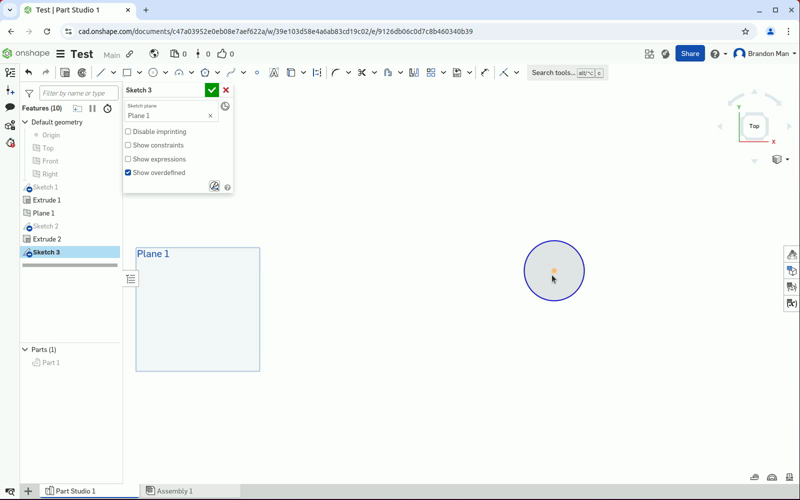
scroll(6)
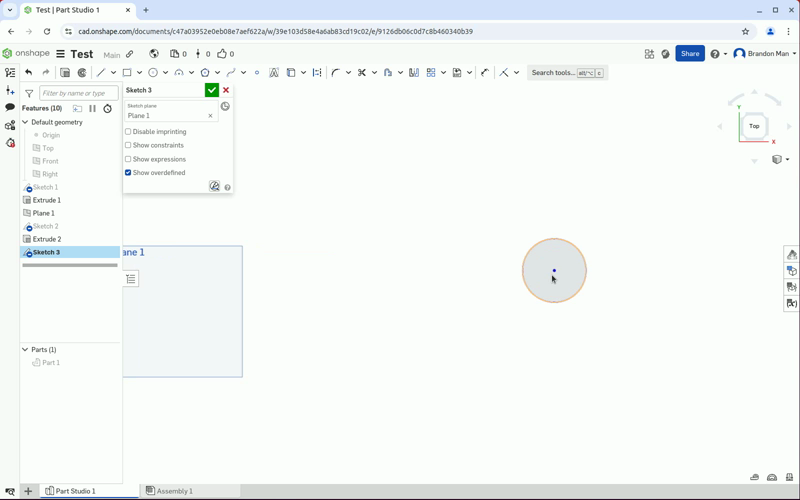
scroll(6)
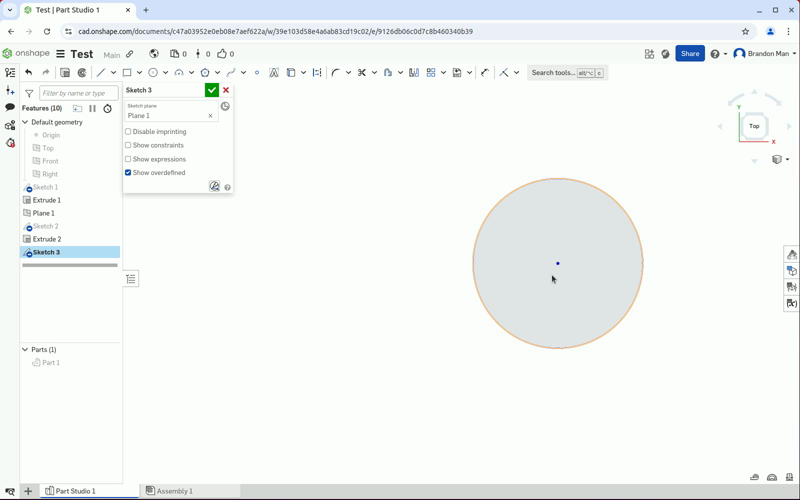
click(552, 274)
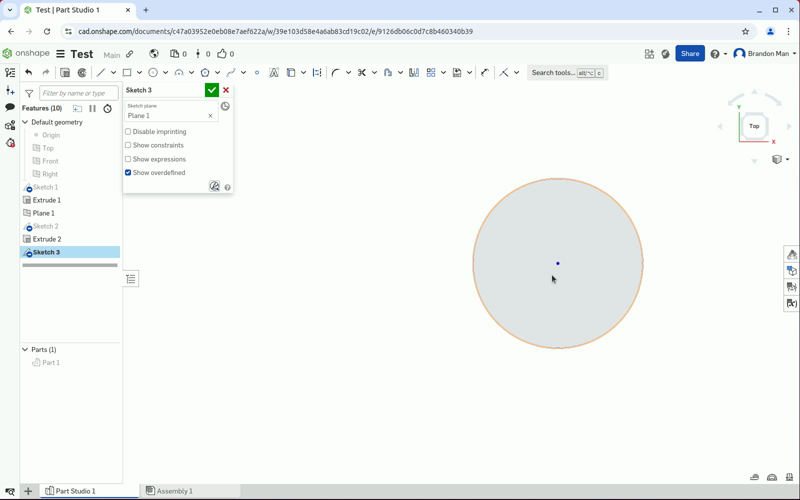
scroll(-6)
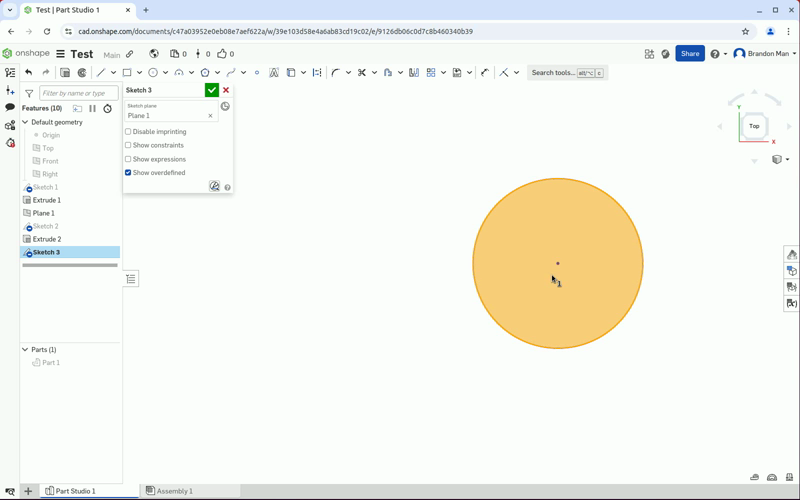
scroll(-6)
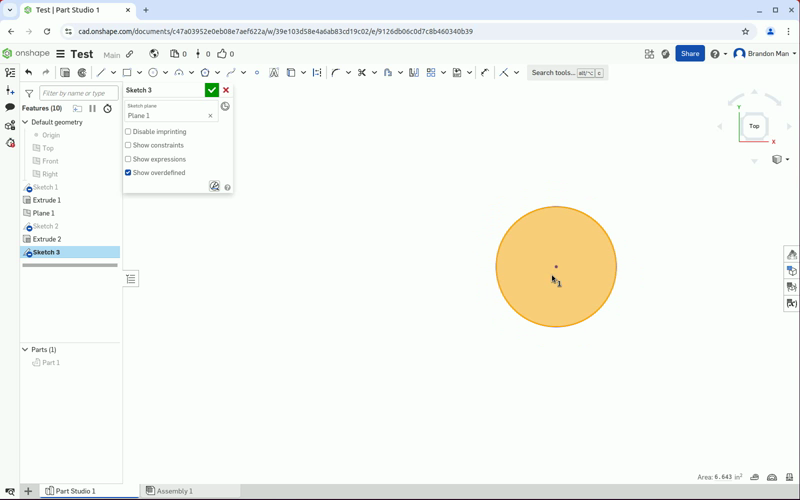
scroll(-6)
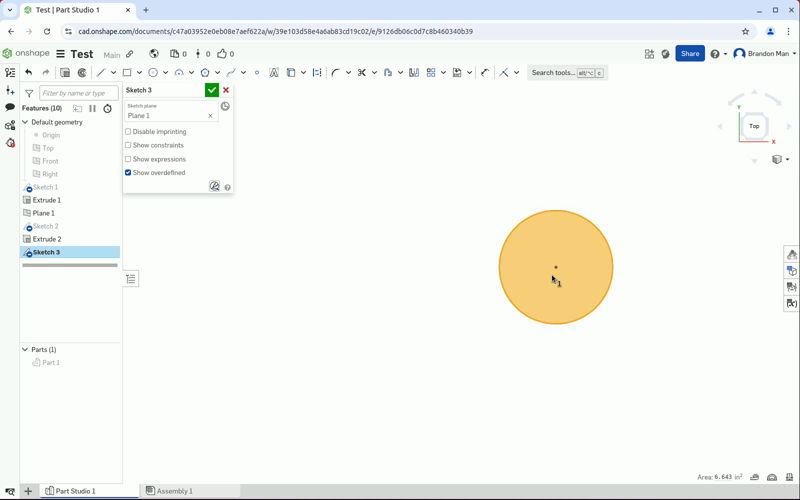
scroll(-6)
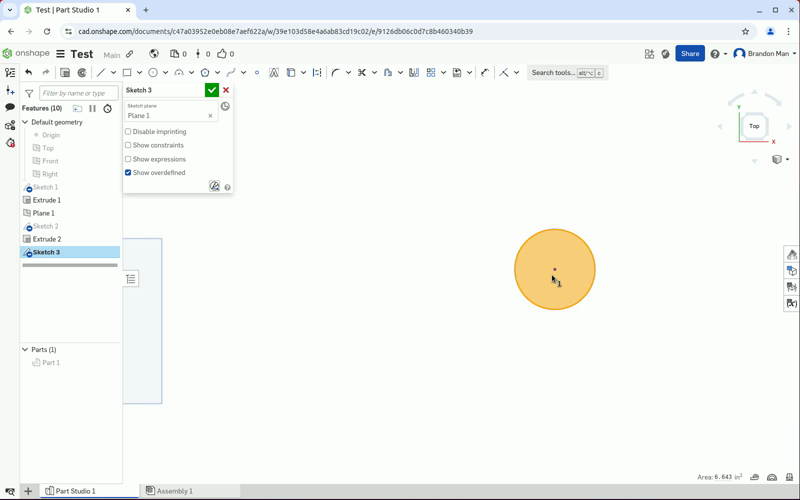
scroll(-6)
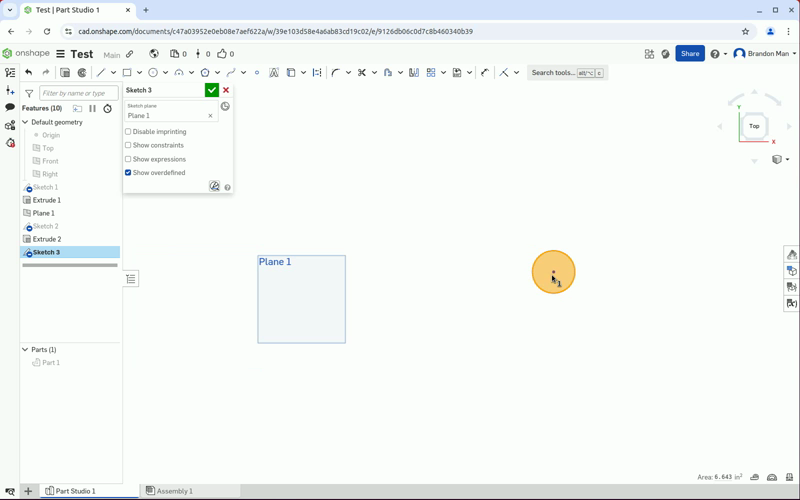
scroll(-6)
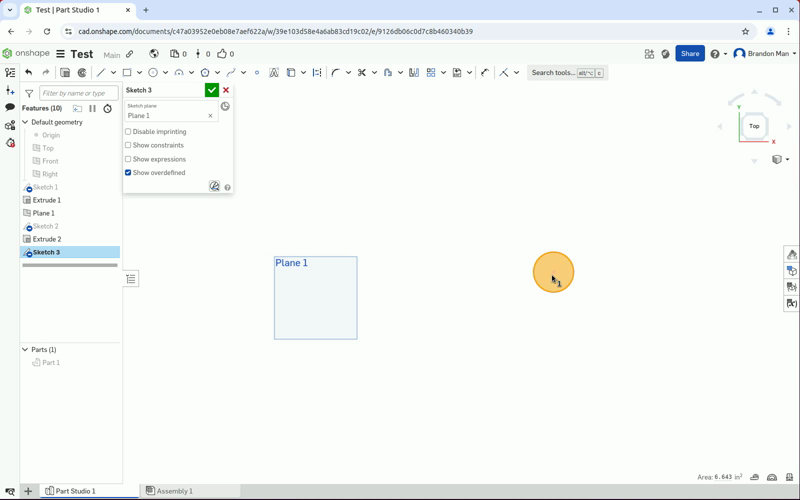
scroll(-6)
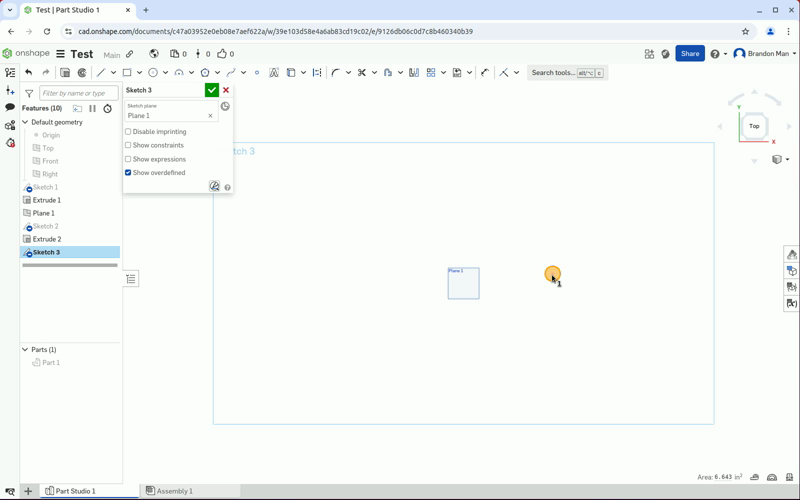
mouse_move(73, 352)
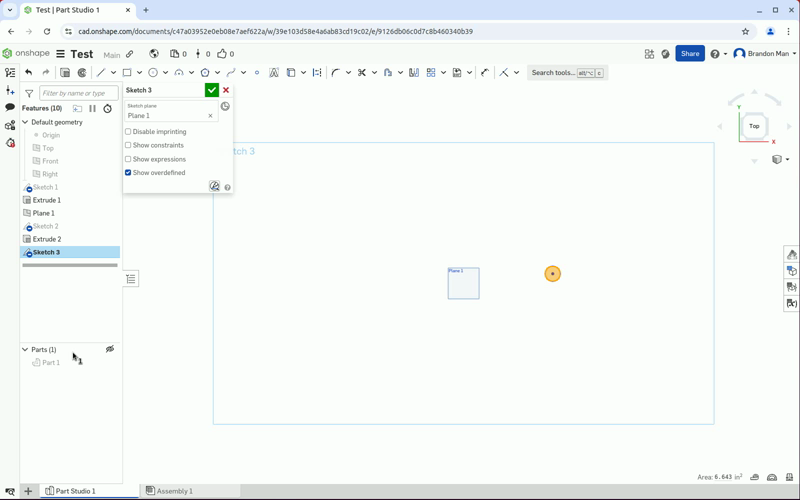
key(shift+y)
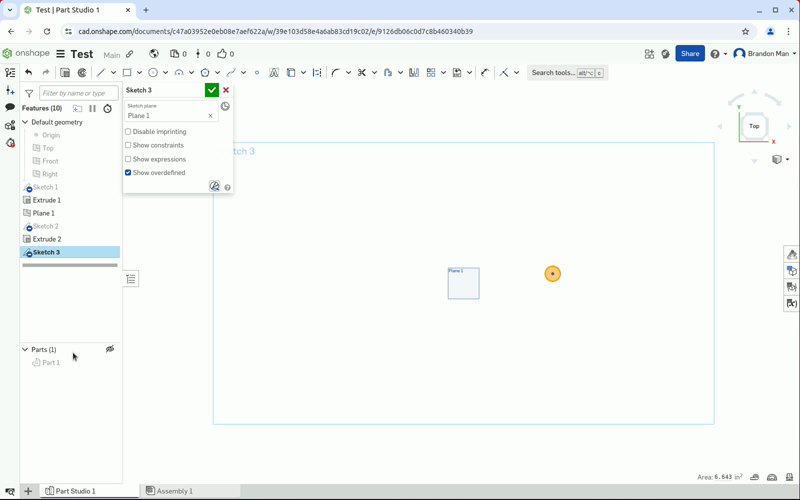
key(shift+e)
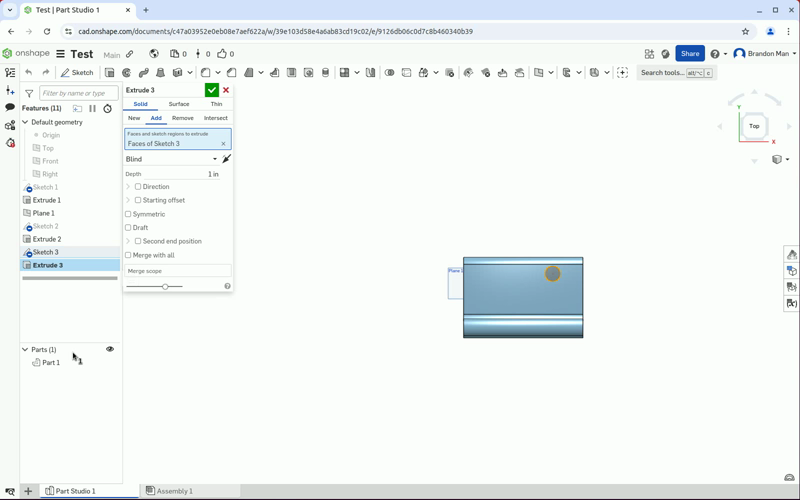
mouse_move(143, 106)
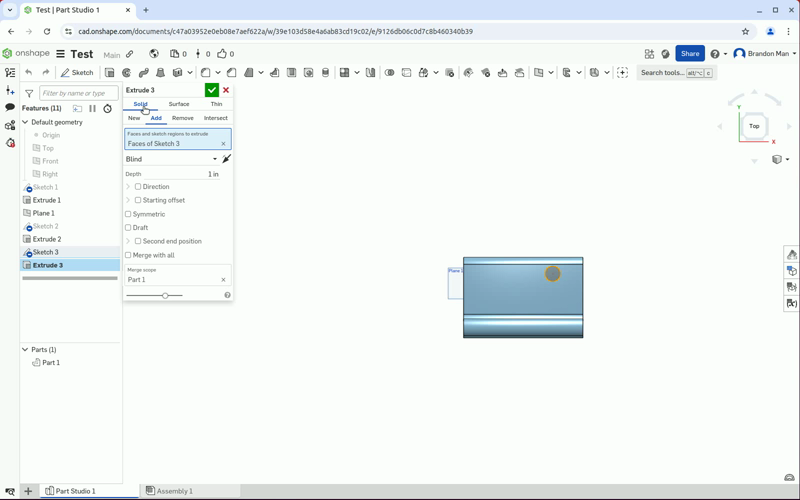
click(143, 106)
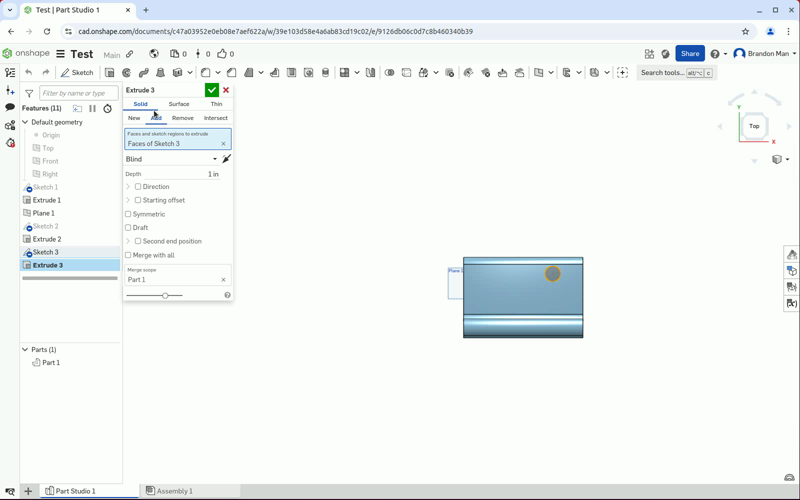
mouse_move(186, 120)
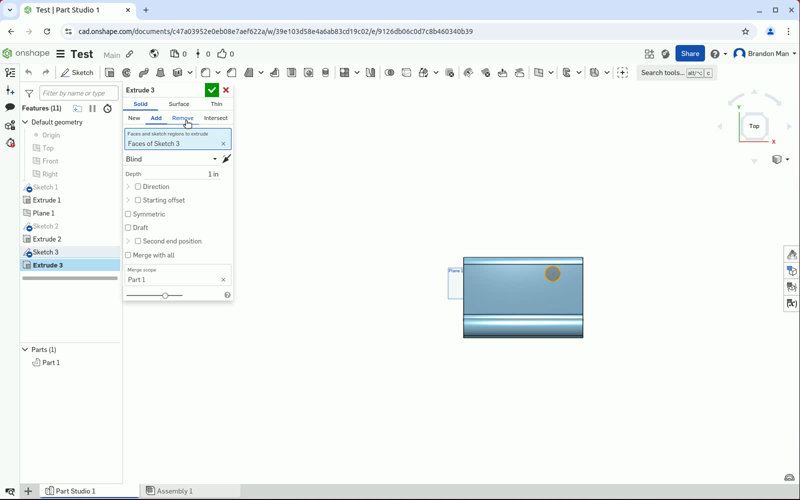
click(186, 120)
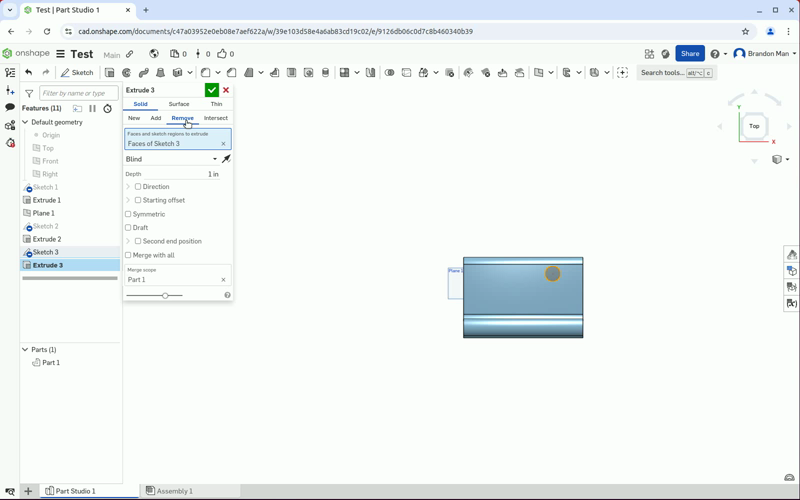
key(tab, 4)
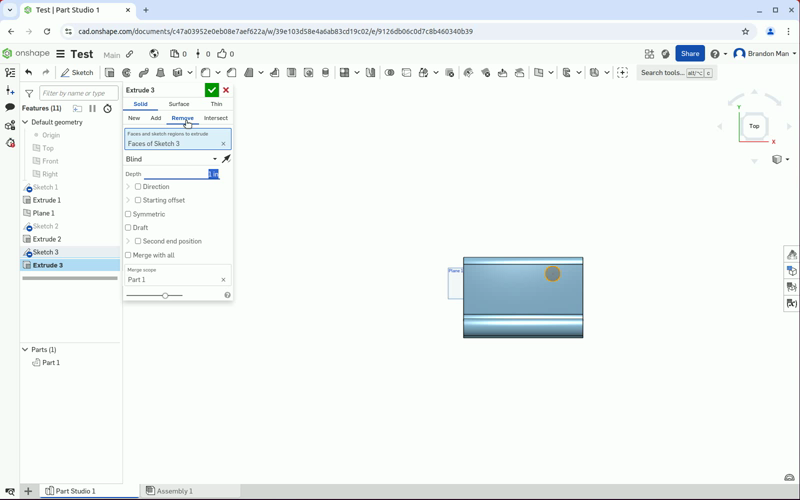
text(11.554)
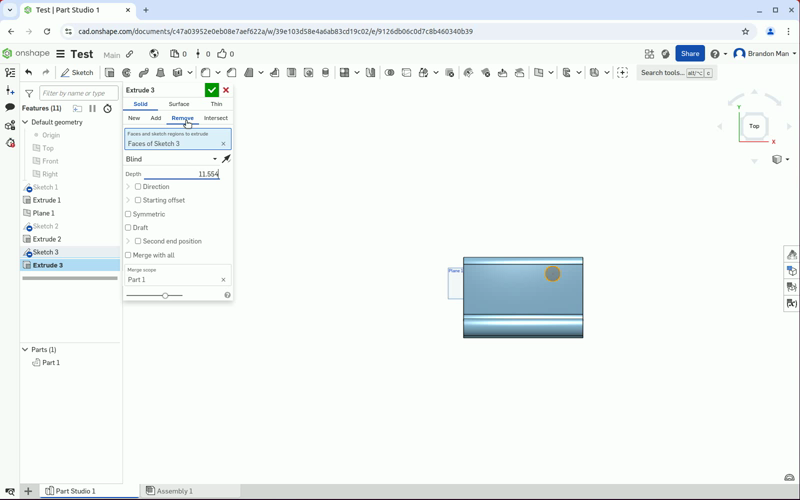
key(tab, 6)
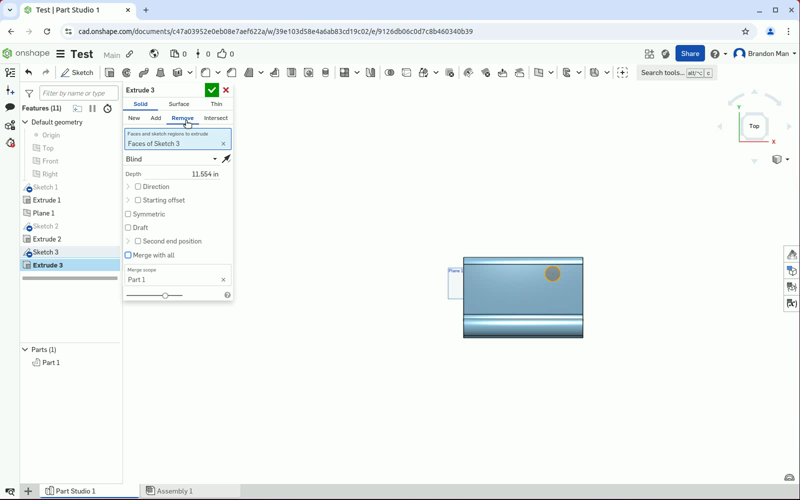
key(space)
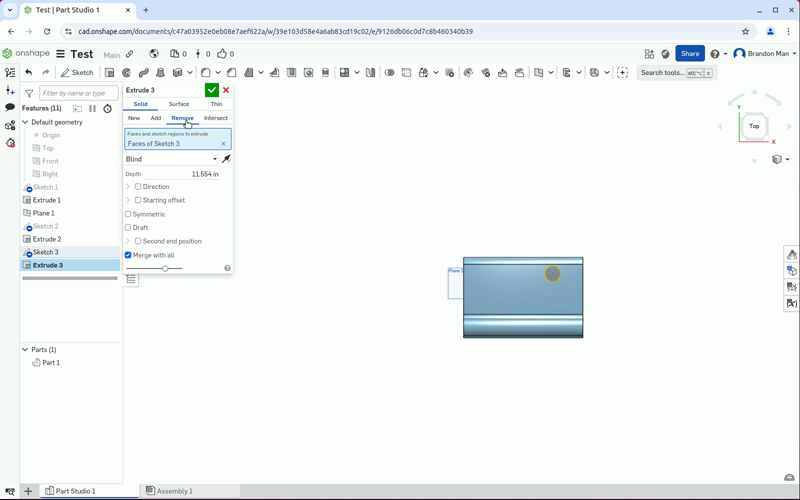
key(enter)
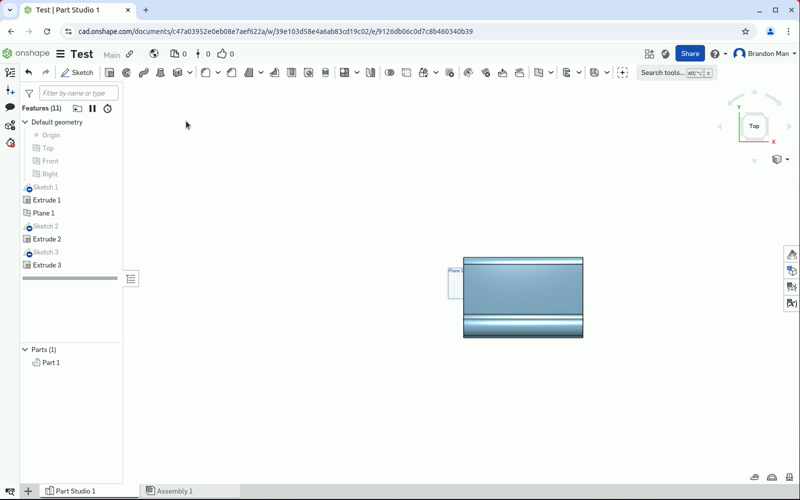
key(shift+h)
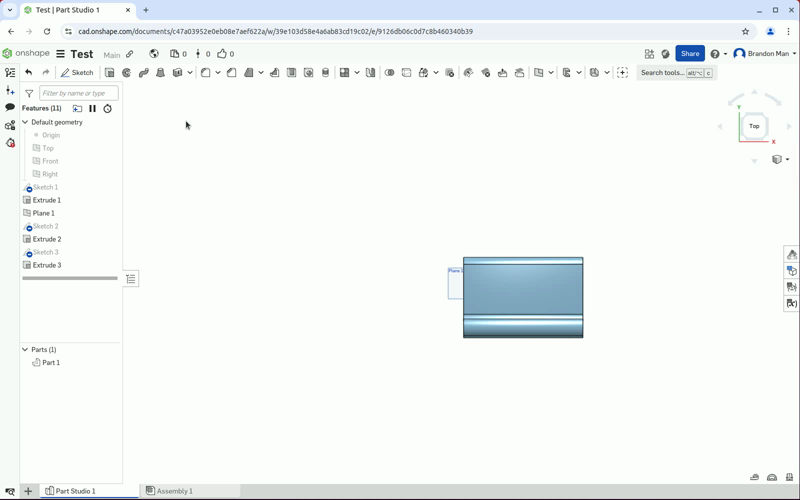
key(shift+h)
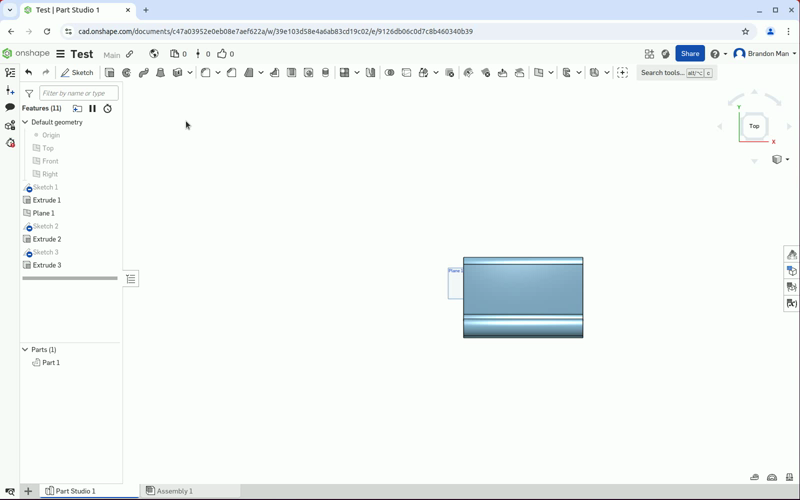
mouse_move(73, 189)
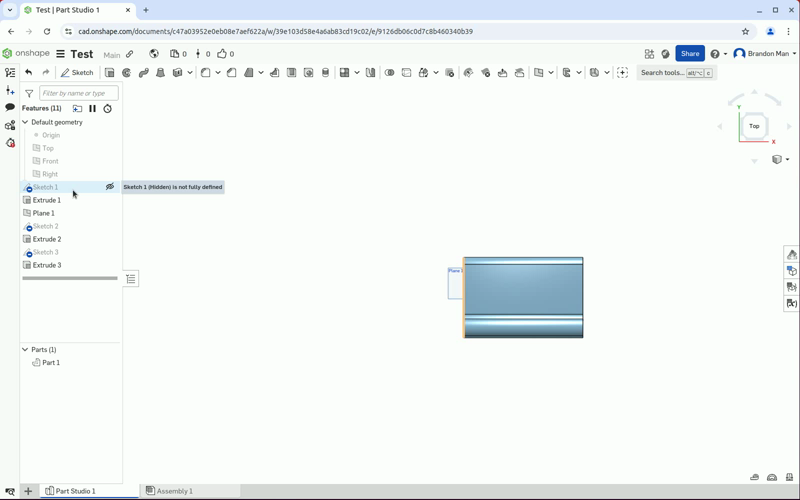
click(73, 189)
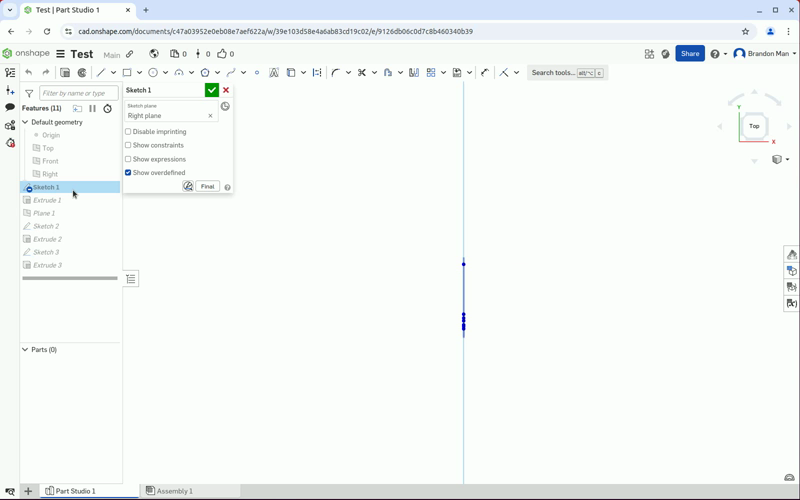
mouse_move(229, 92)
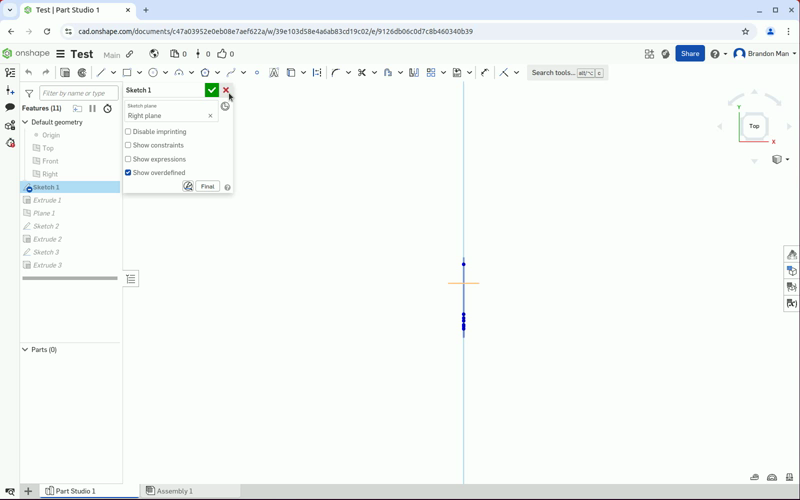
click(229, 92)
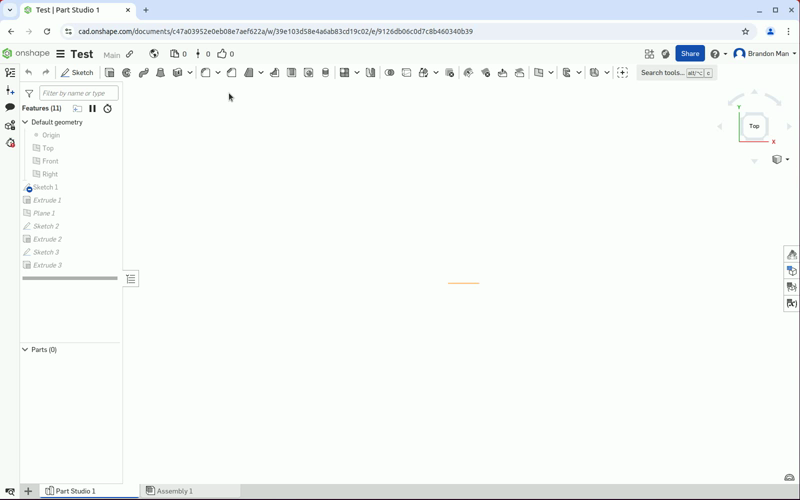
key(shift+s)
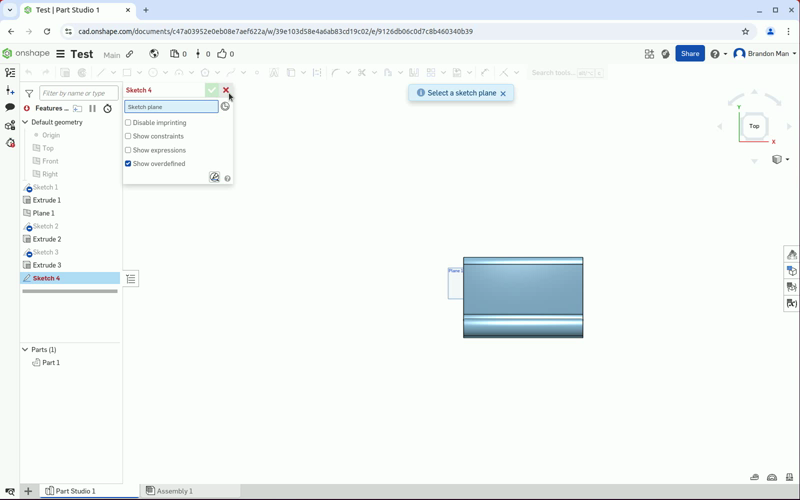
mouse_move(73, 215)
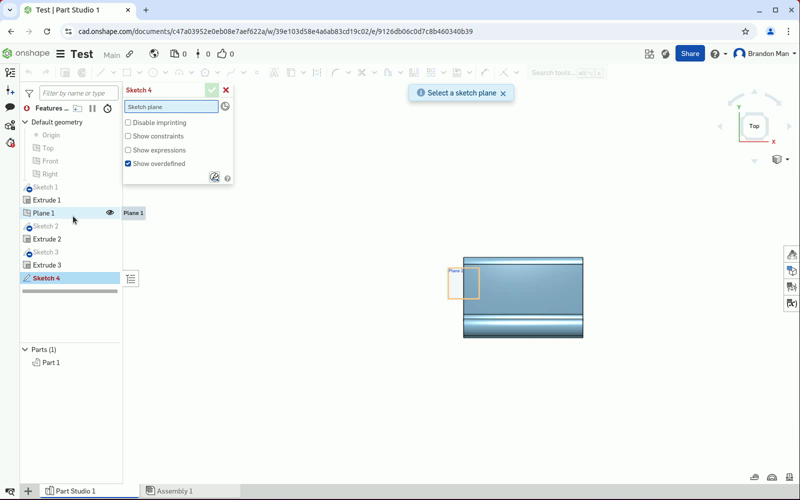
click(73, 215)
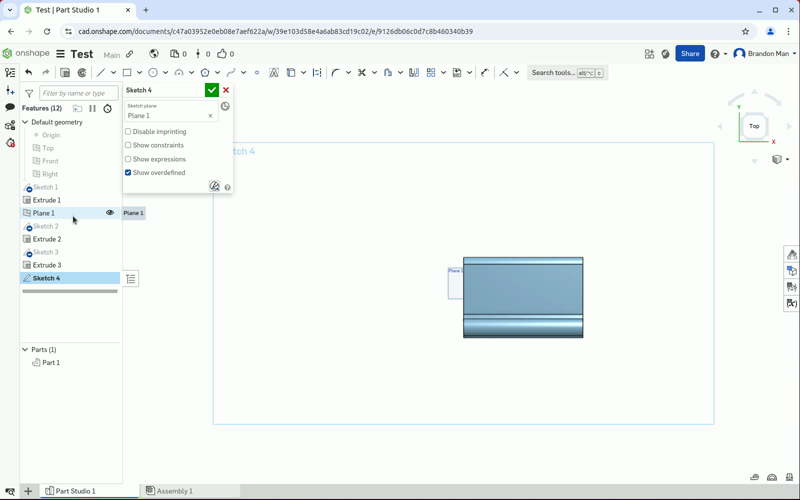
mouse_move(73, 352)
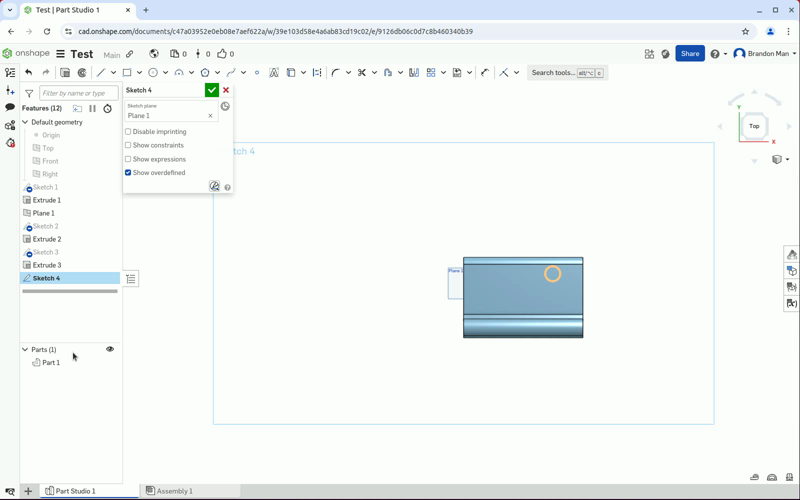
key(y)
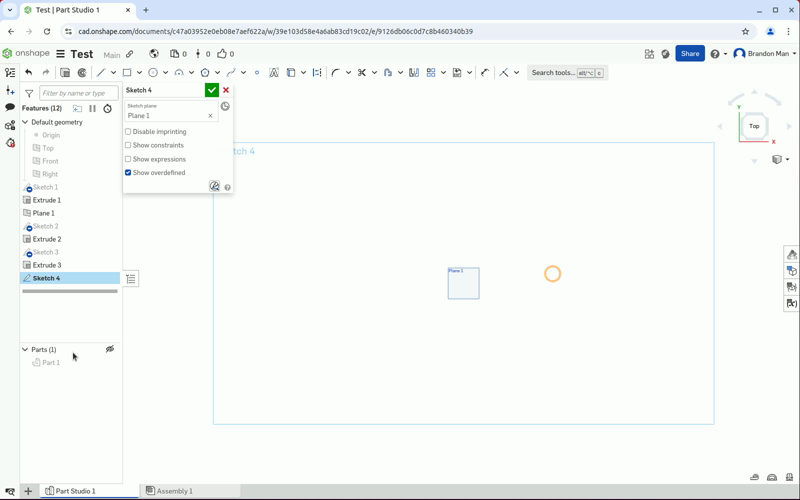
key(c)
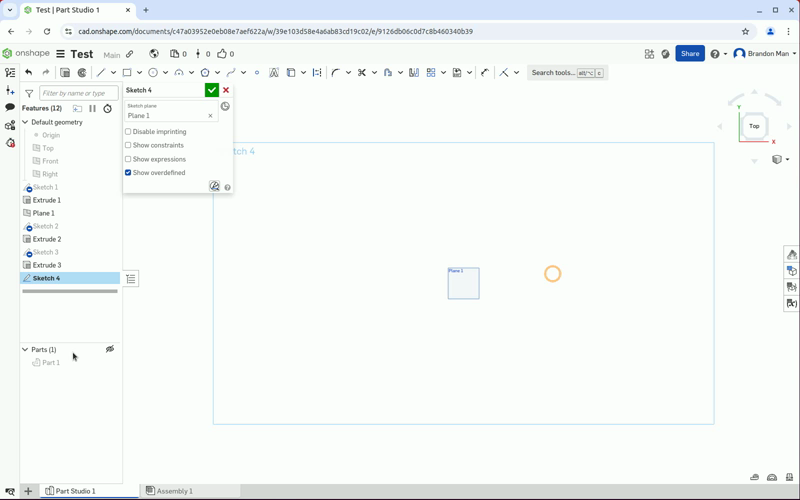
key_down(shift)
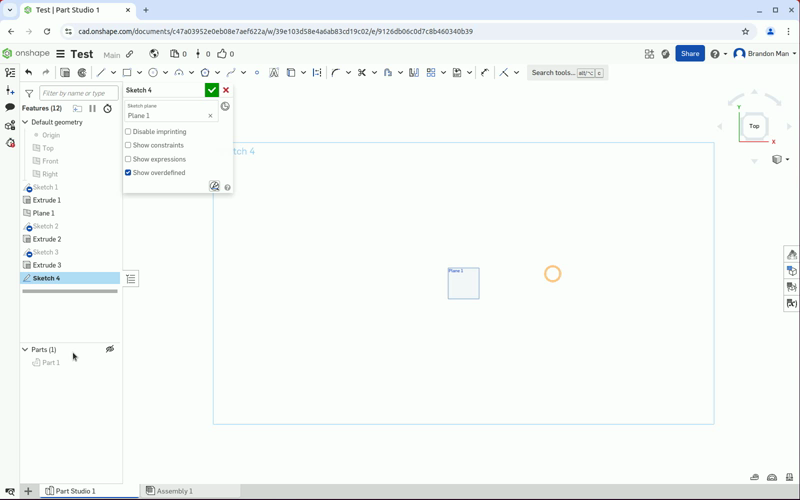
mouse_move(482, 273)
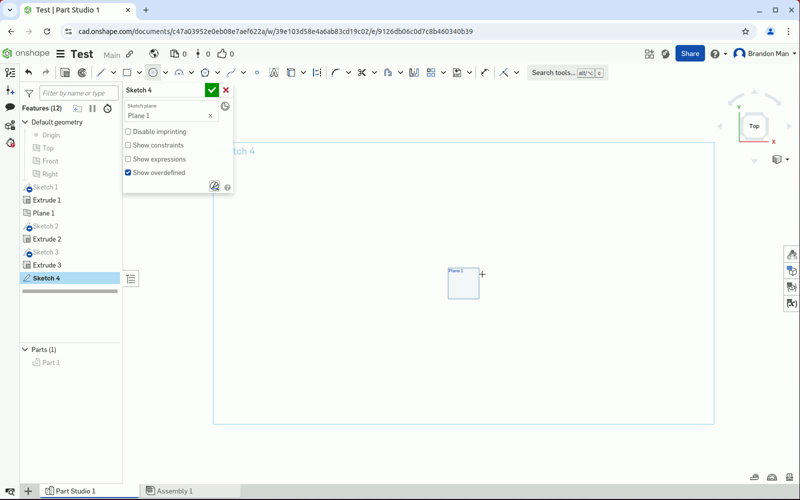
click(482, 273)
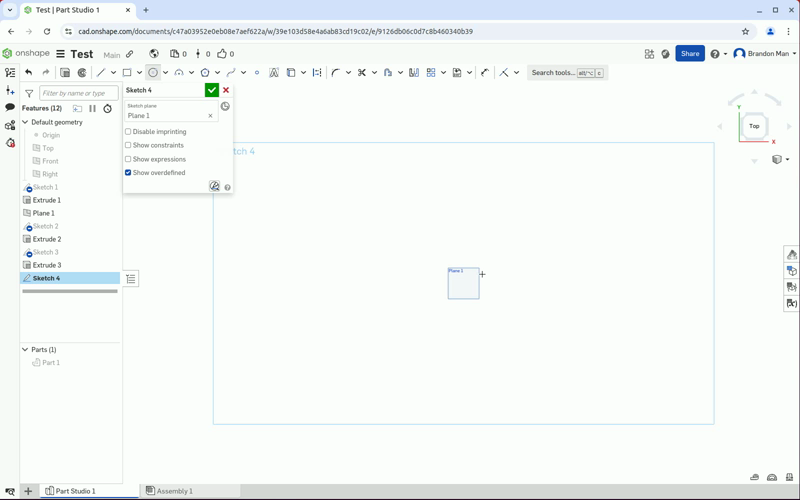
key_up(shift)
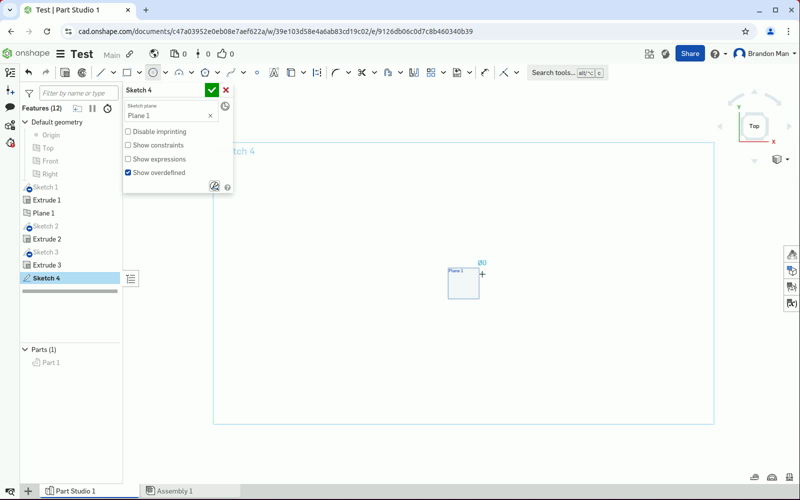
mouse_move(489, 273)
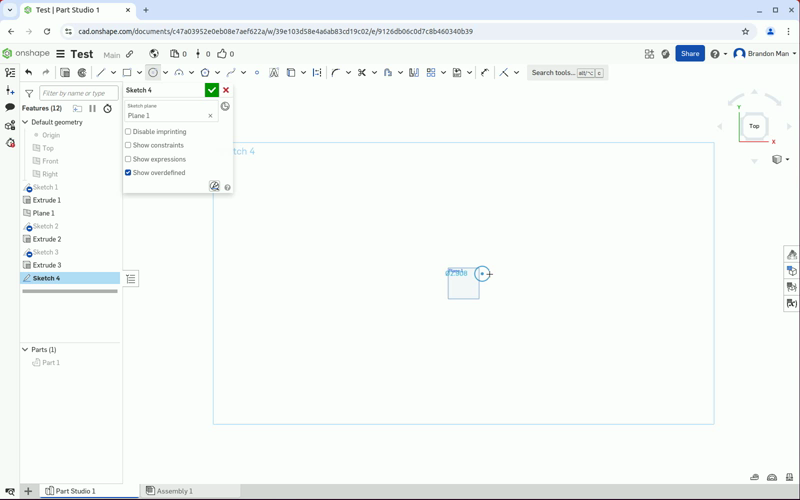
click(489, 273)
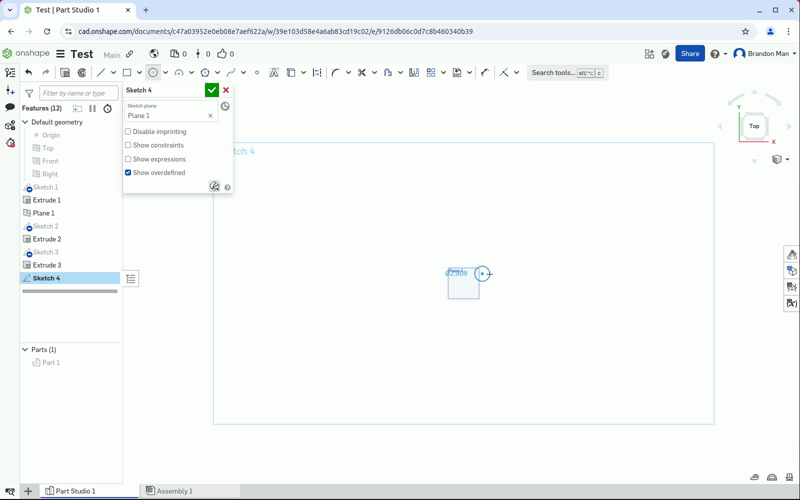
key(esc)
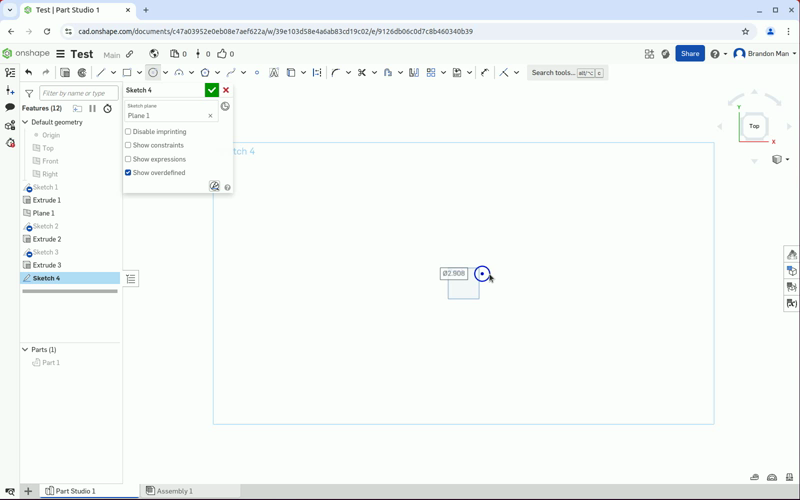
mouse_move(487, 277)
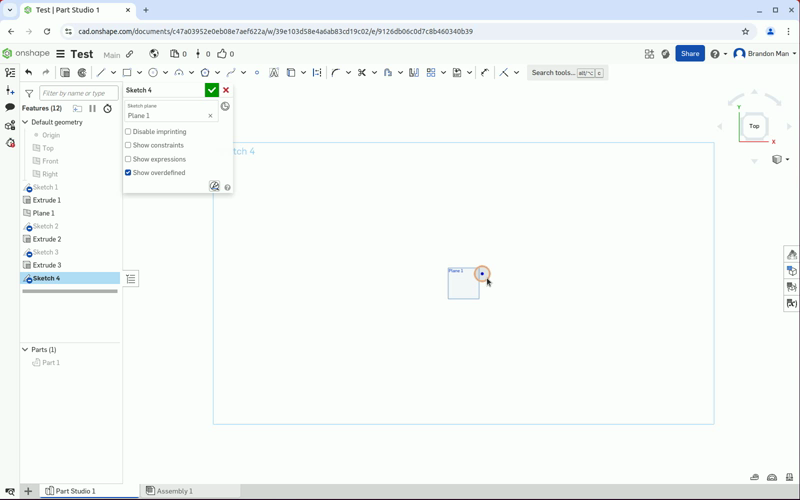
scroll(6)
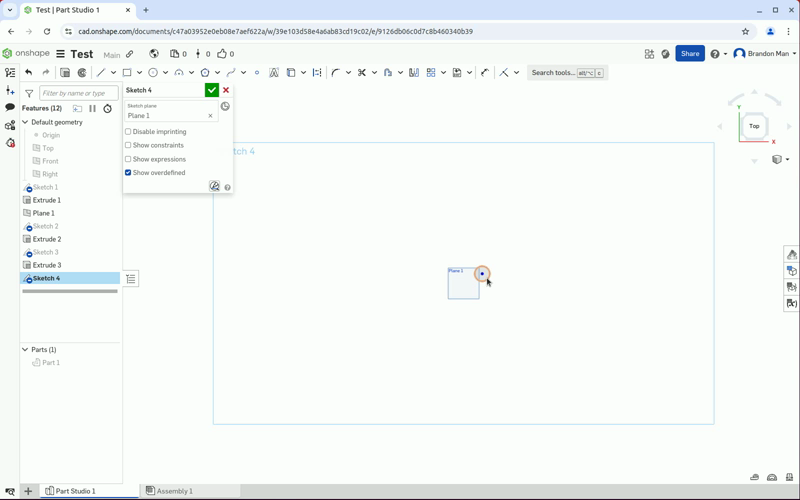
scroll(6)
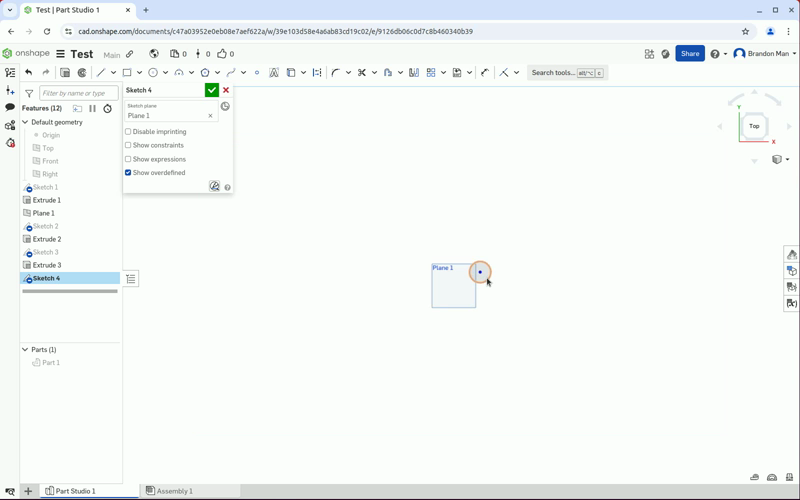
scroll(6)
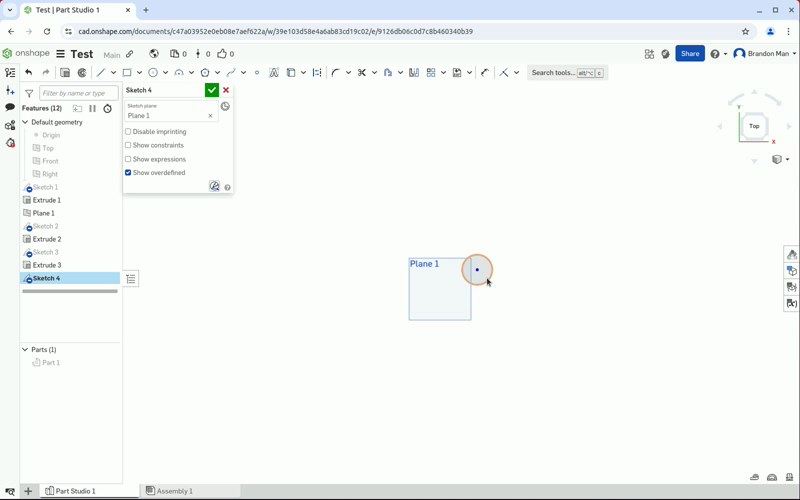
scroll(6)
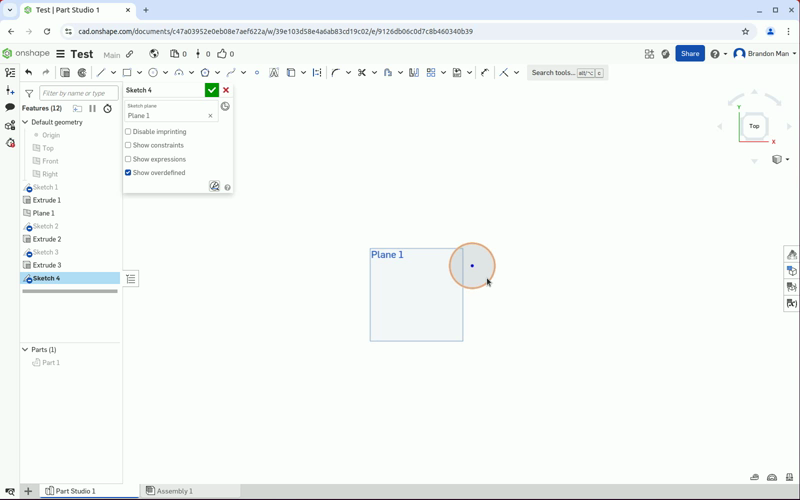
scroll(6)
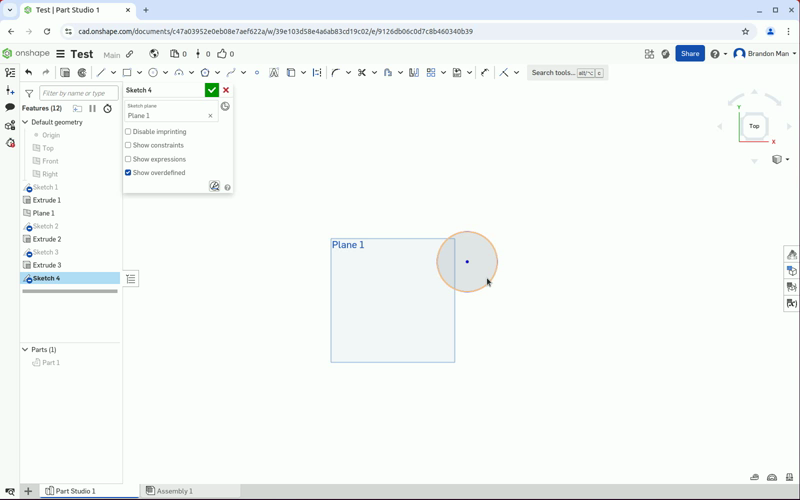
scroll(6)
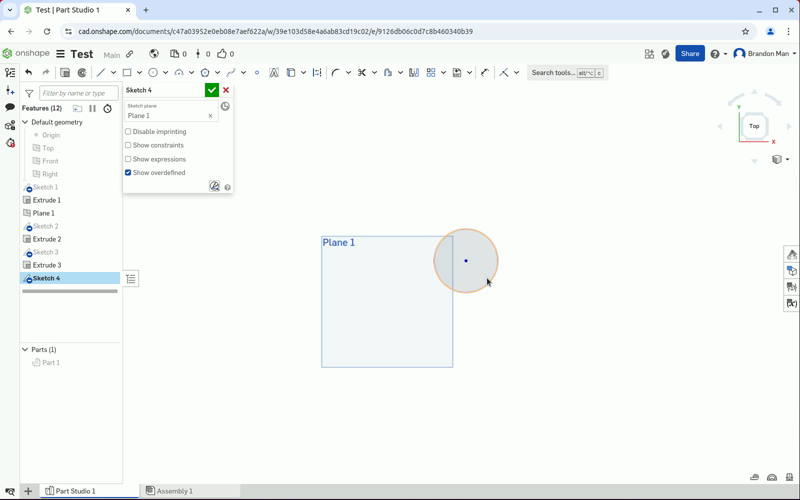
scroll(6)
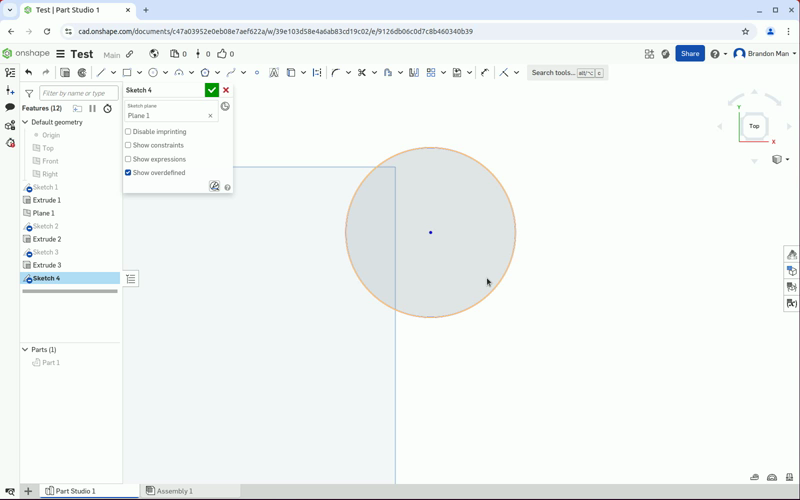
click(487, 277)
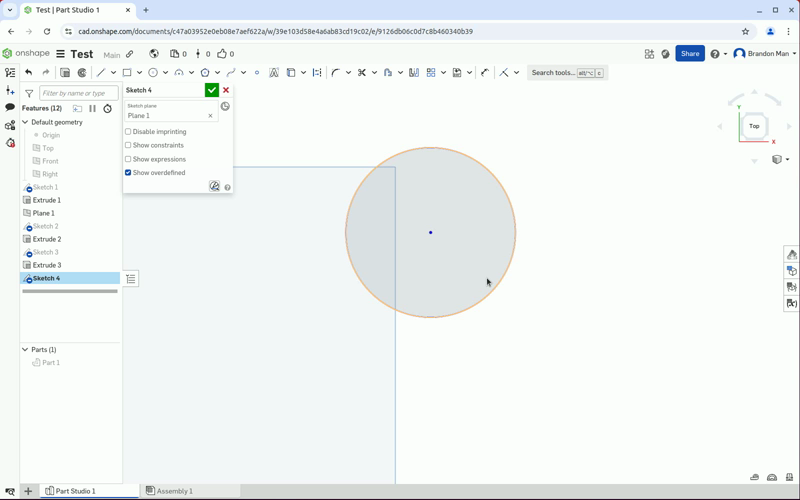
scroll(-6)
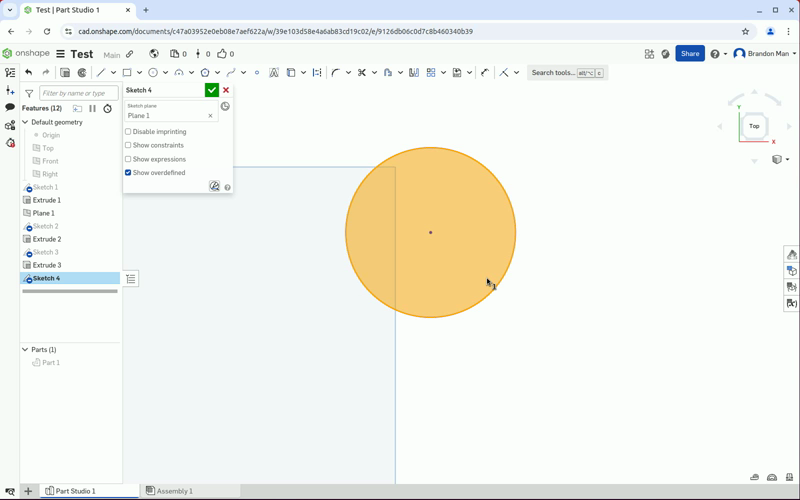
scroll(-6)
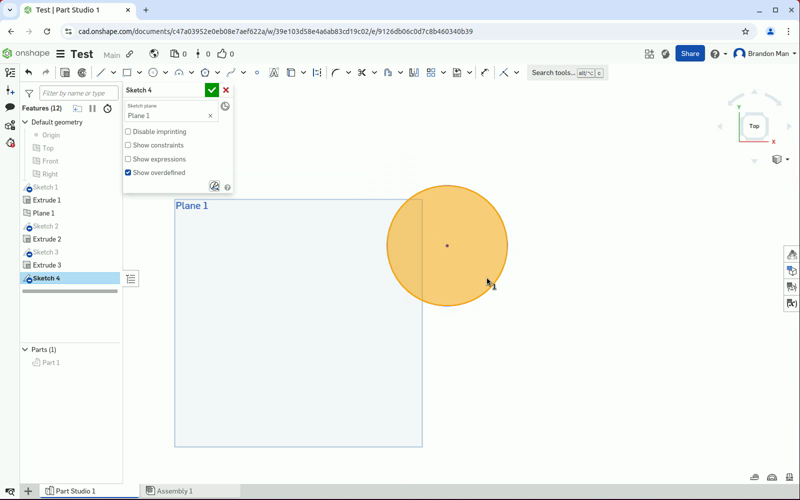
scroll(-6)
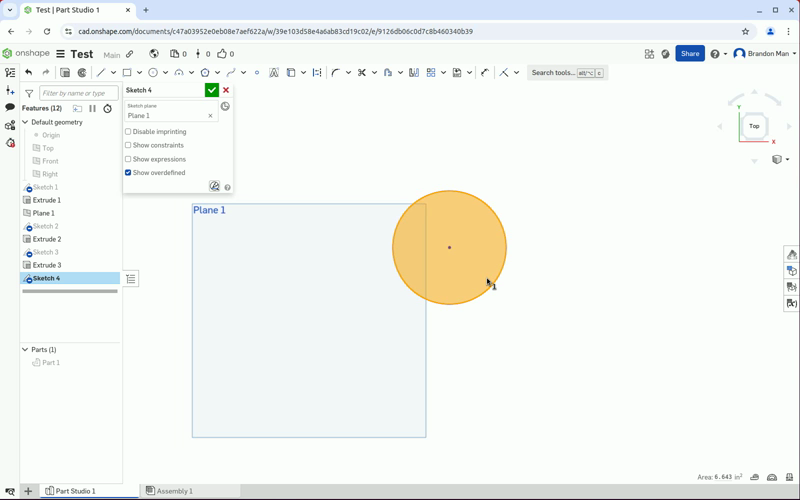
scroll(-6)
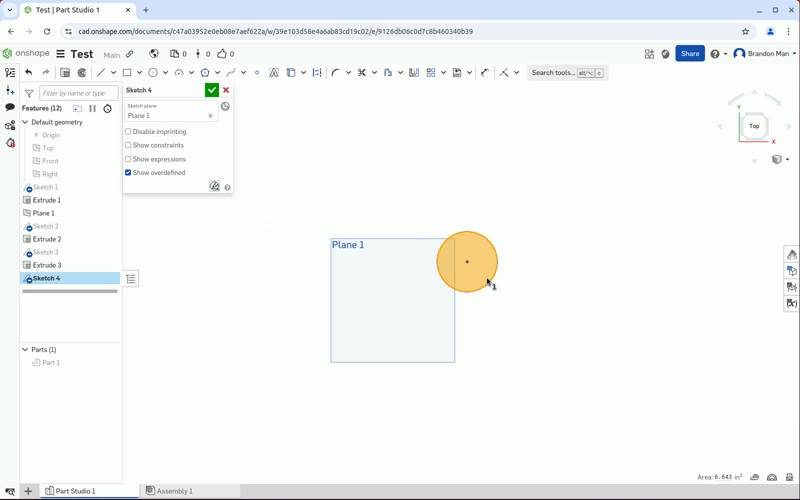
scroll(-6)
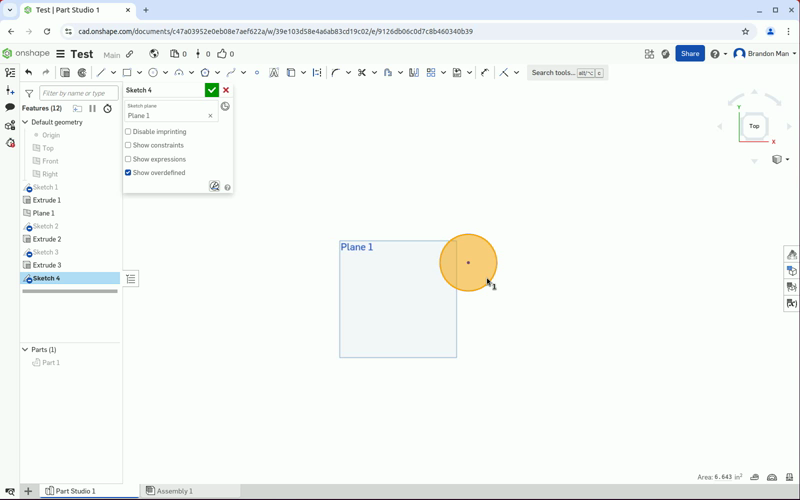
scroll(-6)
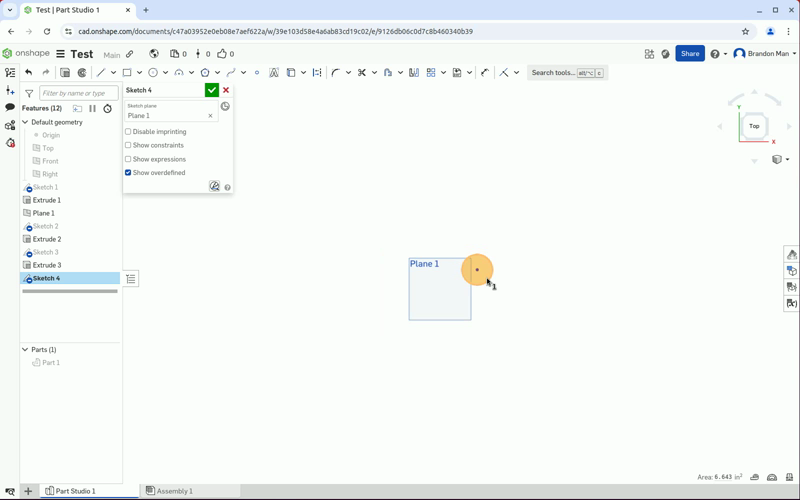
scroll(-6)
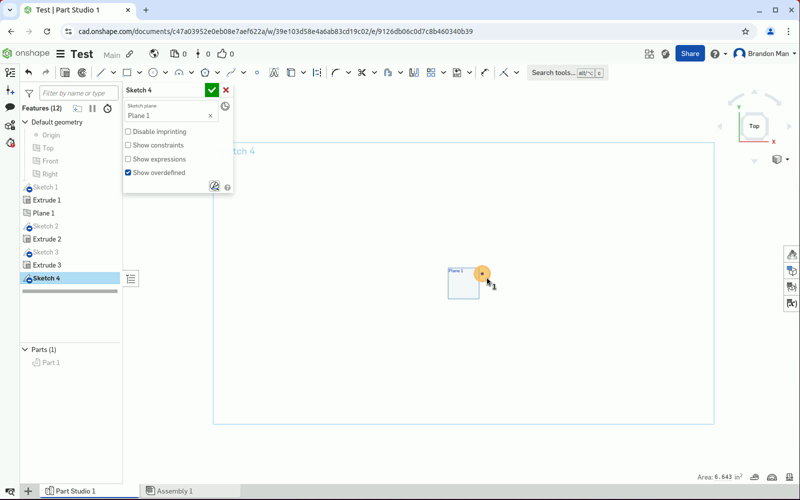
mouse_move(73, 352)
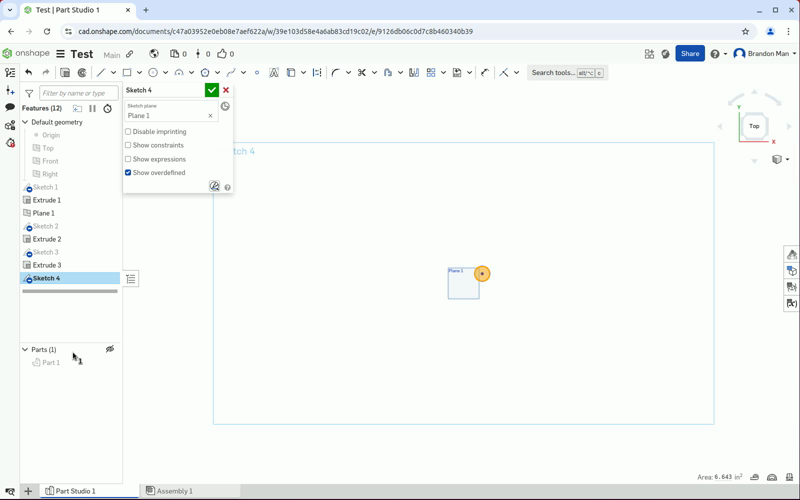
key(shift+y)
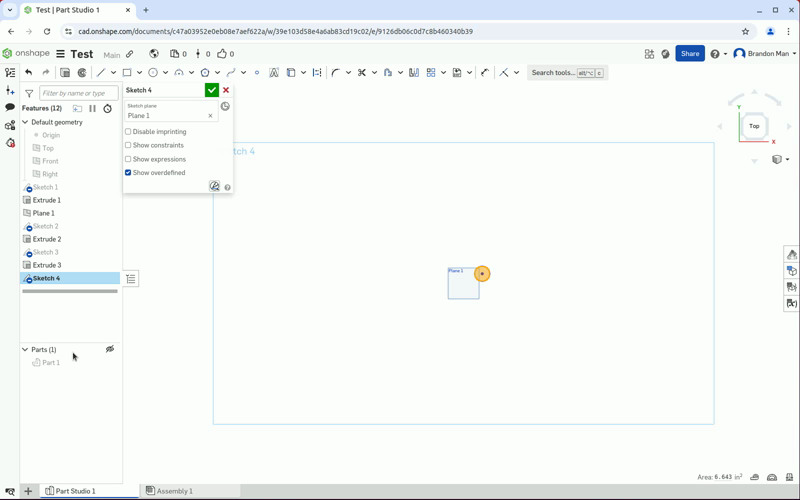
key(shift+e)
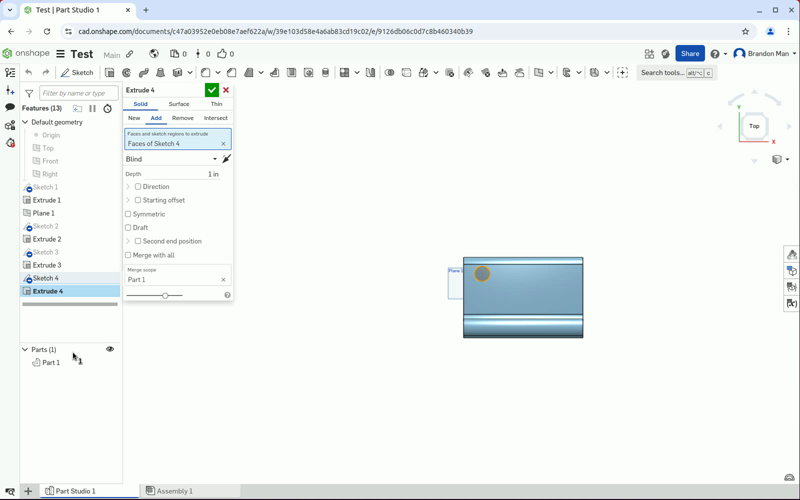
mouse_move(143, 106)
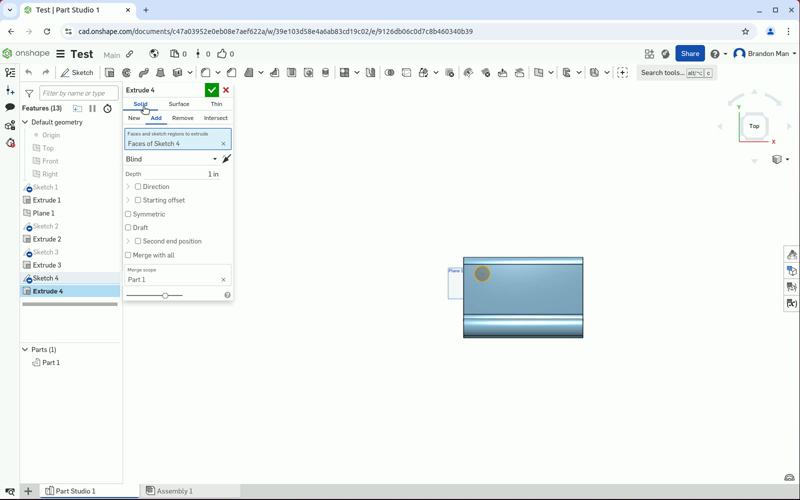
click(143, 106)
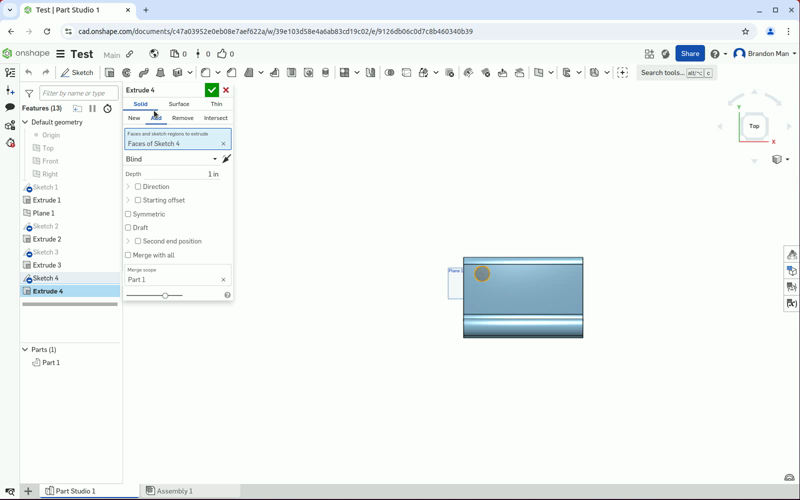
mouse_move(186, 120)
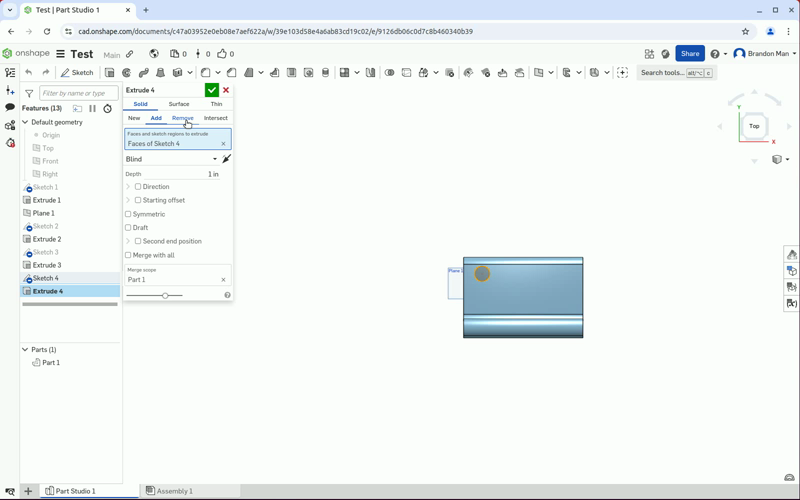
click(186, 120)
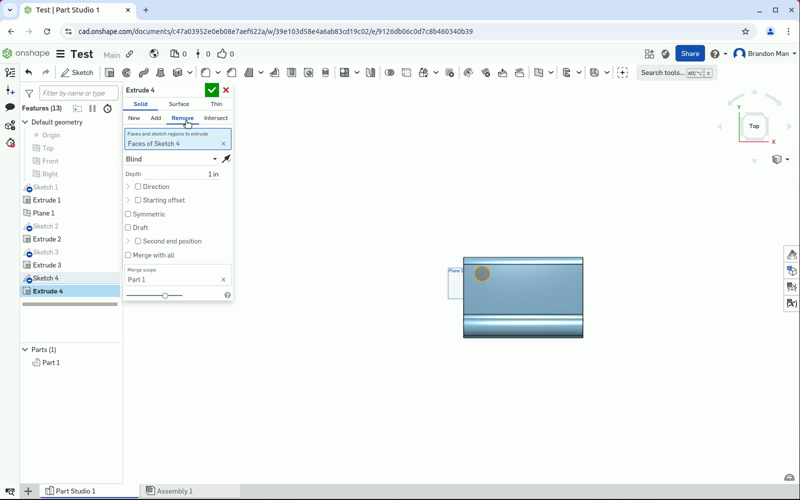
key(tab, 4)
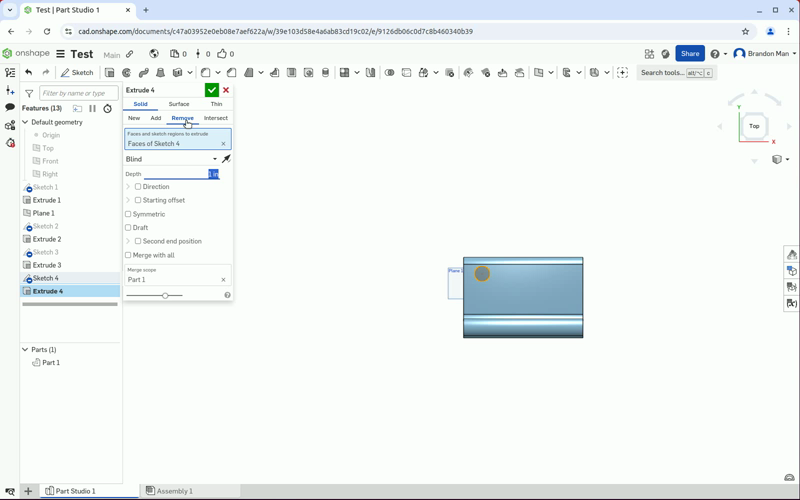
text(11.554)
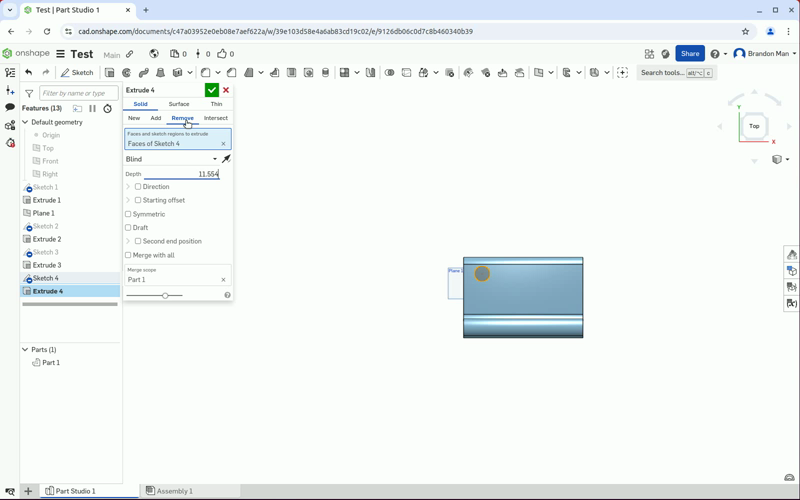
key(tab, 6)
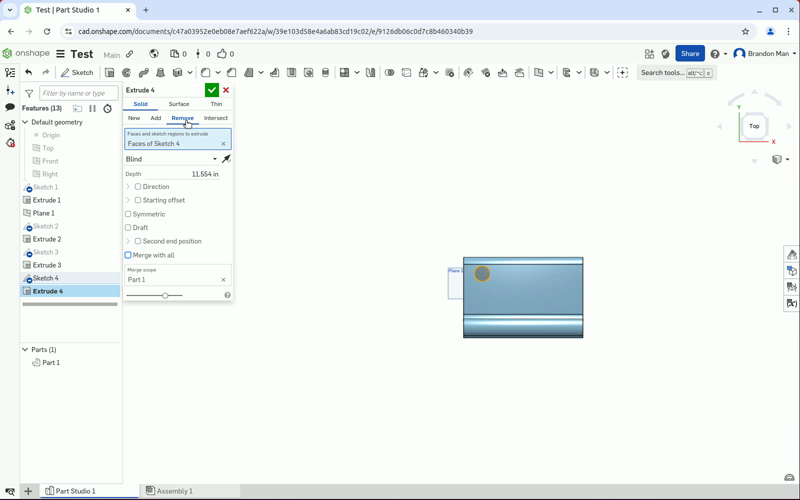
key(space)
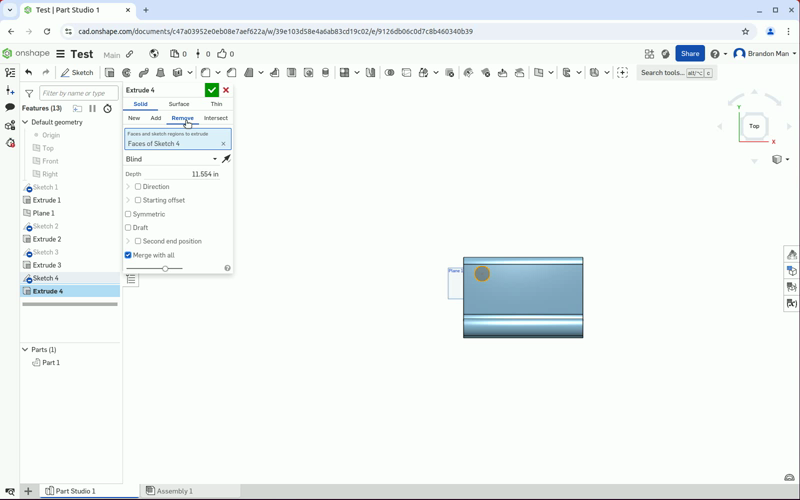
key(enter)
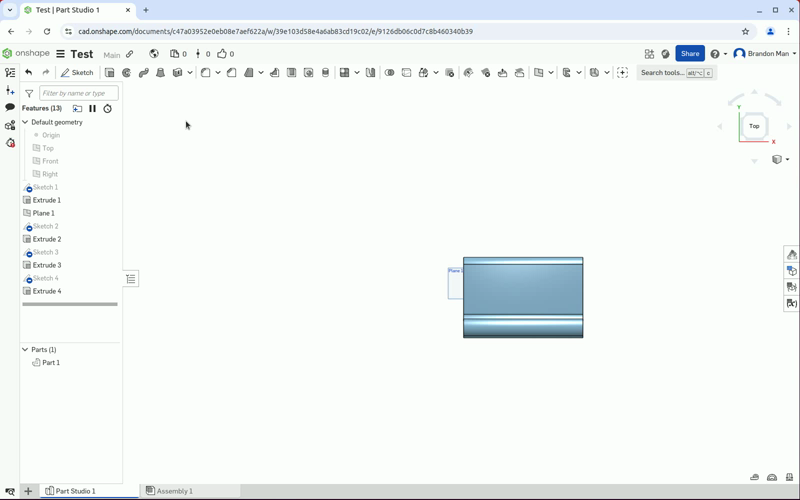
key(shift+h)
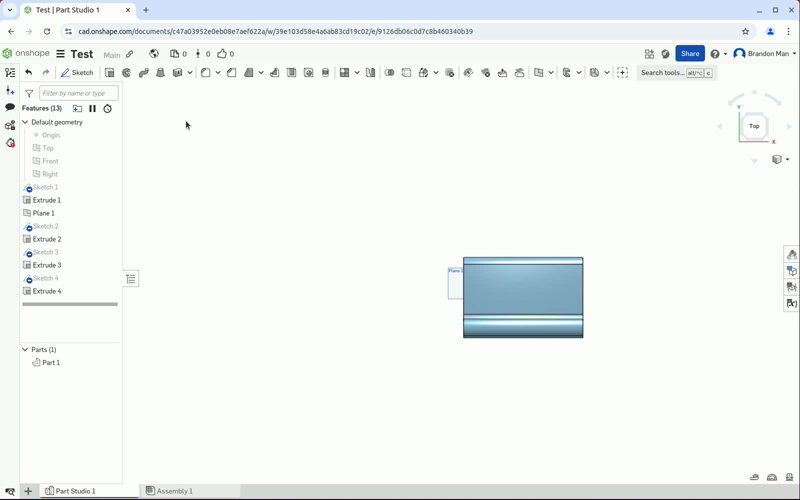
key(shift+h)
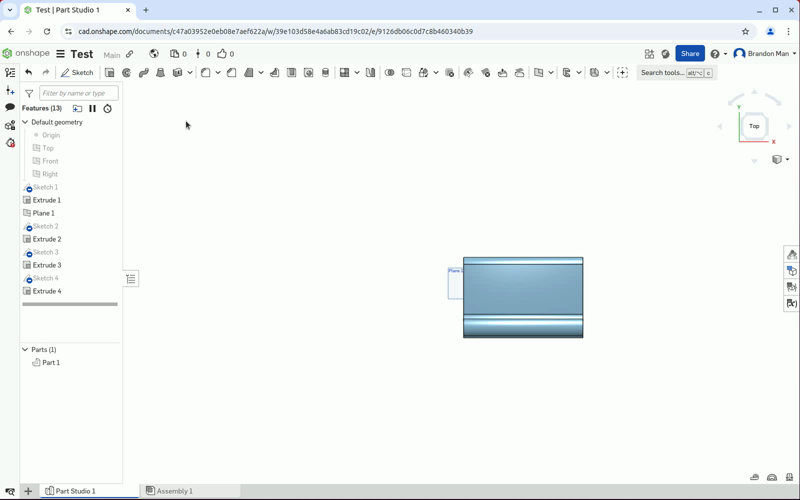
mouse_move(73, 189)
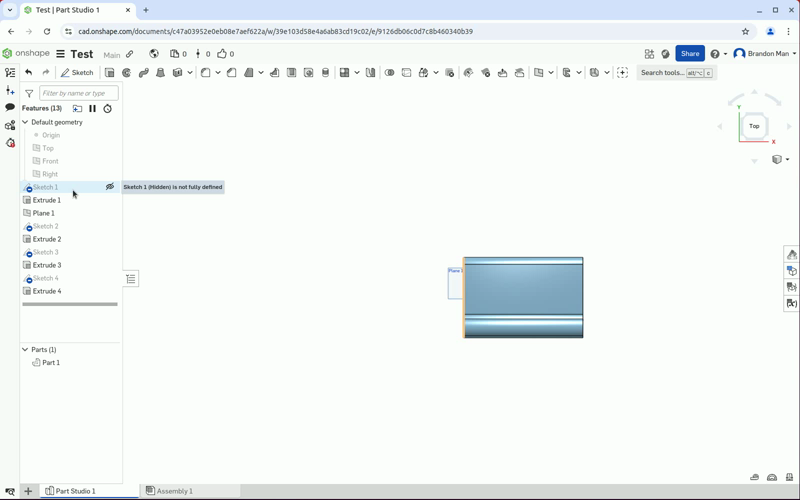
click(73, 189)
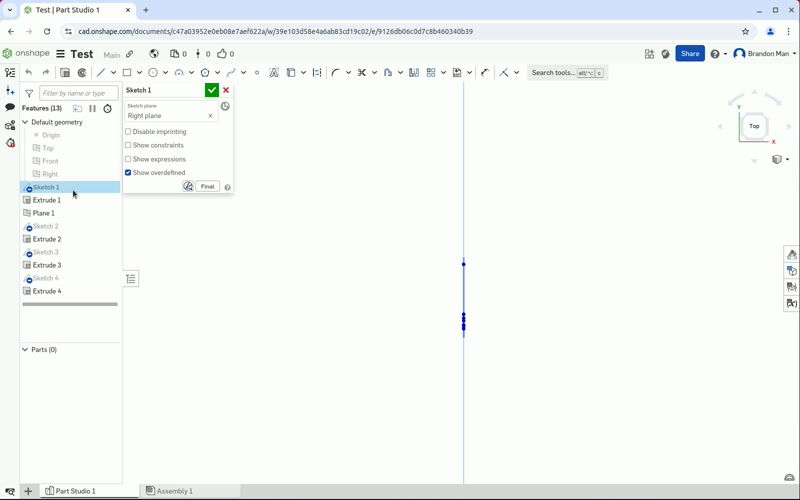
mouse_move(229, 92)
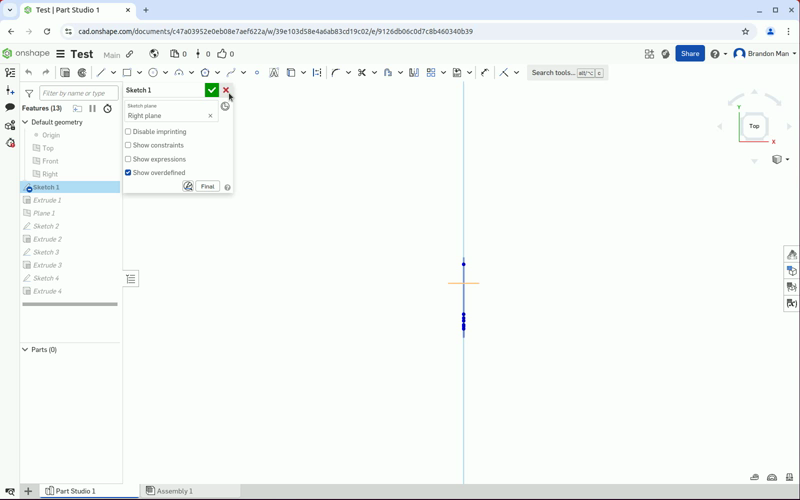
click(229, 92)
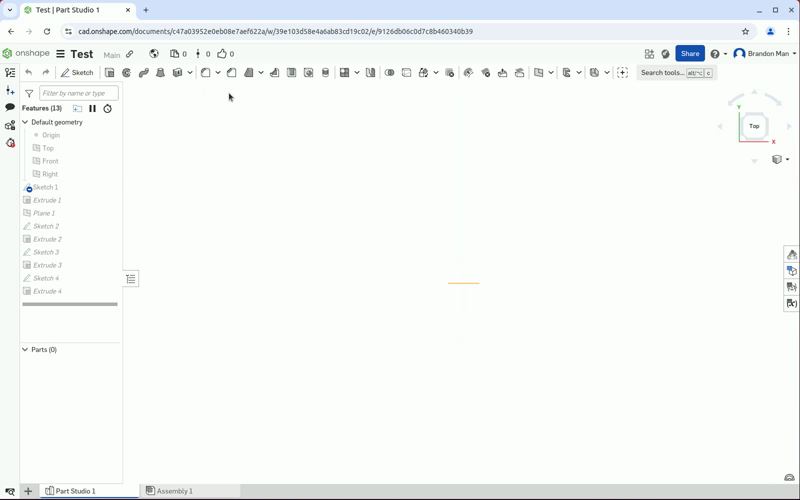
key(shift+s)
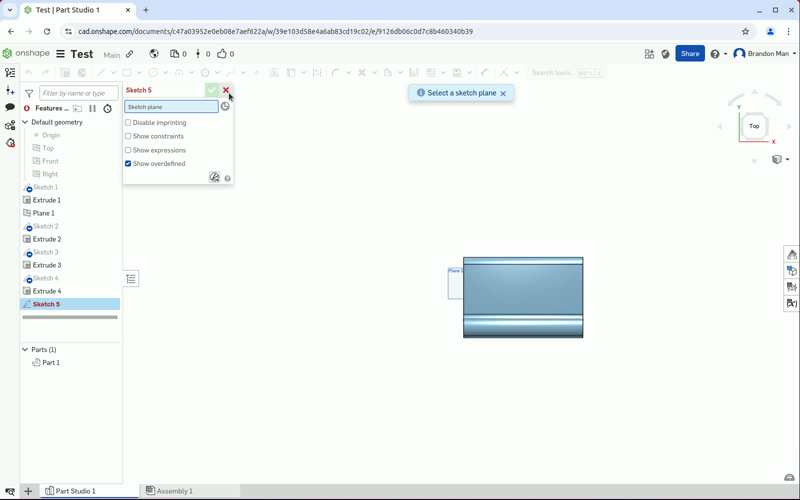
mouse_move(73, 215)
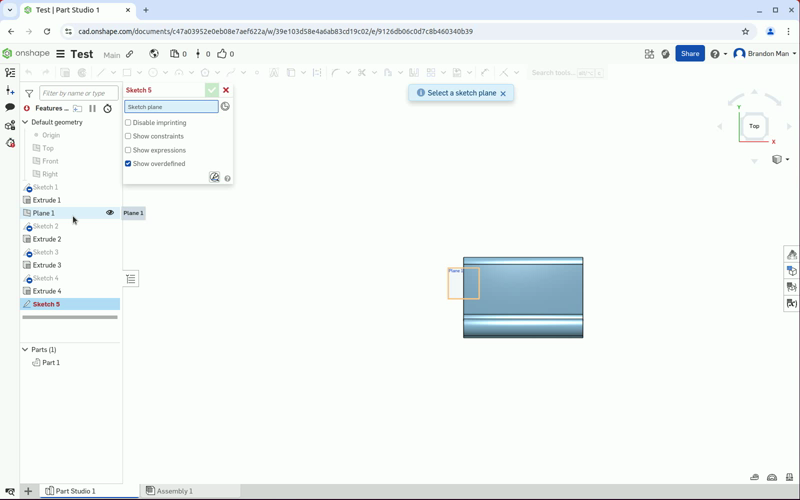
click(73, 215)
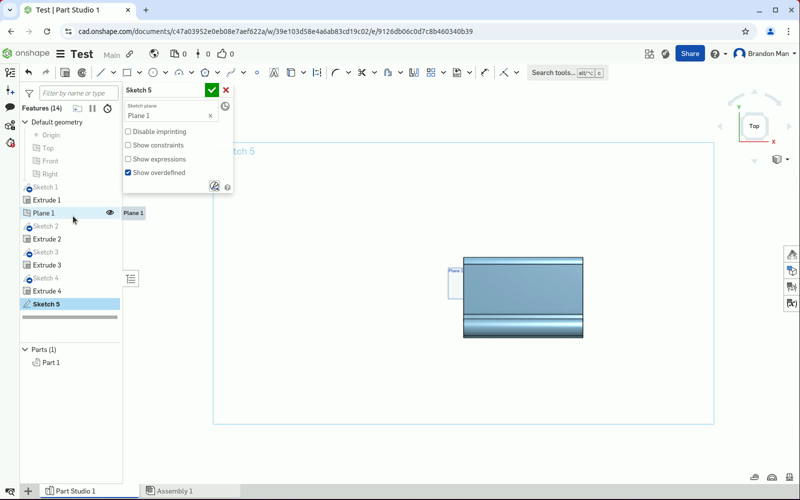
mouse_move(73, 352)
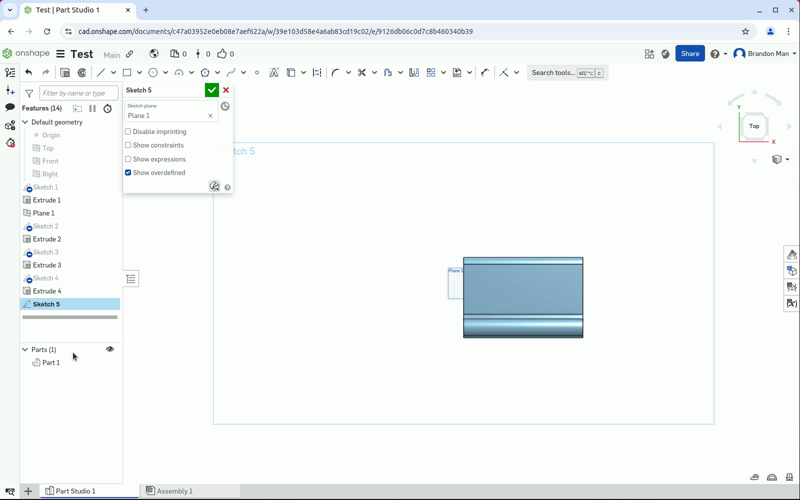
key(y)
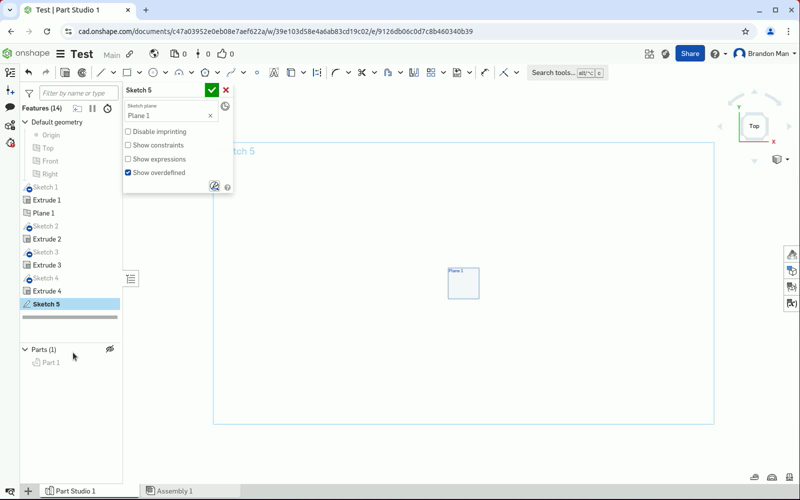
key(c)
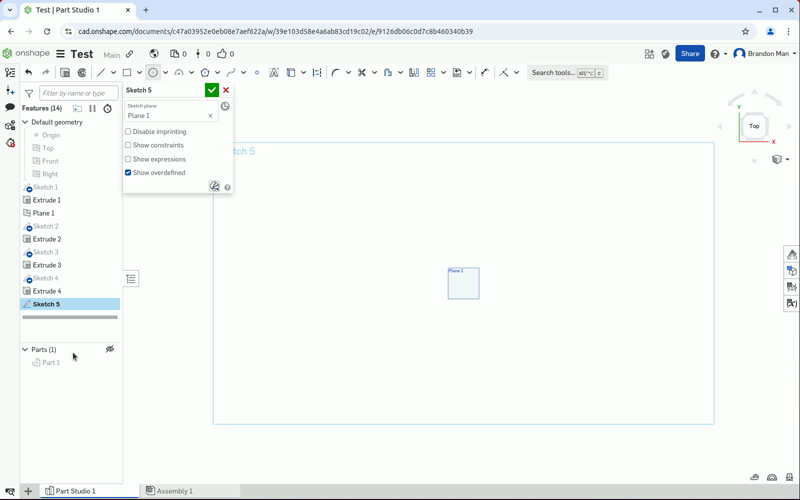
key_down(shift)
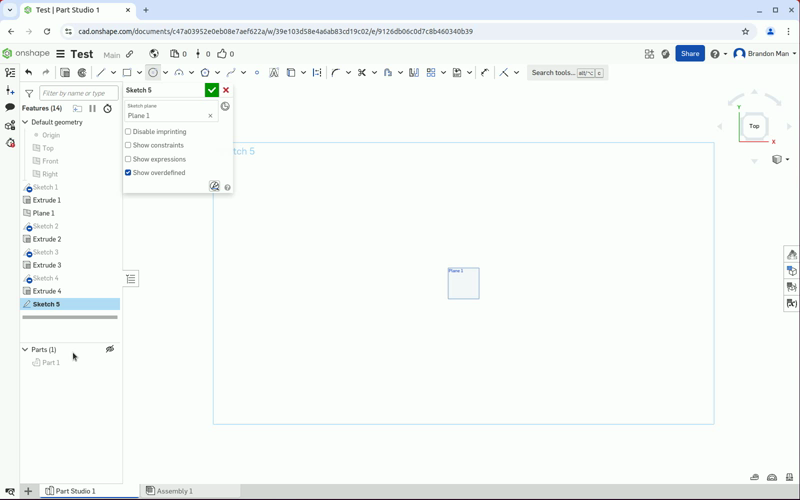
mouse_move(482, 299)
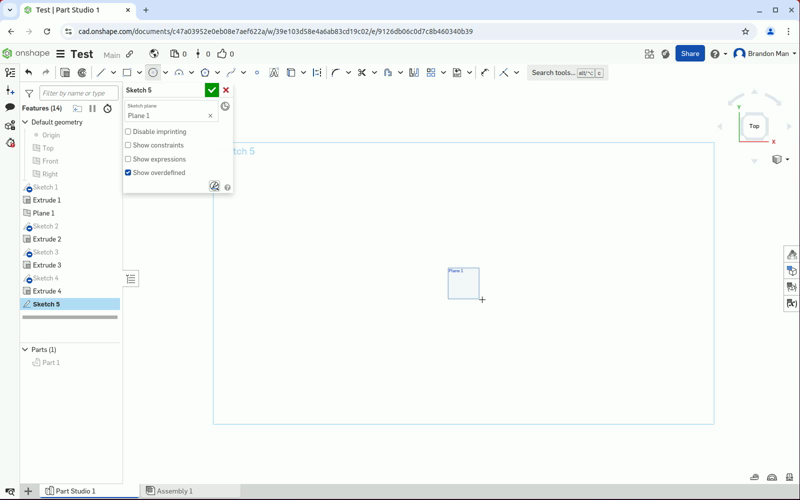
click(482, 299)
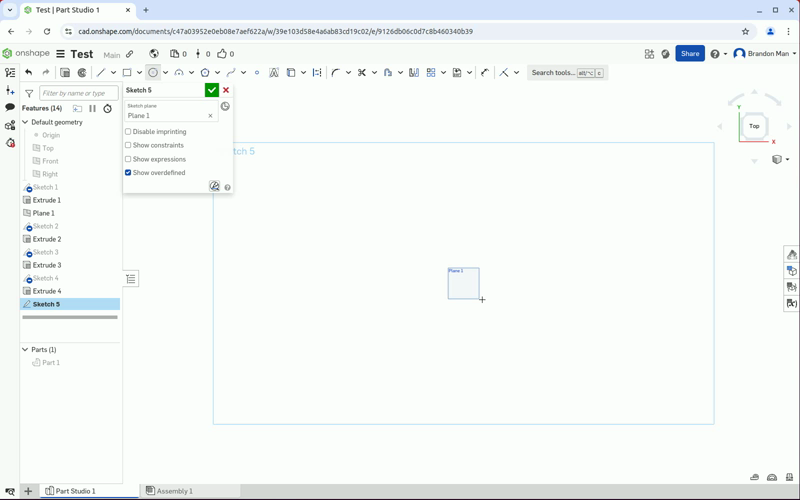
key_up(shift)
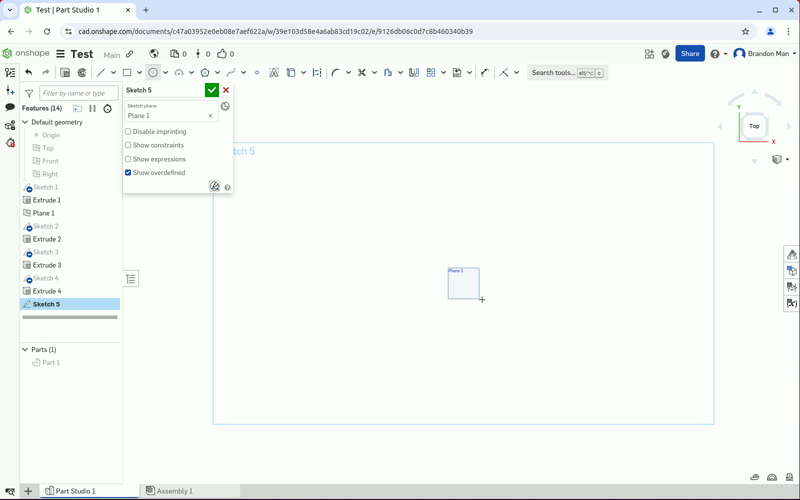
mouse_move(489, 299)
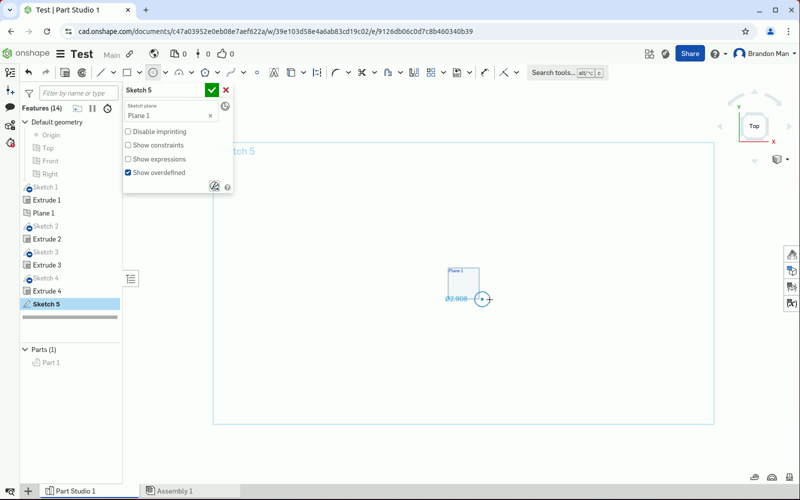
click(489, 299)
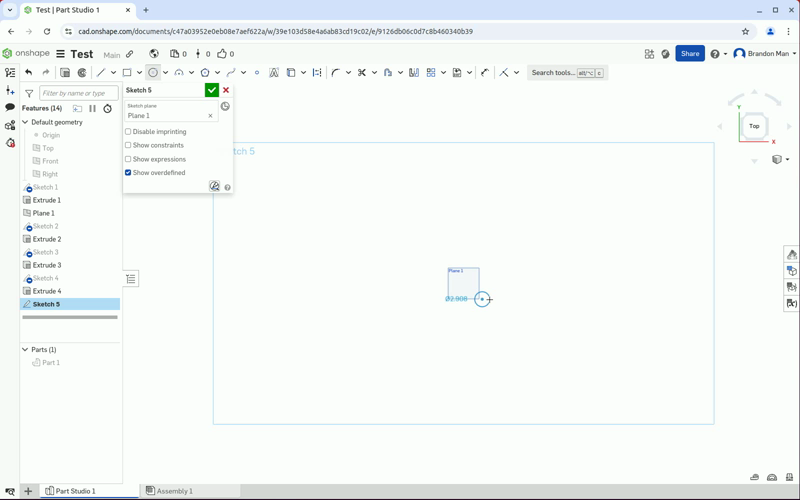
key(esc)
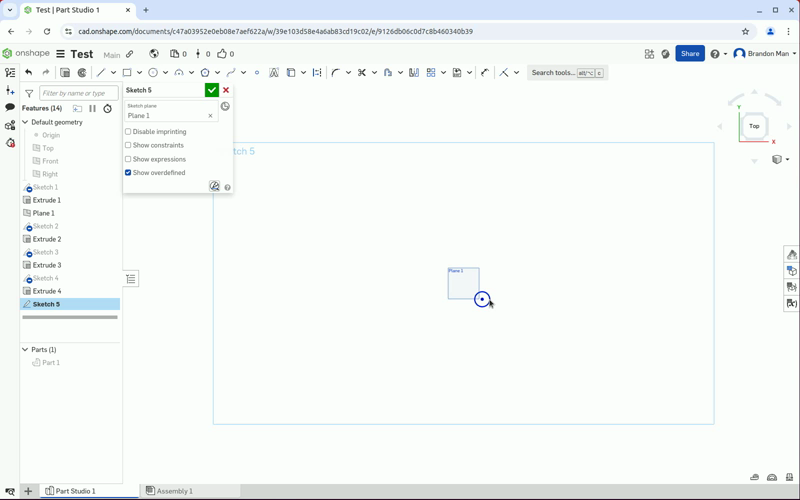
mouse_move(481, 300)
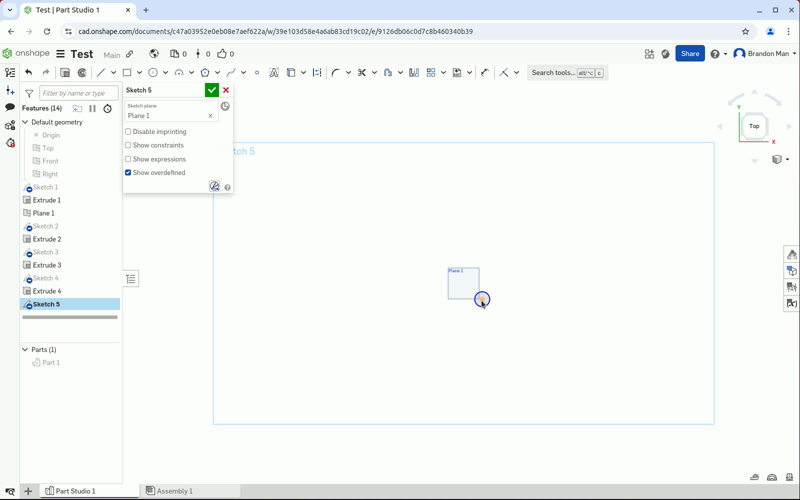
scroll(6)
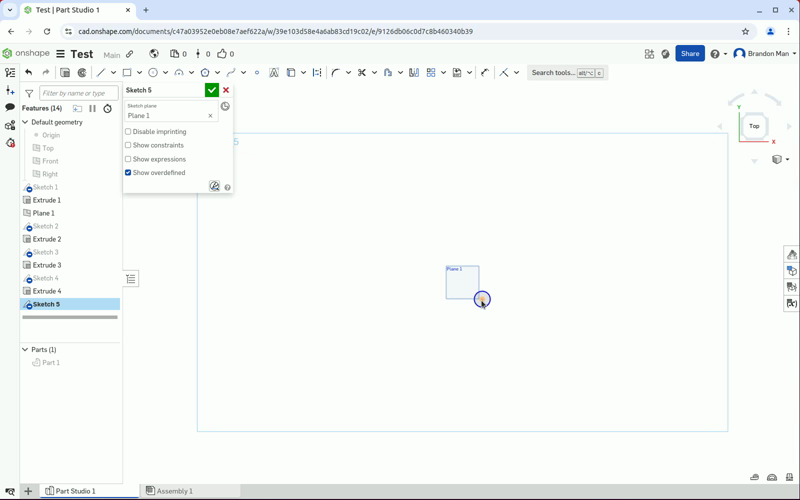
scroll(6)
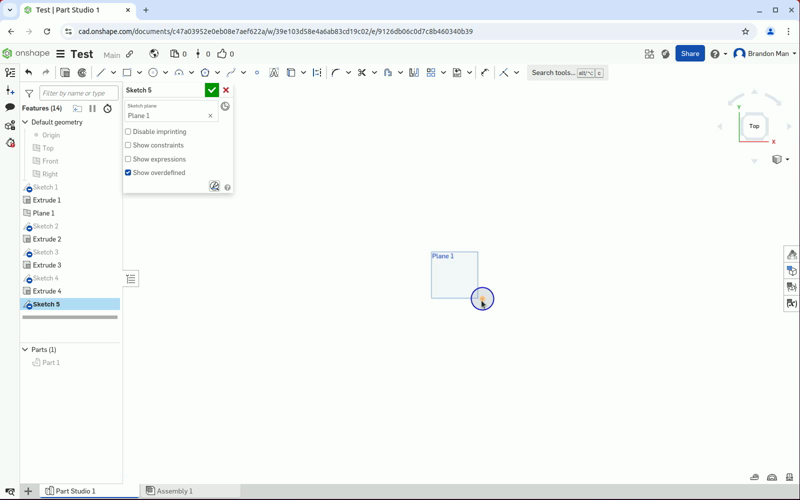
scroll(6)
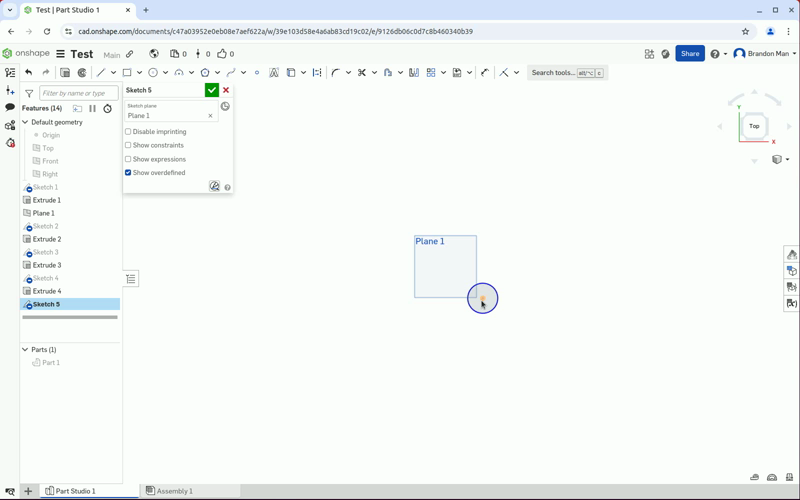
scroll(6)
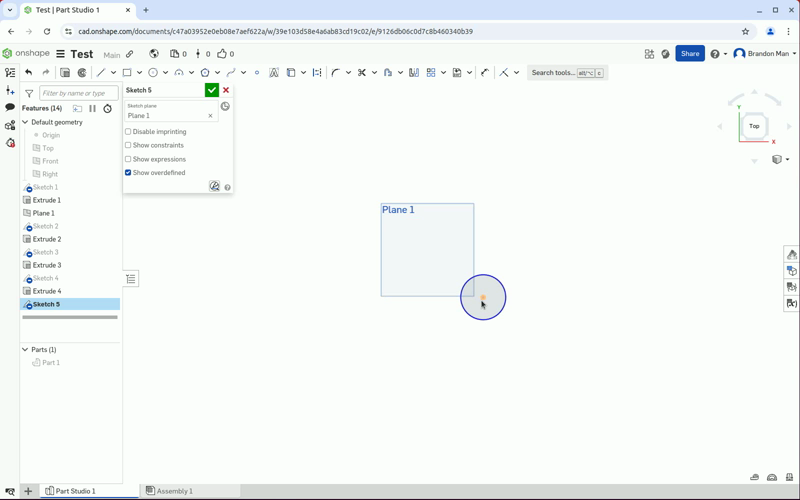
scroll(6)
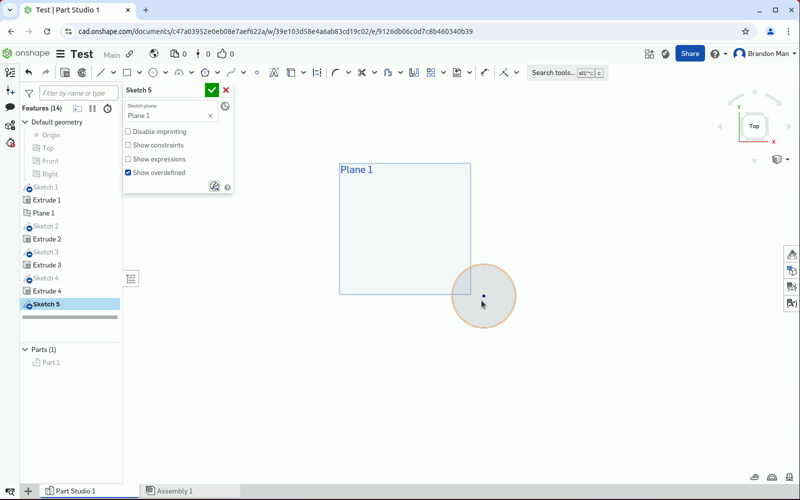
scroll(6)
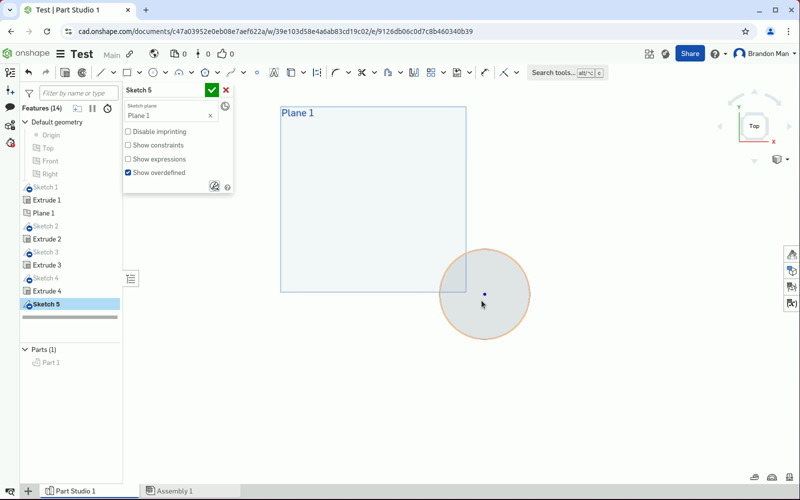
scroll(6)
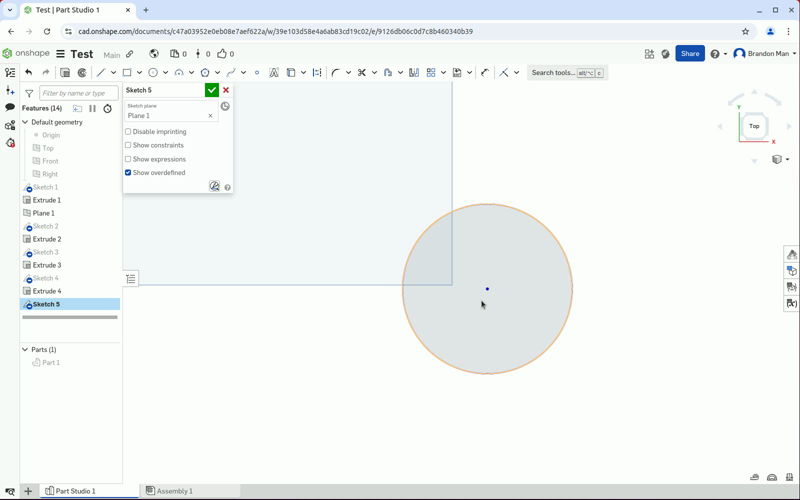
click(481, 300)
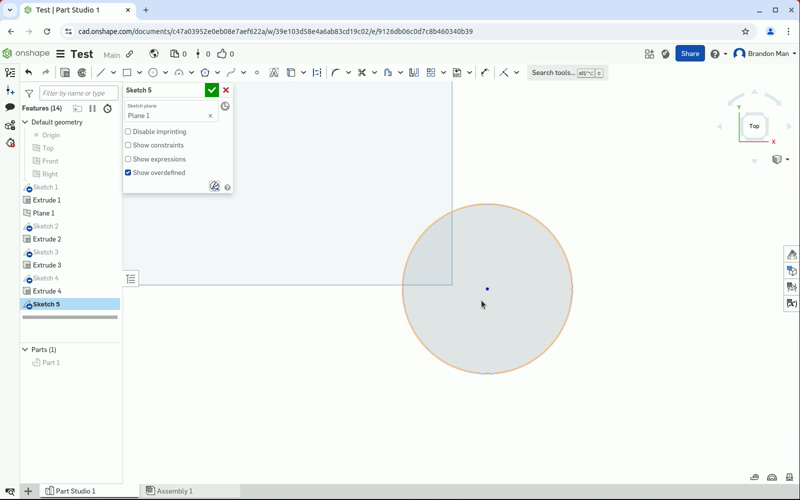
scroll(-6)
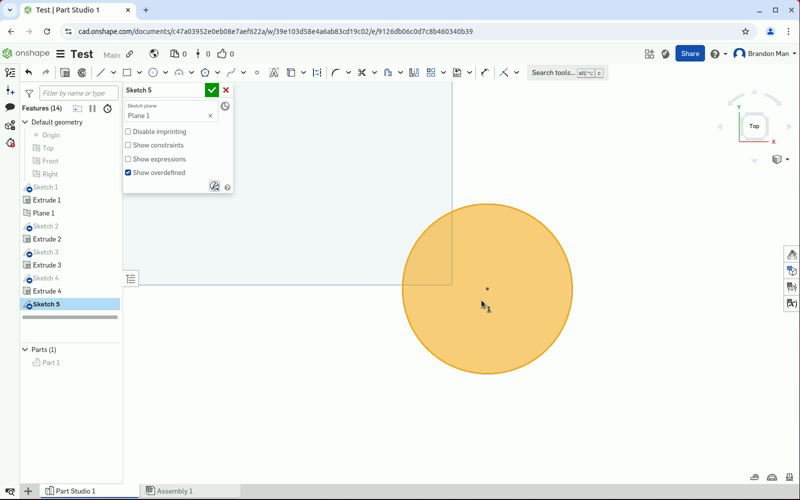
scroll(-6)
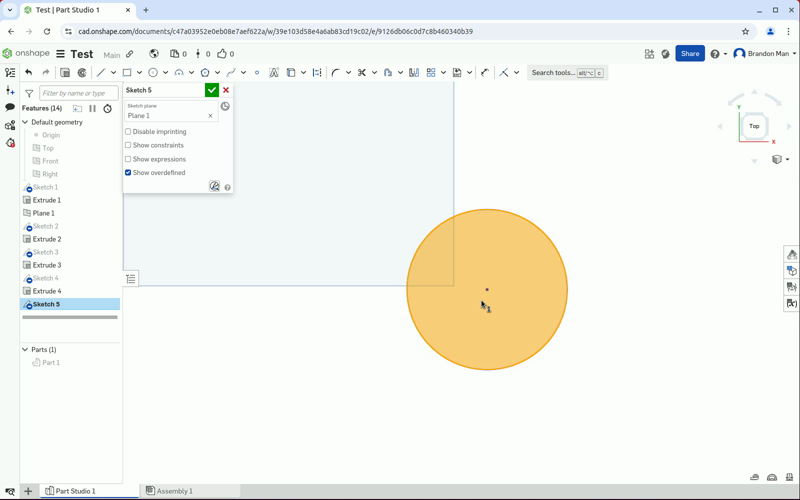
scroll(-6)
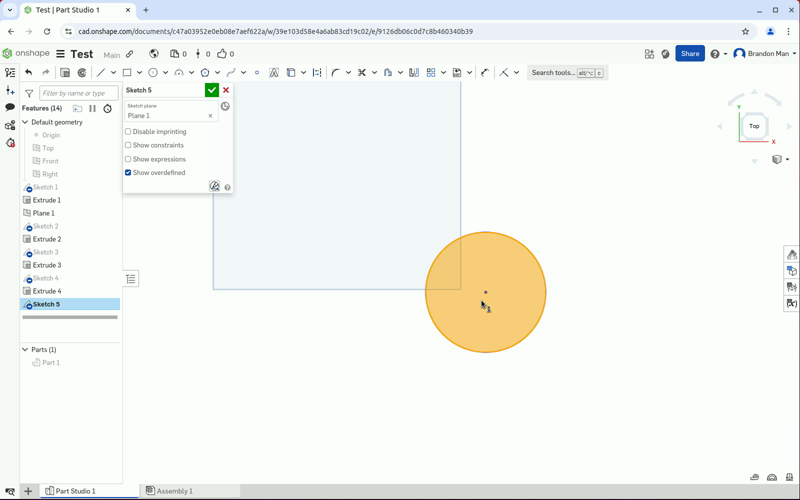
scroll(-6)
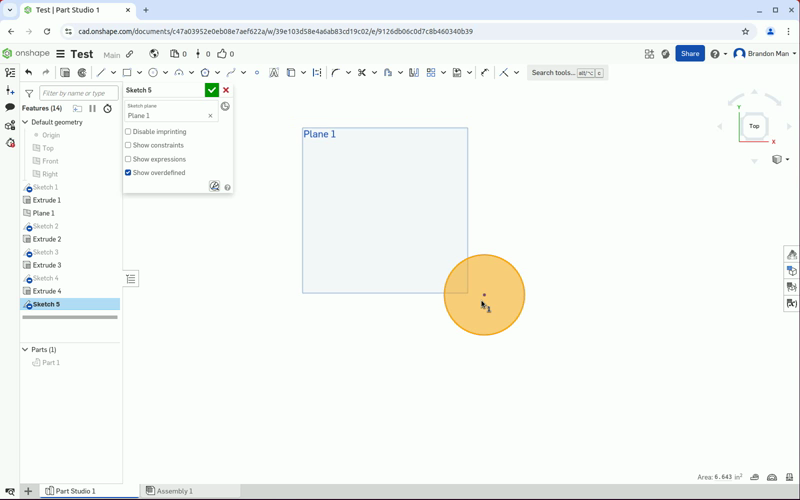
scroll(-6)
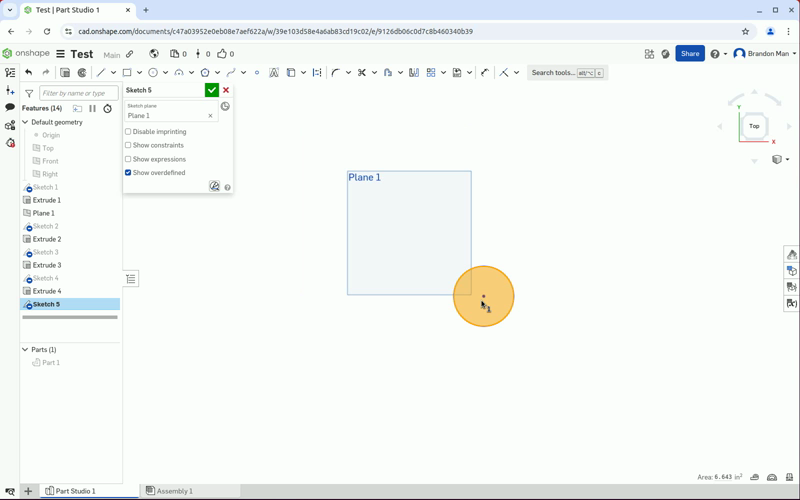
scroll(-6)
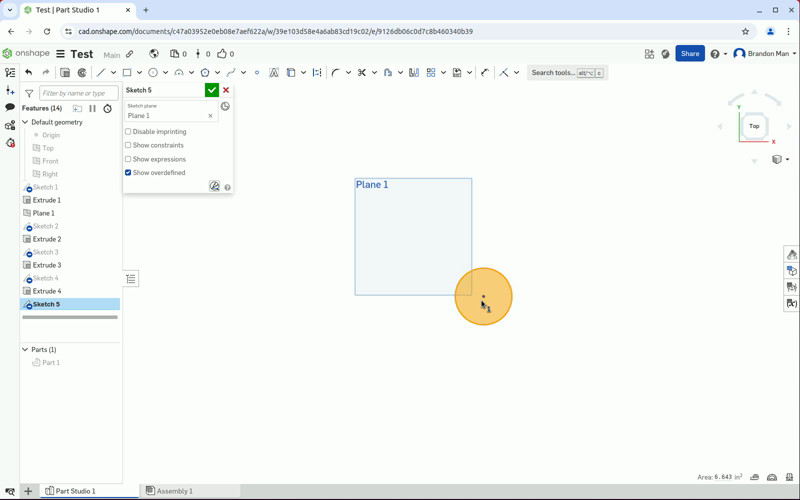
scroll(-6)
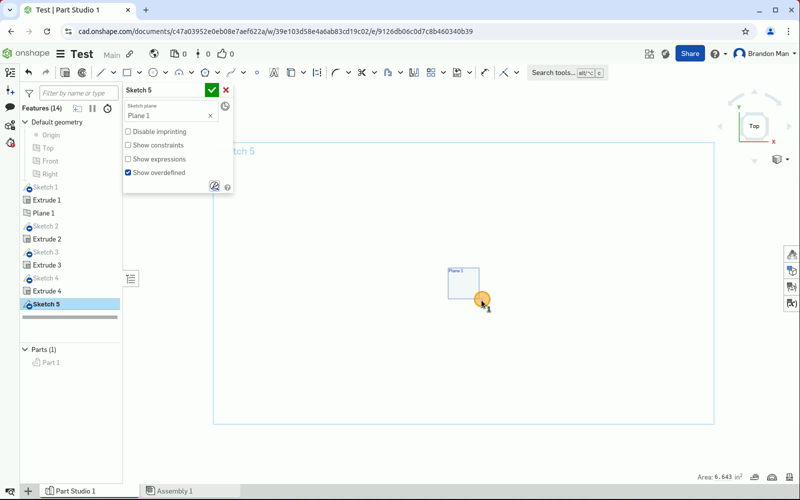
mouse_move(73, 352)
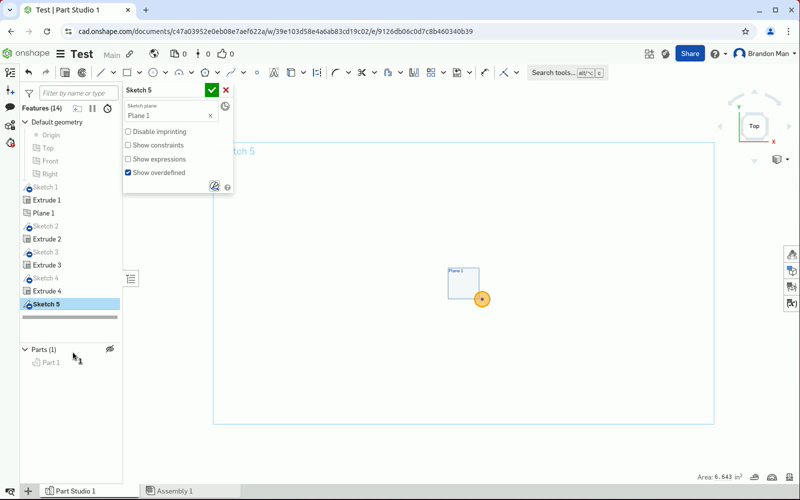
key(shift+y)
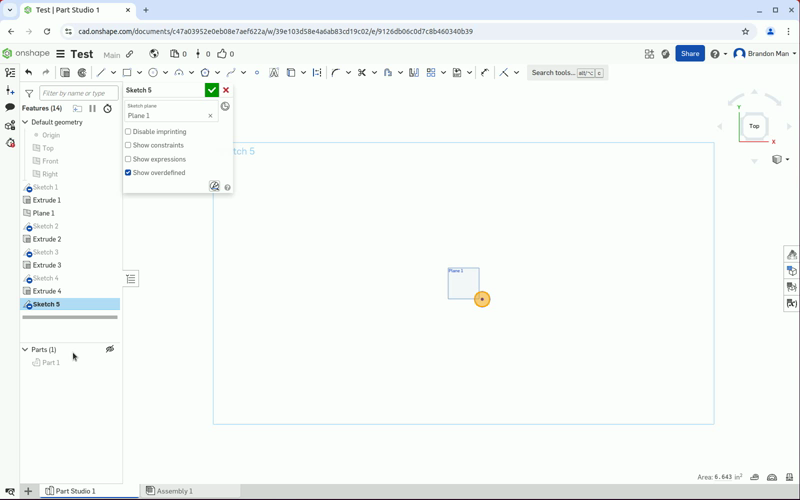
key(shift+e)
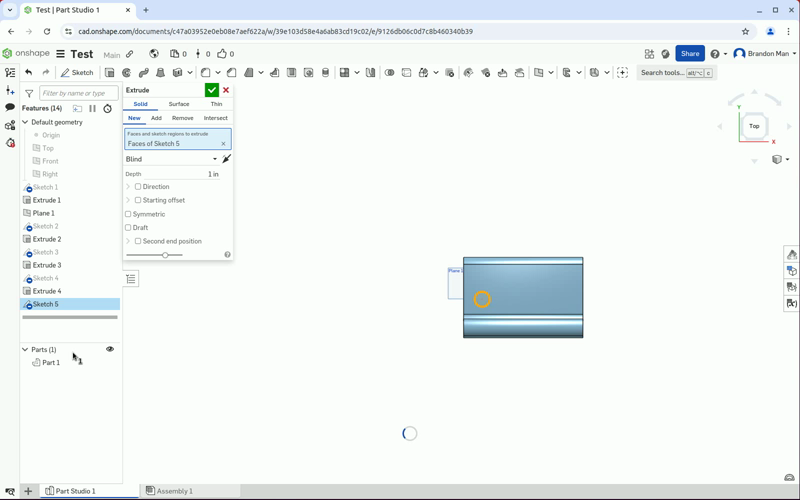
mouse_move(143, 106)
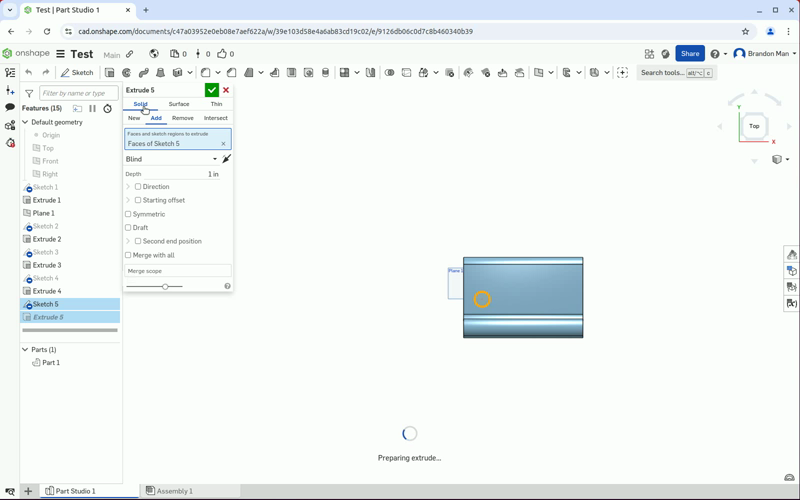
click(143, 106)
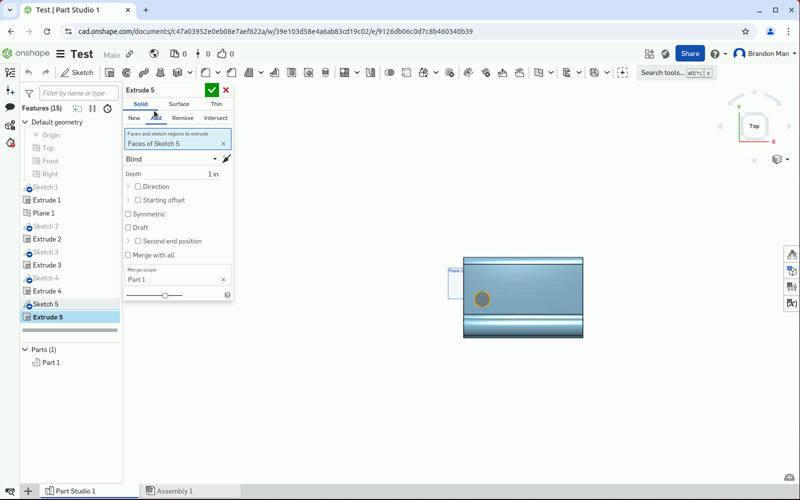
mouse_move(186, 120)
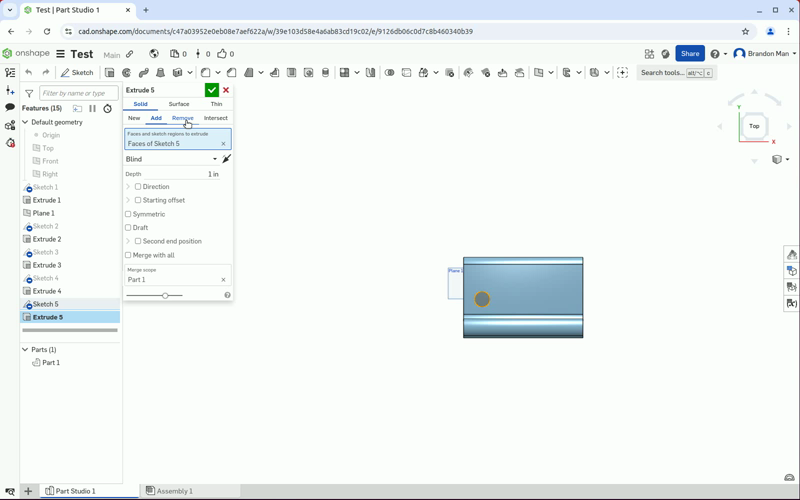
click(186, 120)
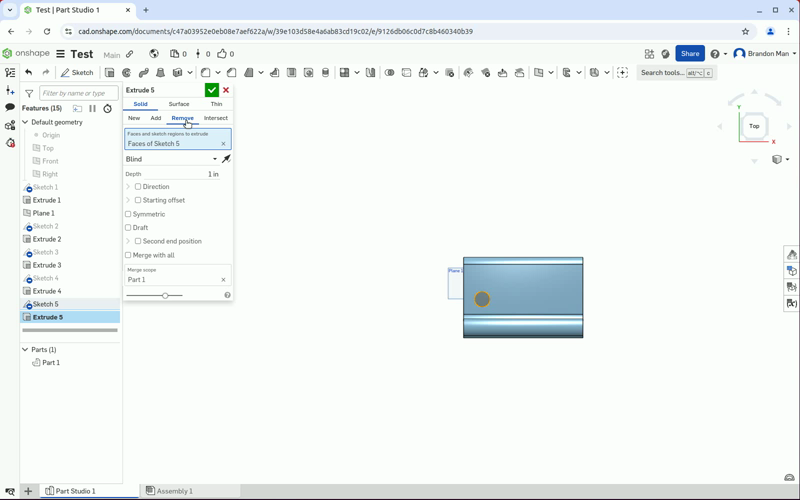
key(tab, 4)
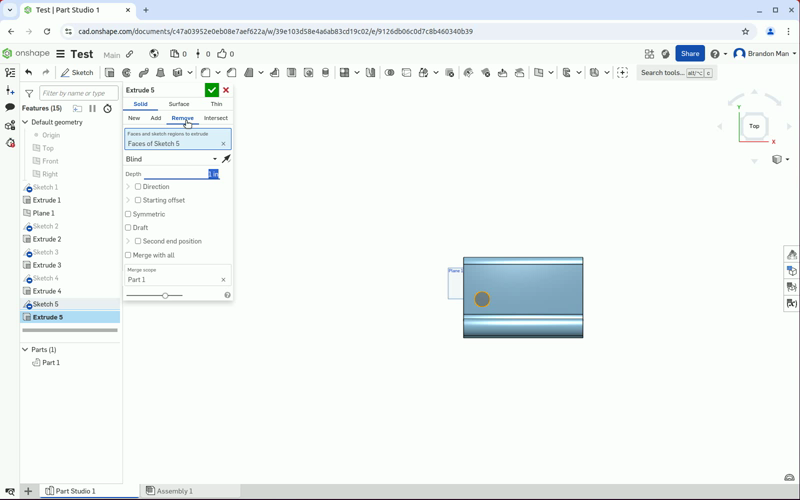
text(11.554)
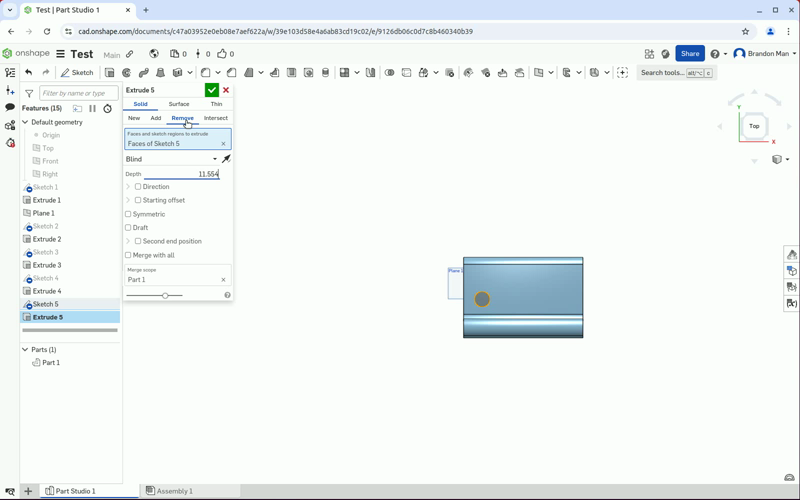
key(tab, 6)
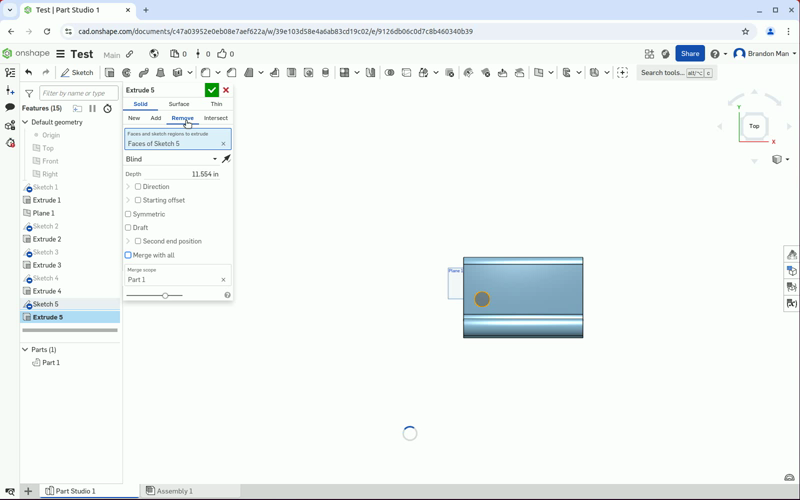
key(space)
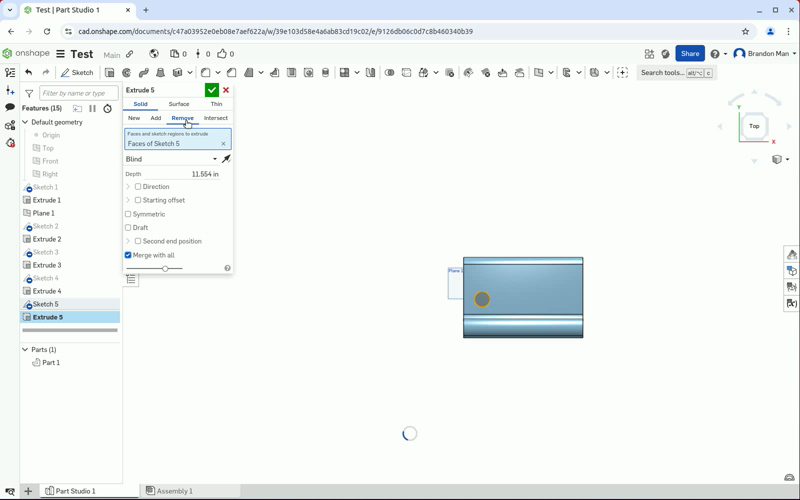
key(enter)
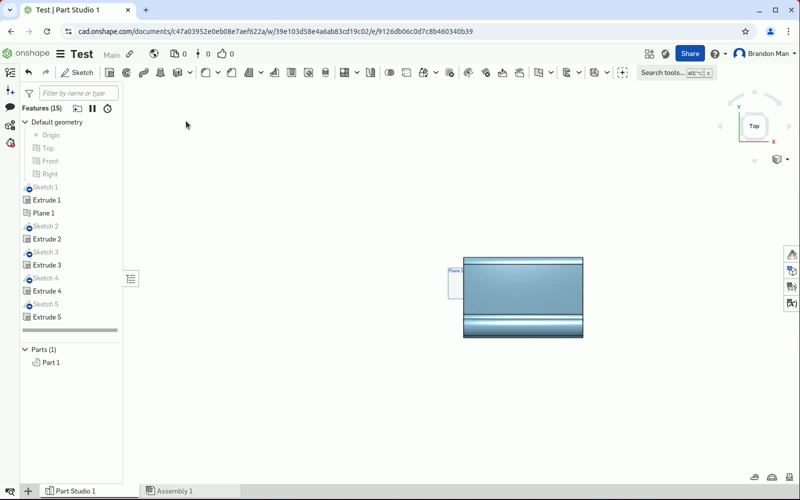
key(shift+h)
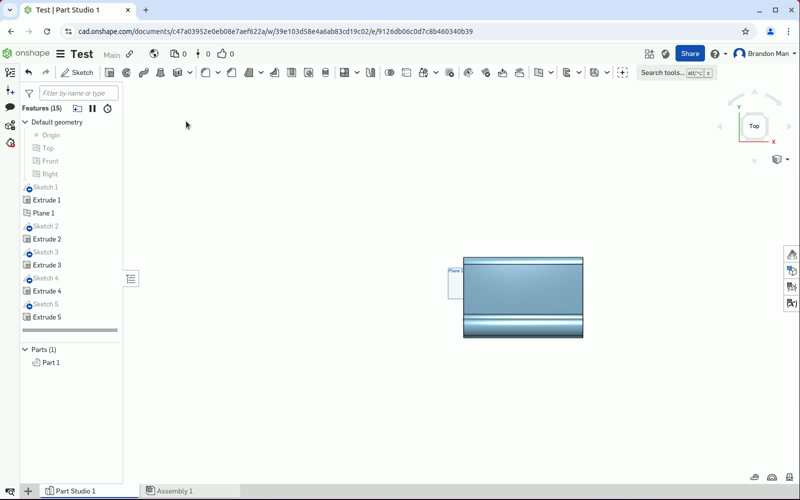
key(shift+h)
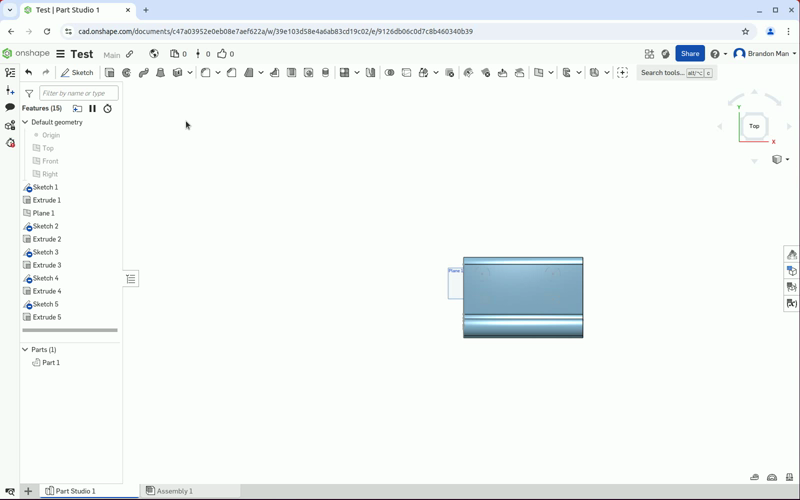
key(shift+7)
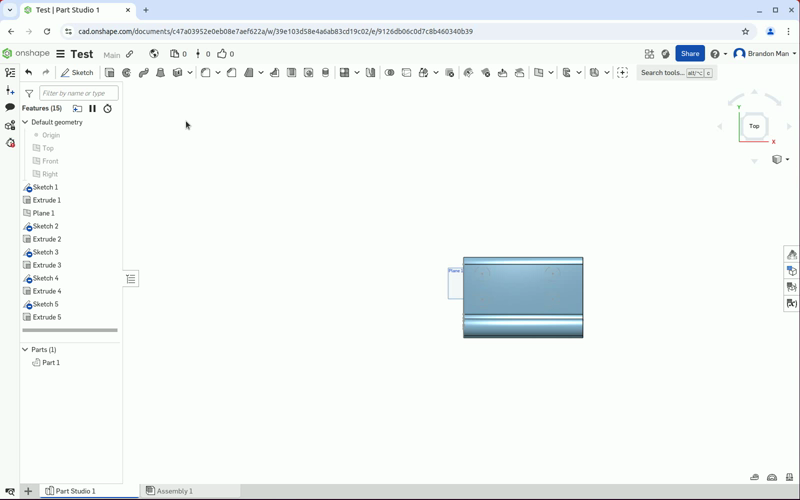
key(up, 3)
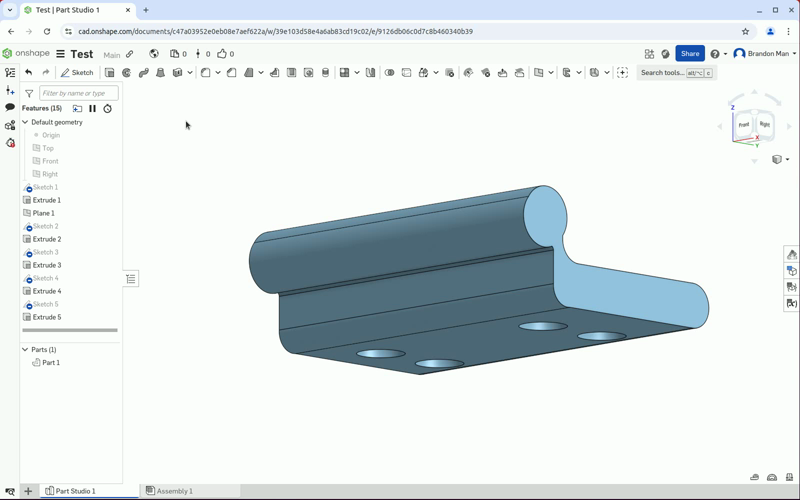
key(left, 3)
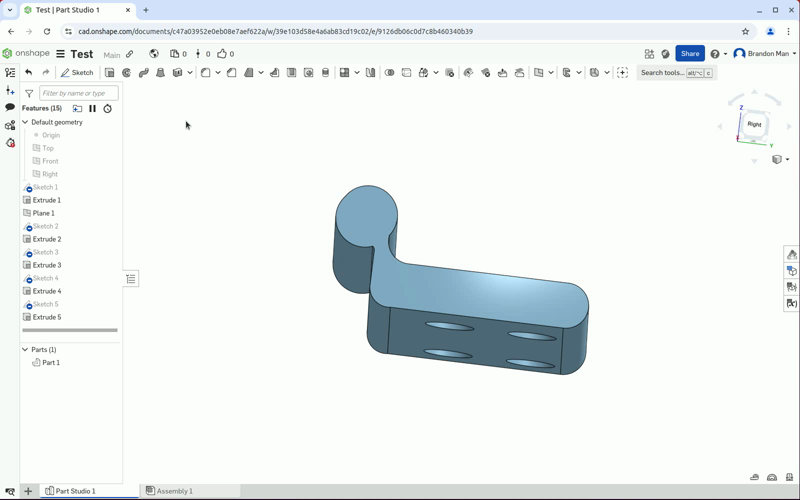
key(right, 3)
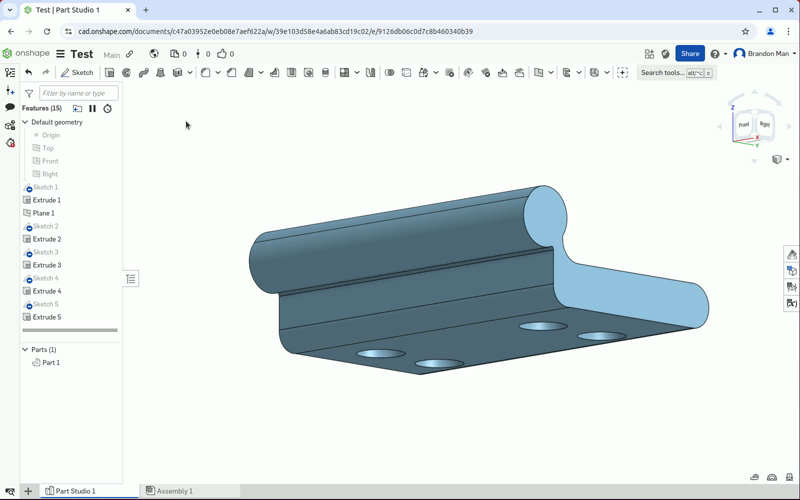
key(down, 3)
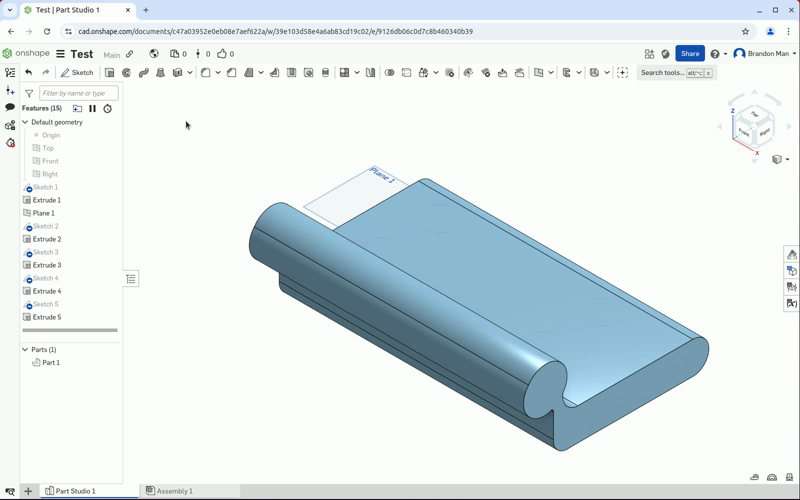
mouse_move(73, 189)
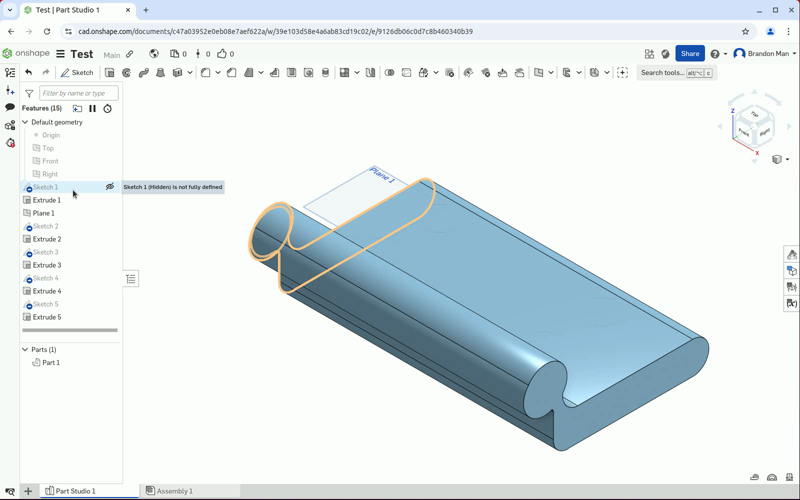
click(73, 189)